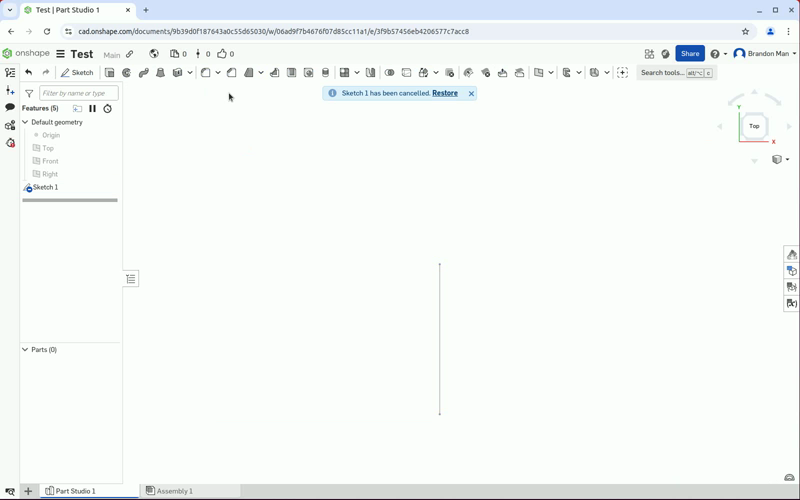
key(shift+h)
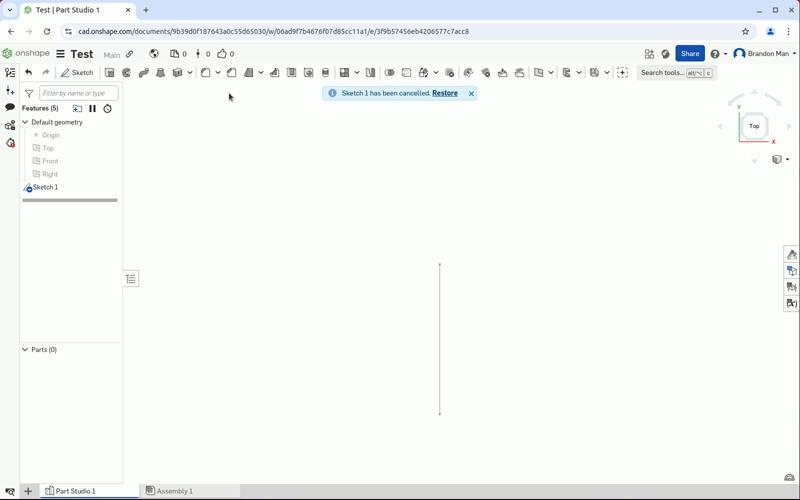
key(shift+s)
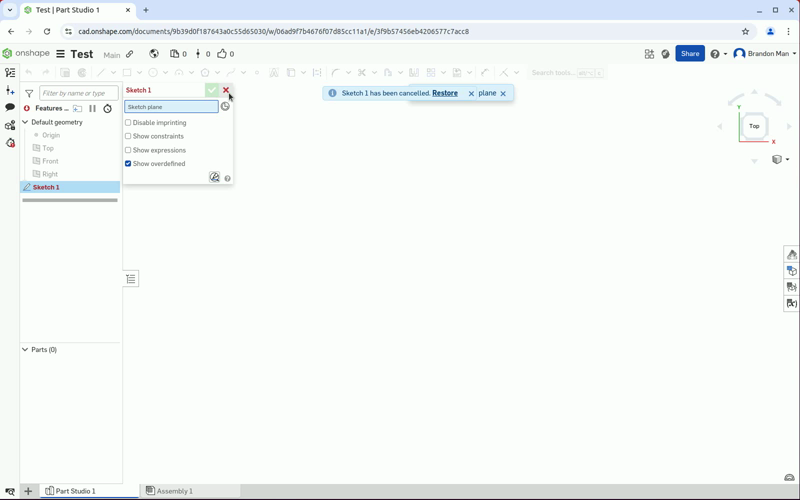
mouse_move(73, 150)
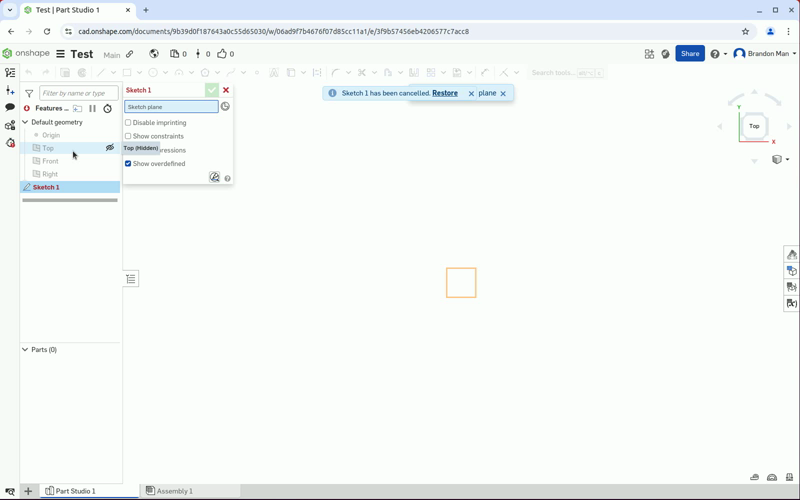
click(73, 150)
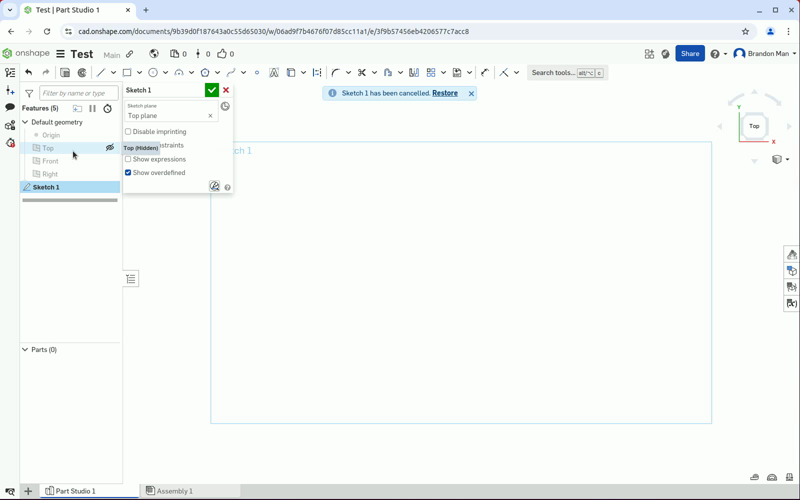
mouse_move(73, 352)
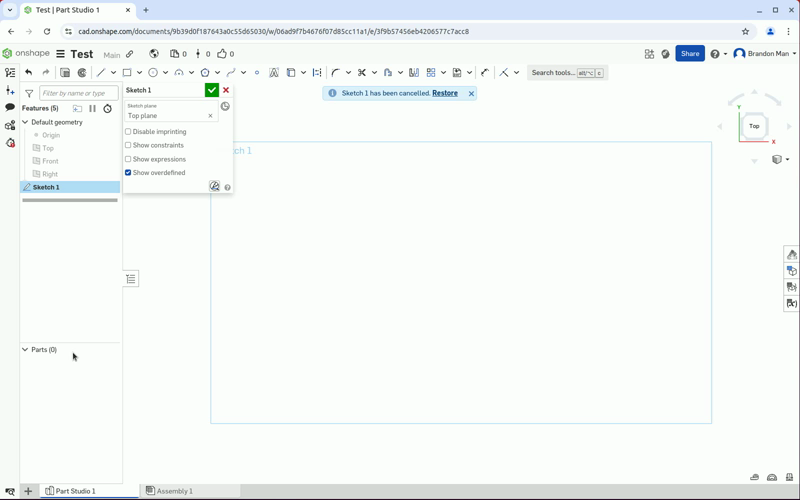
key(y)
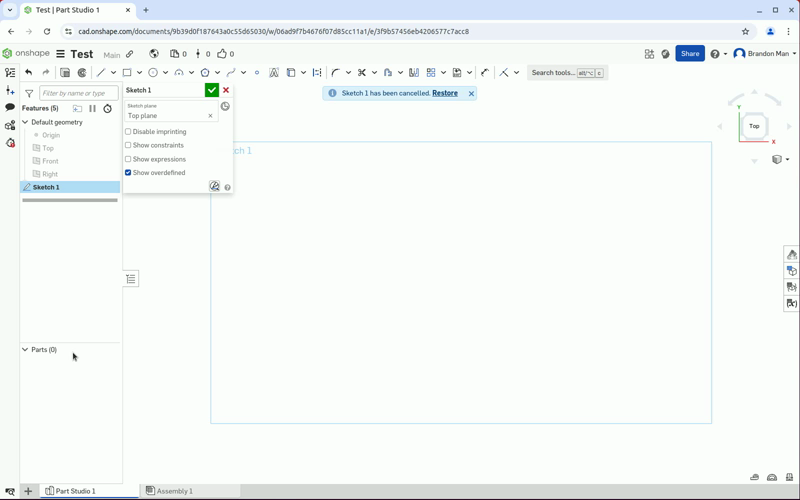
key(l)
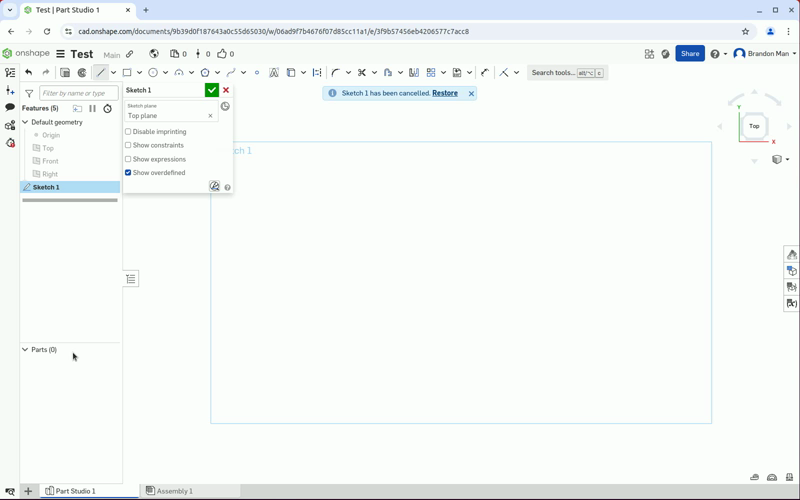
key_down(shift)
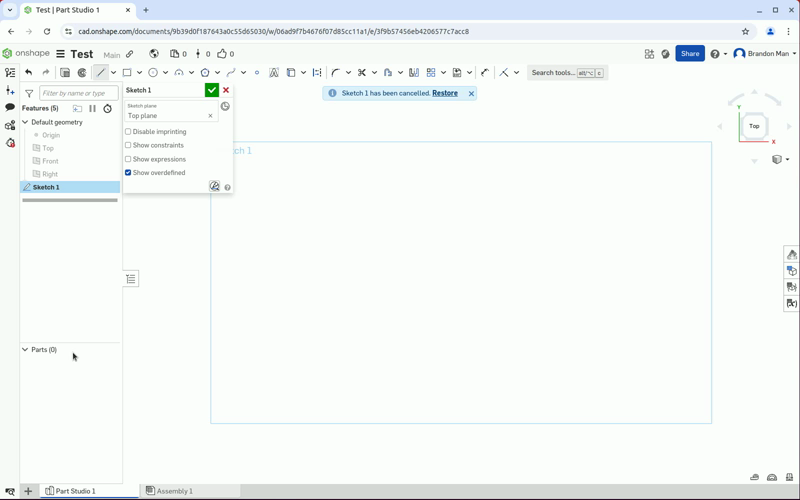
mouse_move(436, 307)
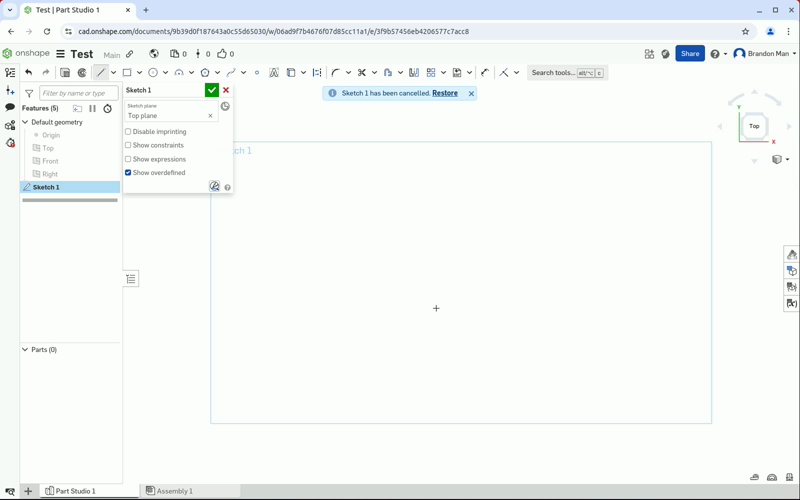
click(436, 307)
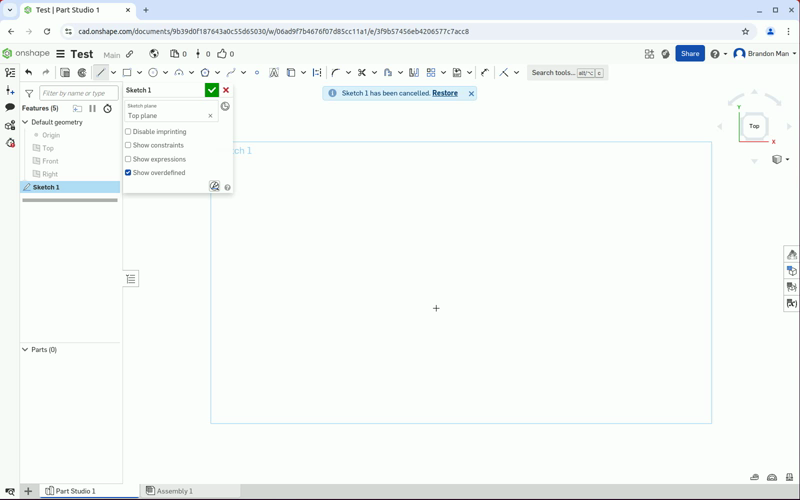
key_up(shift)
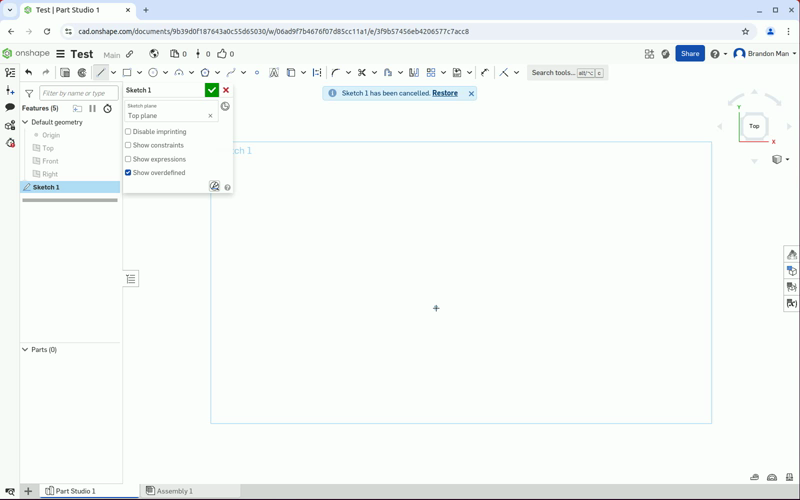
key_down(shift)
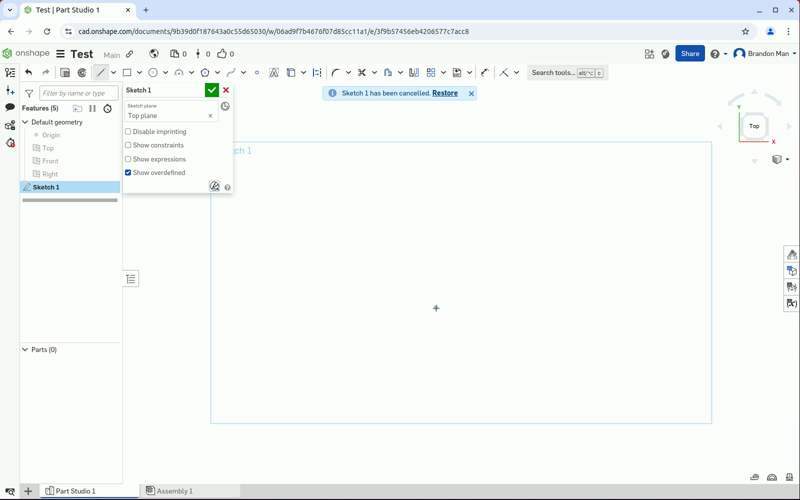
mouse_move(466, 307)
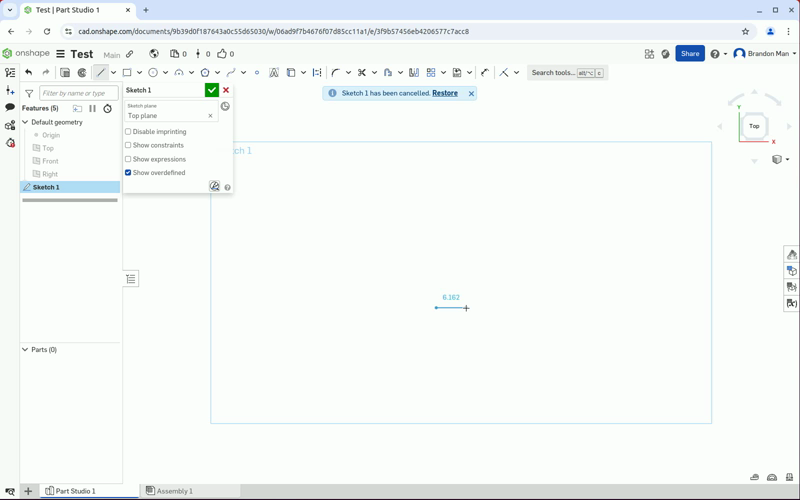
mouse_move(487, 307)
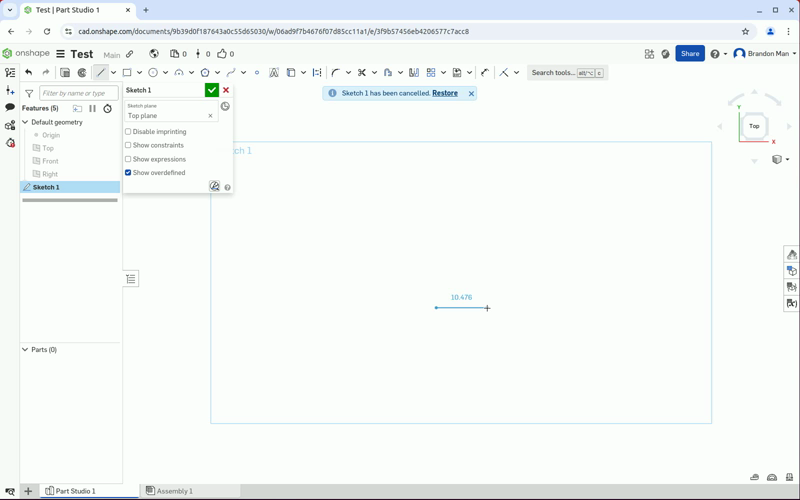
click(487, 307)
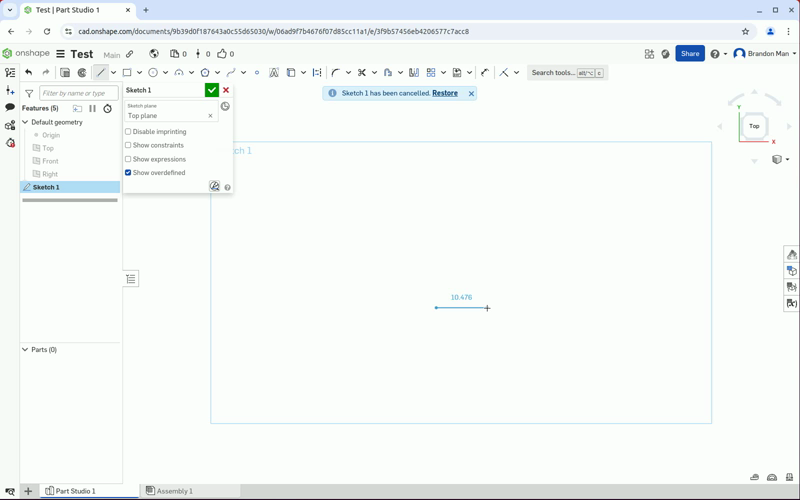
key_up(shift)
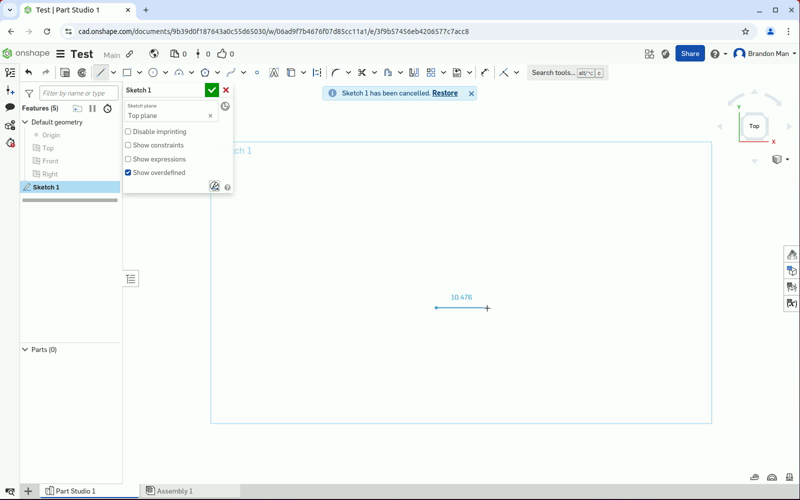
key_down(shift)
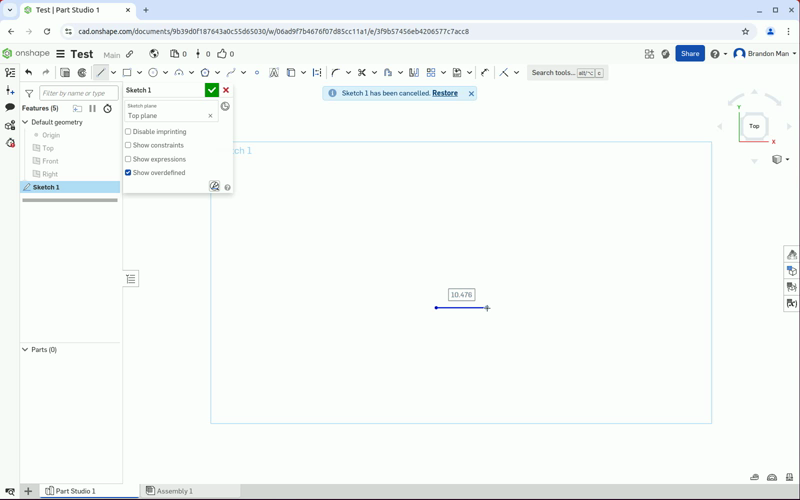
mouse_move(517, 307)
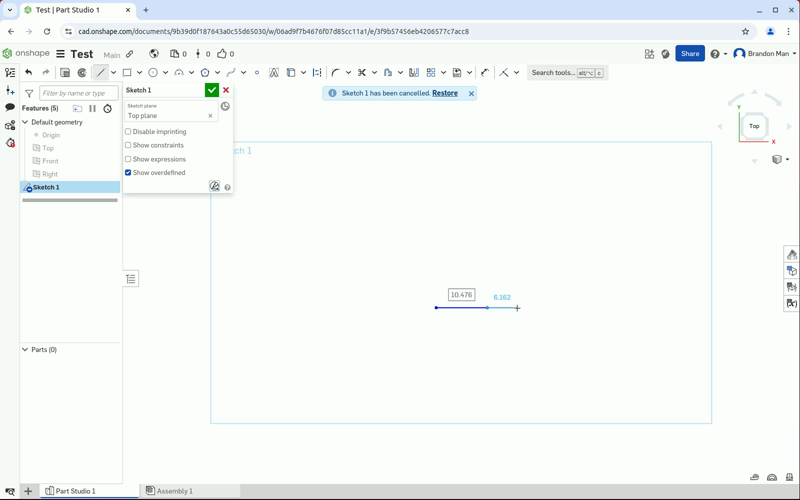
mouse_move(487, 256)
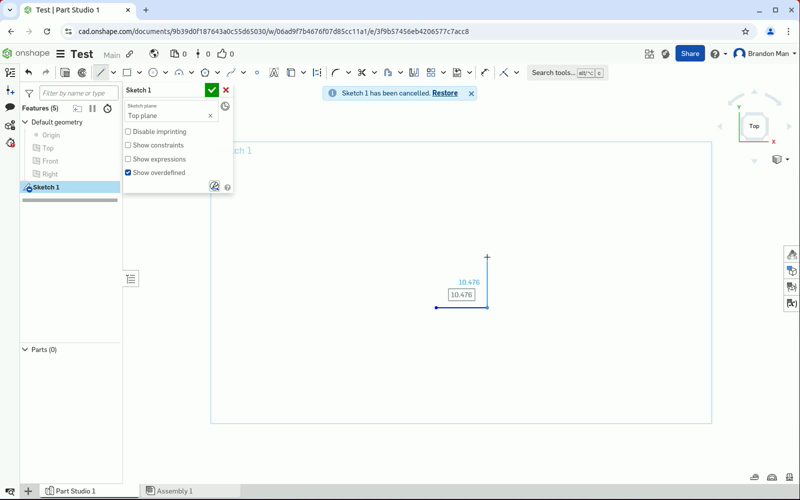
click(487, 256)
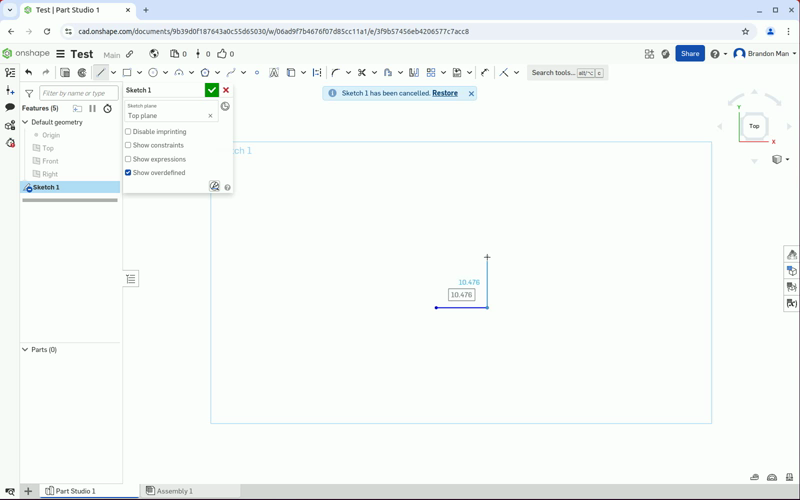
key_up(shift)
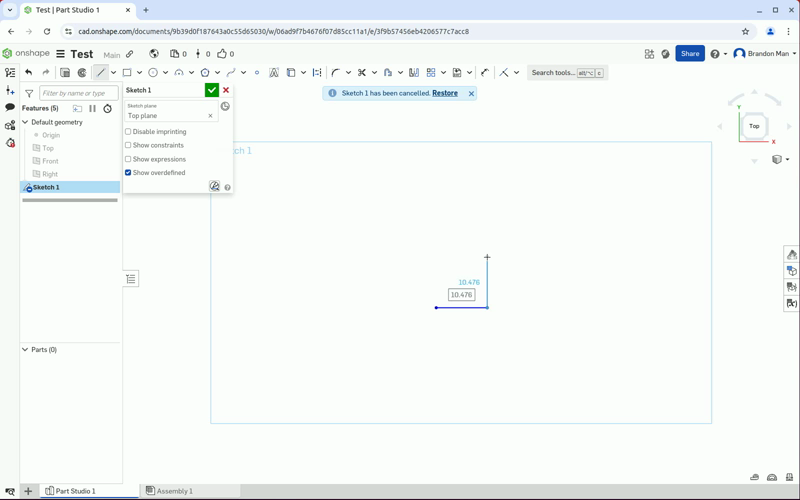
key_down(shift)
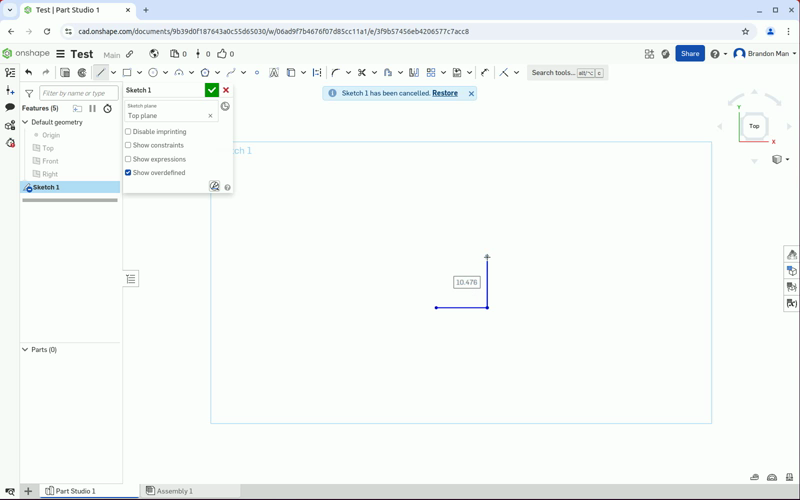
mouse_move(517, 256)
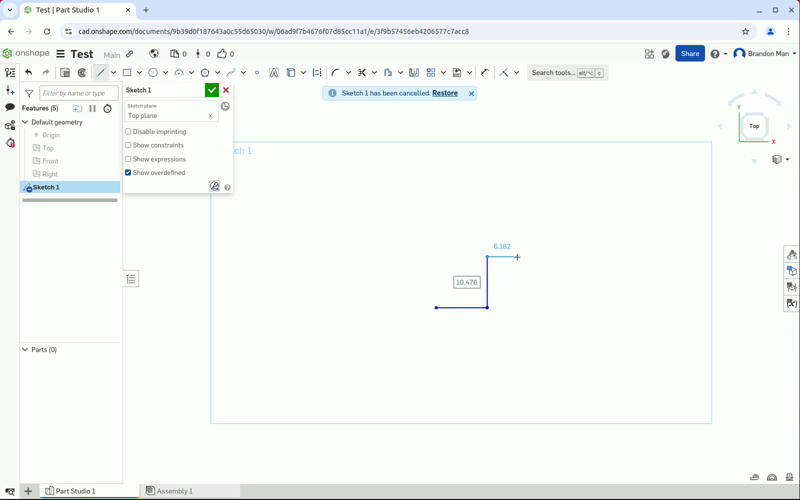
mouse_move(436, 256)
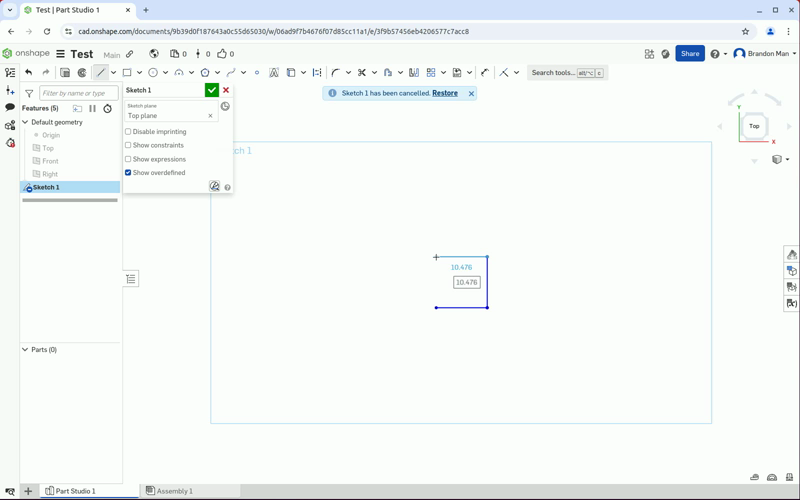
click(436, 256)
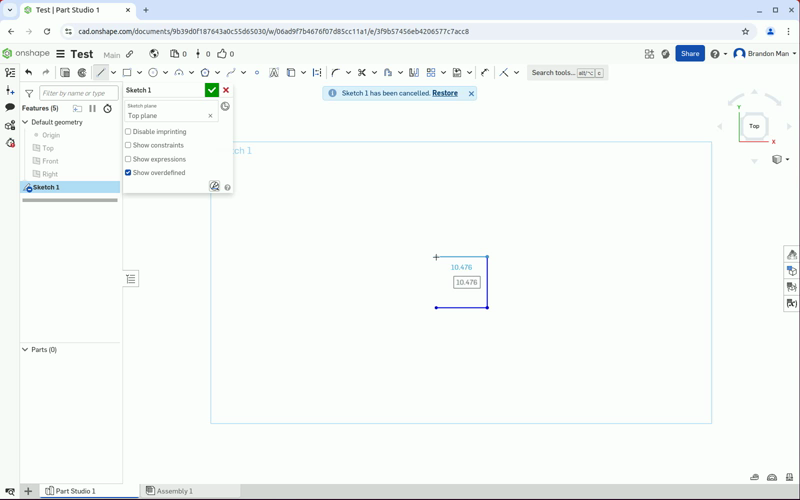
key_up(shift)
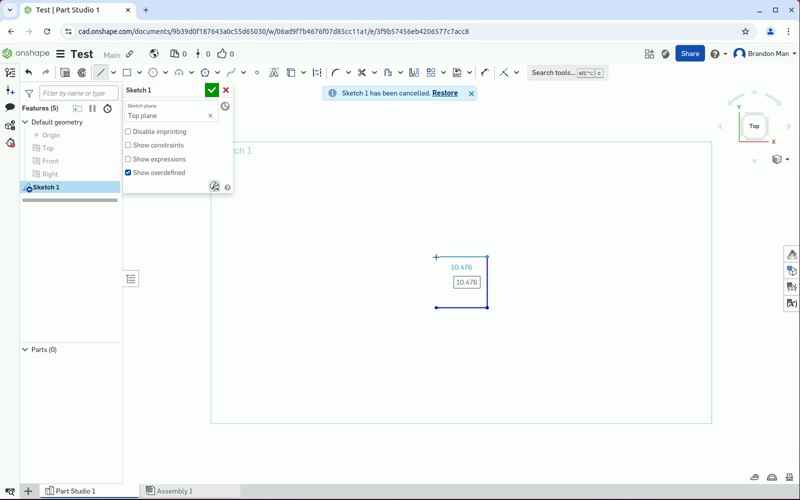
mouse_move(466, 256)
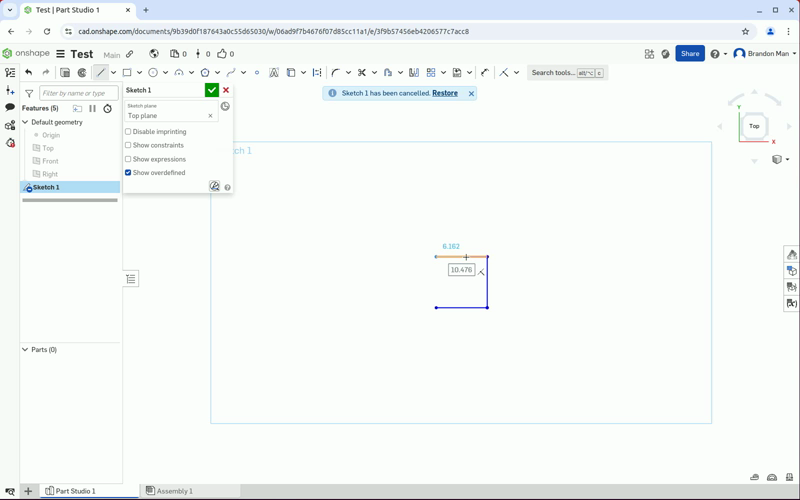
key_down(shift)
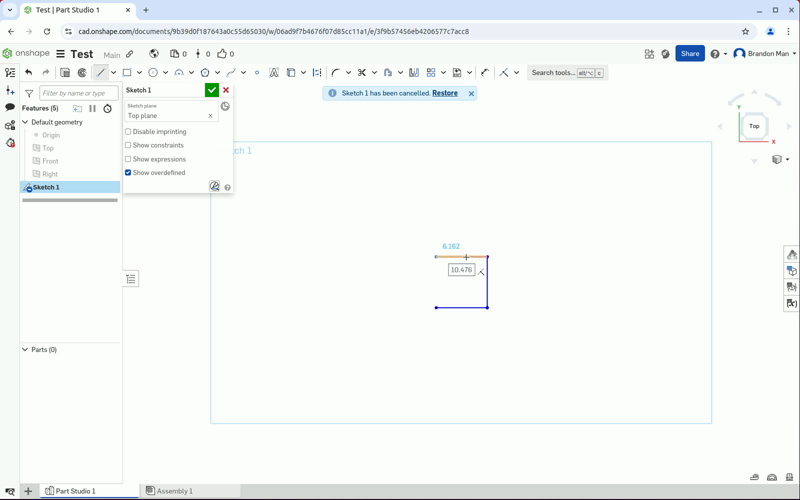
mouse_move(436, 307)
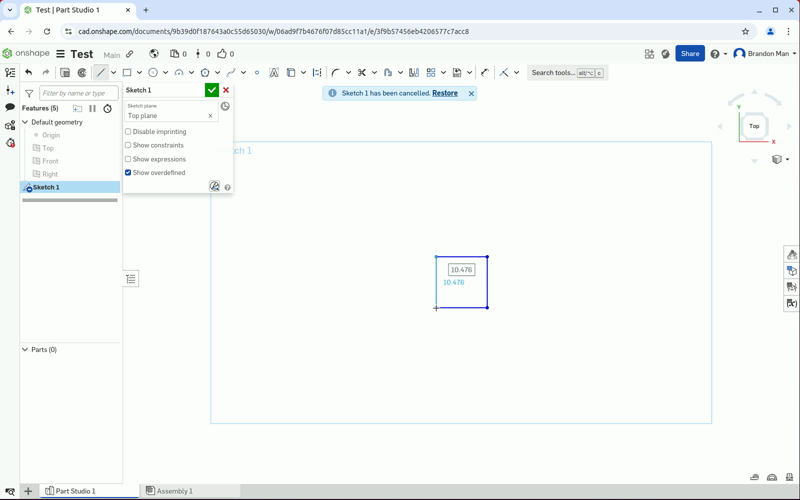
key_up(shift)
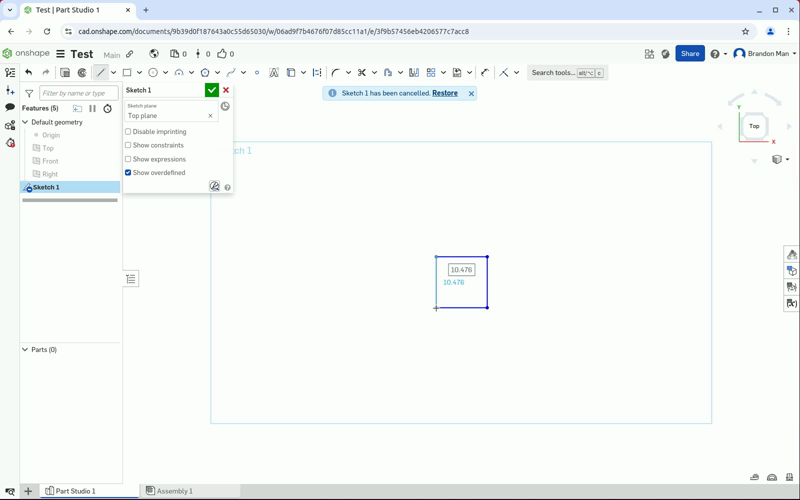
click(436, 307)
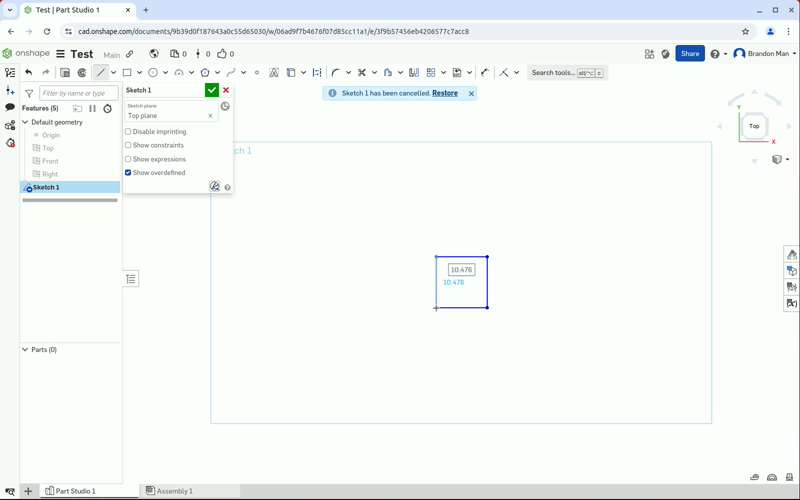
key(esc)
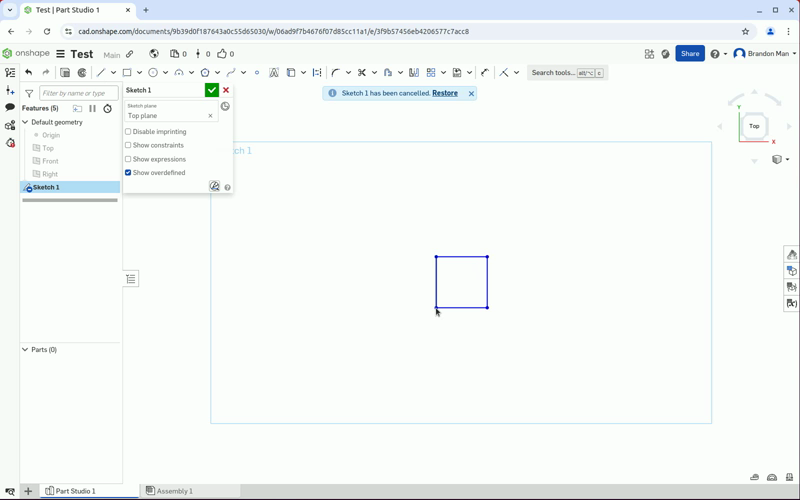
mouse_move(442, 289)
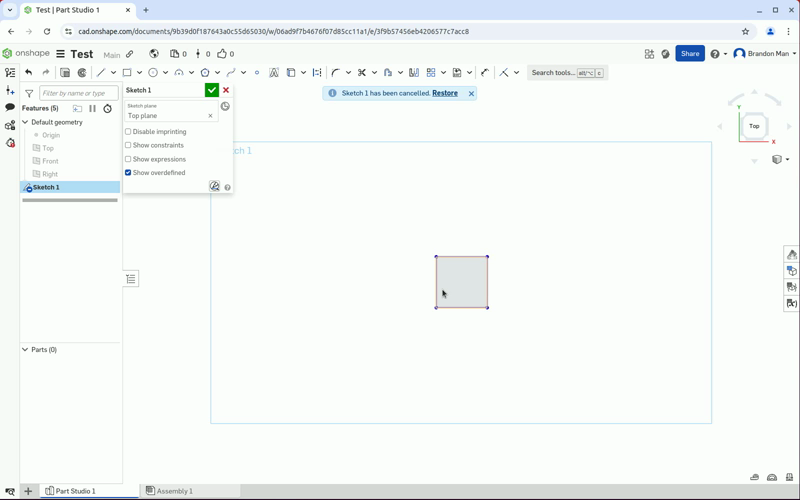
click(442, 289)
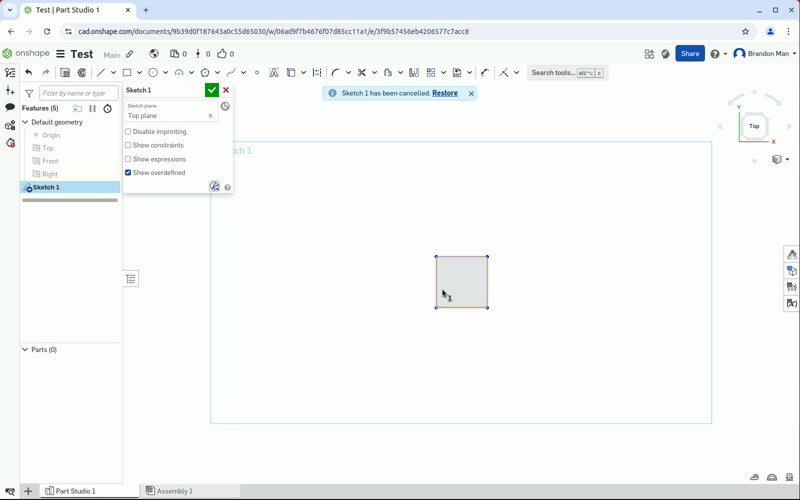
mouse_move(73, 352)
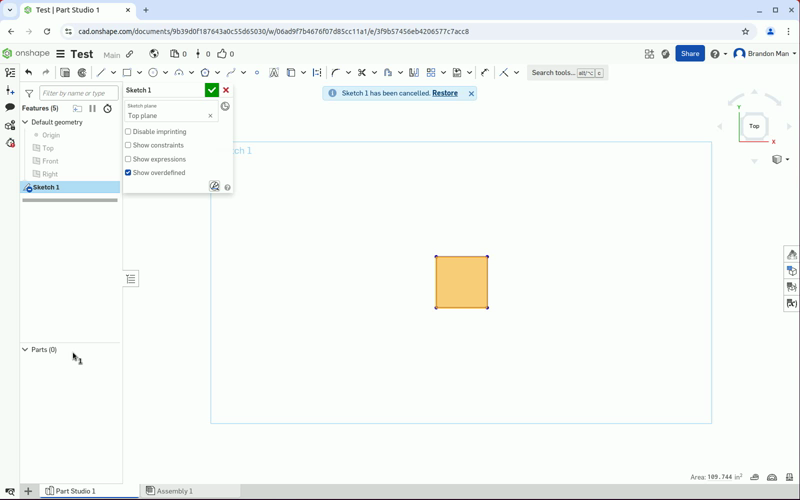
key(shift+y)
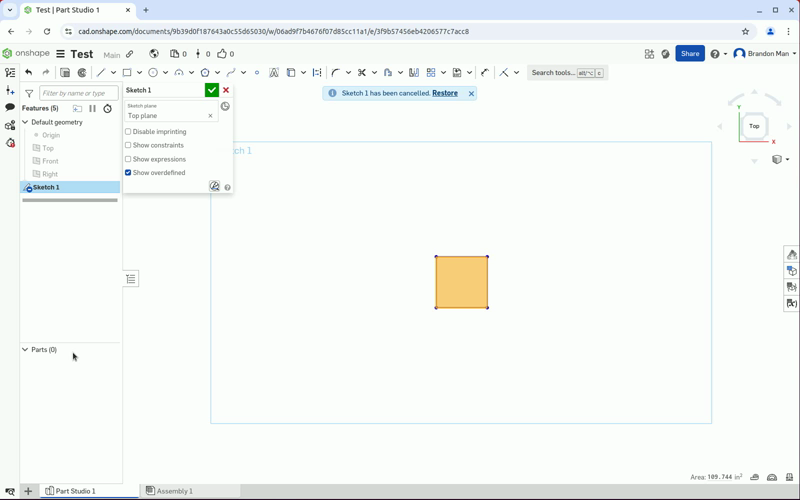
key(shift+e)
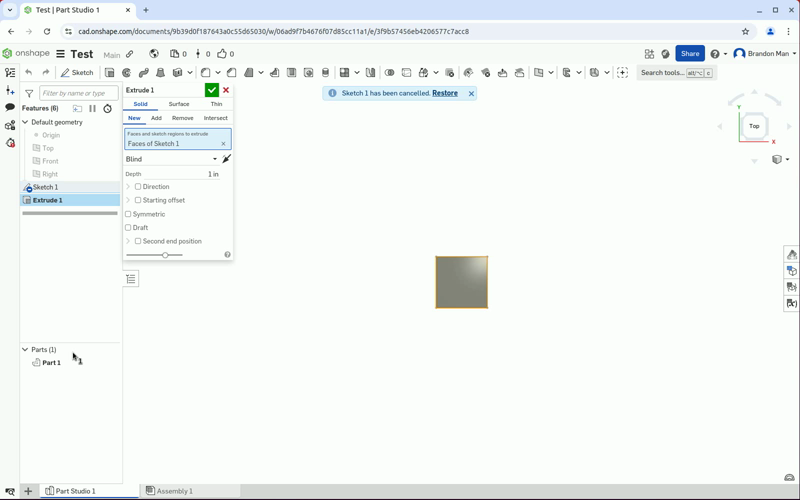
mouse_move(143, 106)
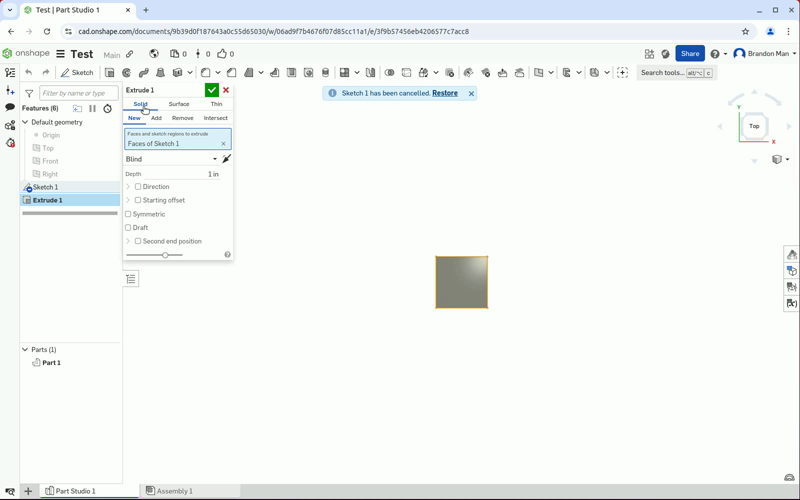
click(143, 106)
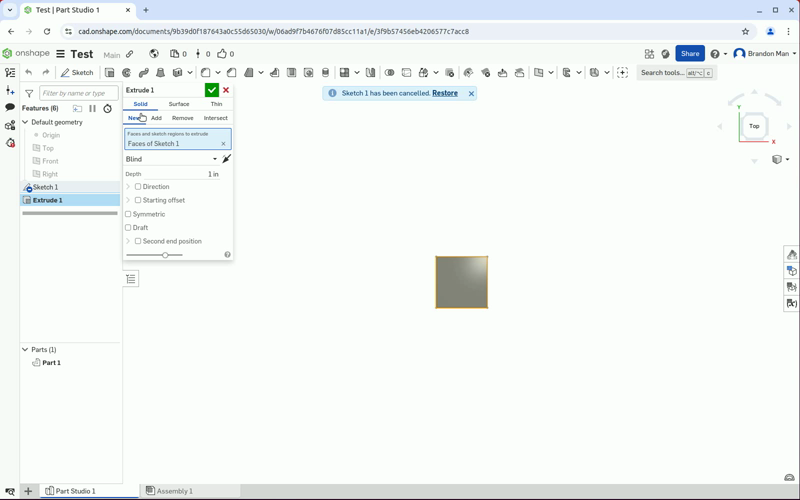
mouse_move(137, 120)
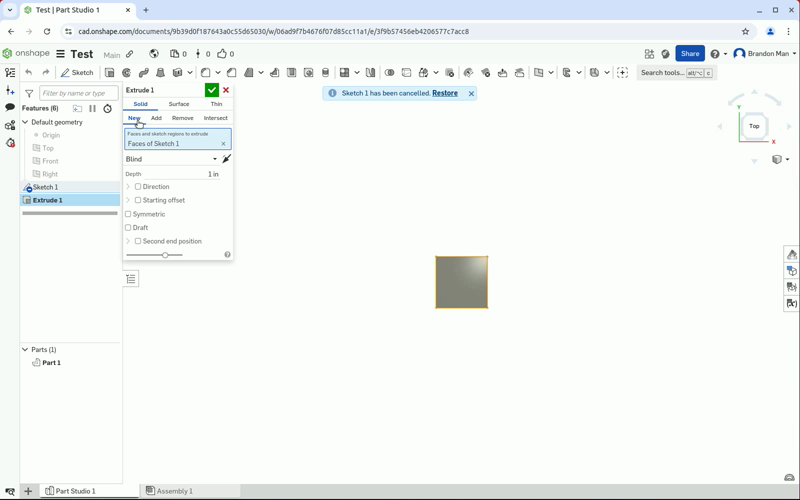
click(137, 120)
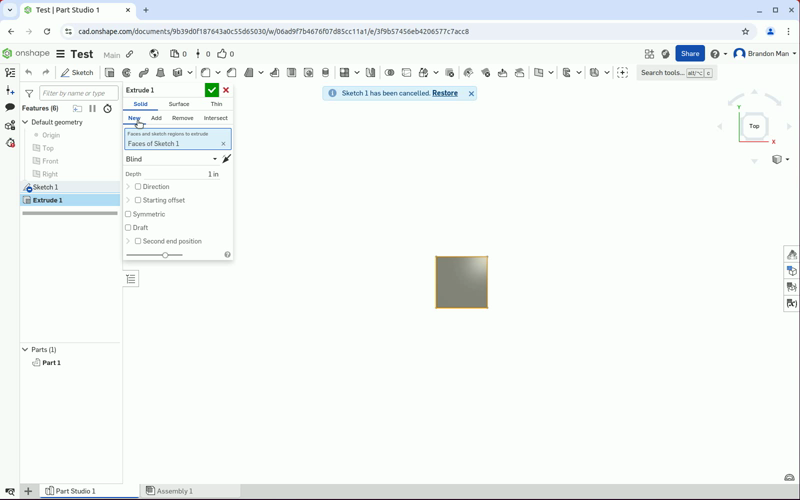
key(tab, 4)
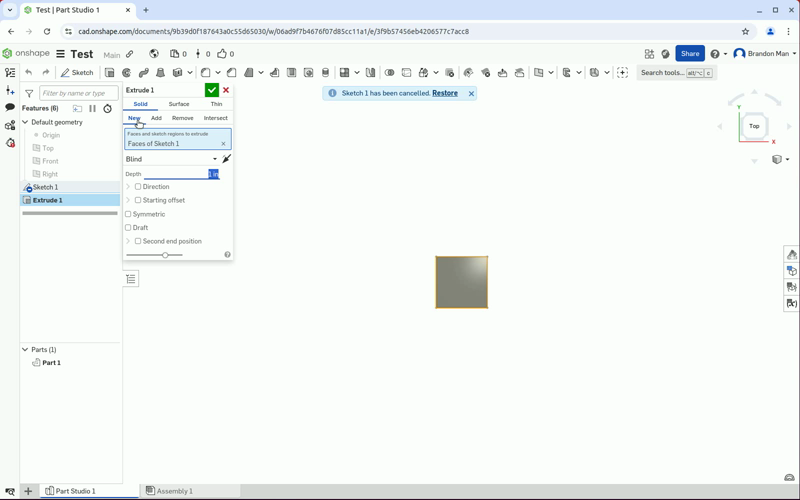
text(4.092)
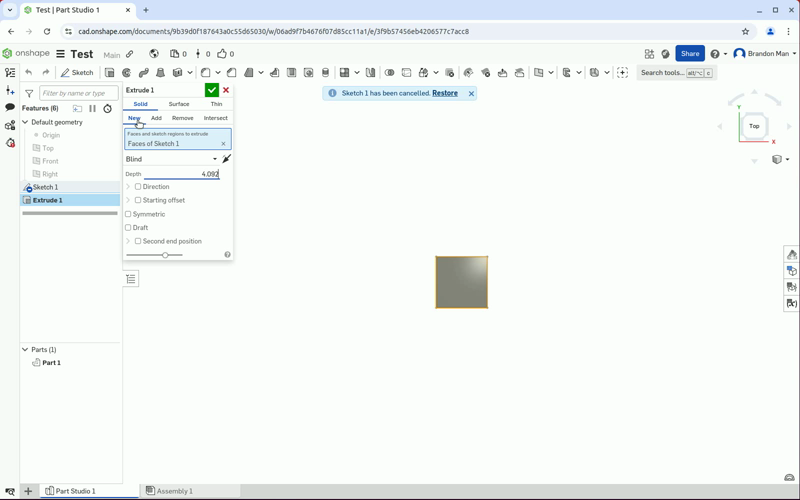
key(enter)
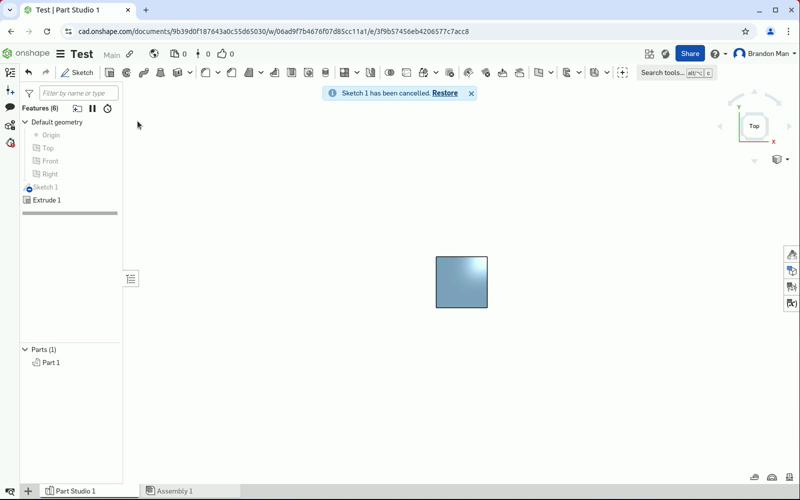
key(shift+h)
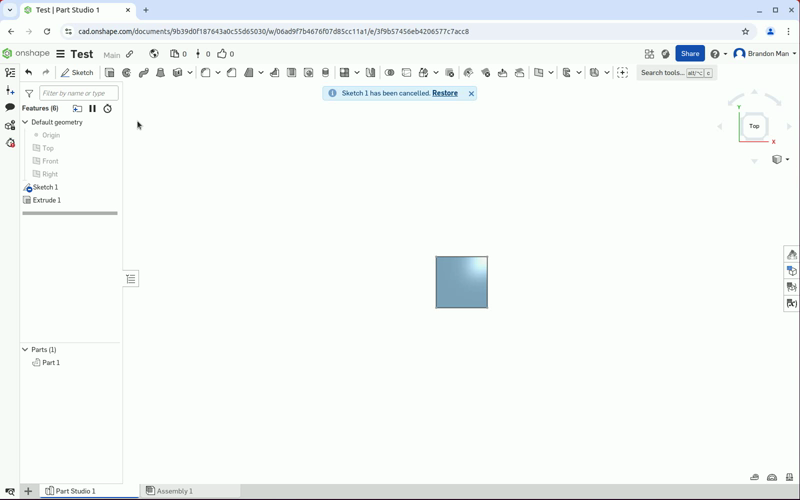
key(shift+h)
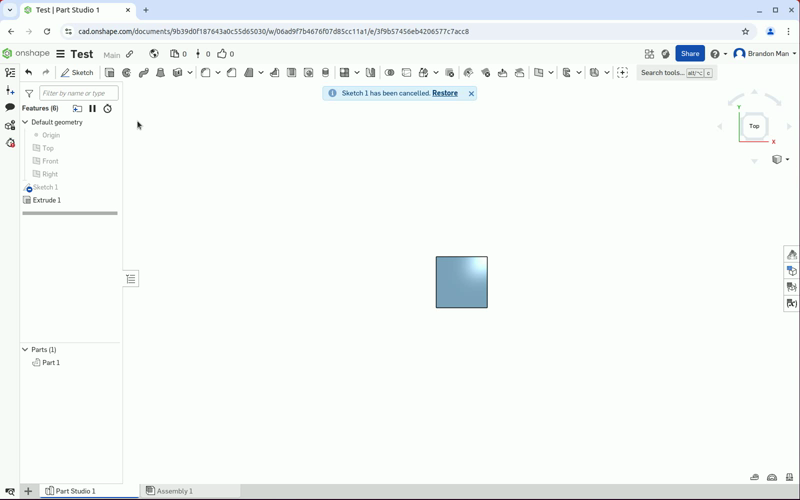
mouse_move(73, 189)
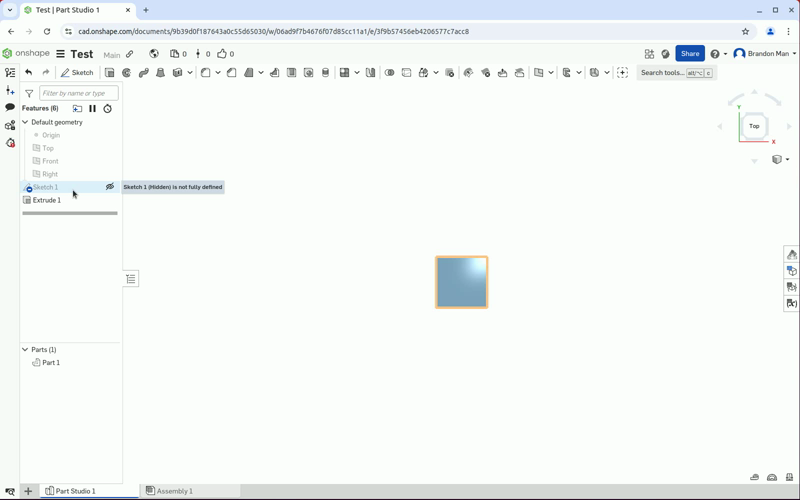
click(73, 189)
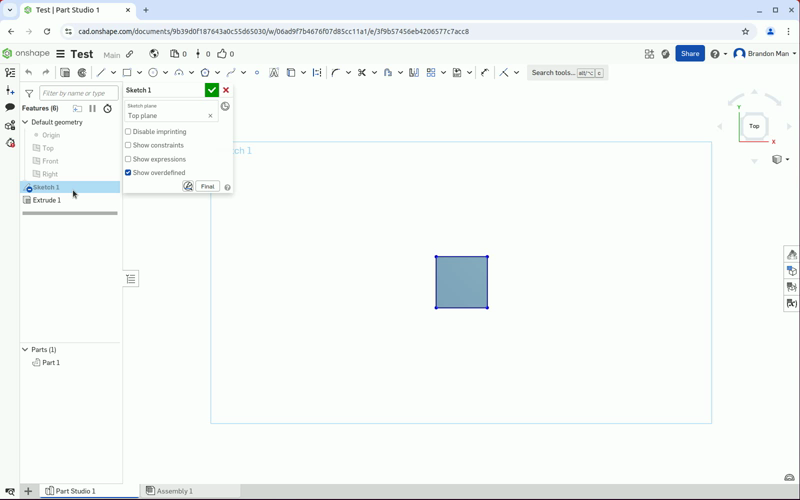
mouse_move(229, 92)
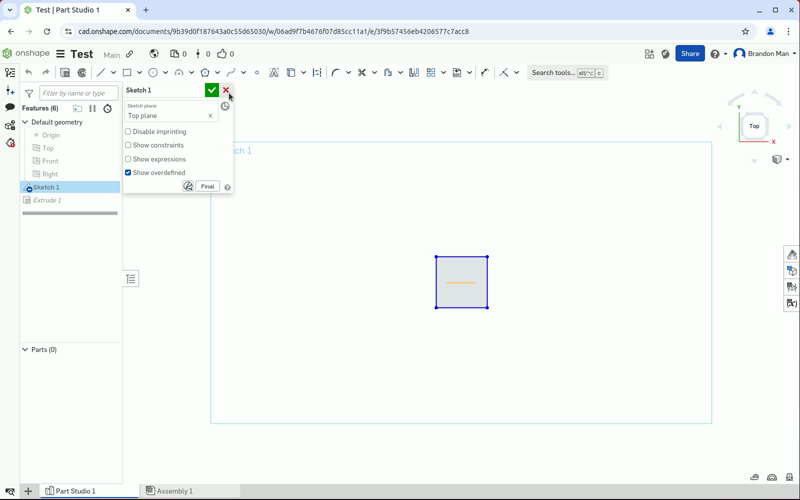
click(229, 92)
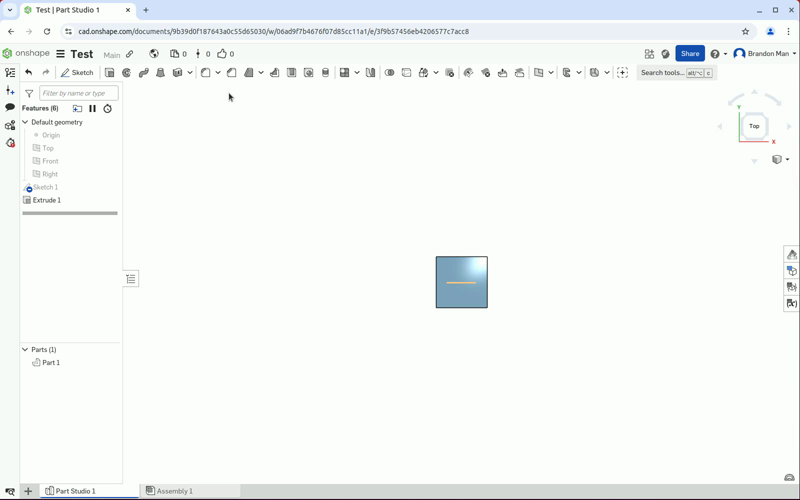
mouse_move(541, 75)
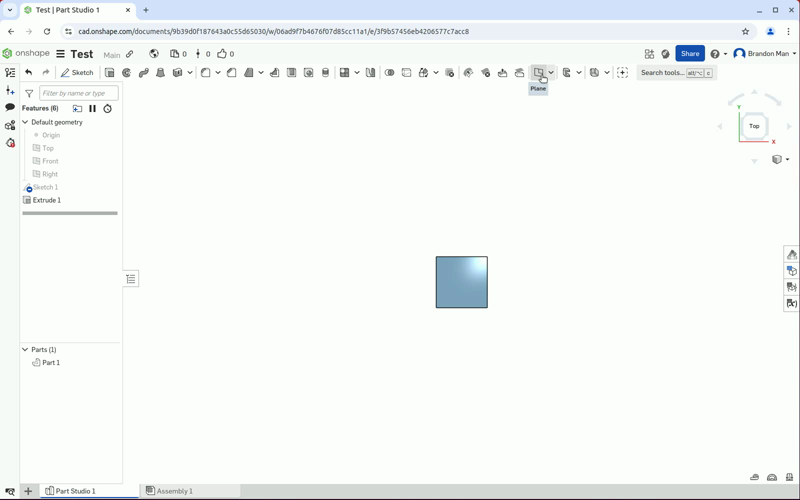
click(541, 75)
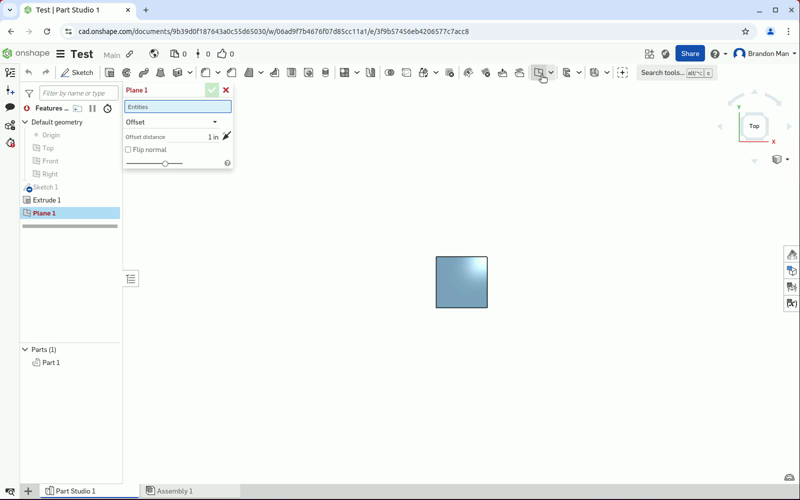
mouse_move(73, 150)
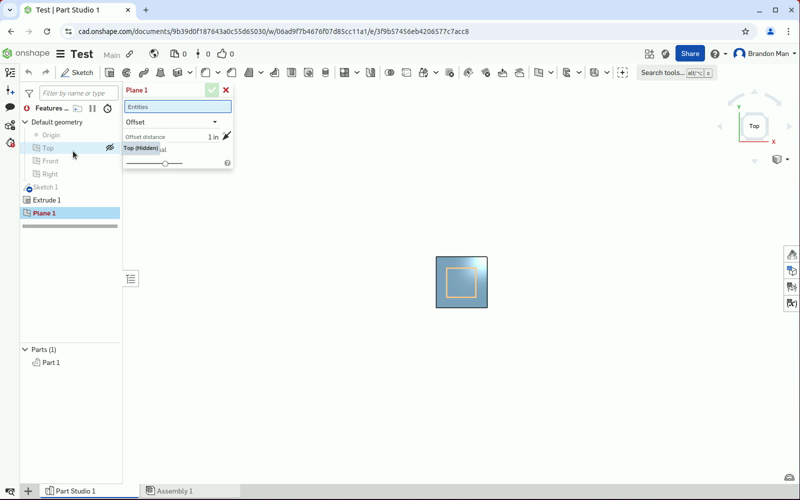
click(73, 150)
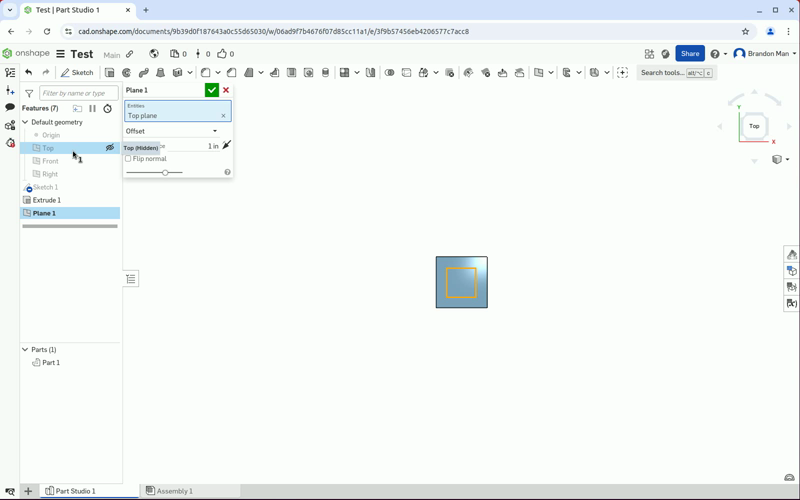
key(tab, 2)
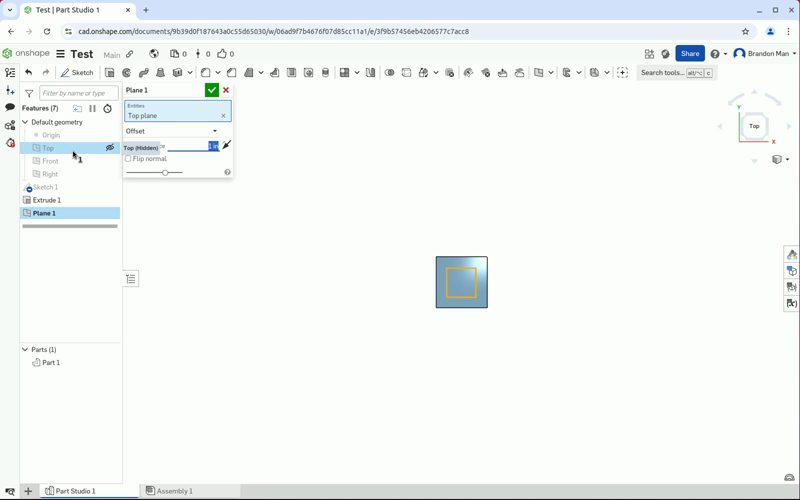
text(4.098)
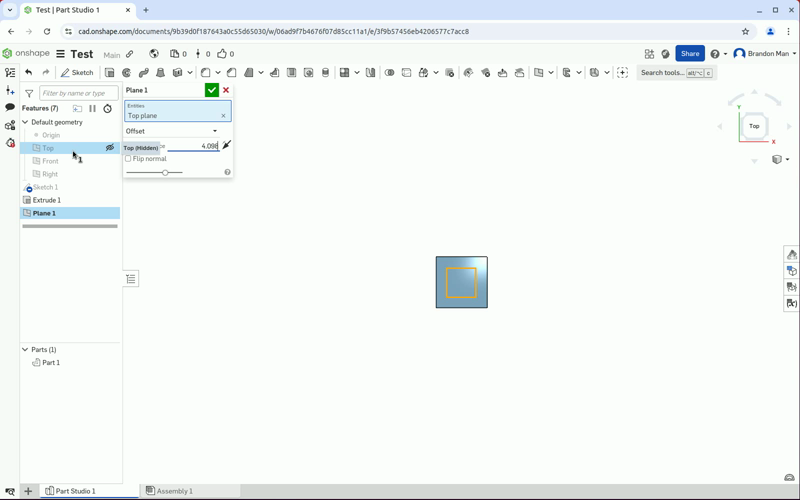
key(enter, 2)
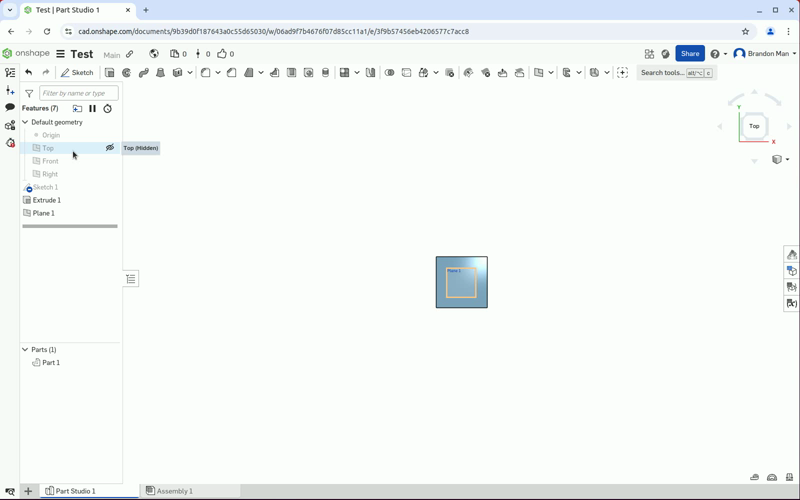
key(shift+s)
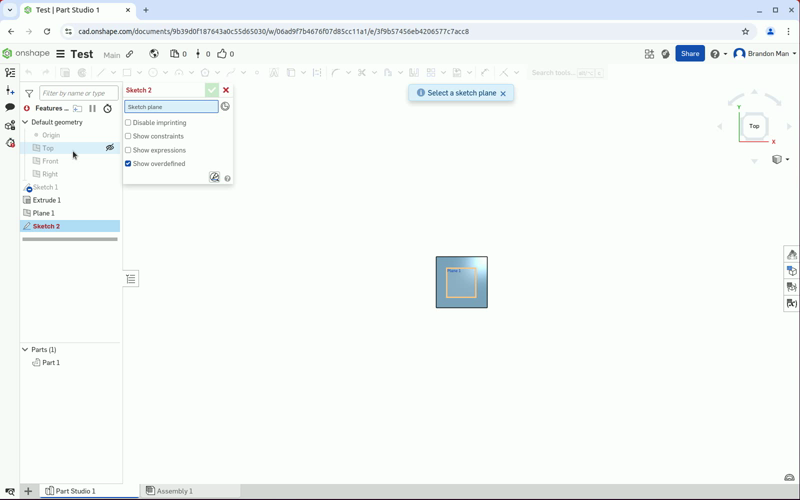
mouse_move(73, 215)
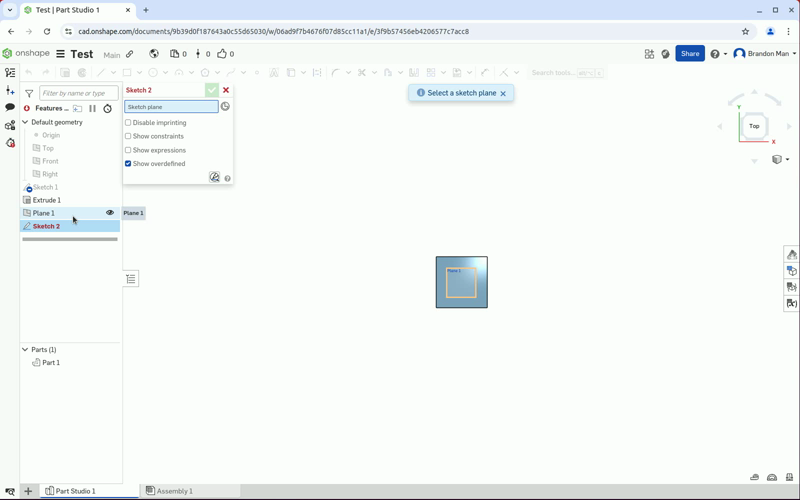
click(73, 215)
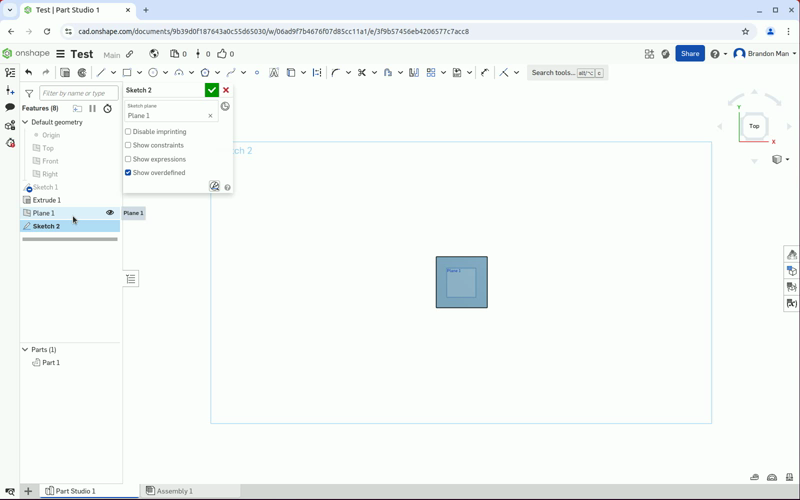
mouse_move(73, 352)
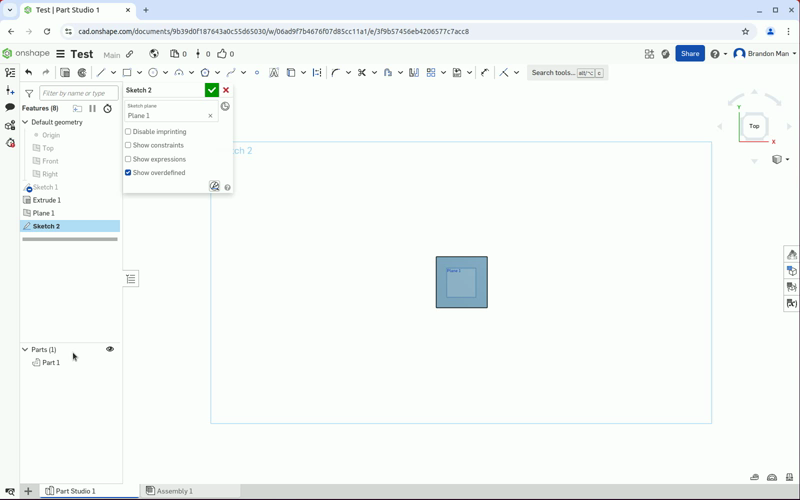
key(y)
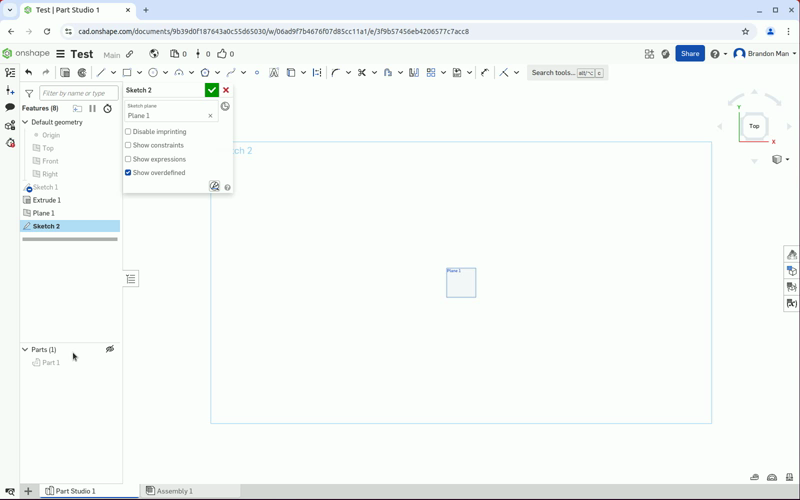
key(l)
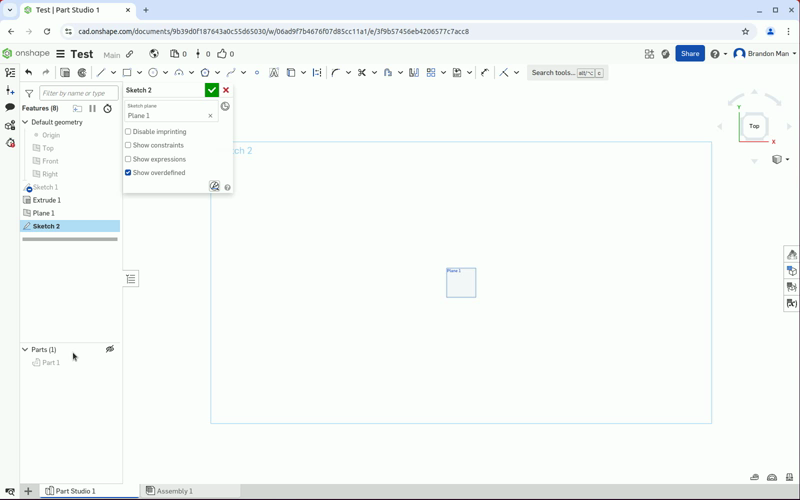
key_down(shift)
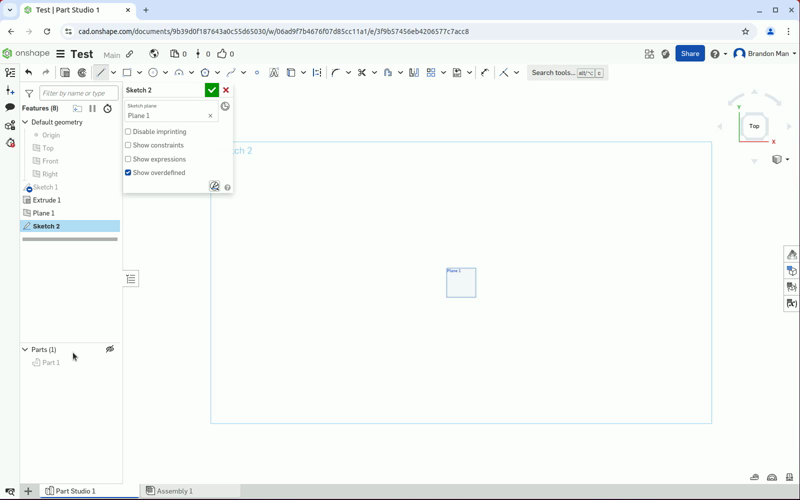
mouse_move(450, 307)
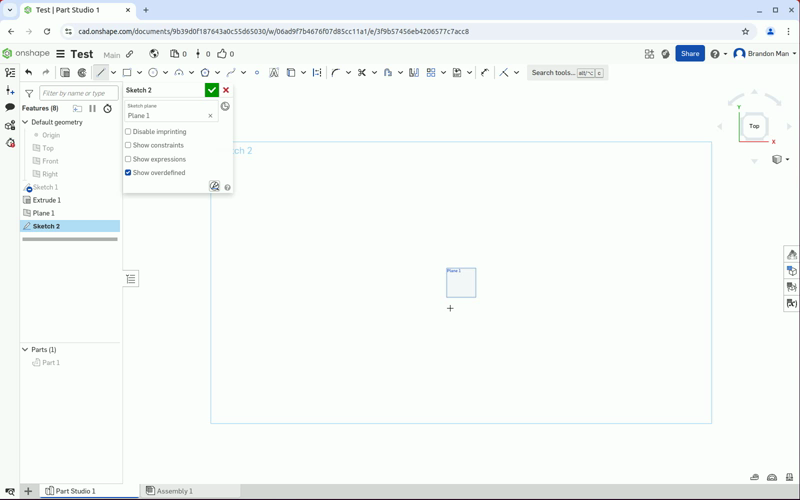
click(450, 307)
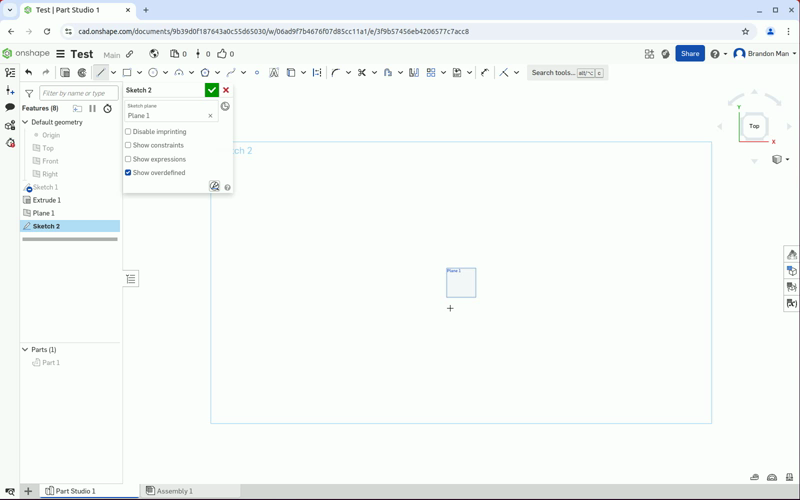
key_up(shift)
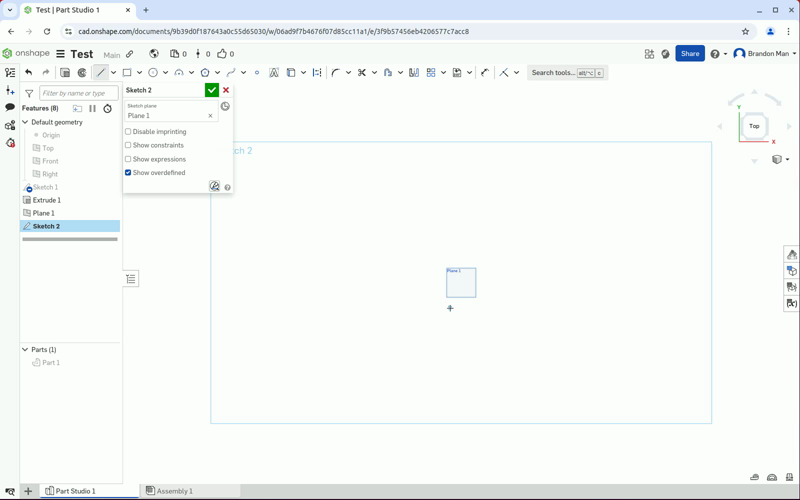
key_down(shift)
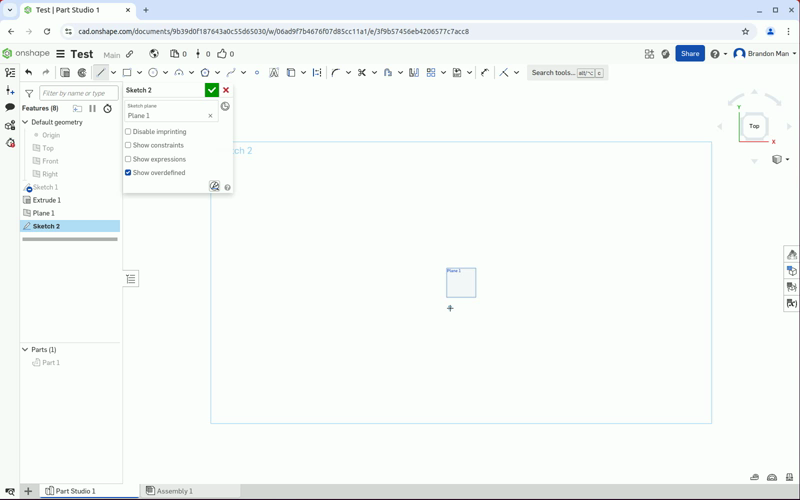
mouse_move(480, 307)
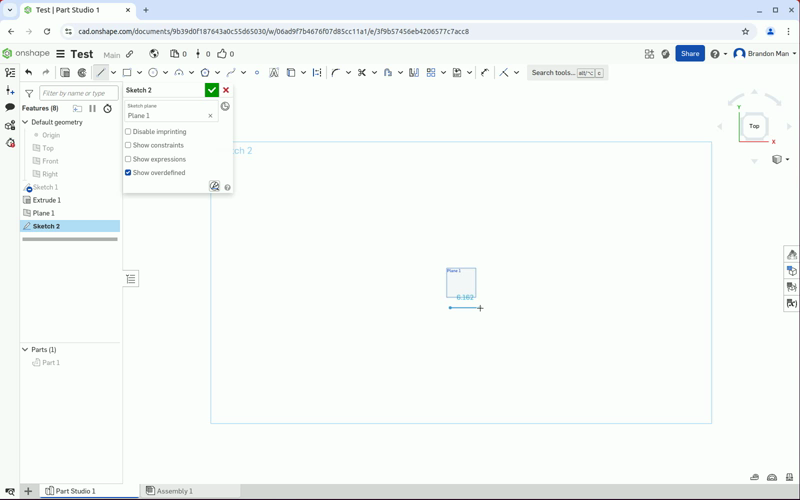
mouse_move(486, 307)
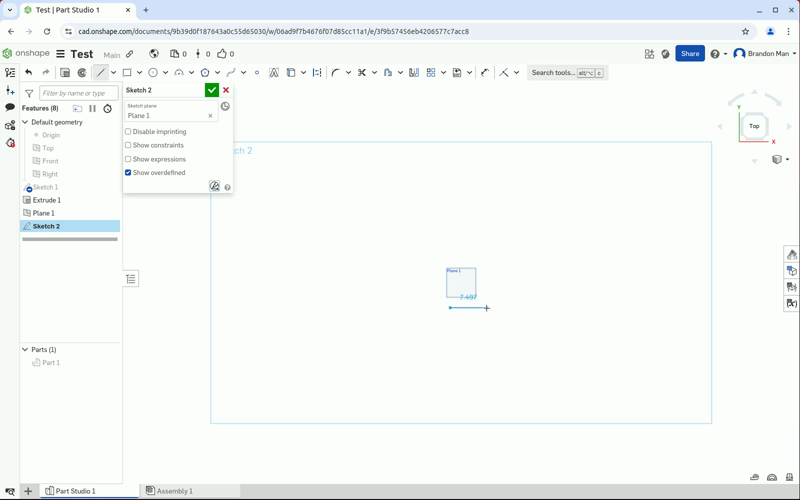
click(486, 307)
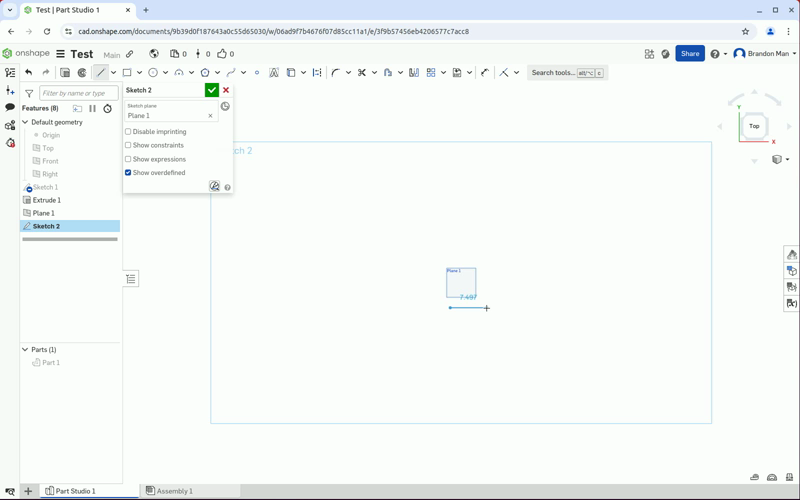
key_up(shift)
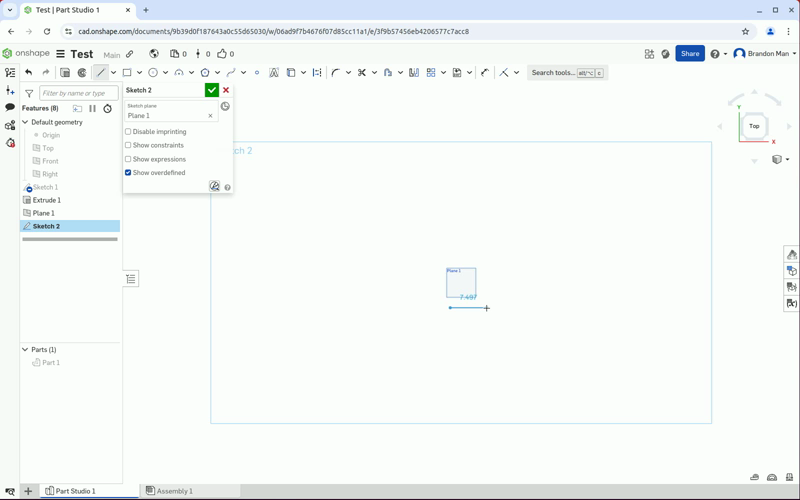
key_down(shift)
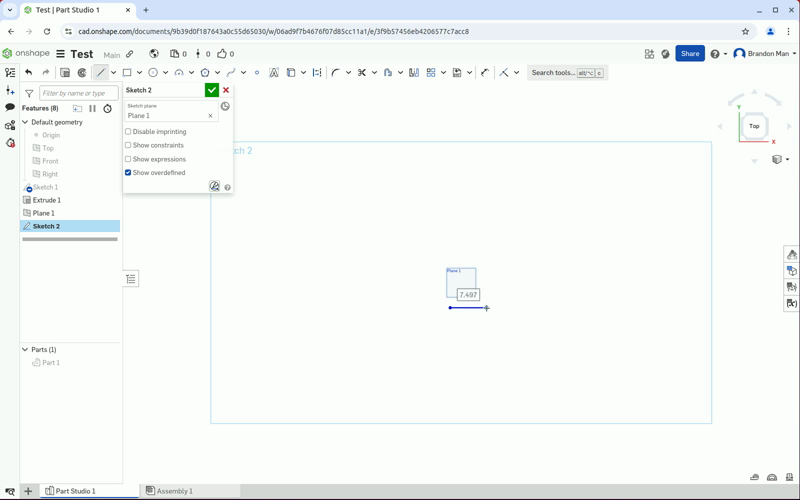
mouse_move(516, 307)
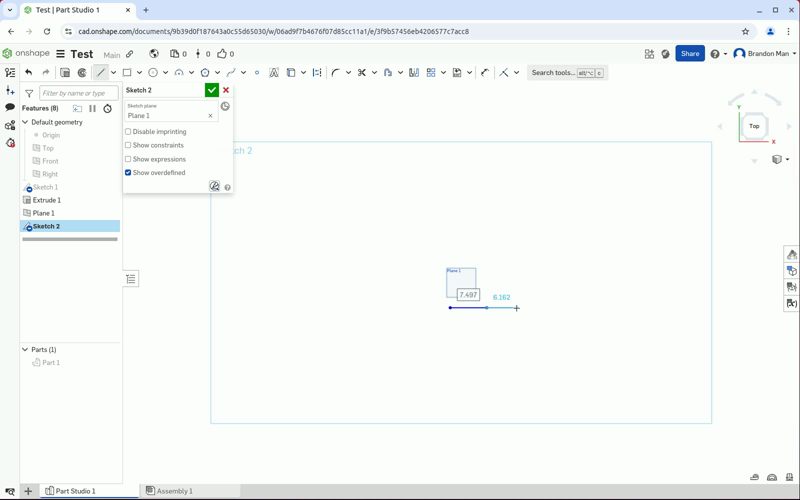
mouse_move(486, 269)
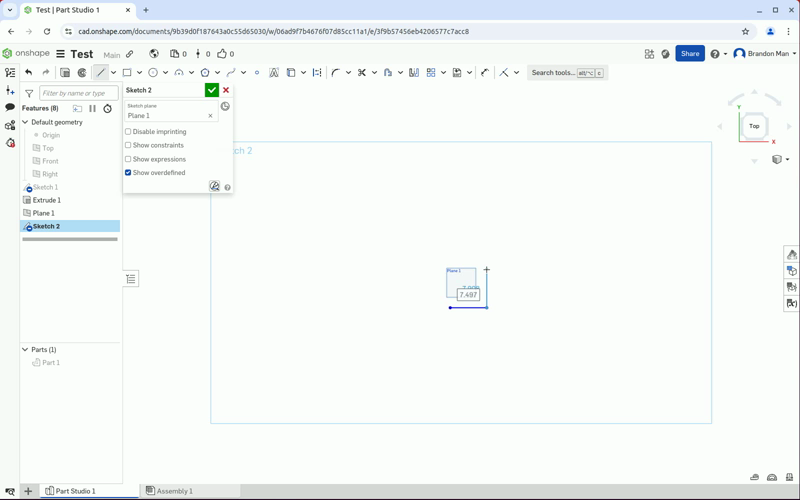
click(486, 269)
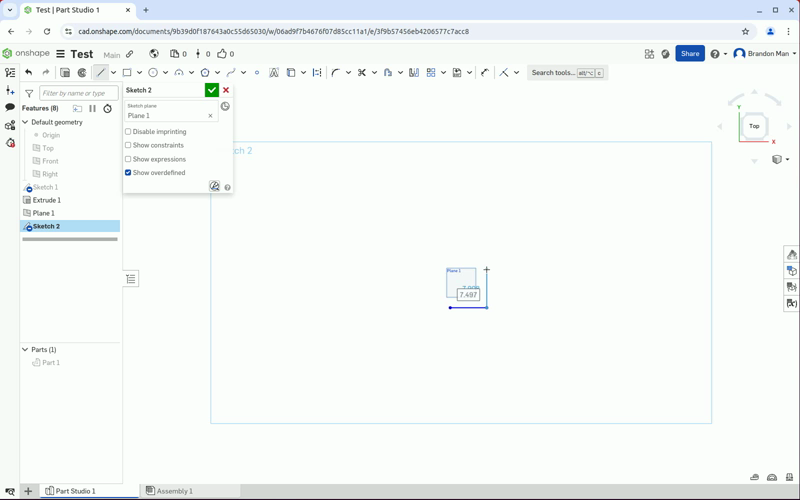
key_up(shift)
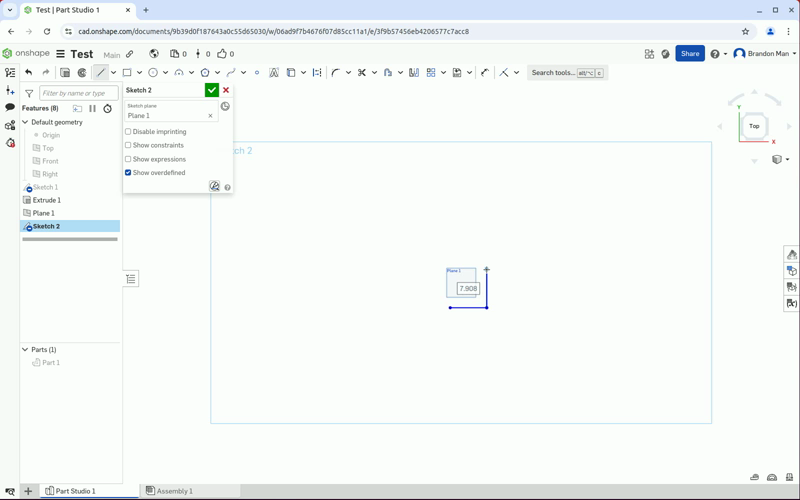
key_down(shift)
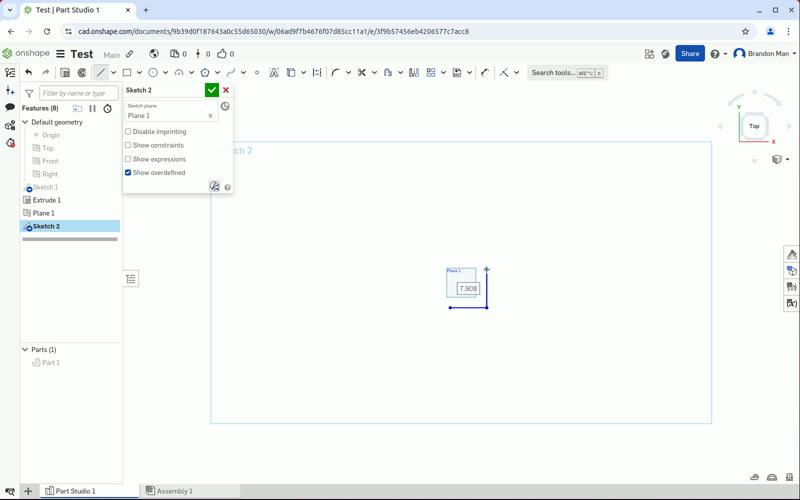
mouse_move(516, 269)
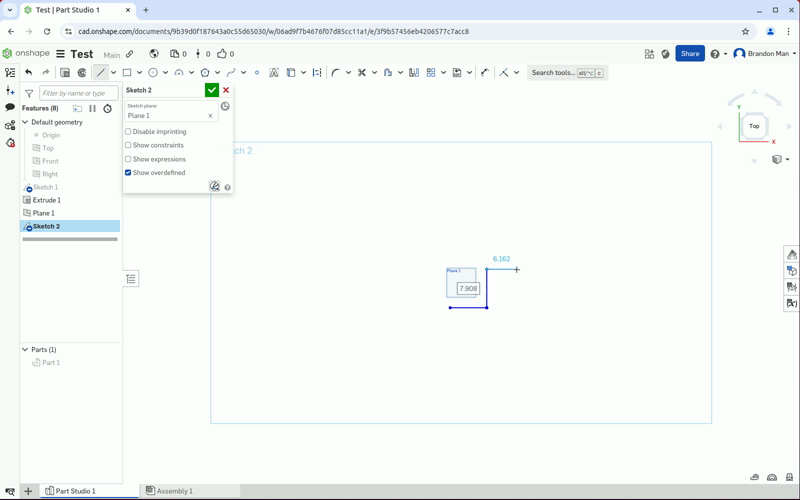
mouse_move(450, 269)
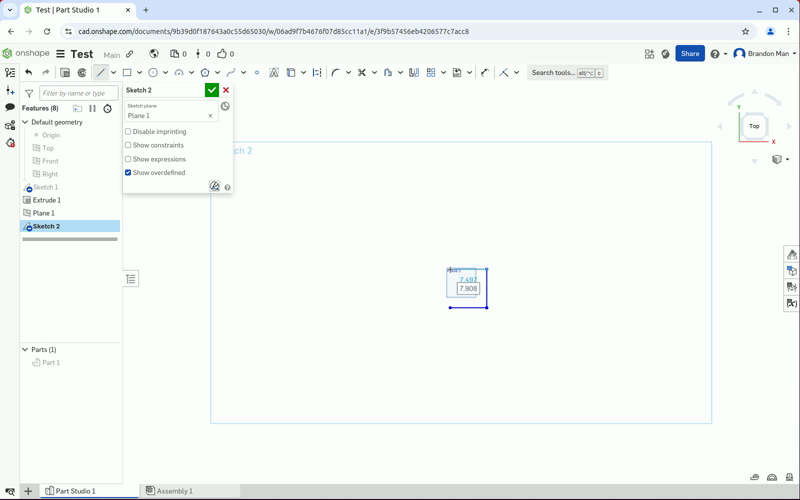
click(450, 269)
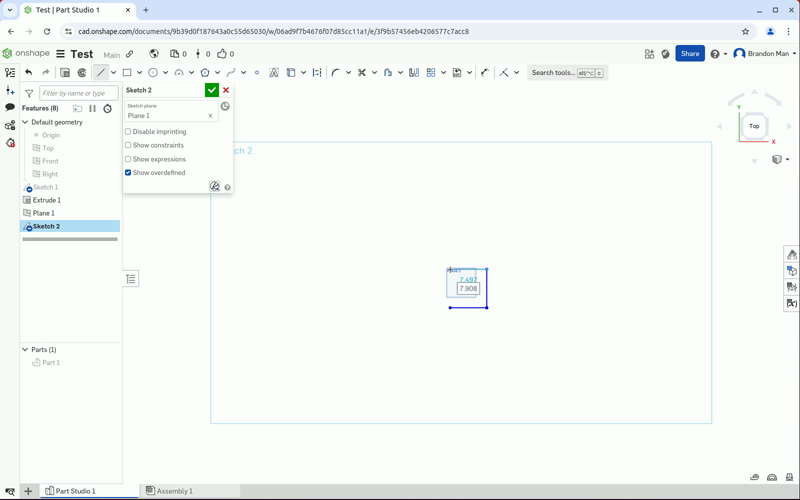
key_up(shift)
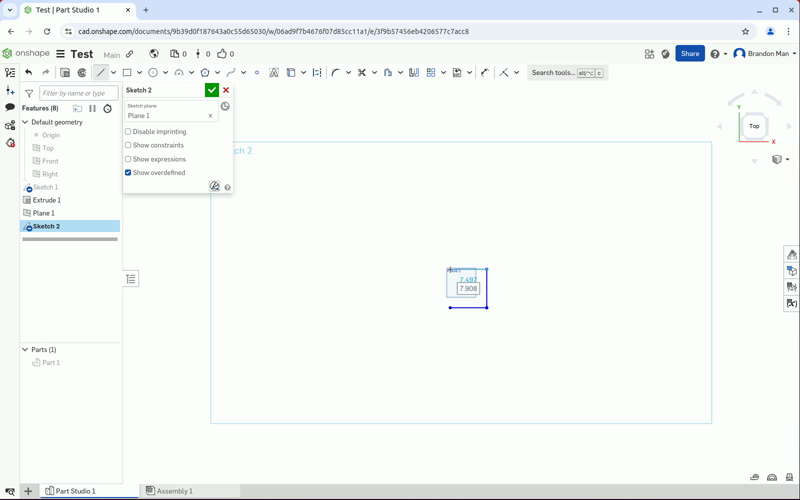
mouse_move(480, 269)
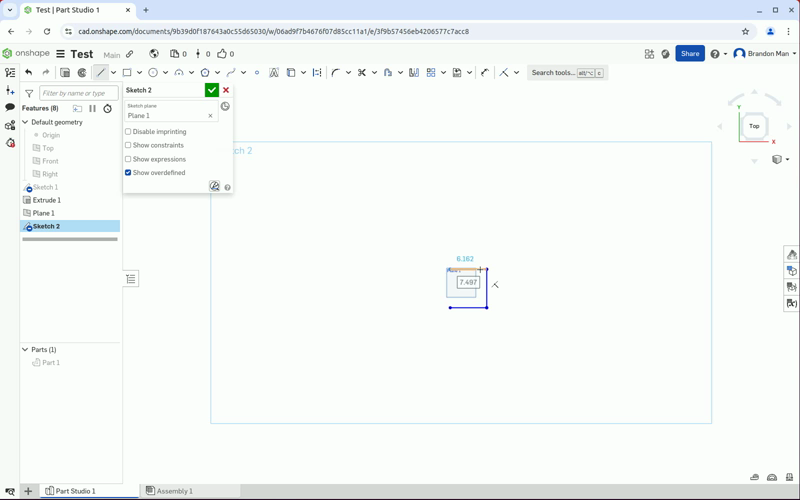
key_down(shift)
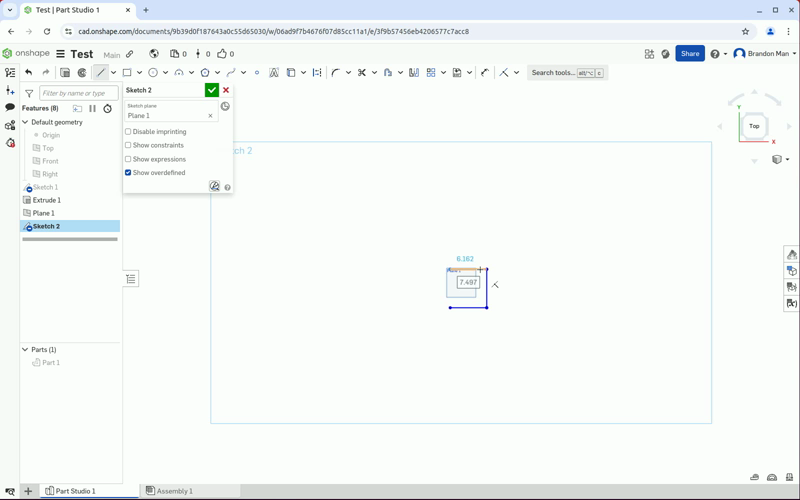
mouse_move(450, 307)
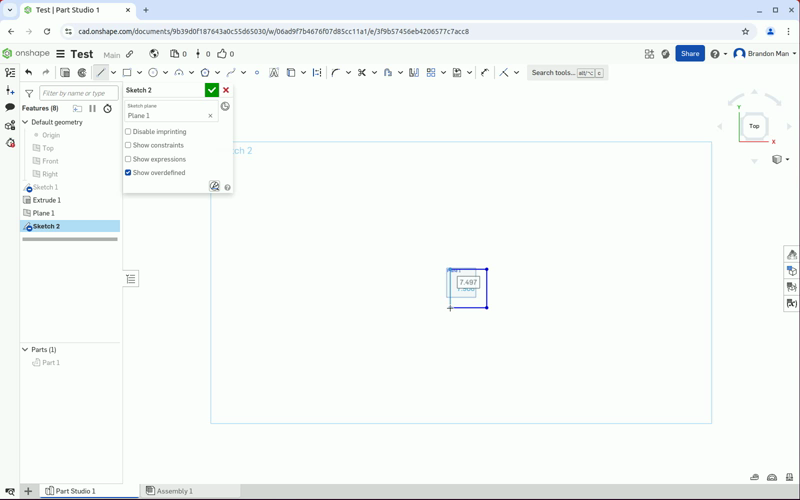
key_up(shift)
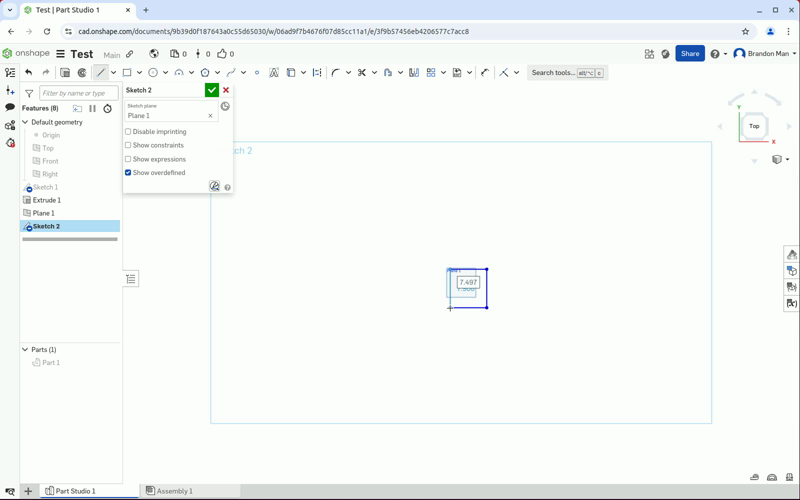
click(450, 307)
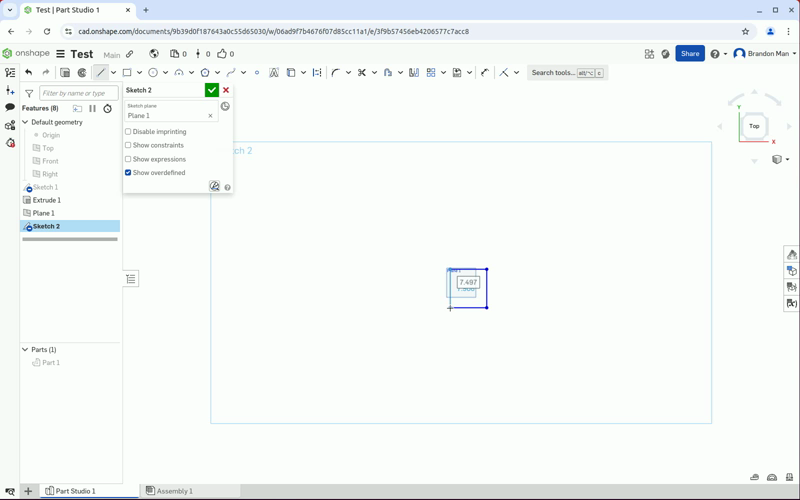
key(esc)
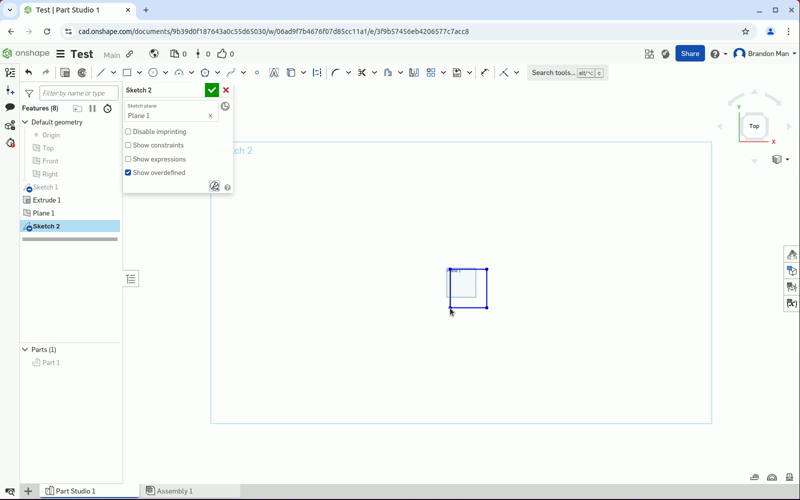
mouse_move(484, 286)
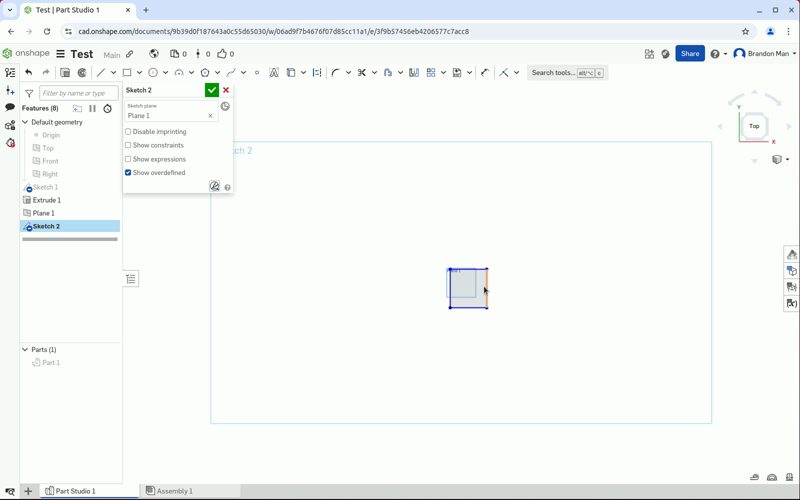
scroll(6)
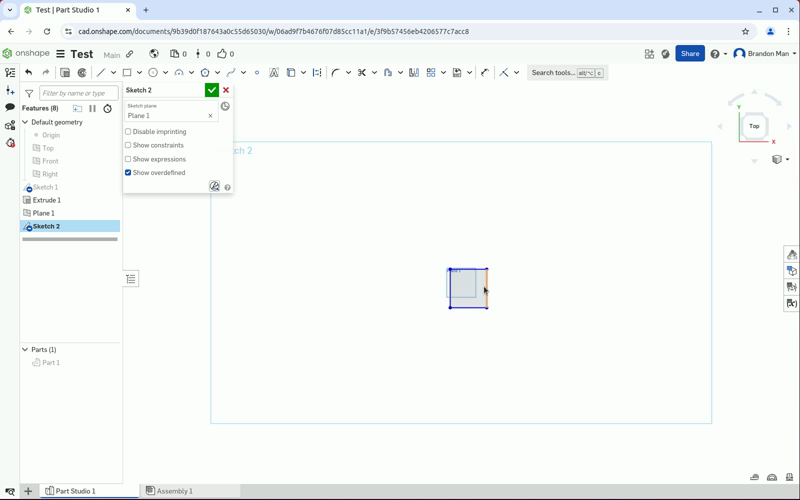
scroll(6)
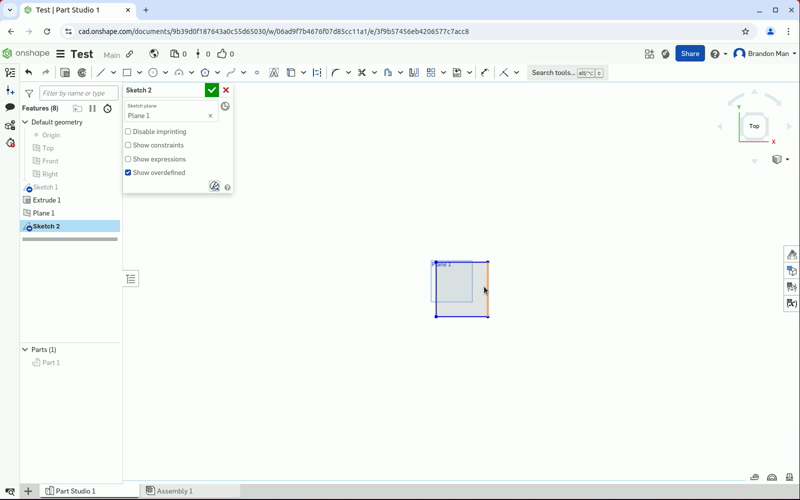
scroll(6)
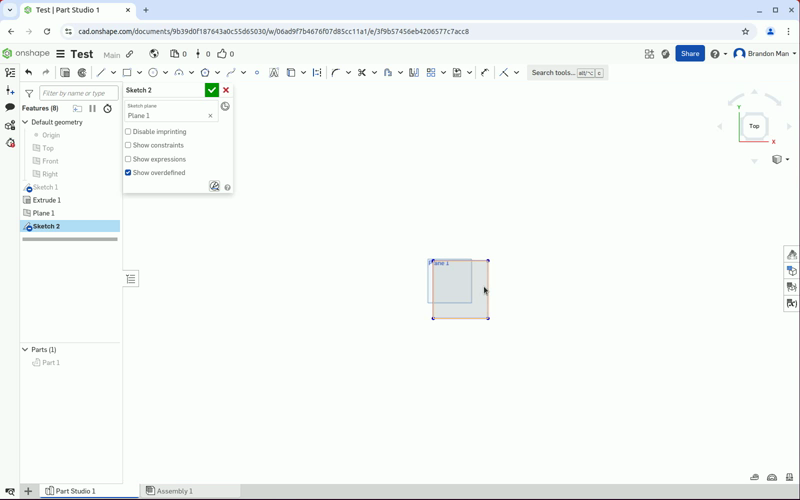
scroll(6)
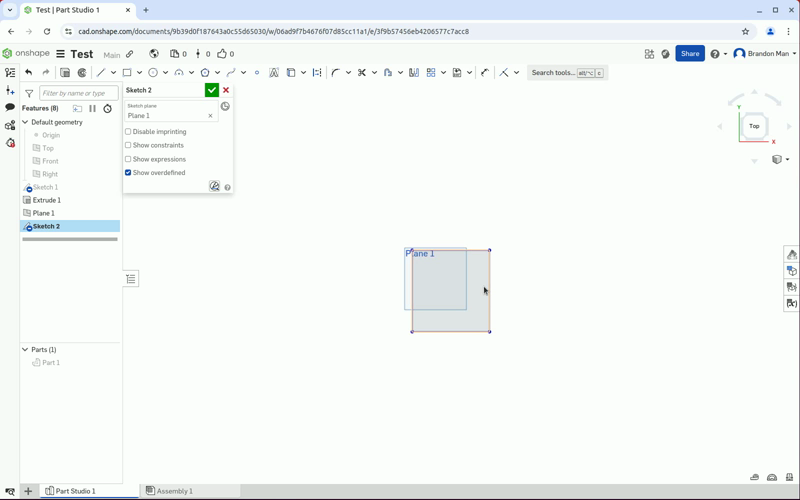
scroll(6)
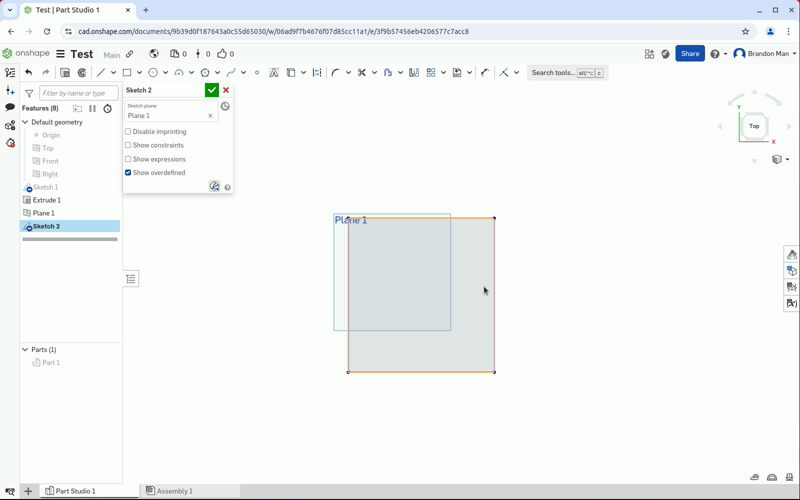
scroll(6)
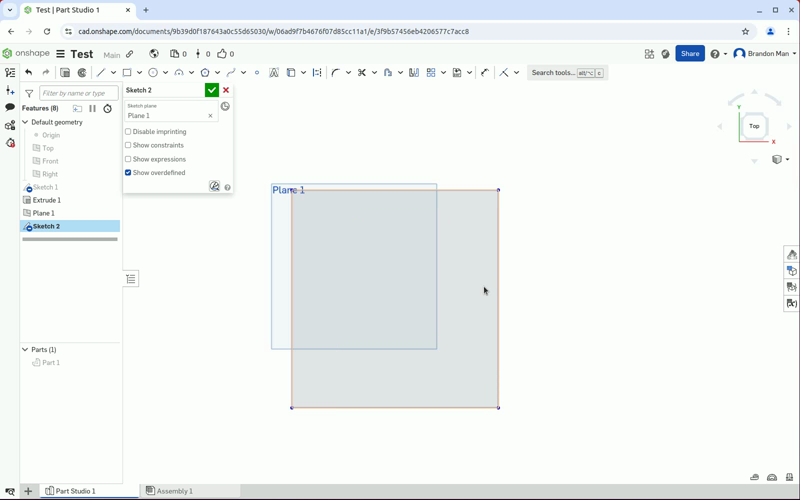
scroll(6)
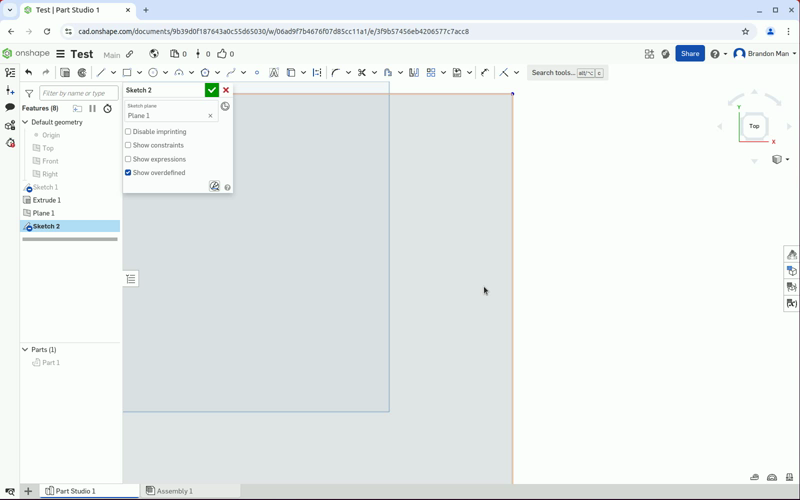
click(484, 286)
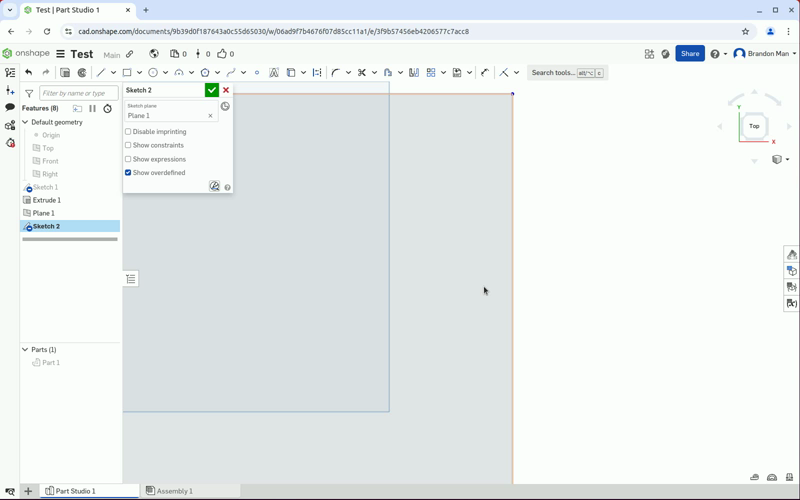
scroll(-6)
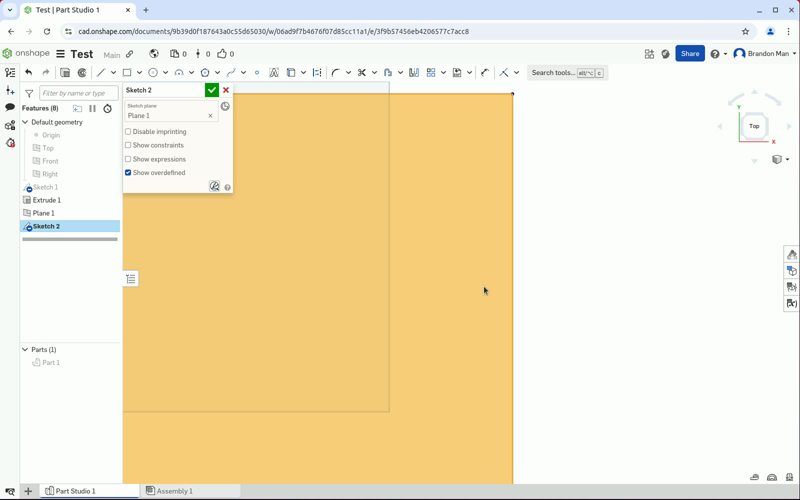
scroll(-6)
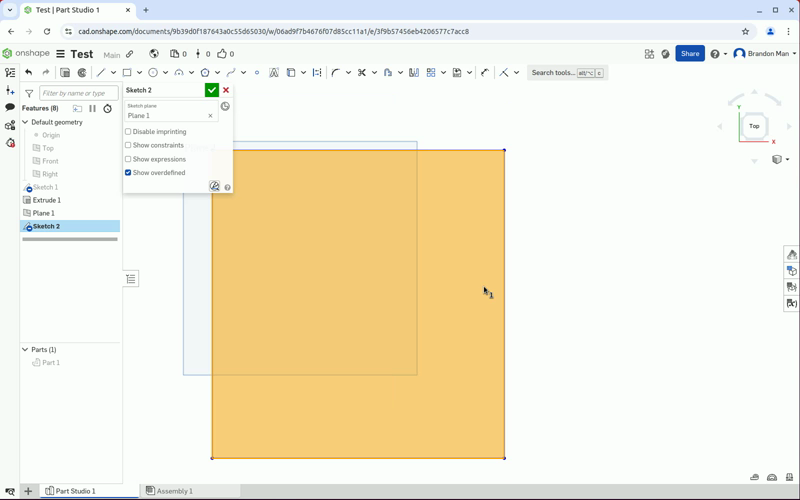
scroll(-6)
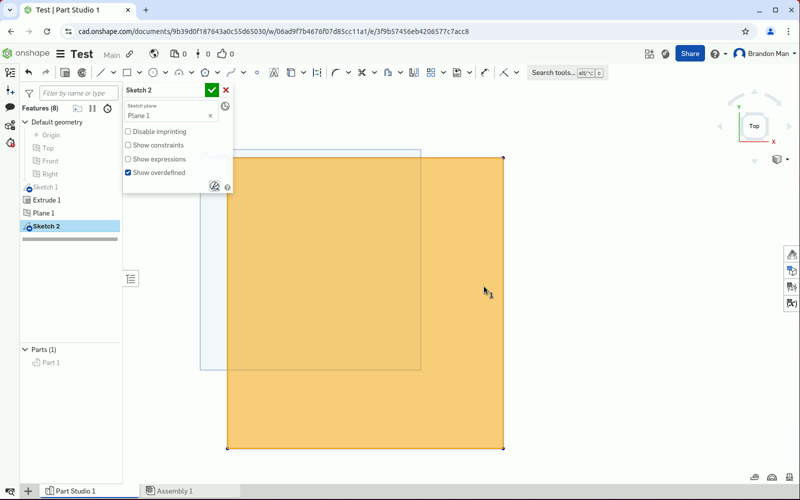
scroll(-6)
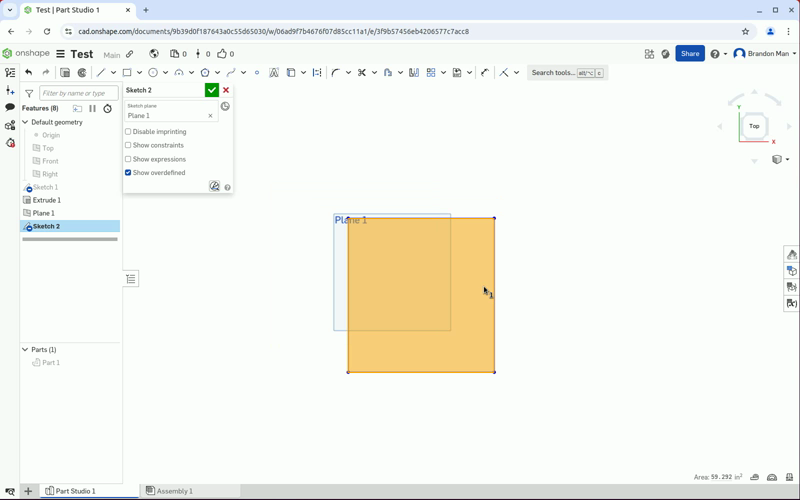
scroll(-6)
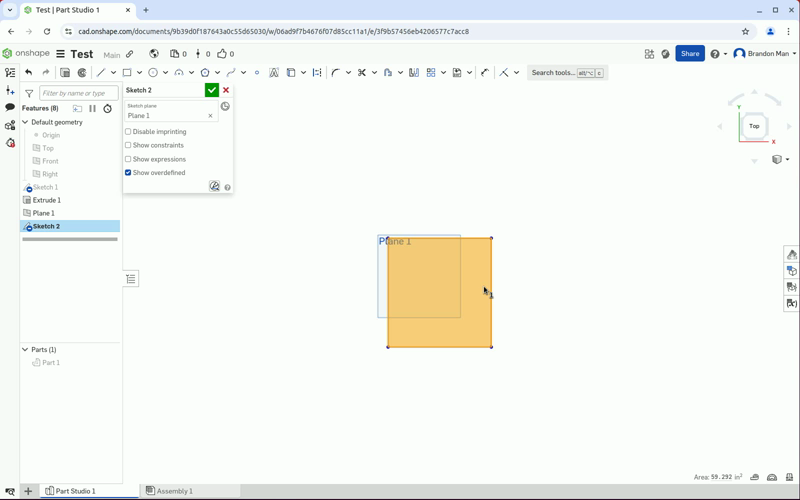
scroll(-6)
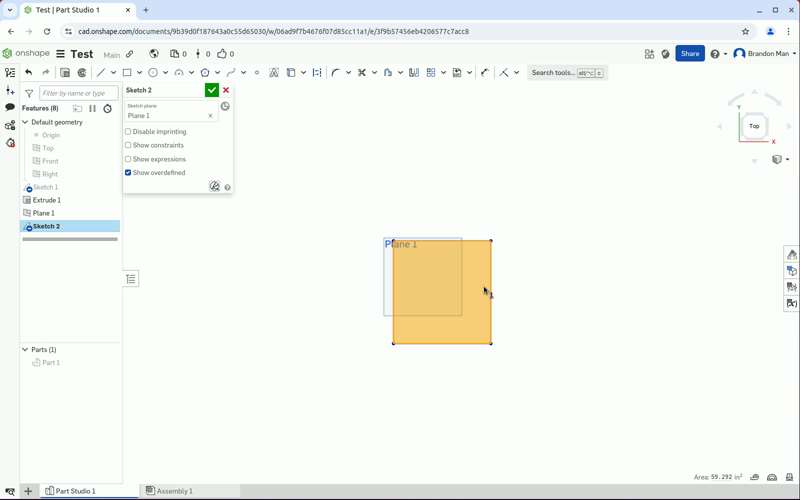
scroll(-6)
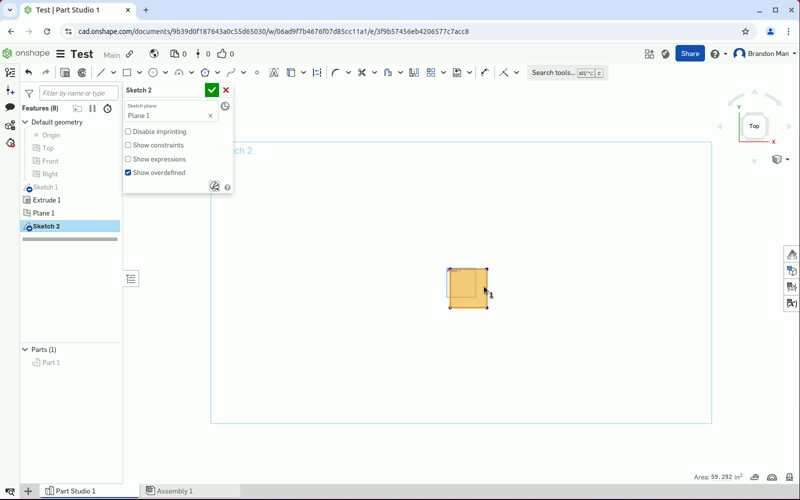
mouse_move(73, 352)
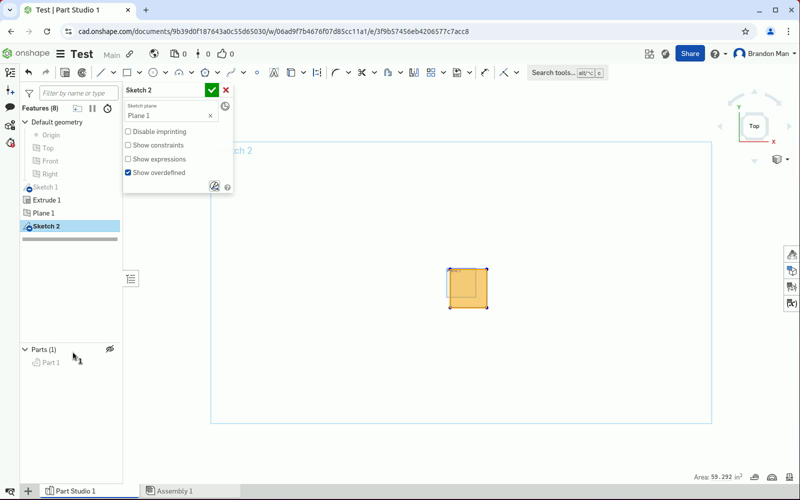
key(shift+y)
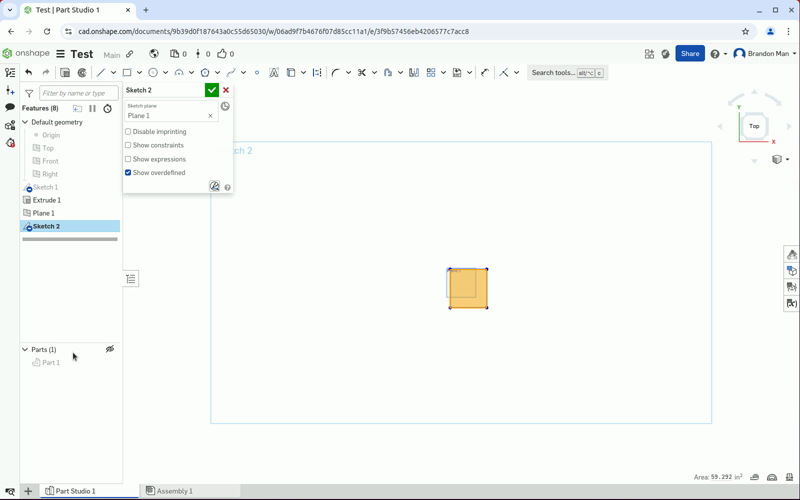
key(shift+e)
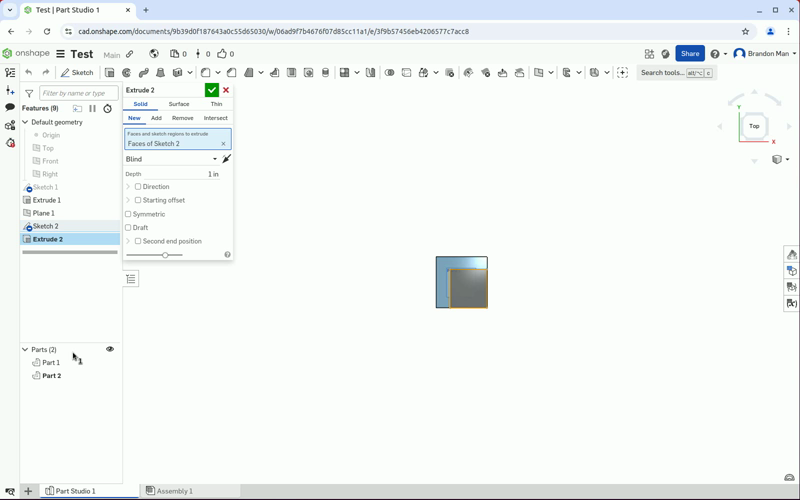
mouse_move(143, 106)
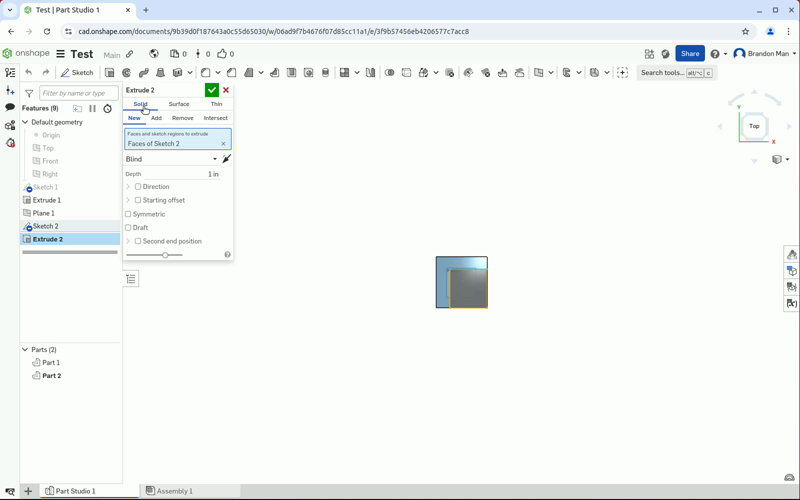
click(143, 106)
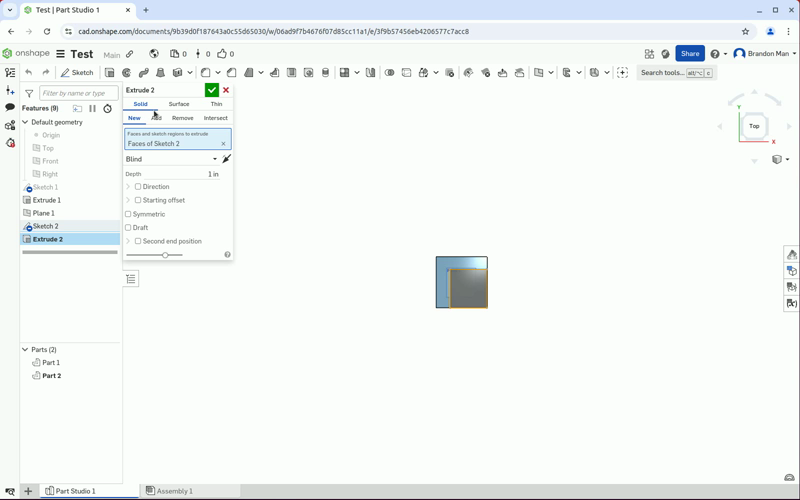
mouse_move(186, 120)
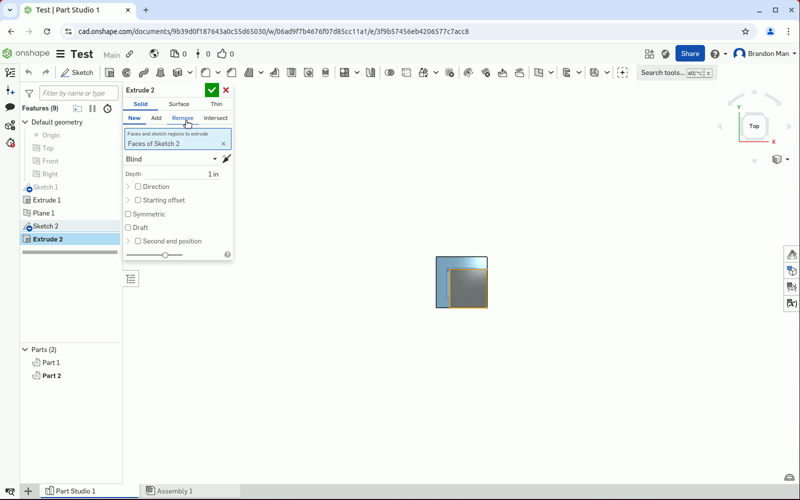
click(186, 120)
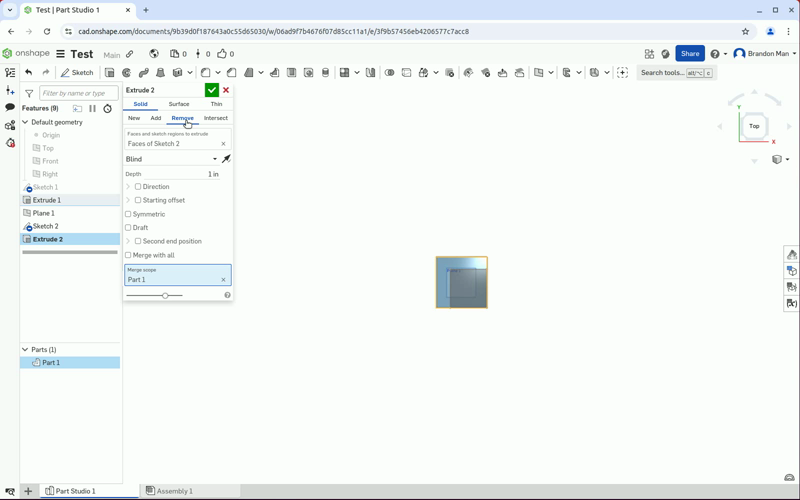
key(tab, 4)
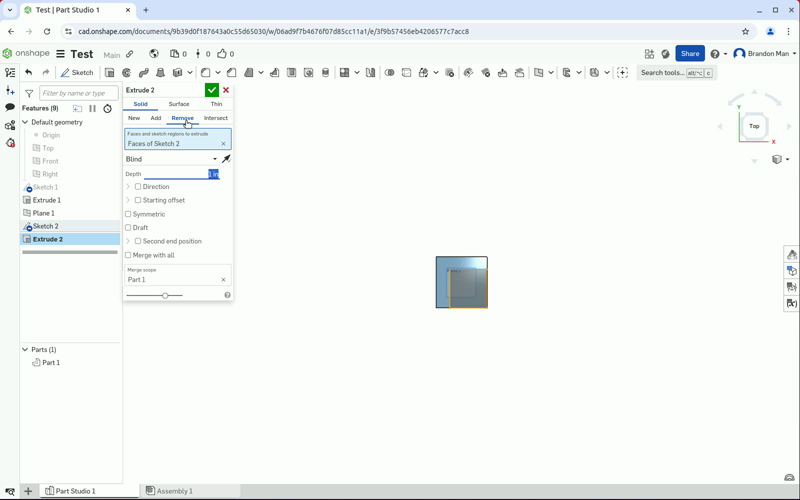
text(2.648)
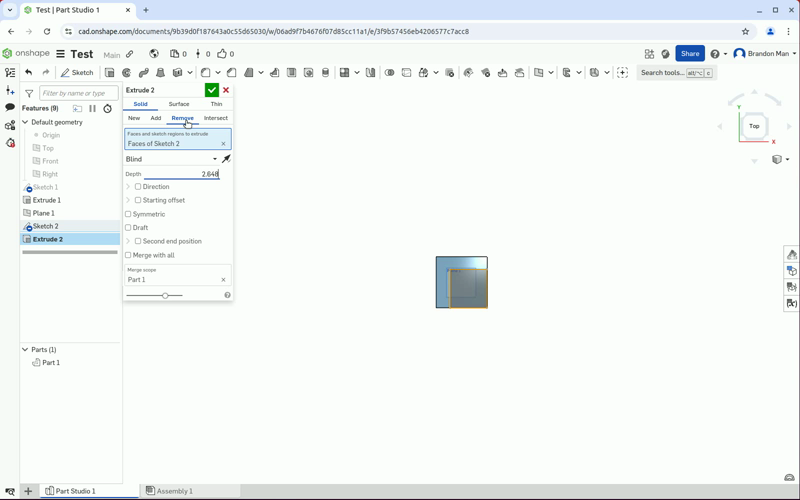
key(tab, 6)
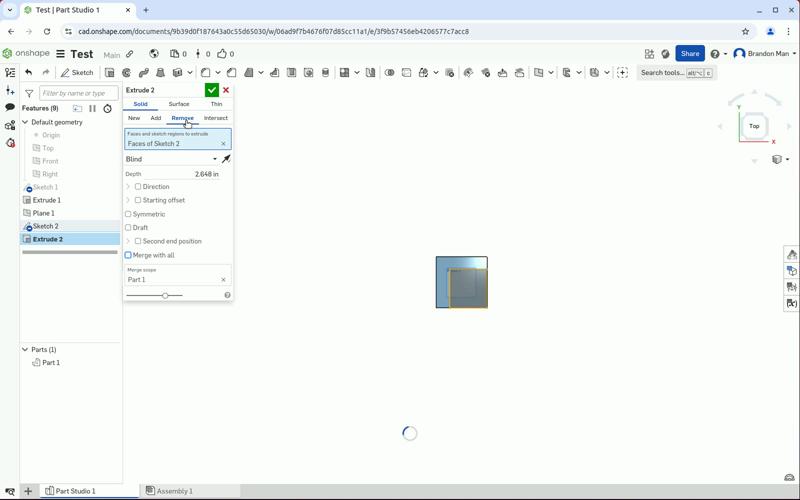
key(space)
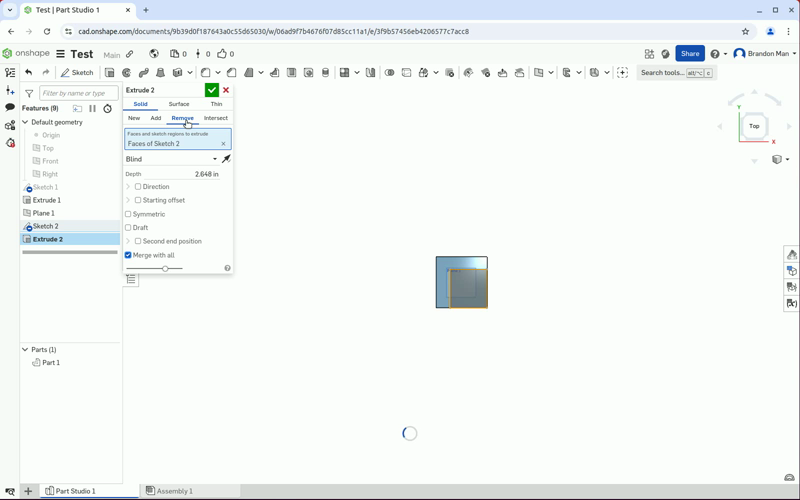
key(enter)
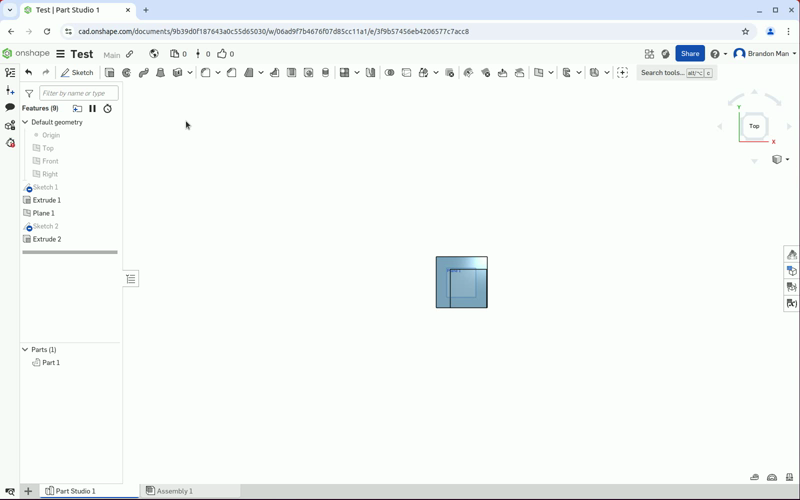
key(shift+h)
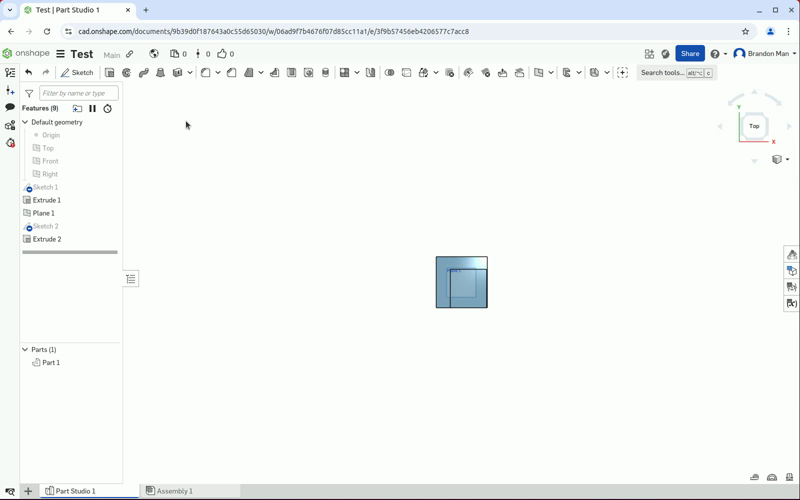
key(shift+h)
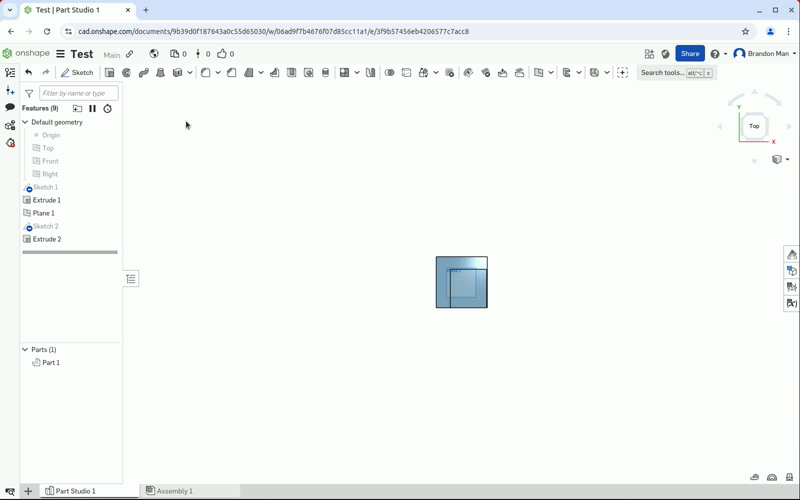
mouse_move(73, 189)
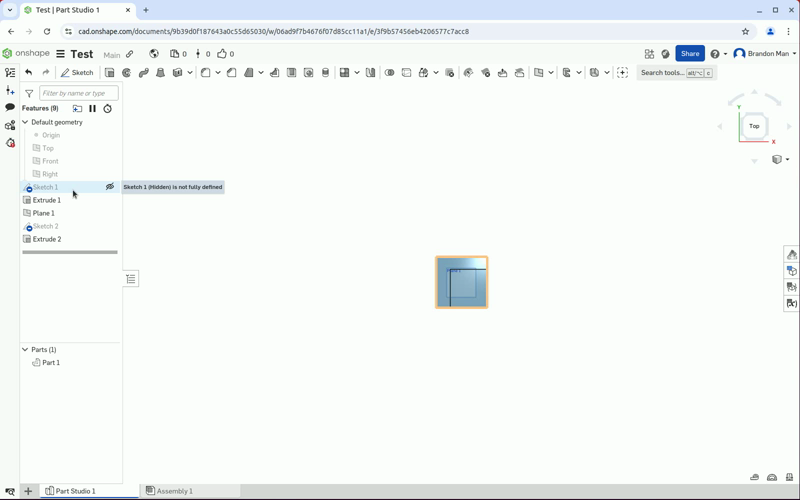
click(73, 189)
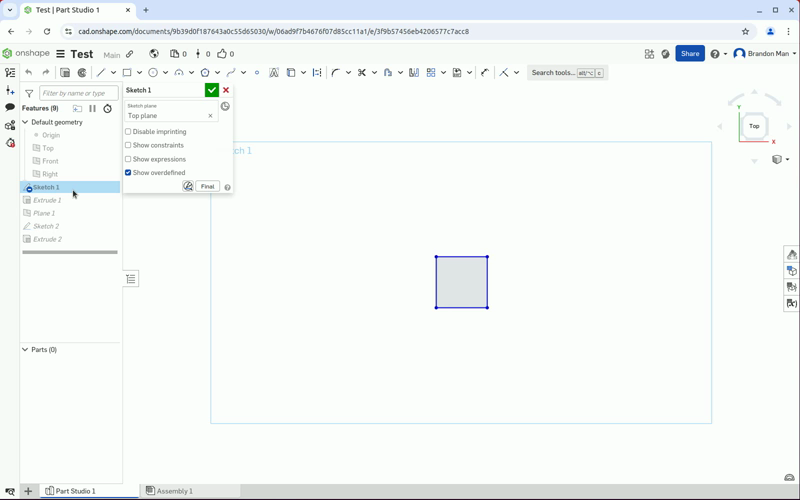
mouse_move(229, 92)
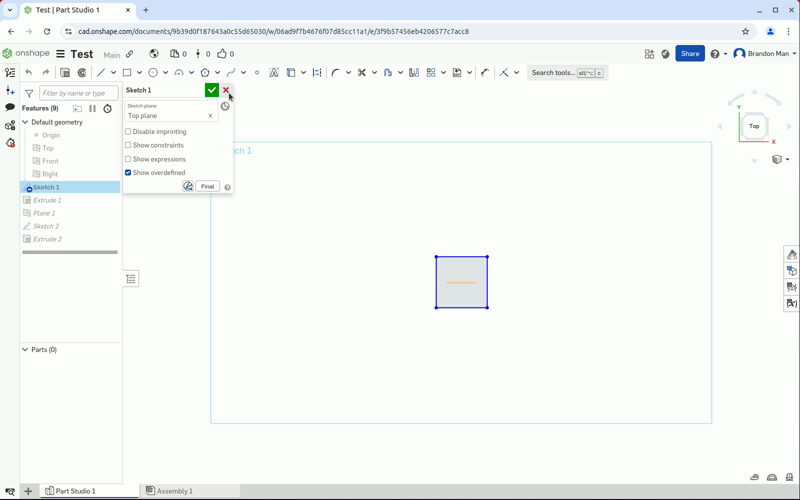
click(229, 92)
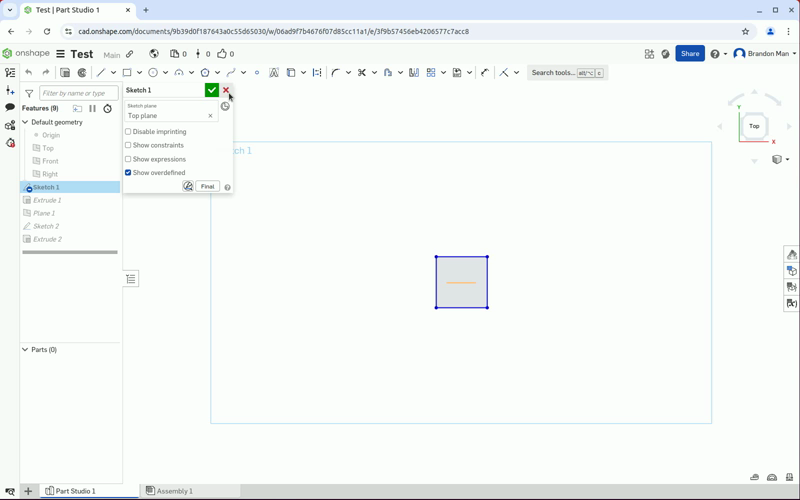
key(shift+s)
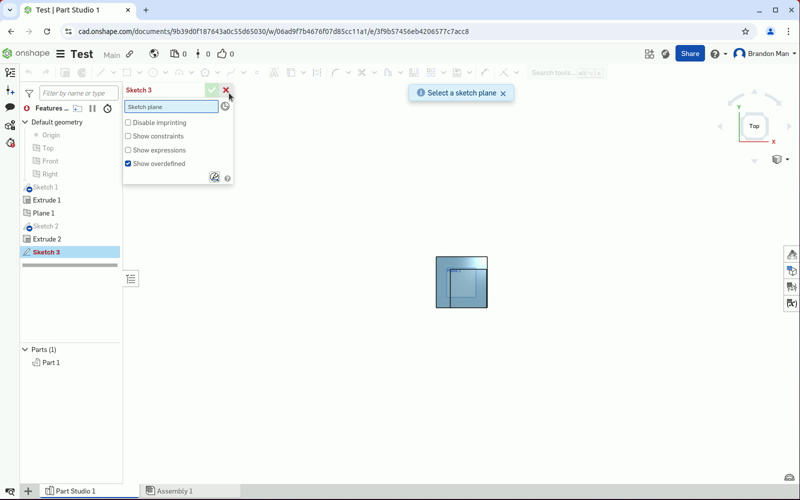
mouse_move(73, 150)
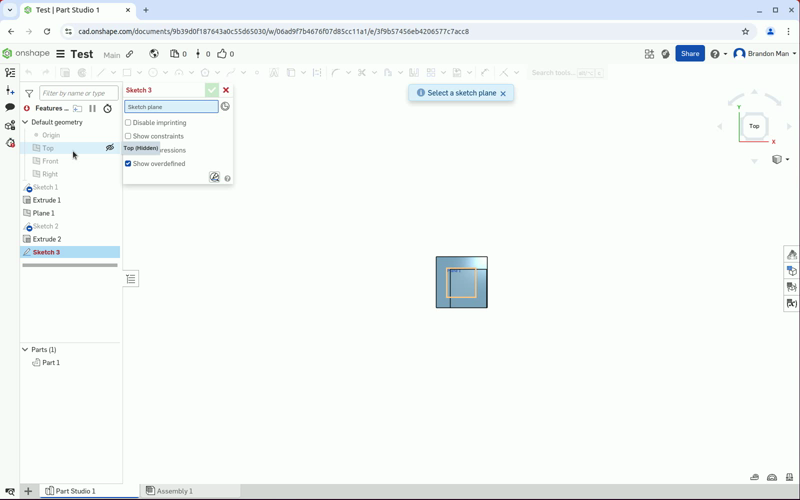
click(73, 150)
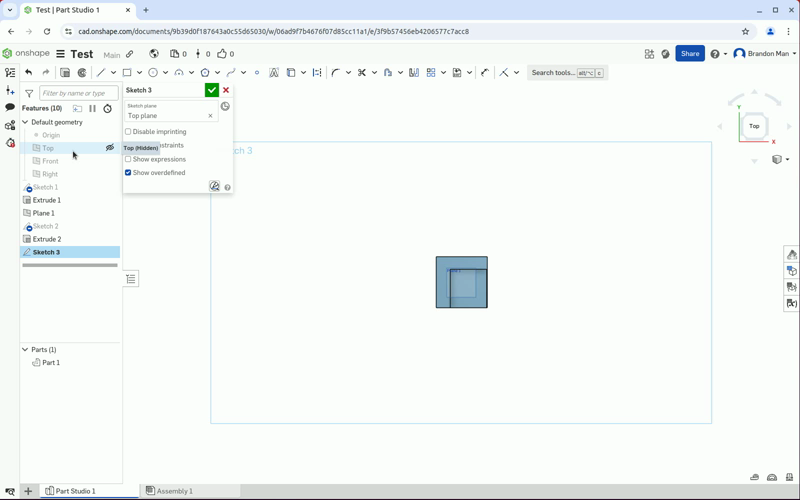
mouse_move(73, 352)
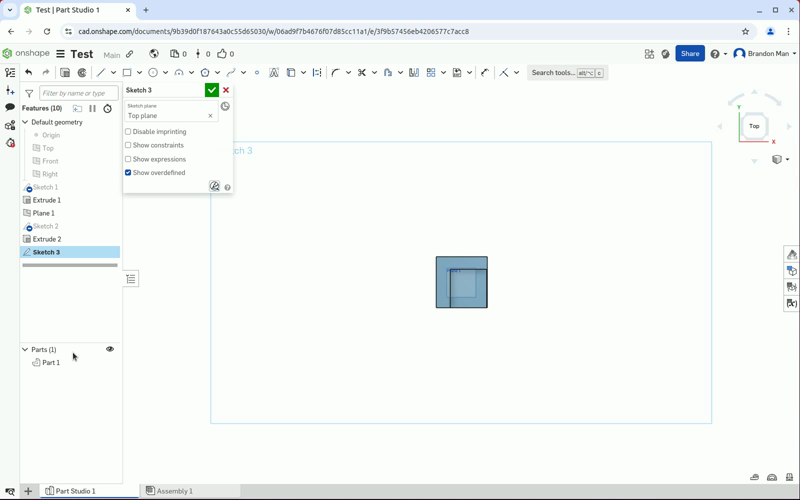
key(y)
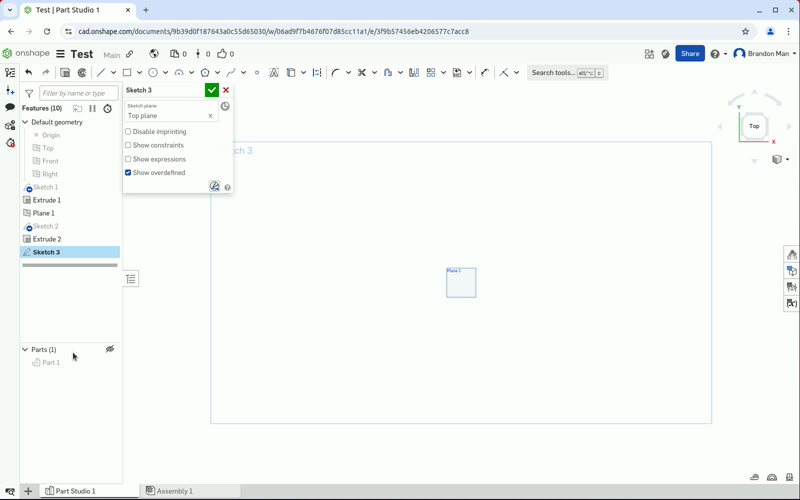
key(l)
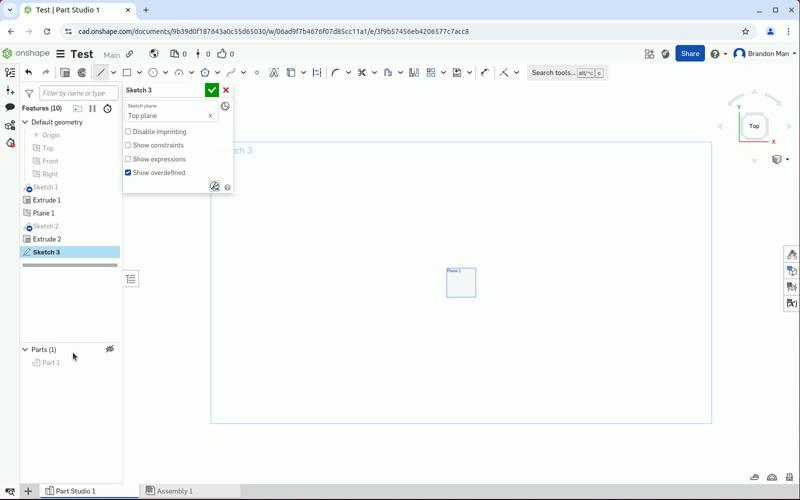
key_down(shift)
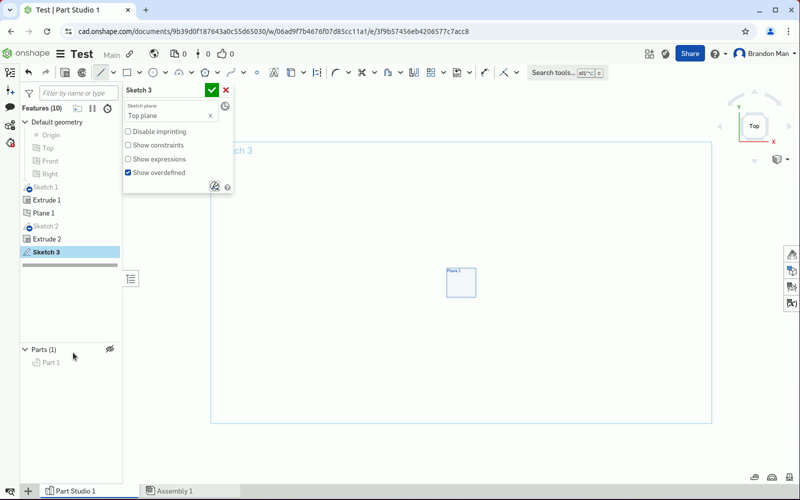
mouse_move(522, 307)
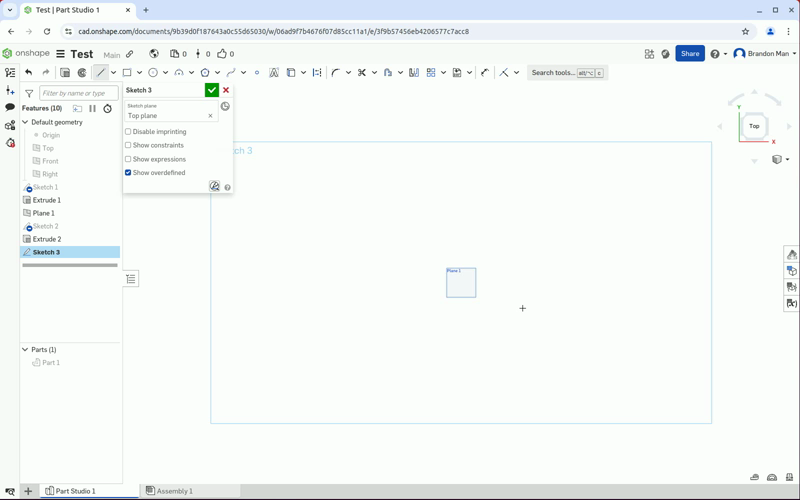
click(522, 307)
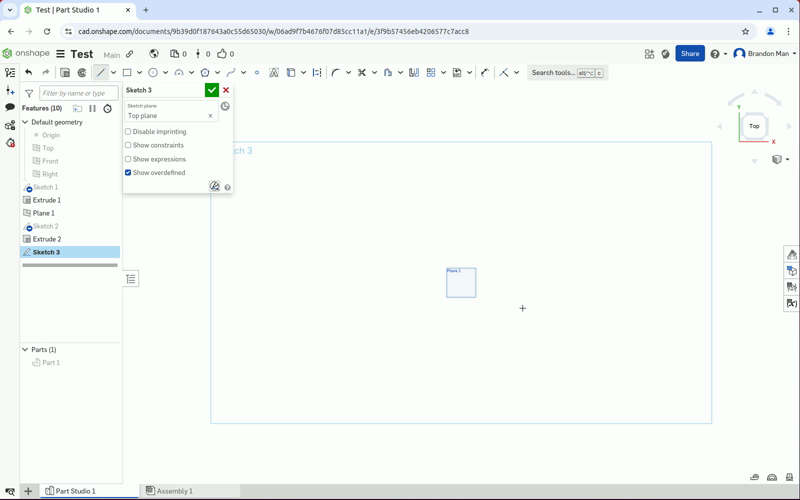
key_up(shift)
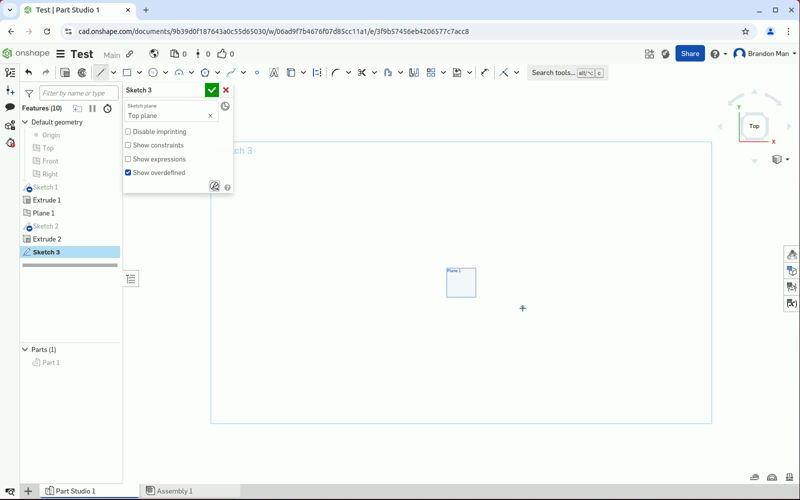
key_down(shift)
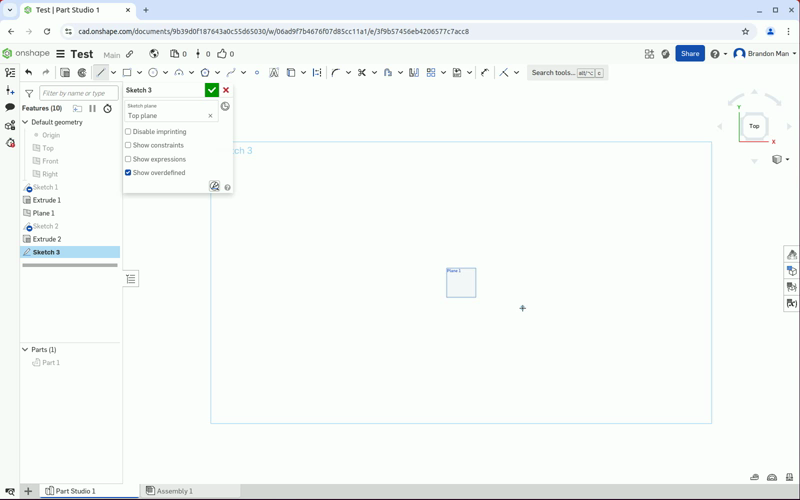
mouse_move(552, 307)
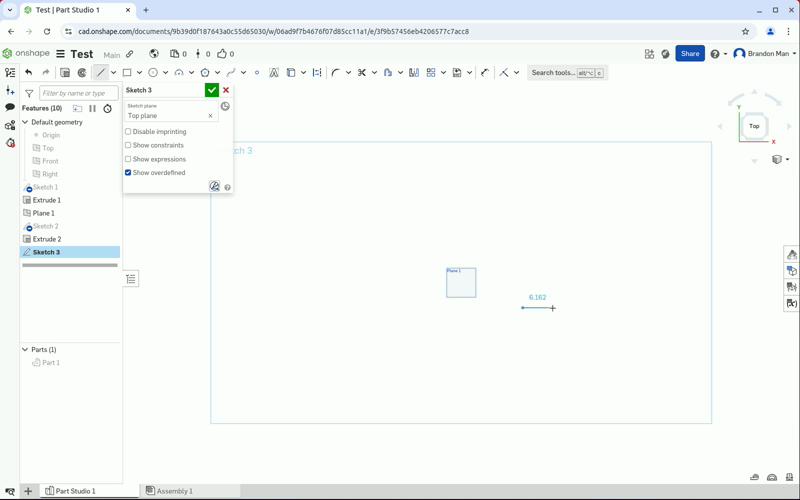
mouse_move(573, 307)
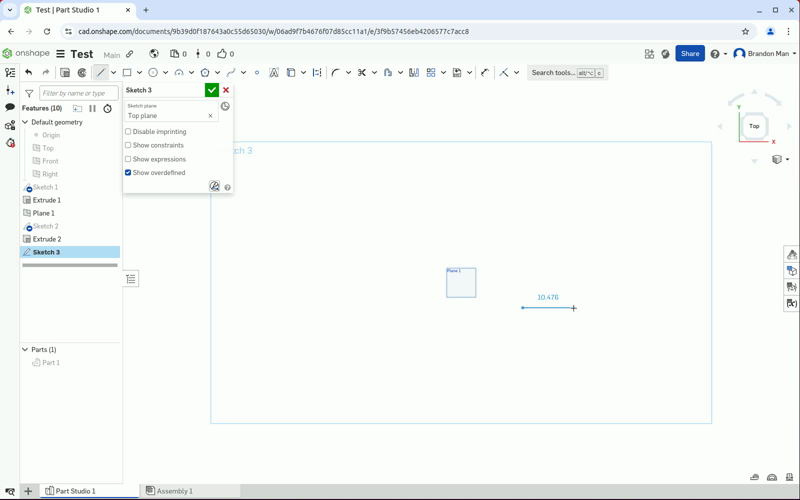
click(573, 307)
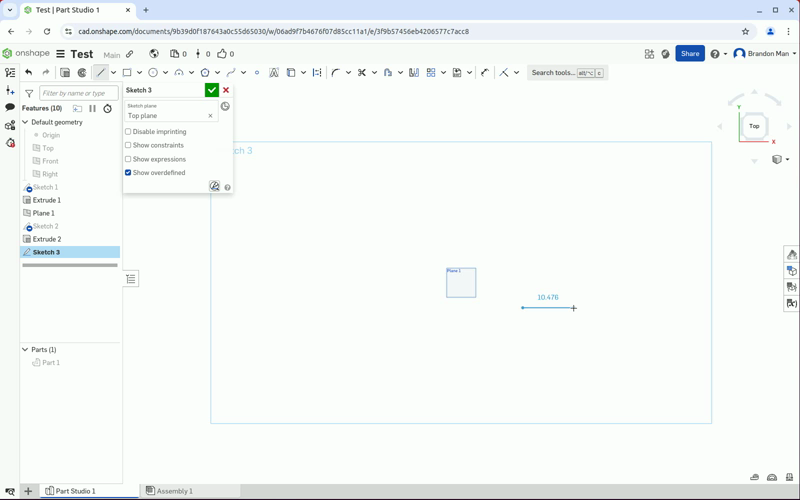
key_up(shift)
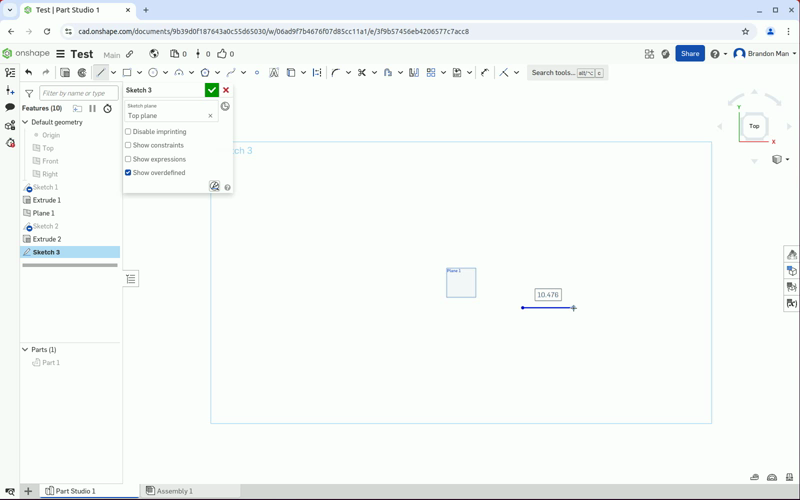
key_down(shift)
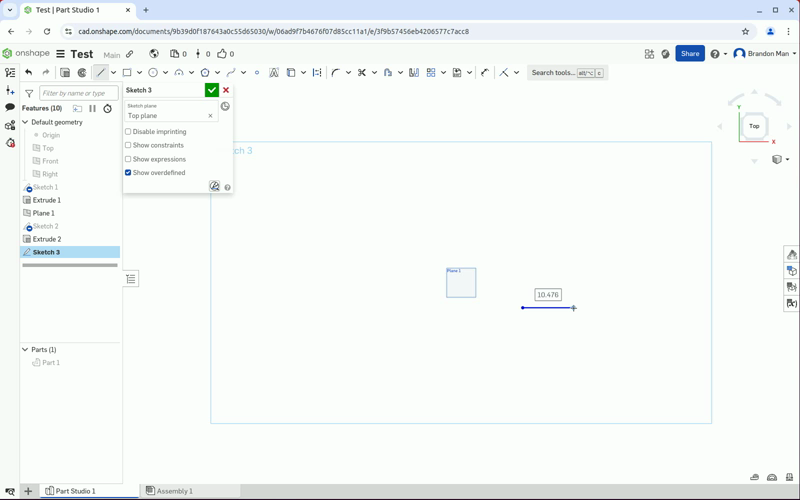
mouse_move(589, 307)
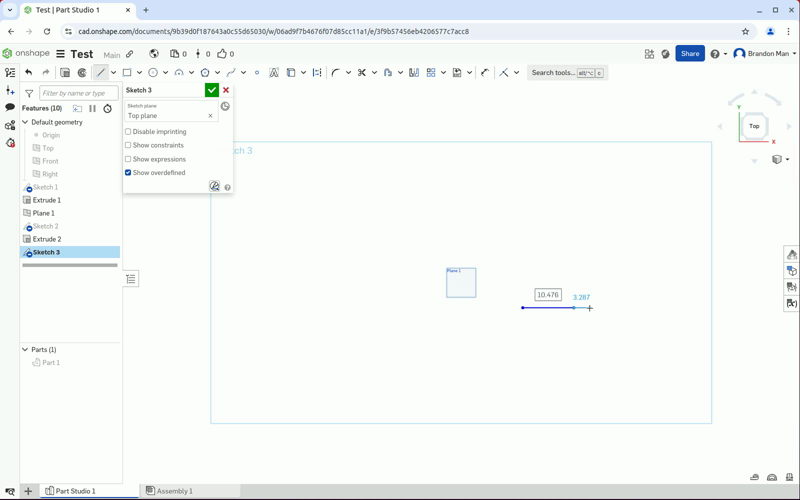
mouse_move(573, 256)
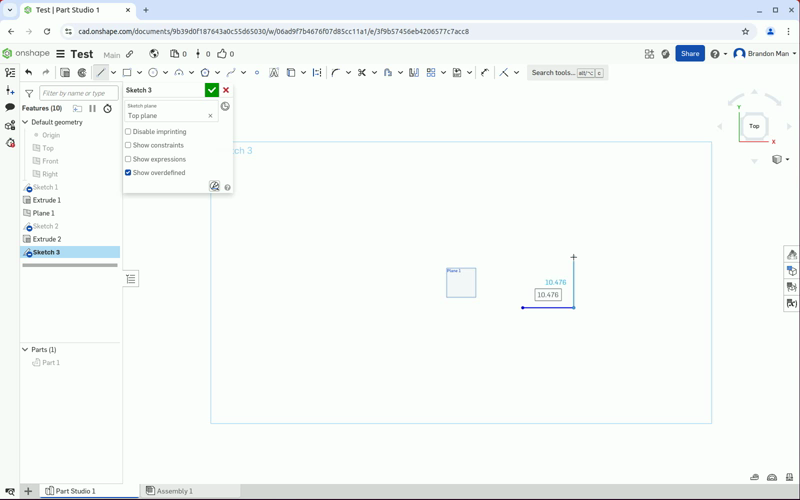
click(573, 256)
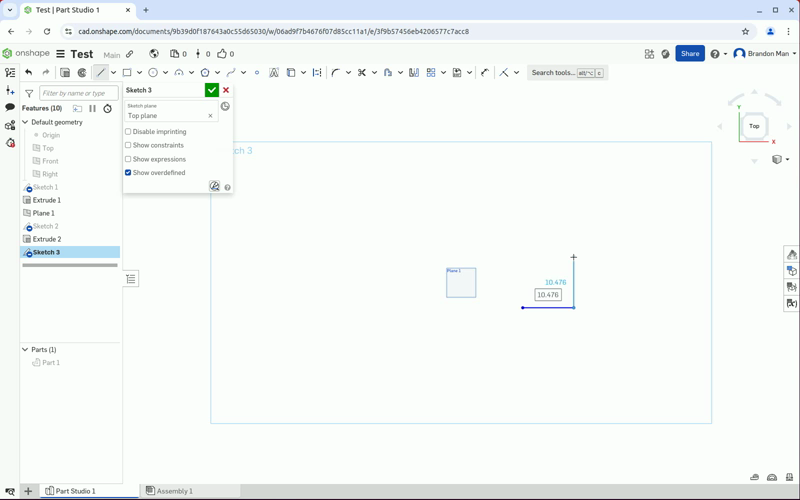
key_up(shift)
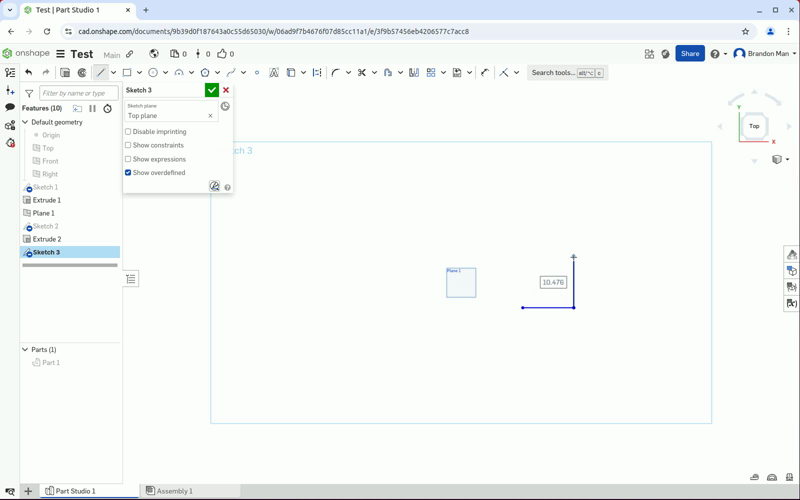
key_down(shift)
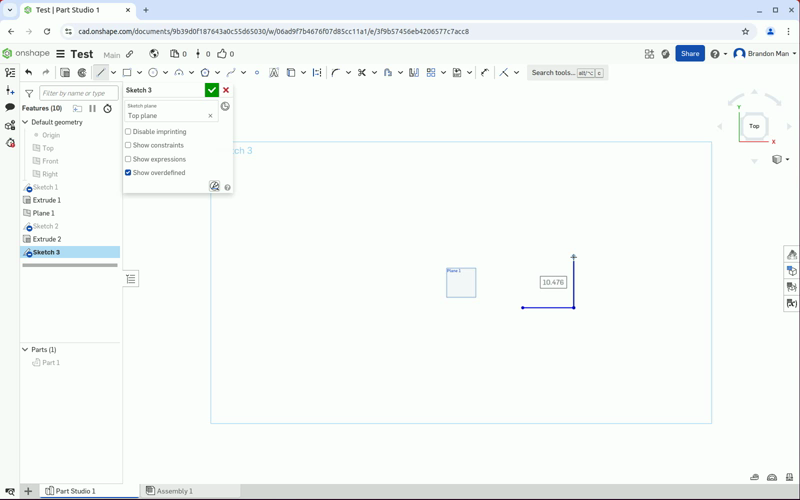
mouse_move(589, 256)
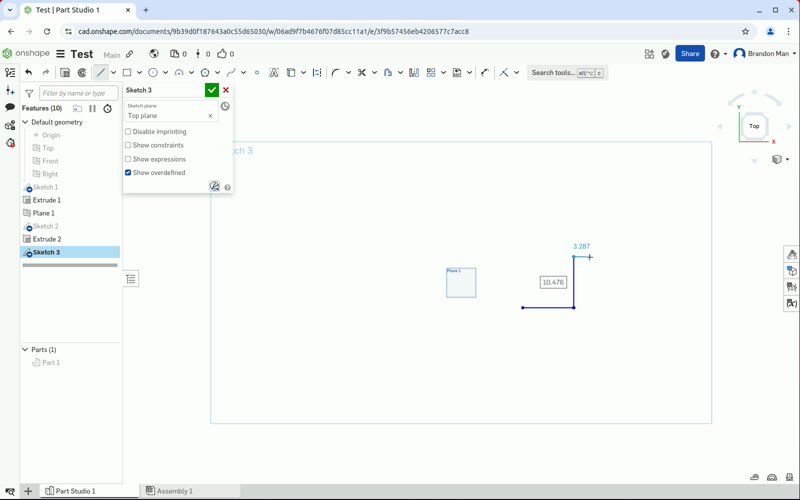
mouse_move(522, 256)
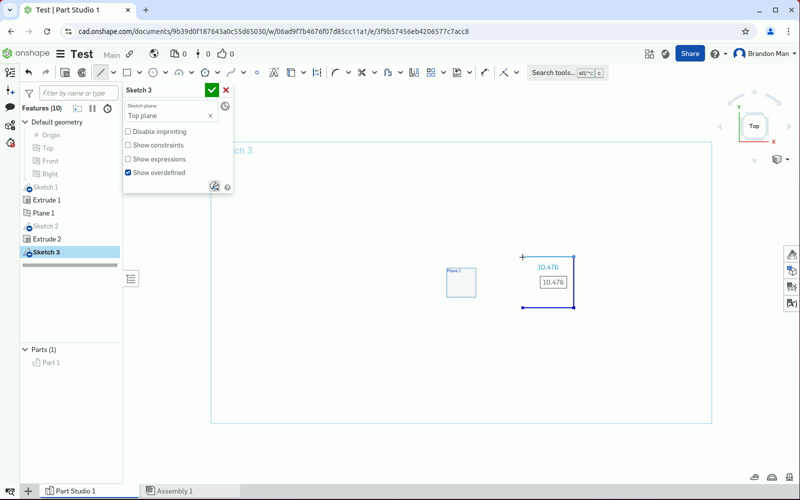
click(522, 256)
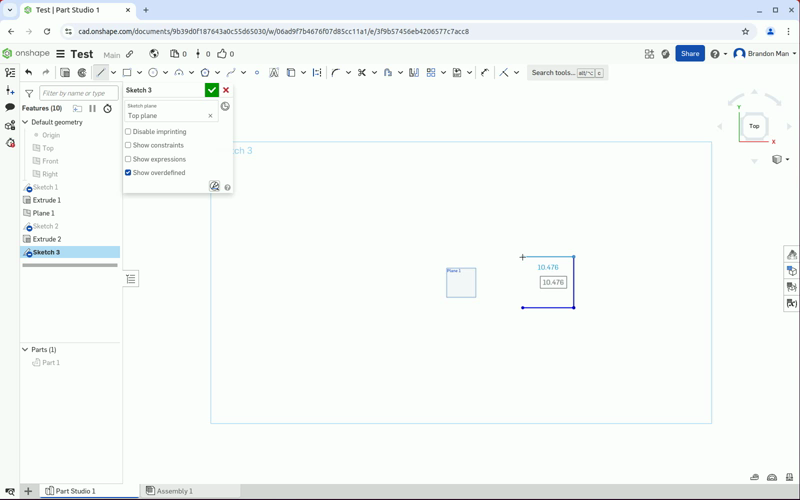
key_up(shift)
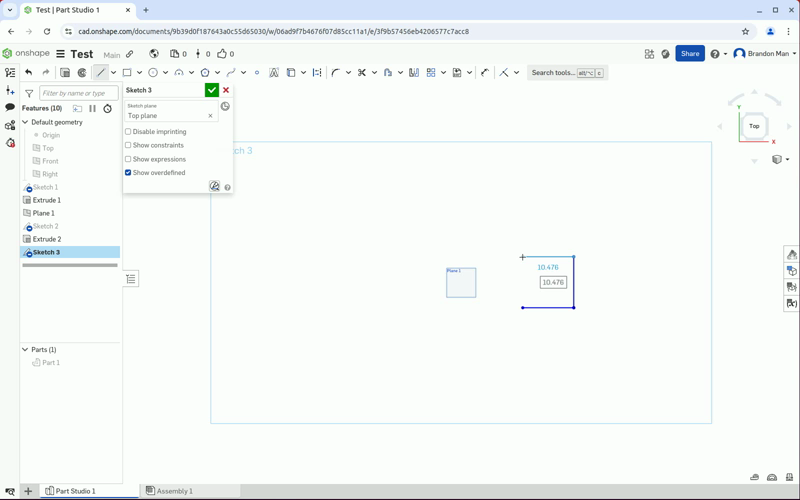
mouse_move(552, 256)
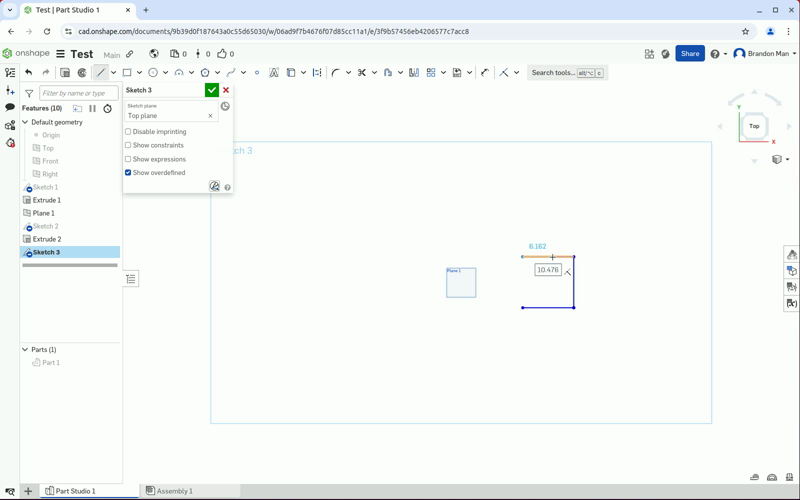
key_down(shift)
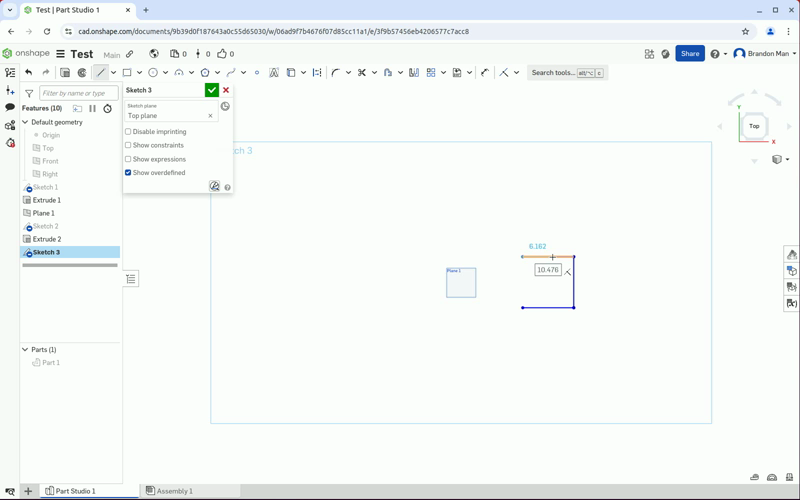
mouse_move(522, 307)
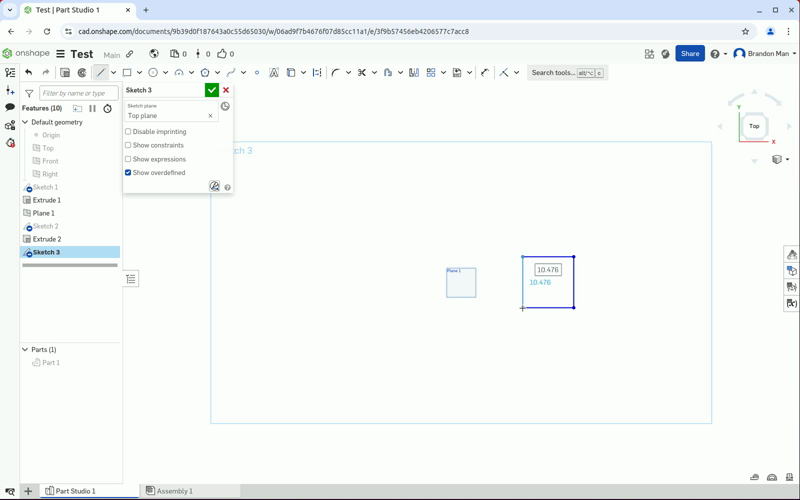
key_up(shift)
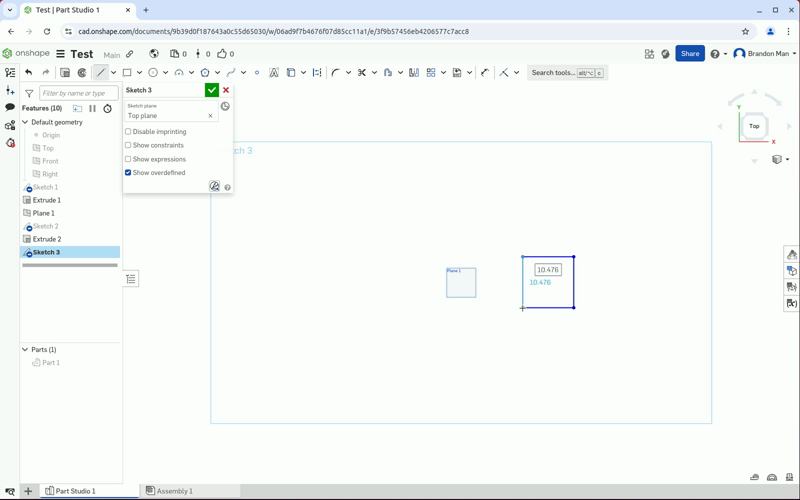
click(522, 307)
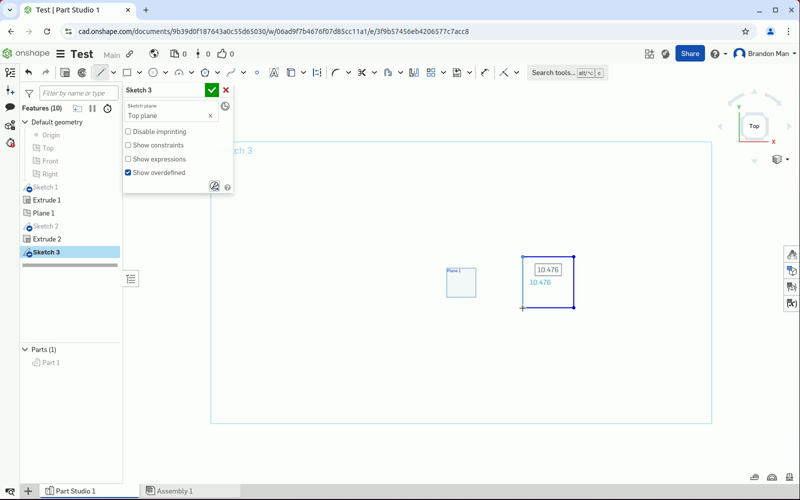
key(esc)
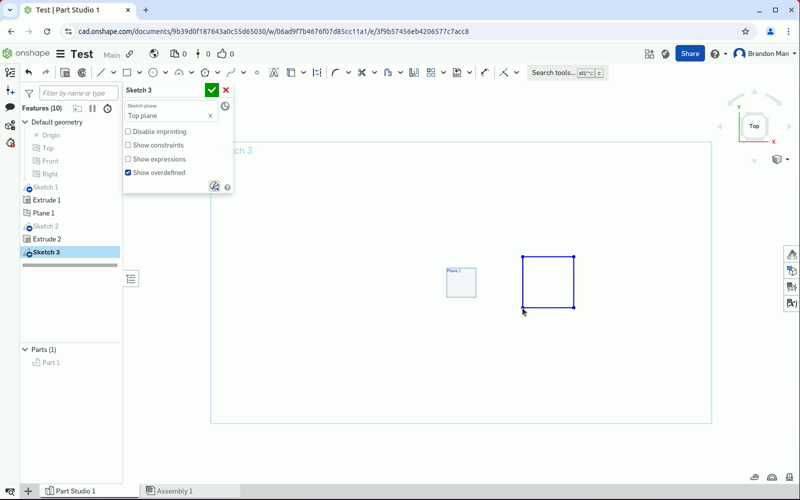
mouse_move(571, 260)
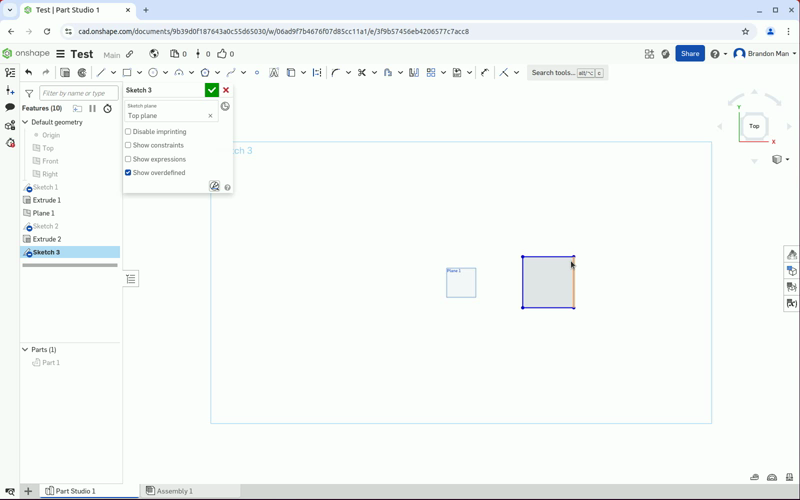
click(571, 260)
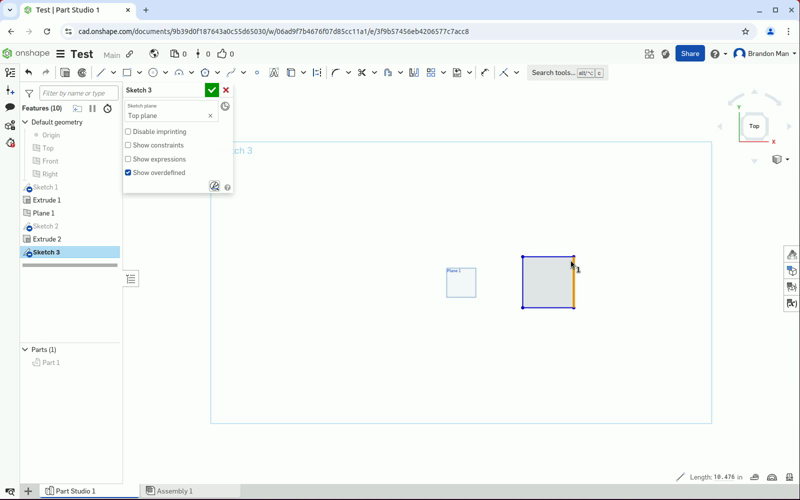
mouse_move(73, 352)
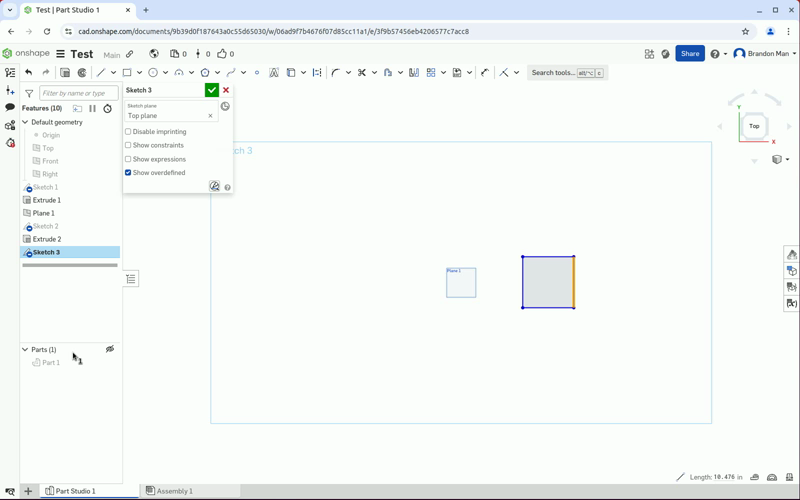
key(shift+y)
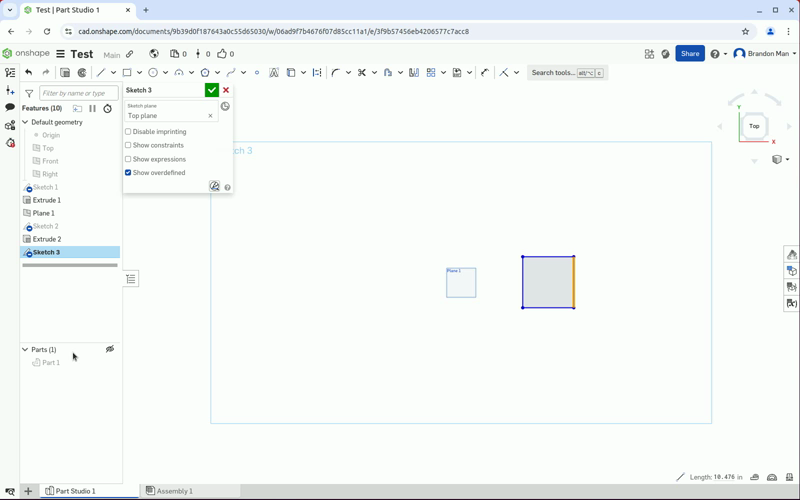
key(shift+e)
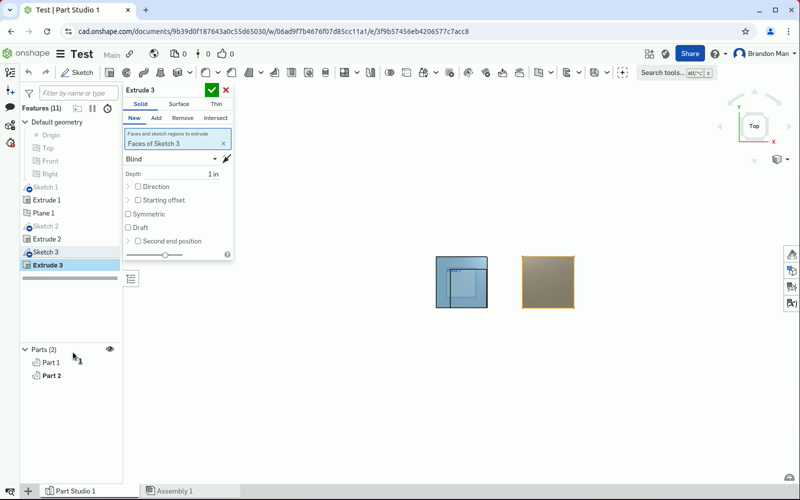
mouse_move(143, 106)
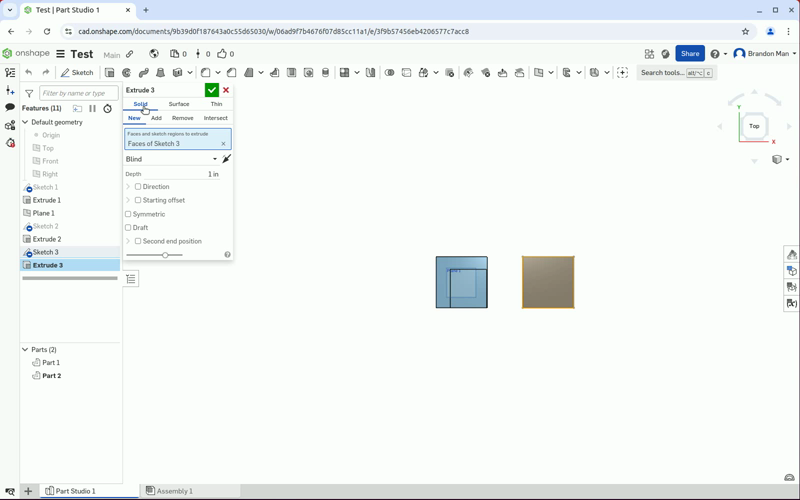
click(143, 106)
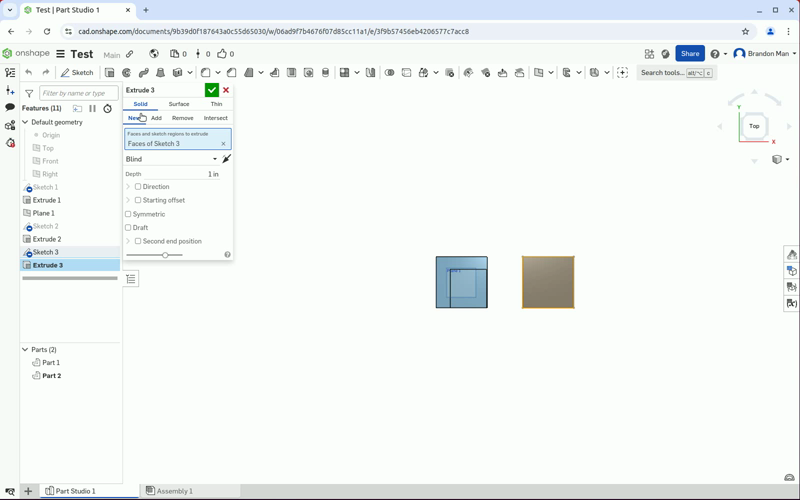
mouse_move(137, 120)
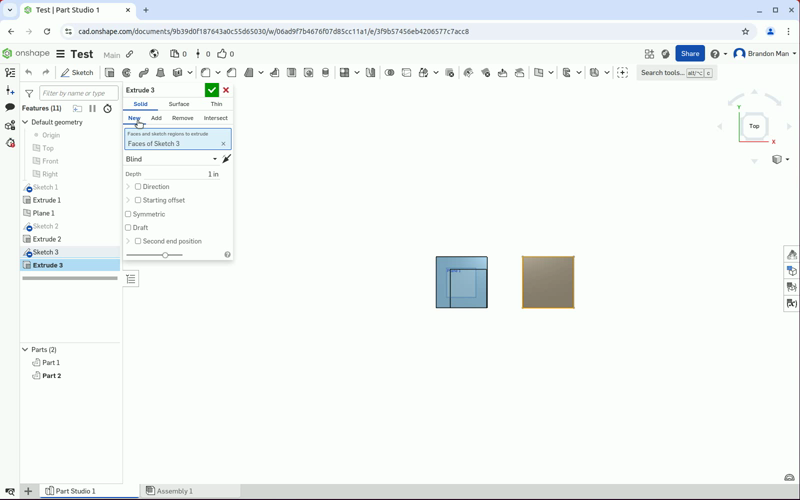
click(137, 120)
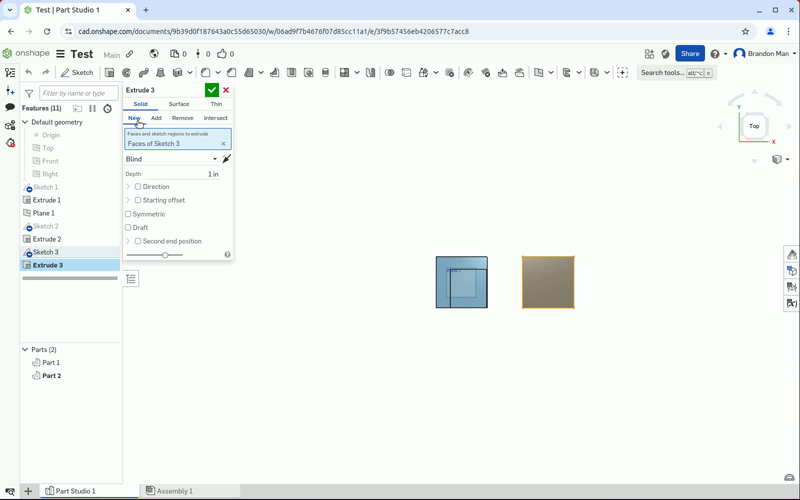
key(tab, 4)
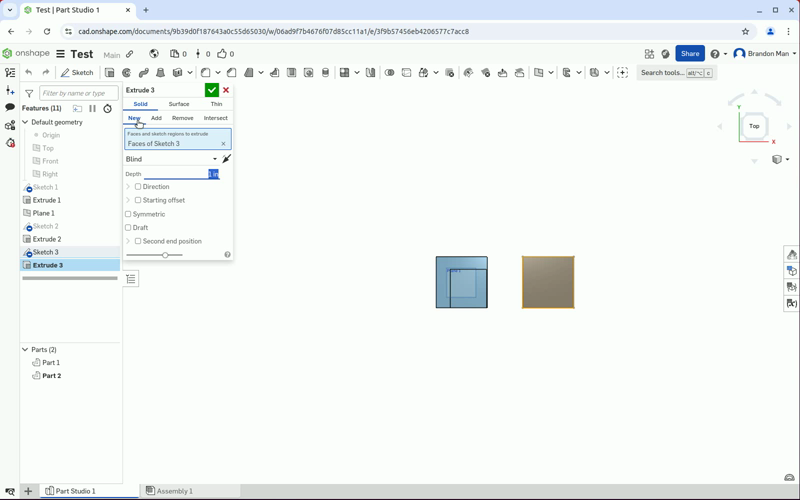
text(4.092)
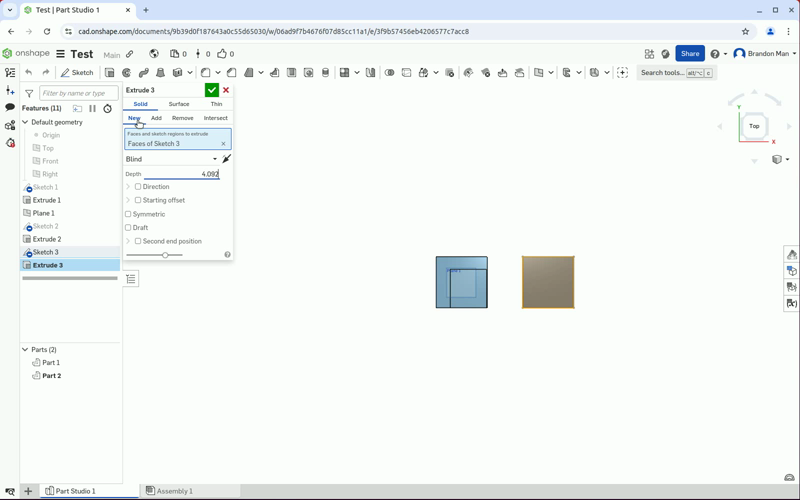
key(enter)
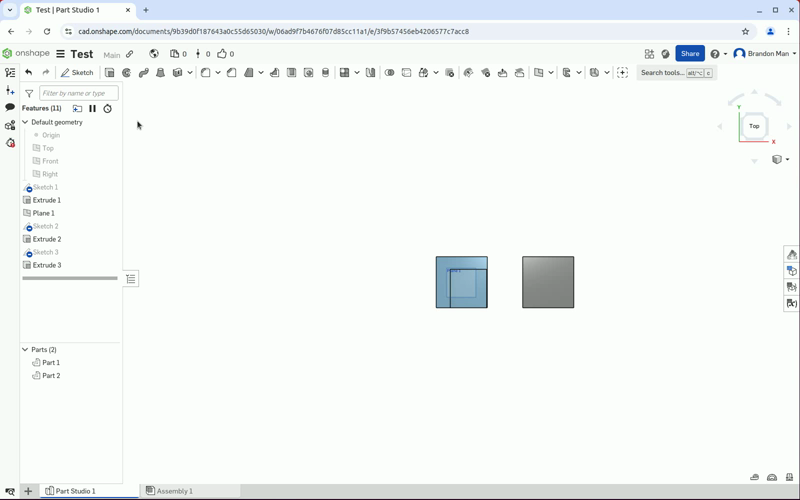
key(shift+h)
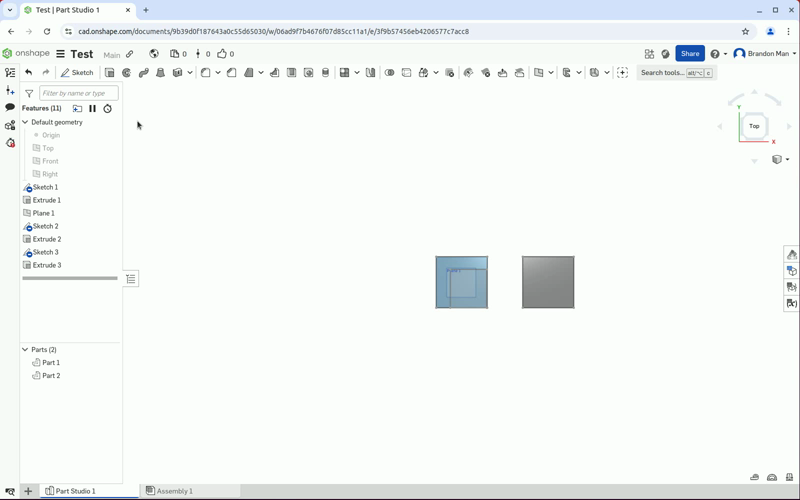
key(shift+h)
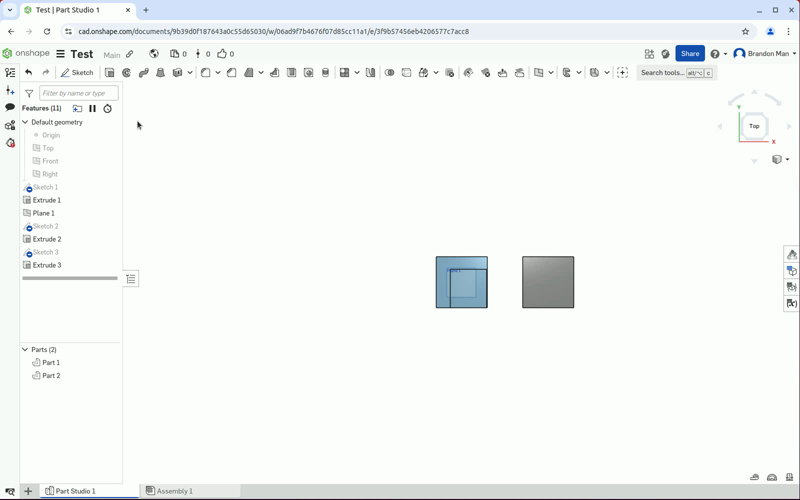
mouse_move(73, 189)
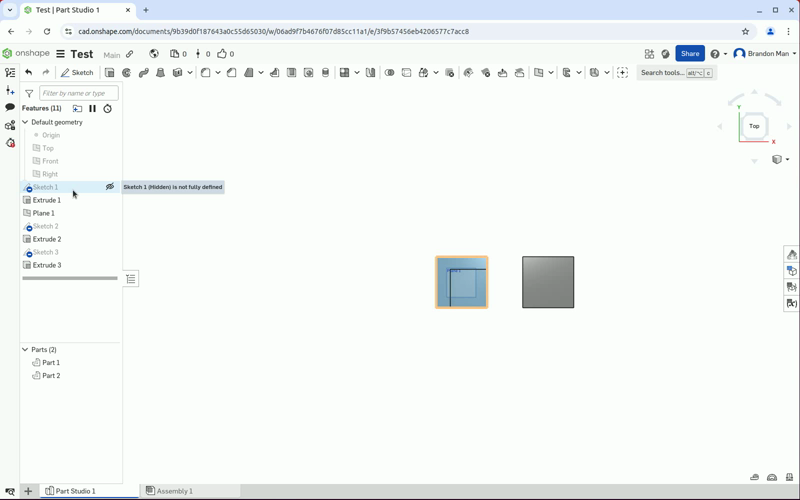
click(73, 189)
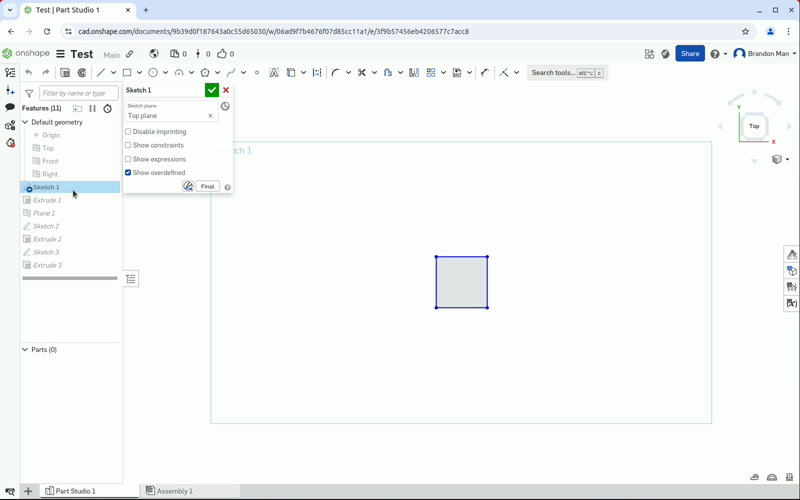
mouse_move(229, 92)
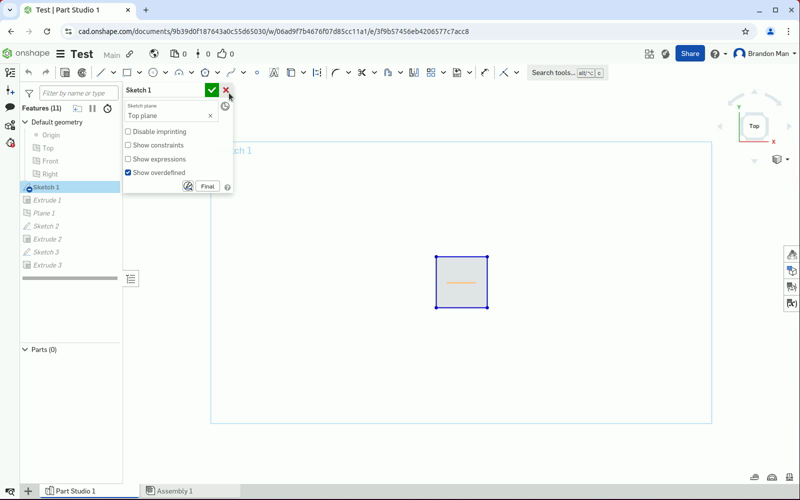
click(229, 92)
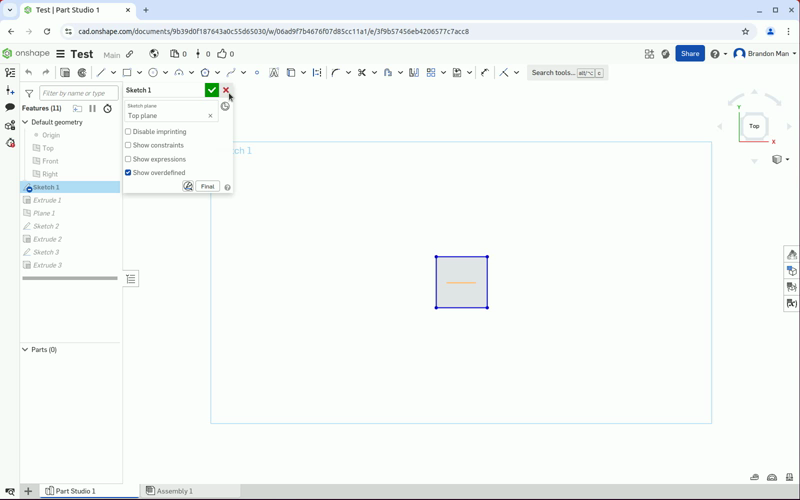
key(shift+s)
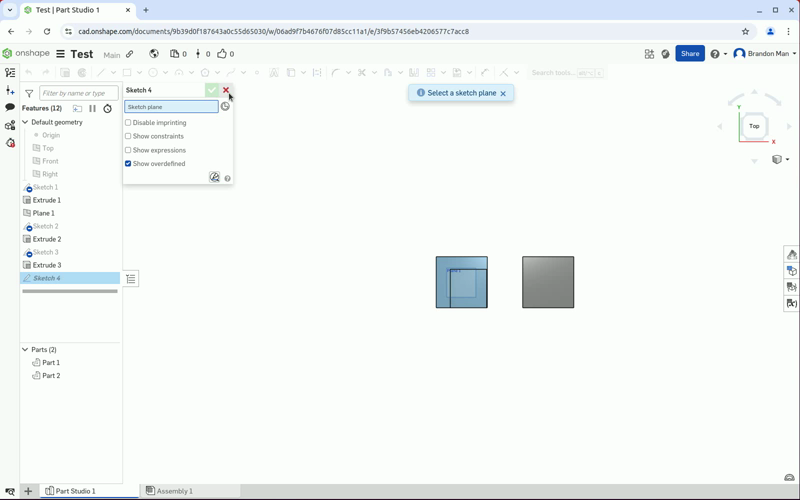
mouse_move(73, 215)
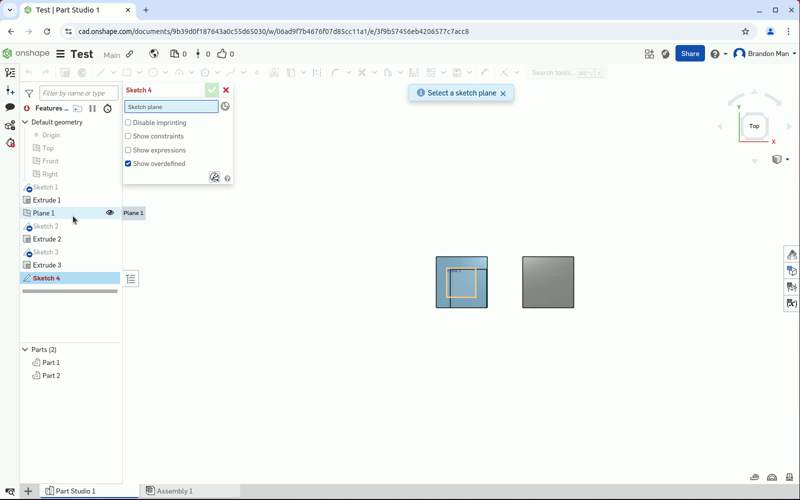
click(73, 215)
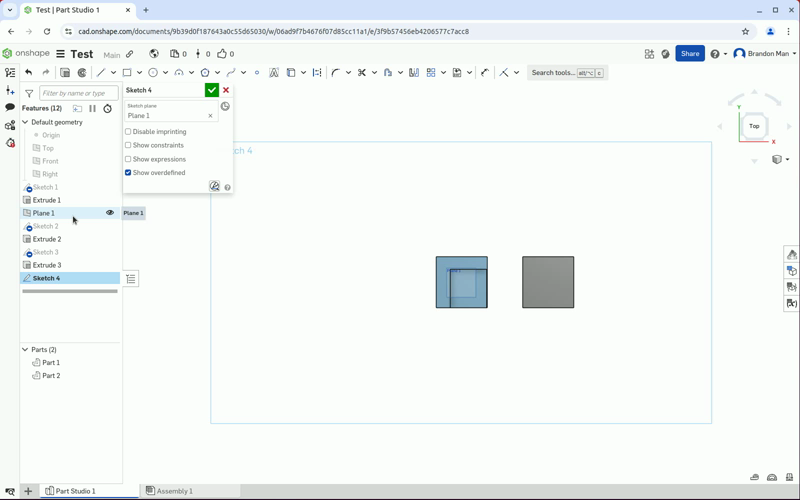
mouse_move(73, 352)
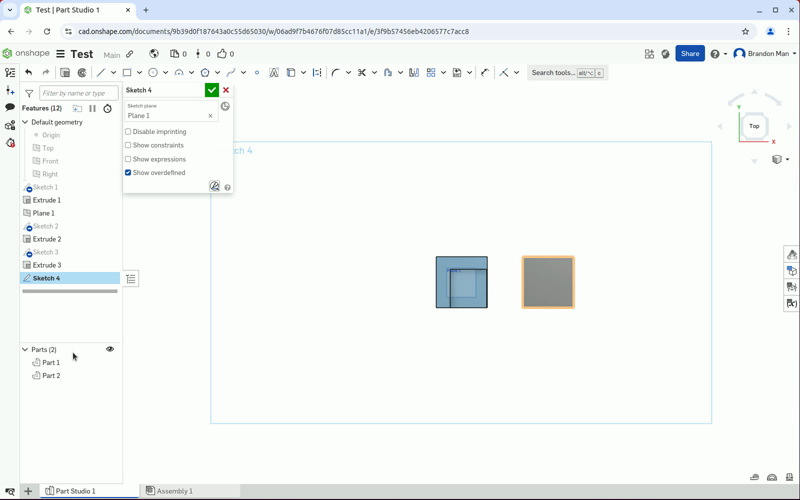
key(y)
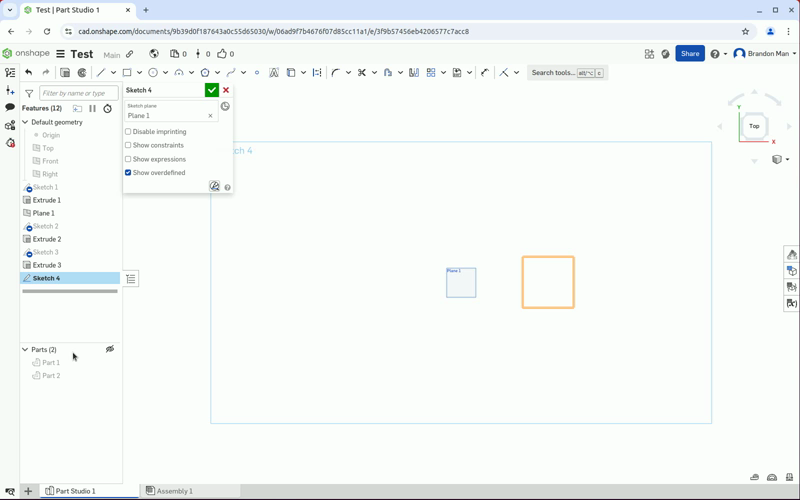
key(l)
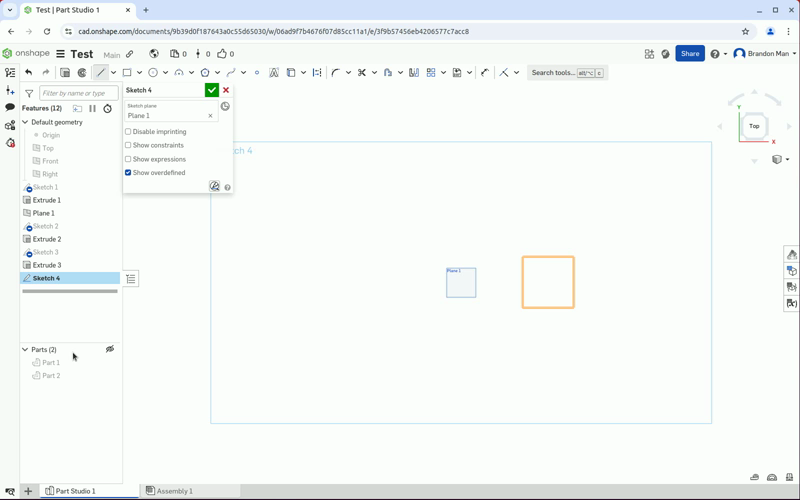
key_down(shift)
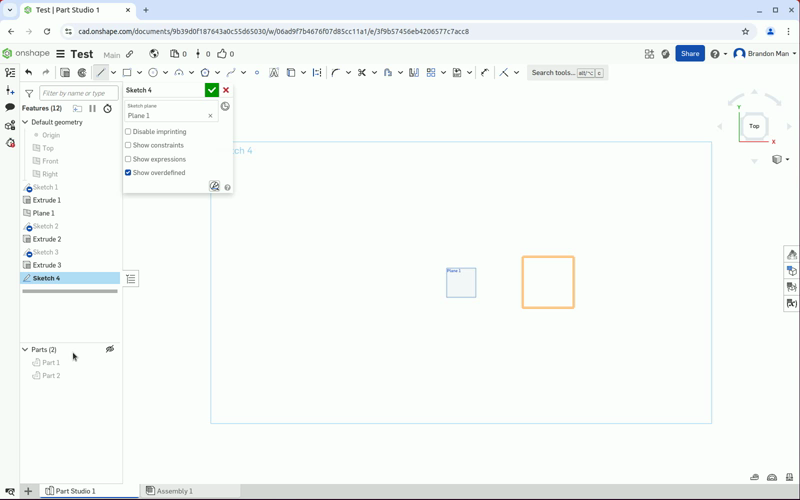
mouse_move(522, 307)
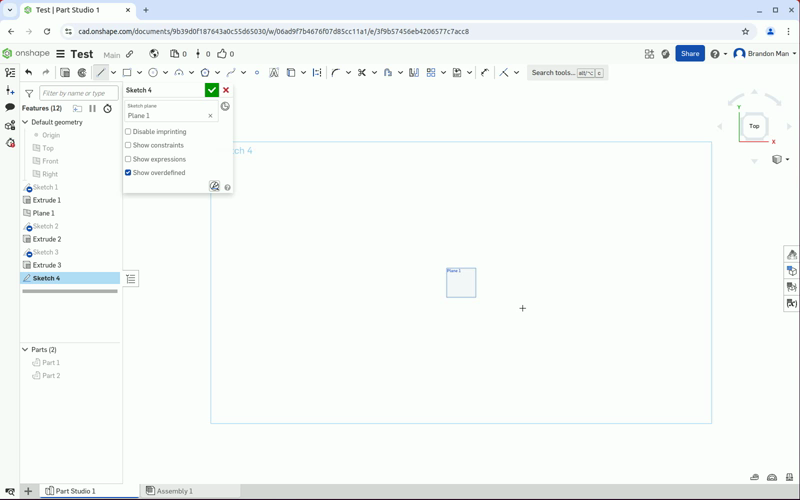
click(522, 307)
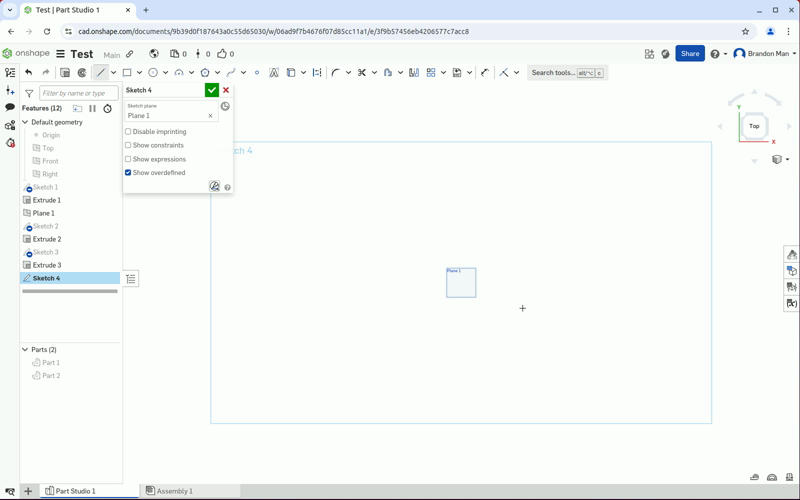
key_up(shift)
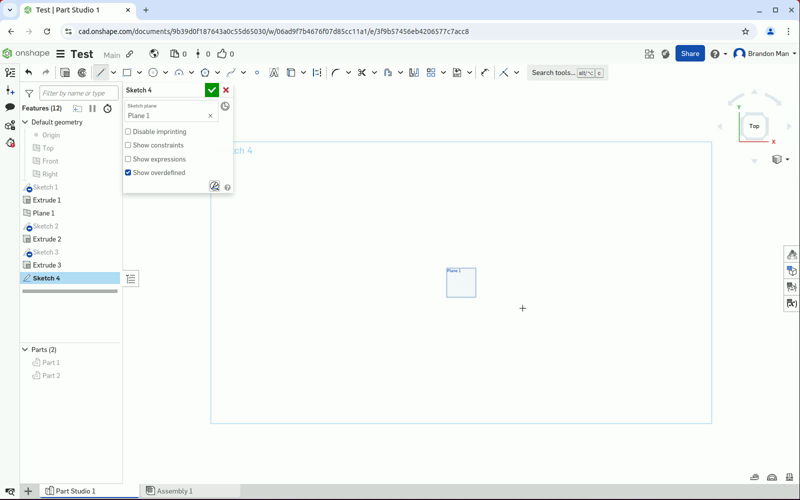
key_down(shift)
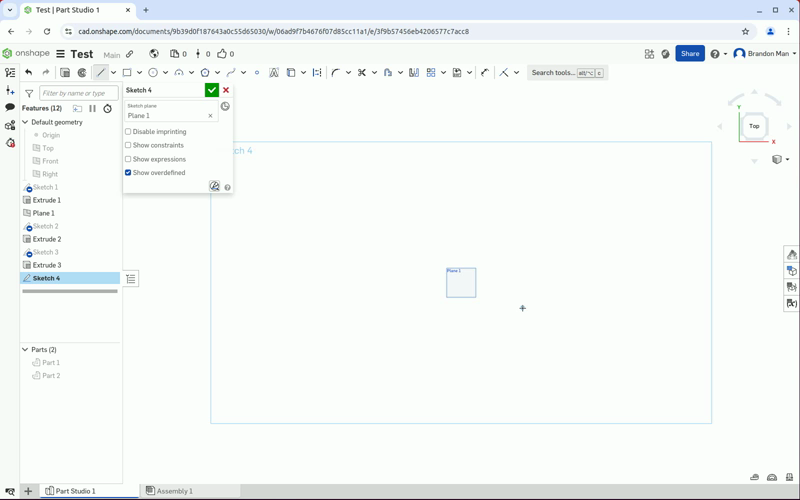
mouse_move(552, 307)
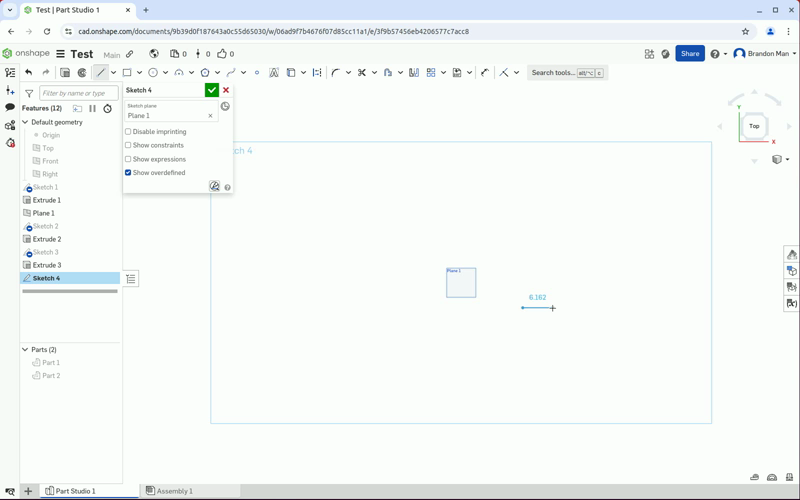
mouse_move(560, 307)
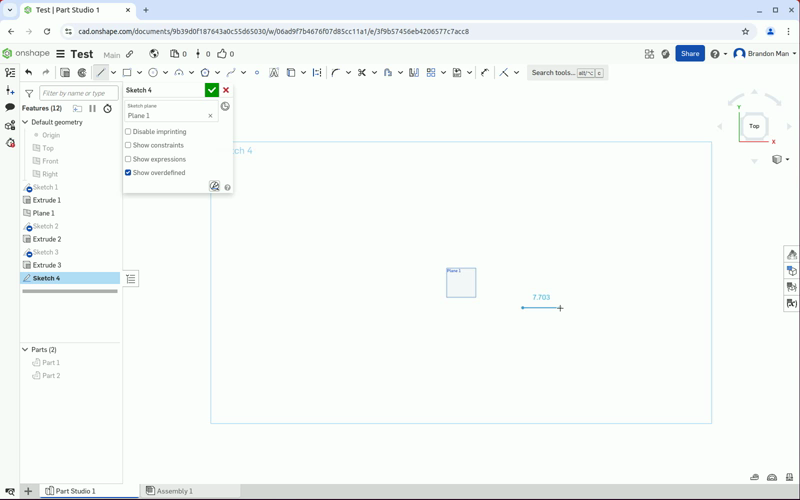
click(560, 307)
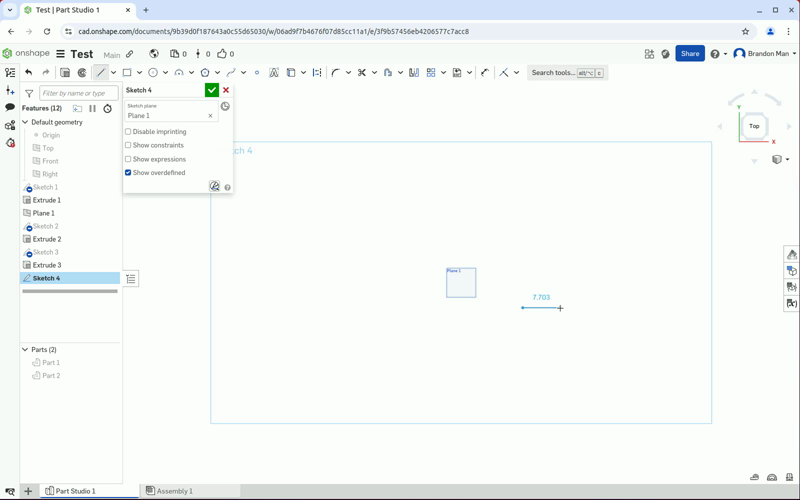
key_up(shift)
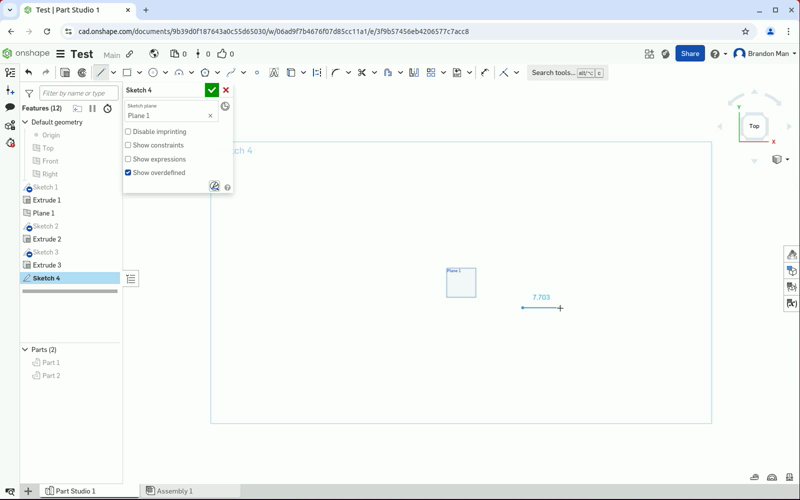
key_down(shift)
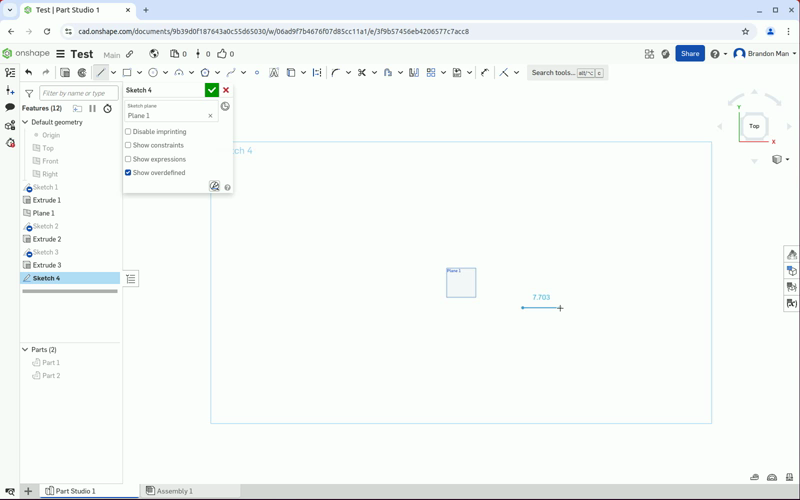
mouse_move(589, 307)
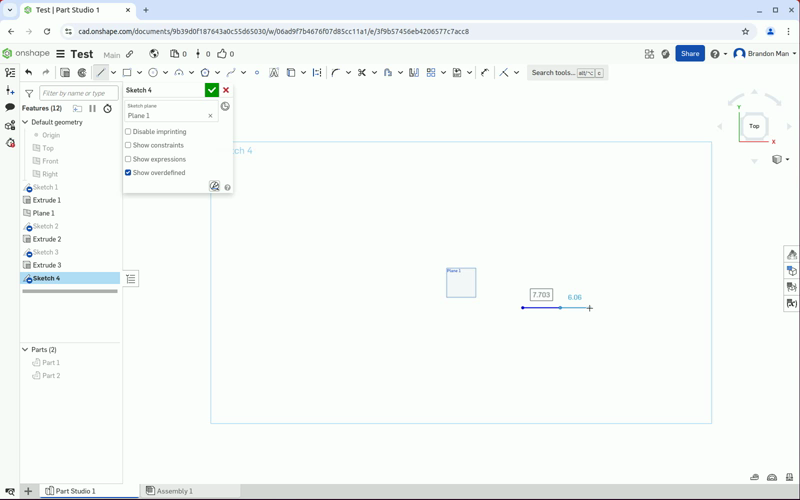
mouse_move(560, 269)
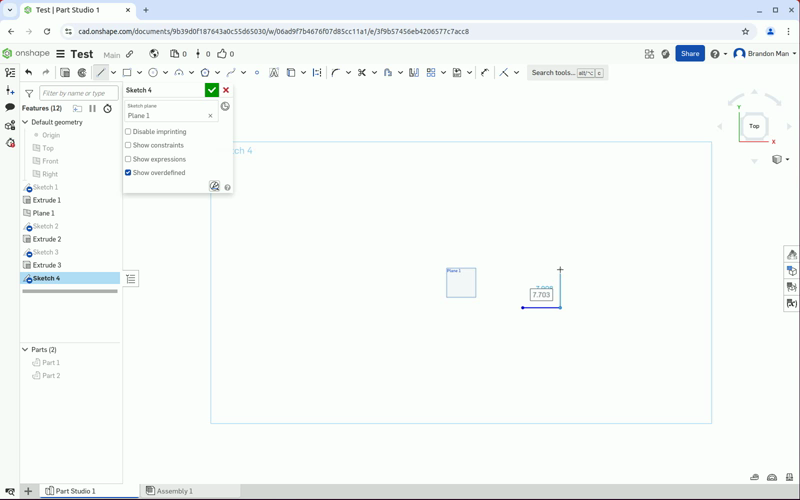
click(560, 269)
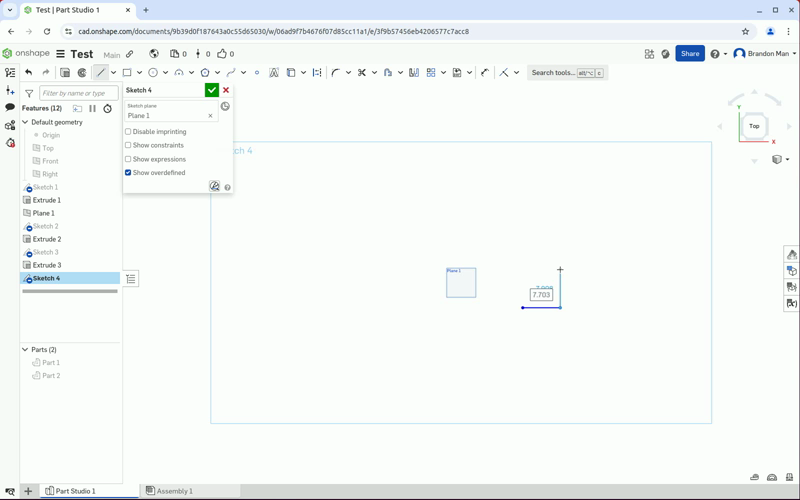
key_up(shift)
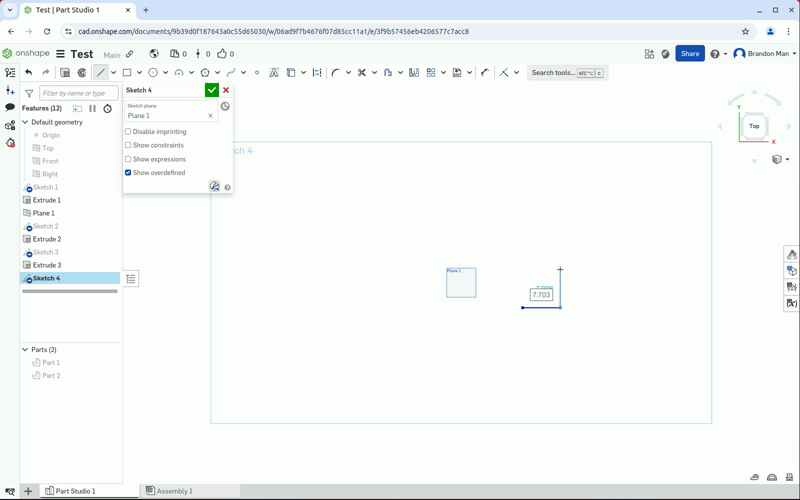
key_down(shift)
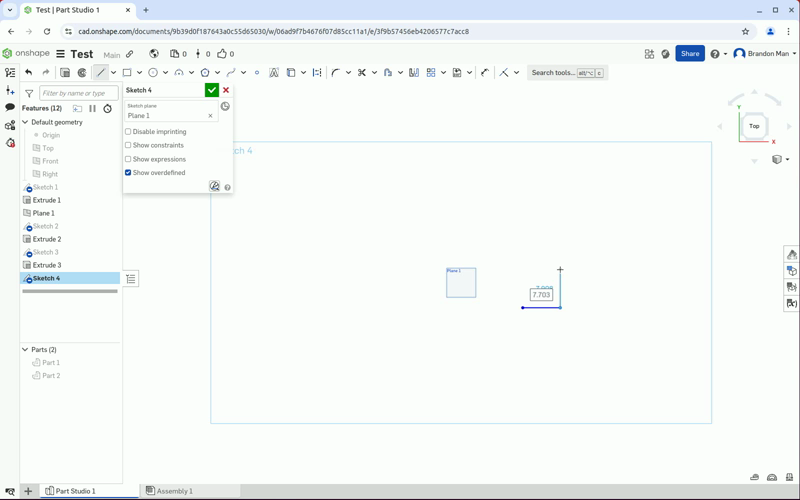
mouse_move(589, 269)
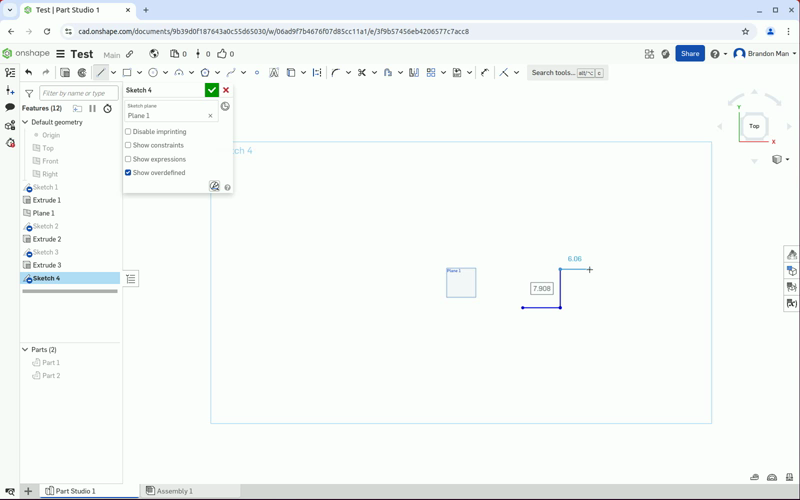
mouse_move(522, 269)
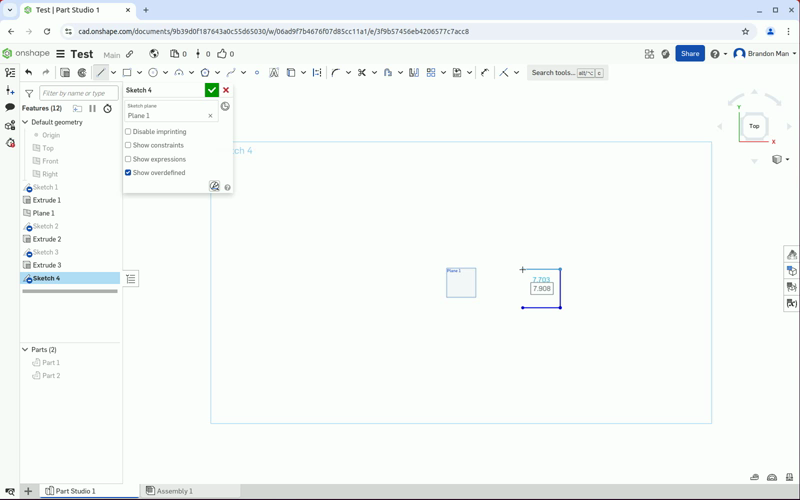
click(522, 269)
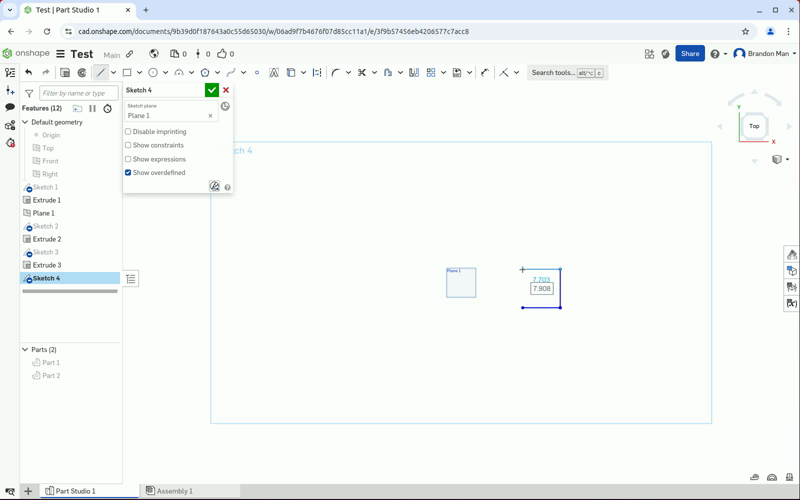
key_up(shift)
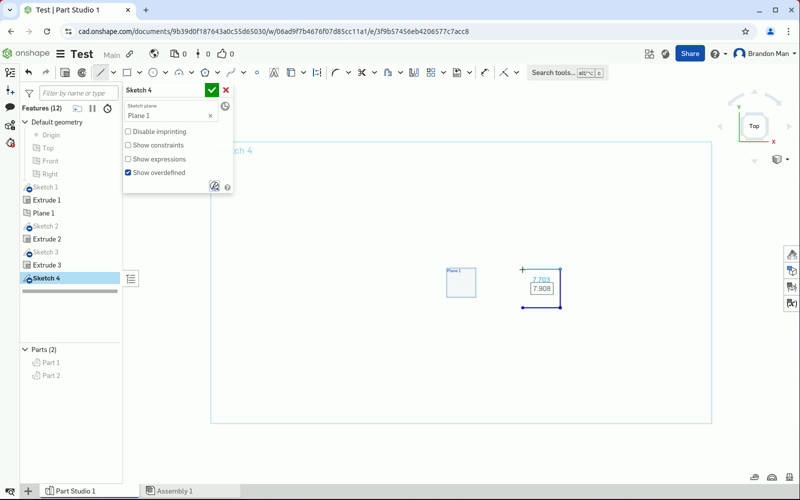
mouse_move(552, 269)
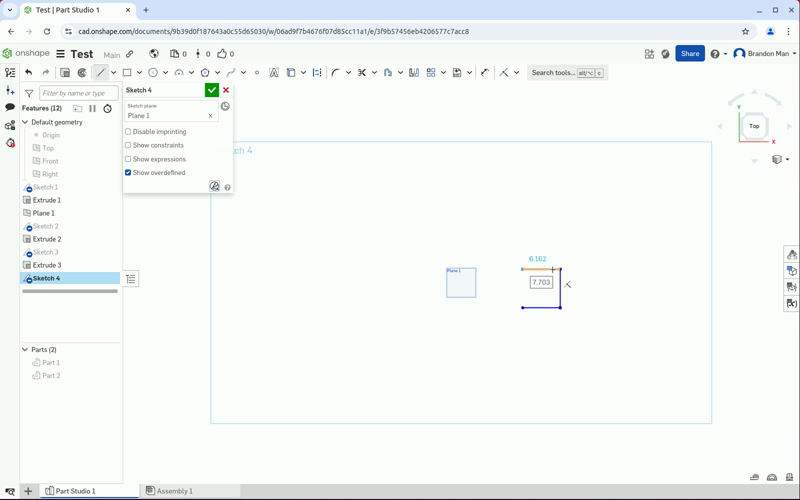
key_down(shift)
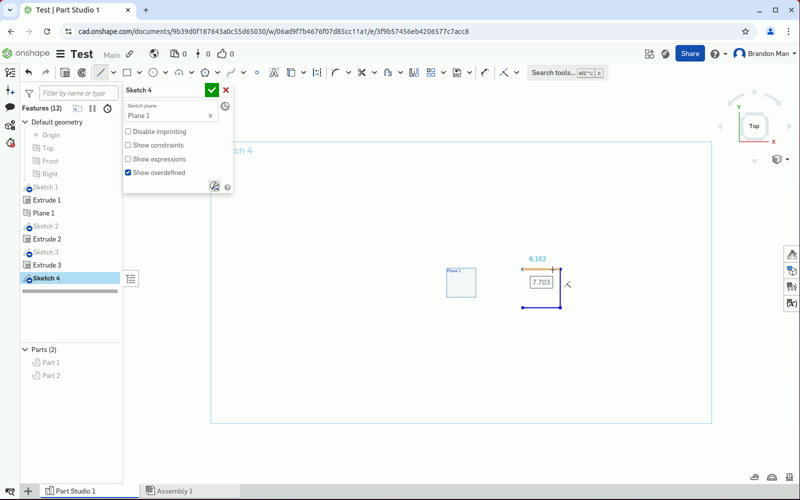
mouse_move(522, 307)
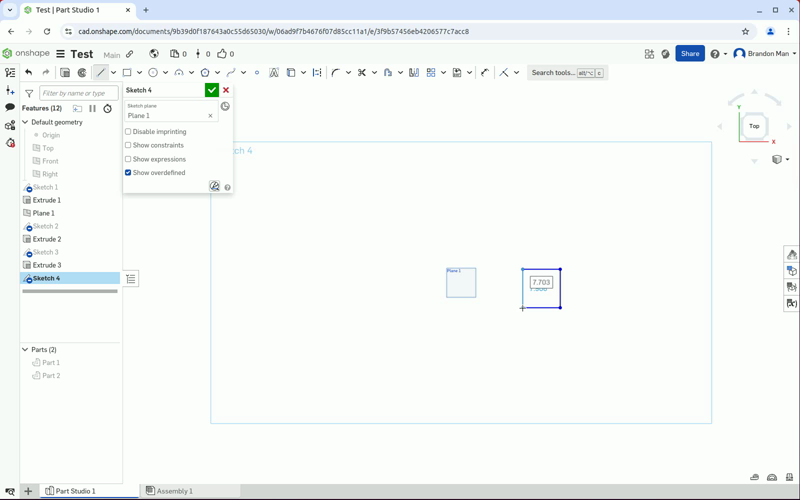
key_up(shift)
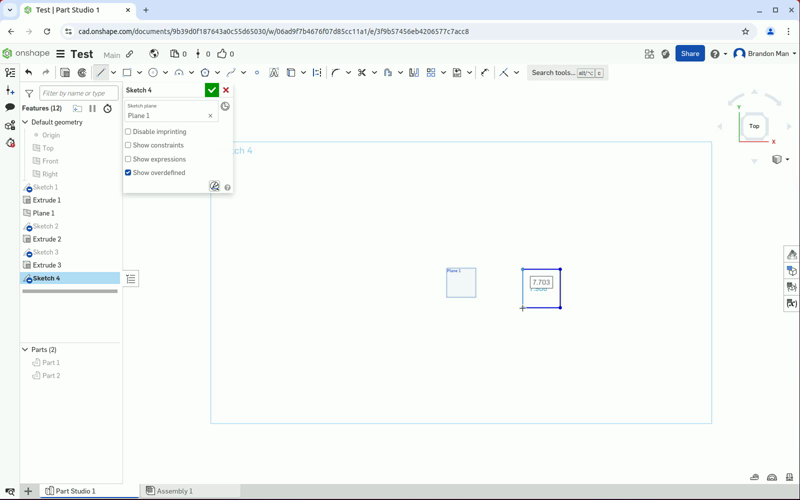
click(522, 307)
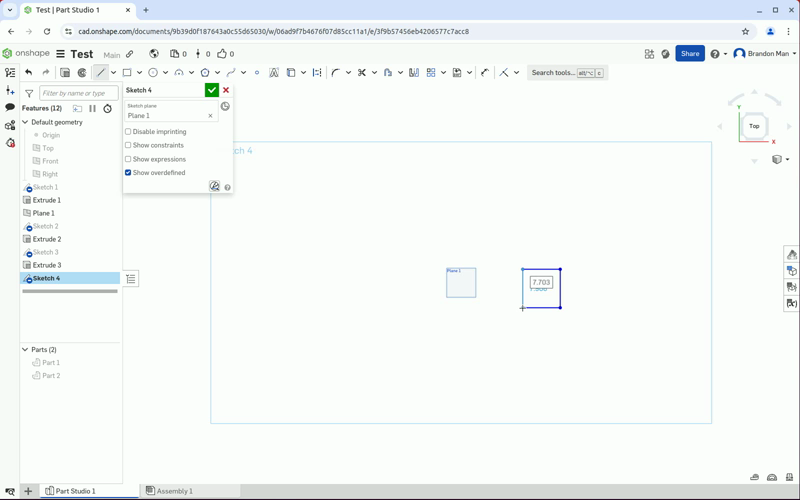
key(esc)
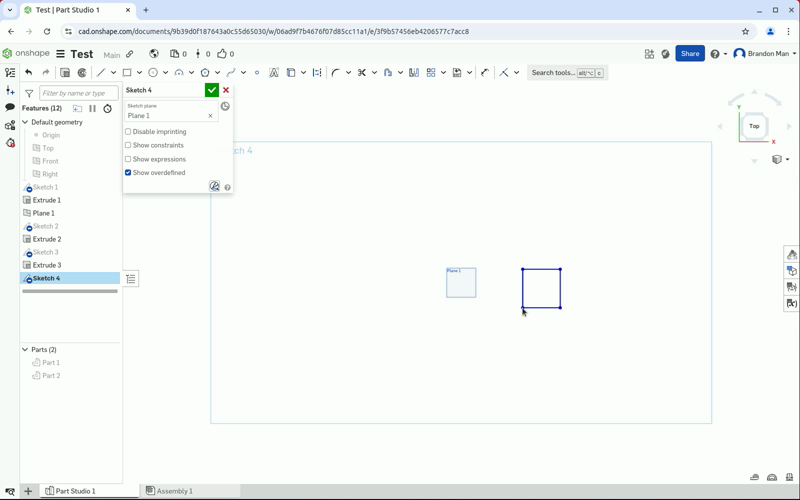
mouse_move(542, 275)
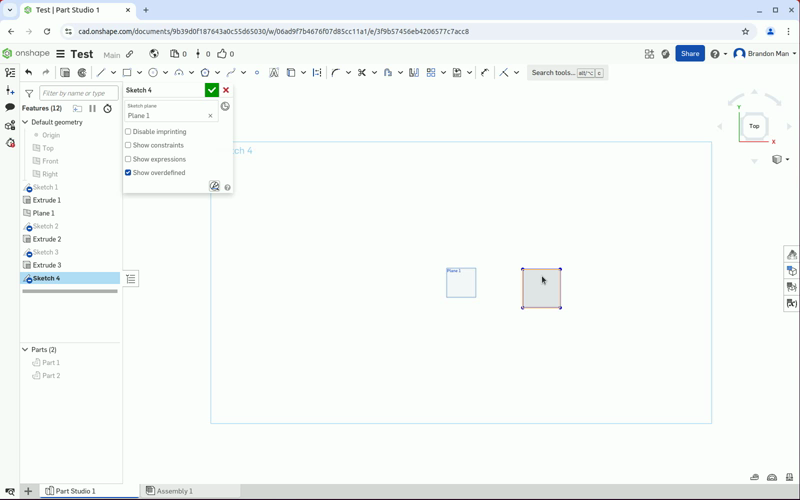
scroll(6)
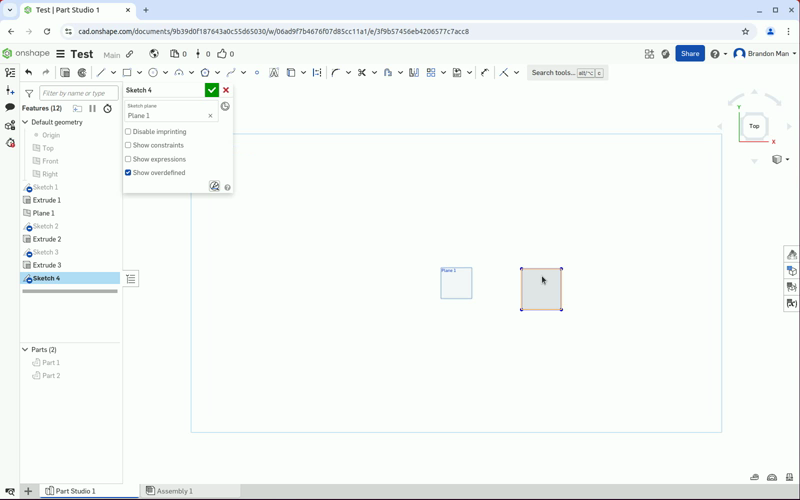
scroll(6)
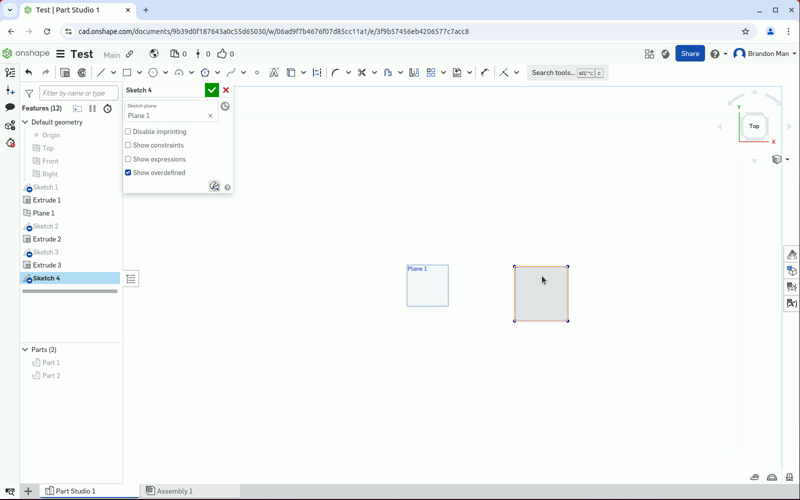
scroll(6)
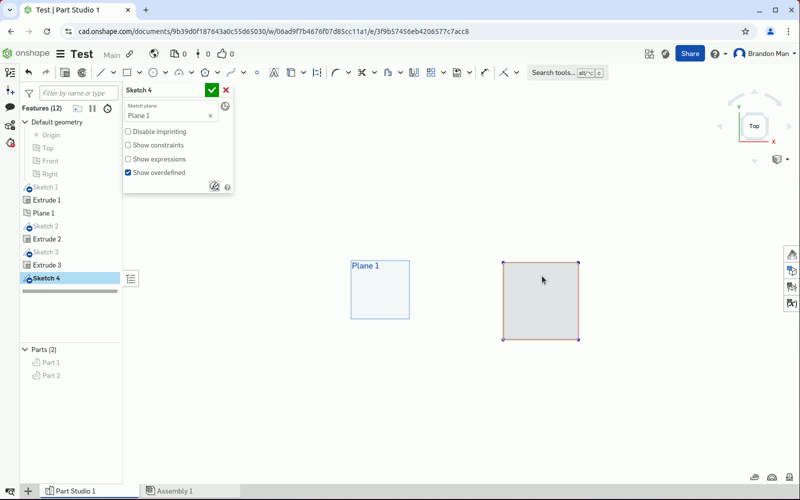
scroll(6)
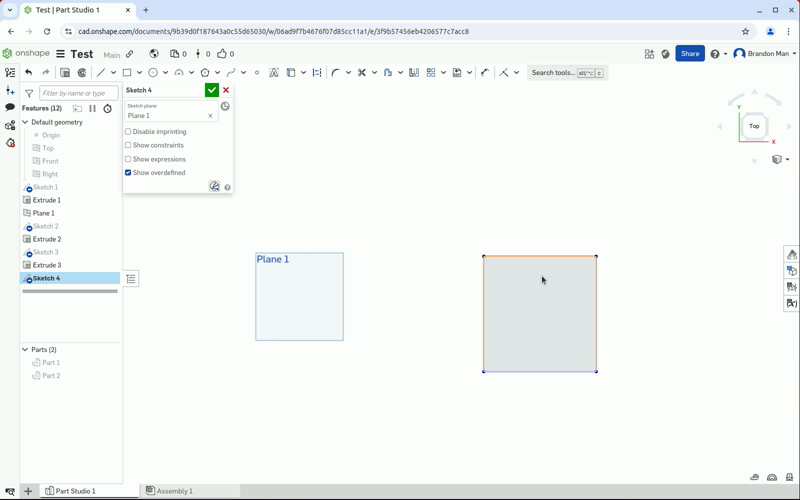
scroll(6)
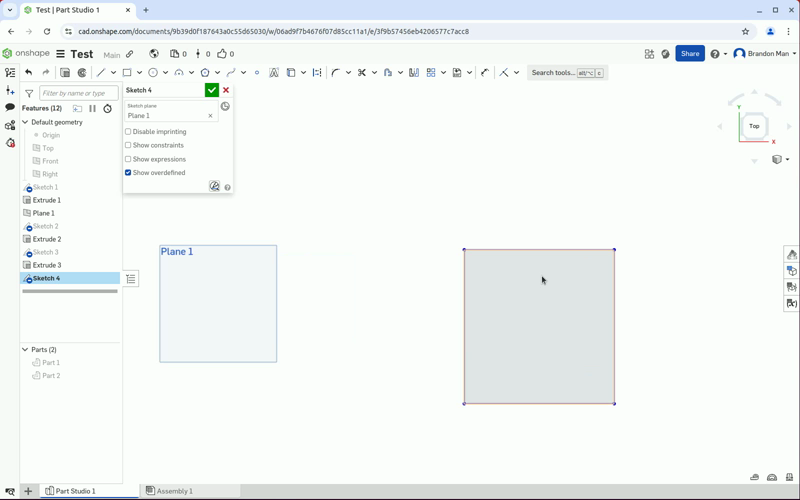
scroll(6)
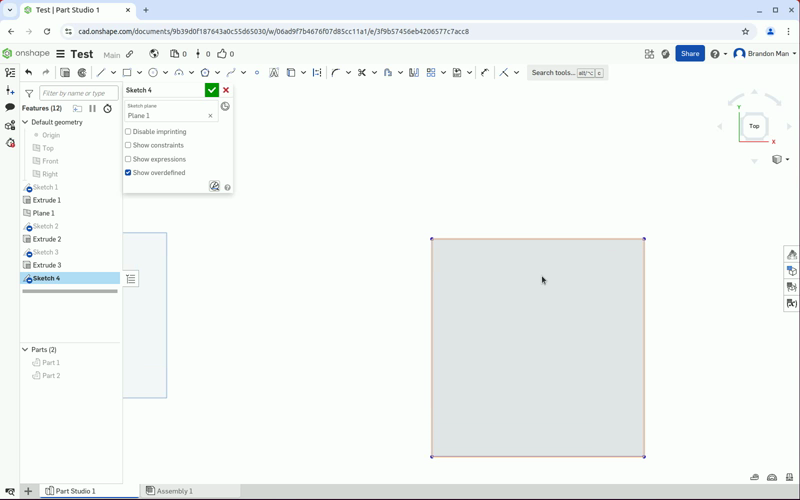
scroll(6)
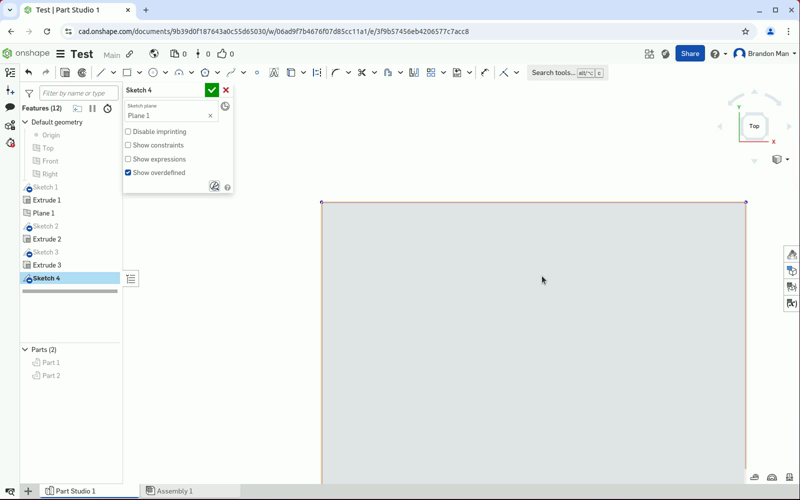
click(542, 275)
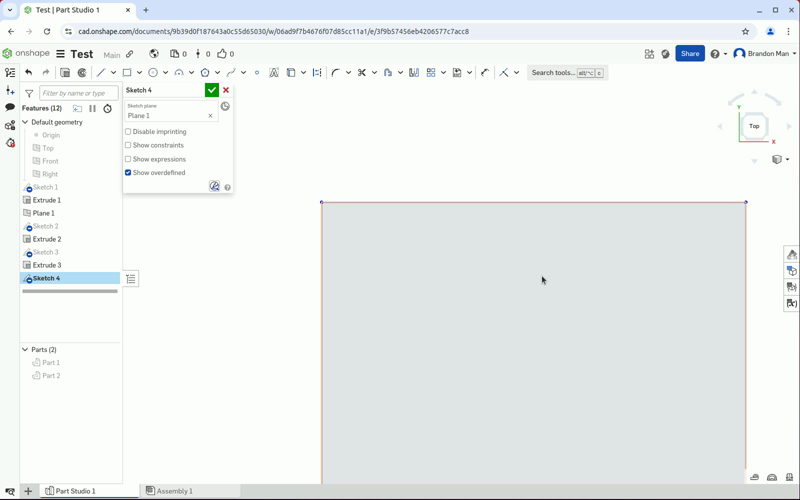
scroll(-6)
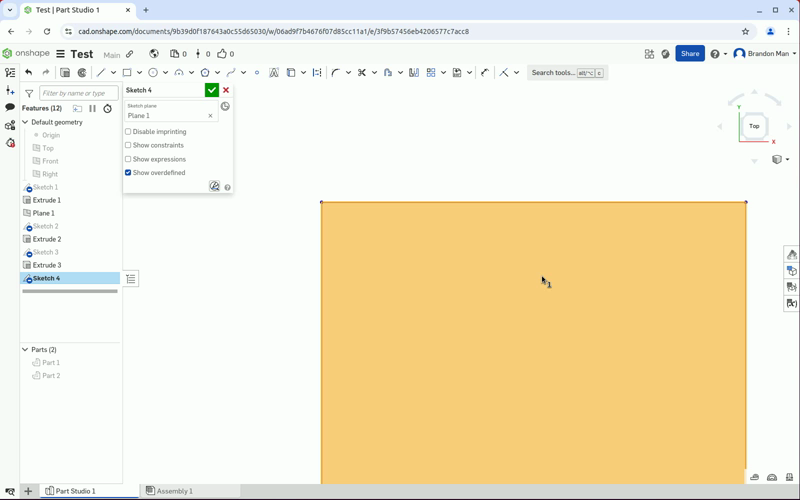
scroll(-6)
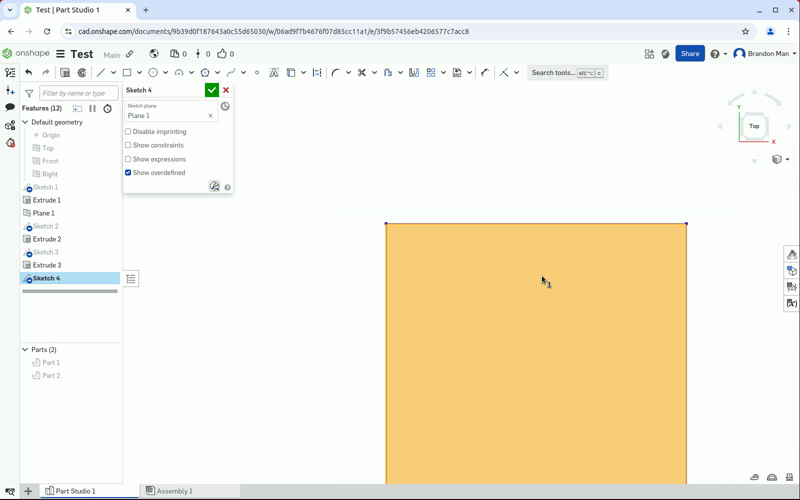
scroll(-6)
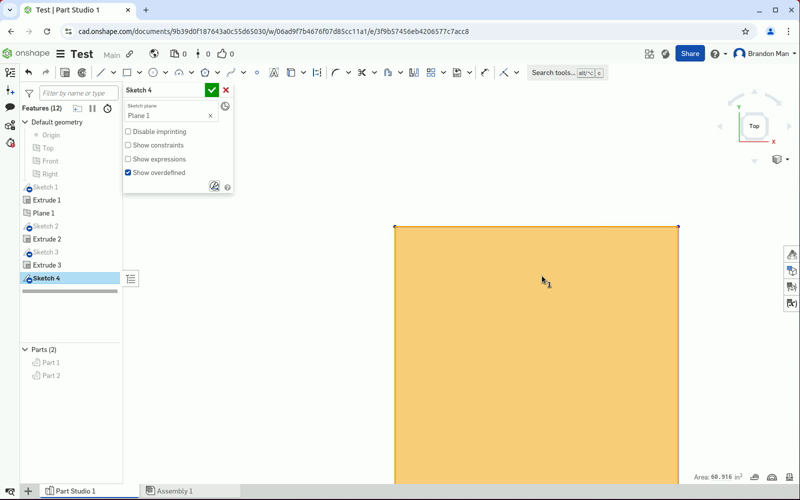
scroll(-6)
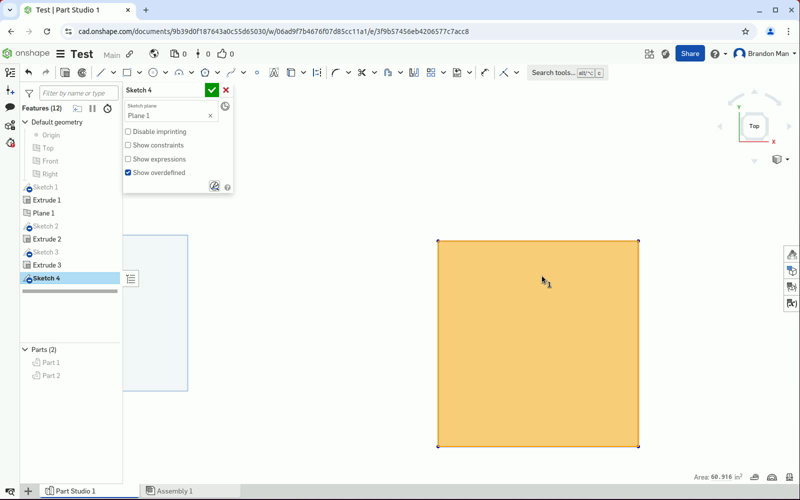
scroll(-6)
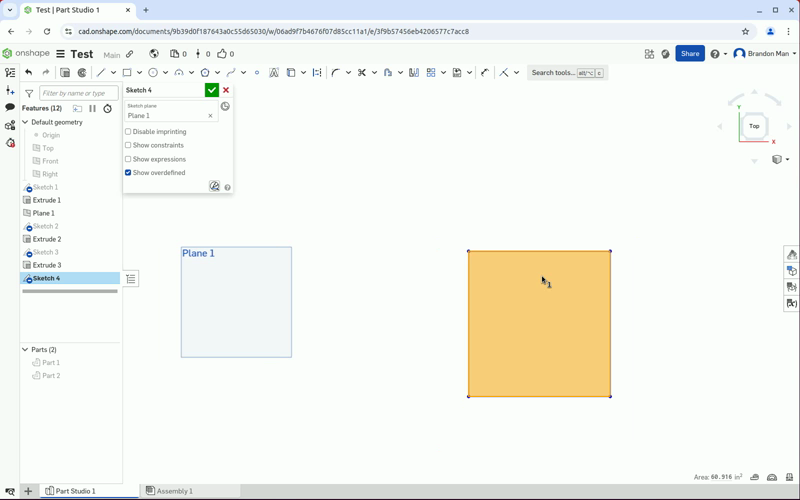
scroll(-6)
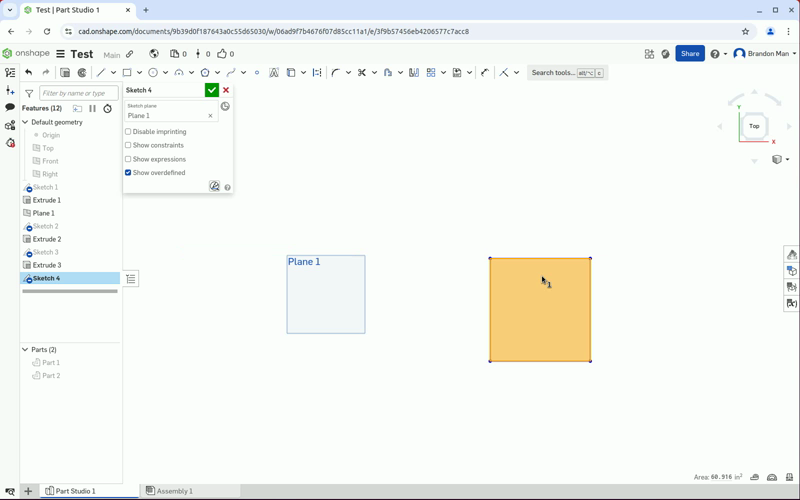
scroll(-6)
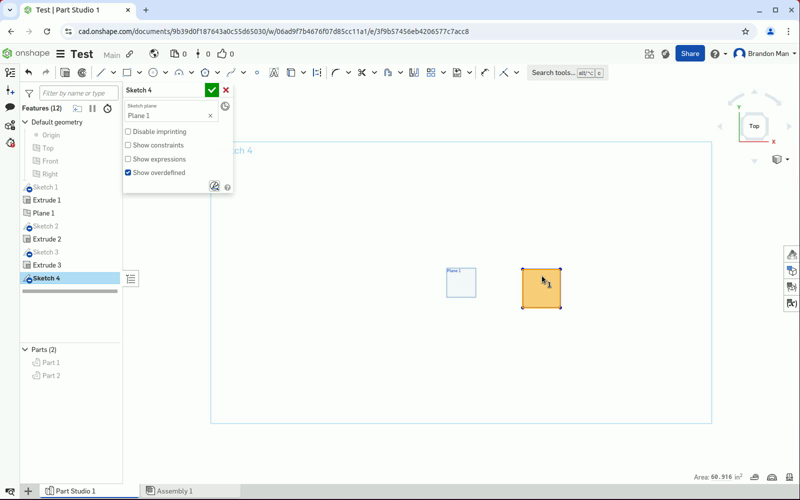
mouse_move(73, 352)
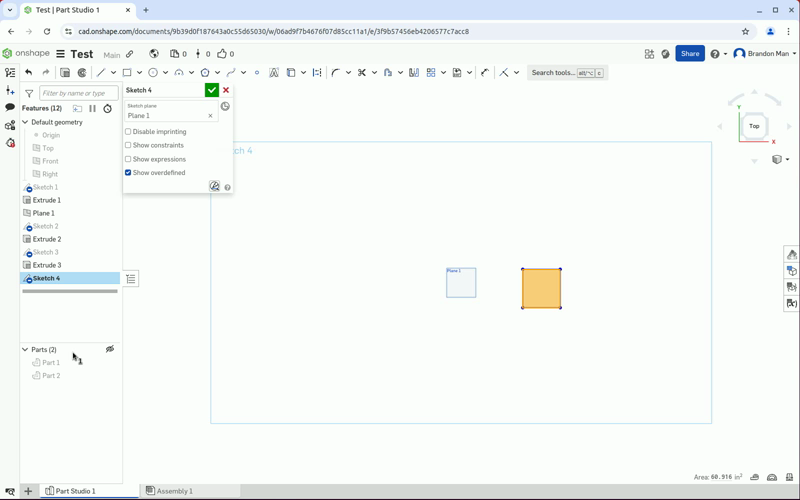
key(shift+y)
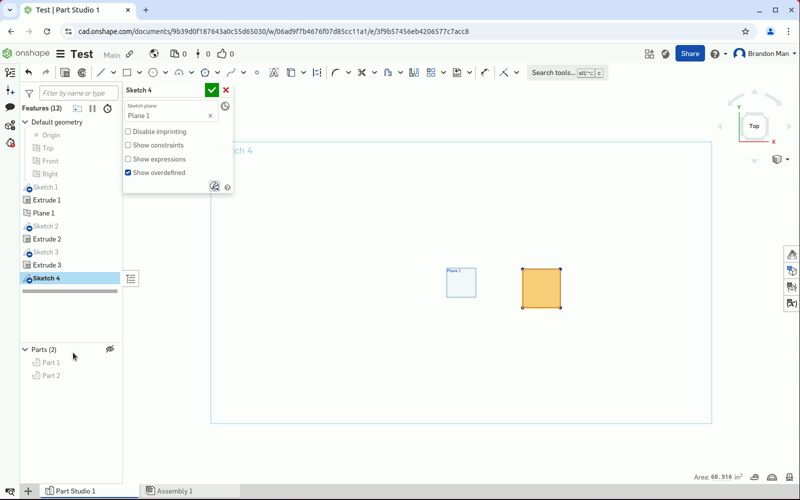
key(shift+e)
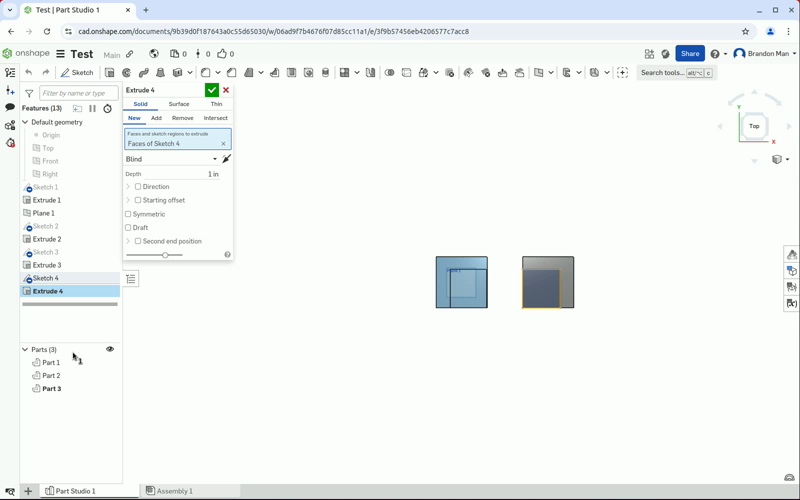
mouse_move(143, 106)
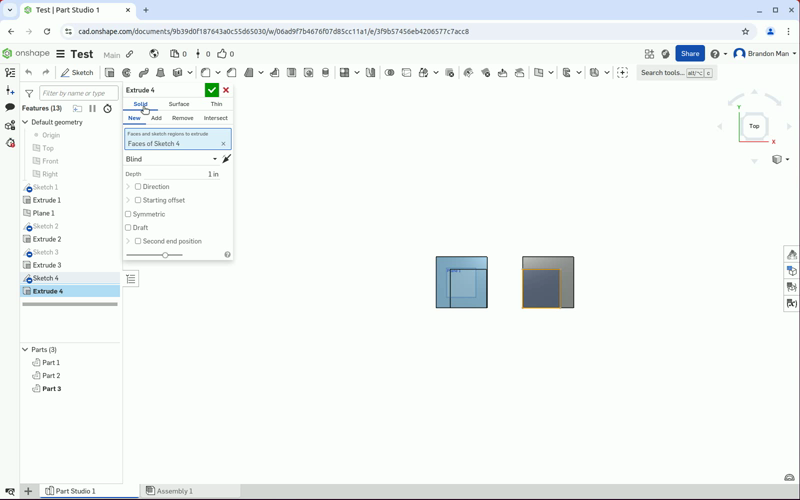
click(143, 106)
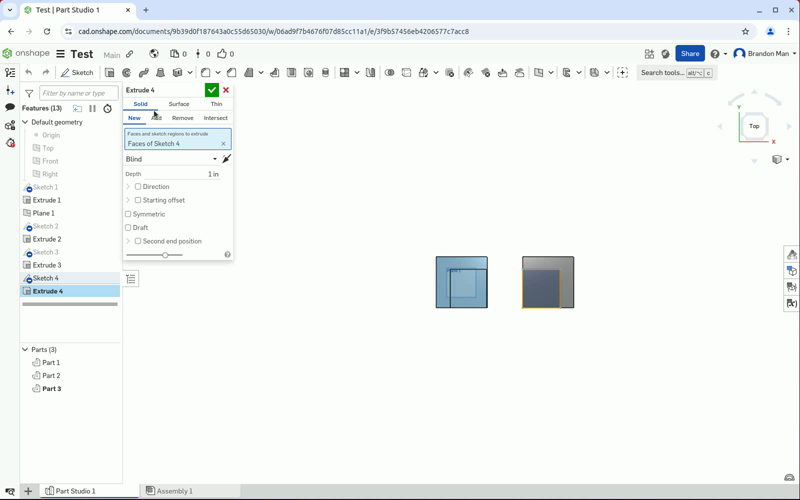
mouse_move(186, 120)
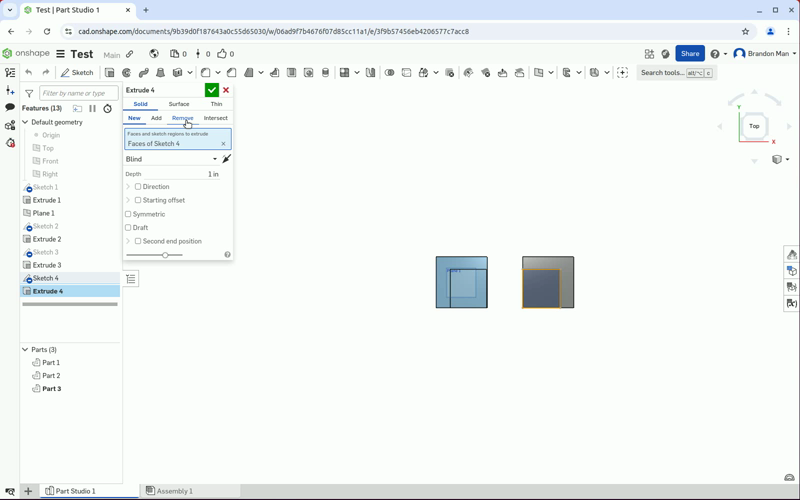
click(186, 120)
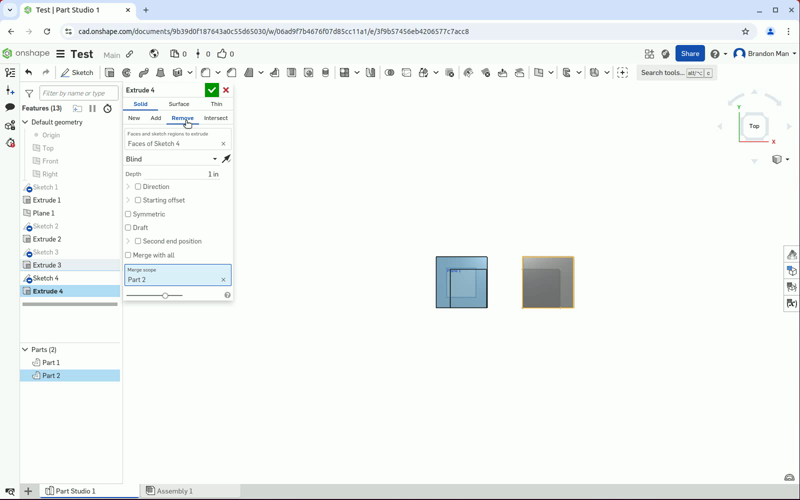
key(tab, 4)
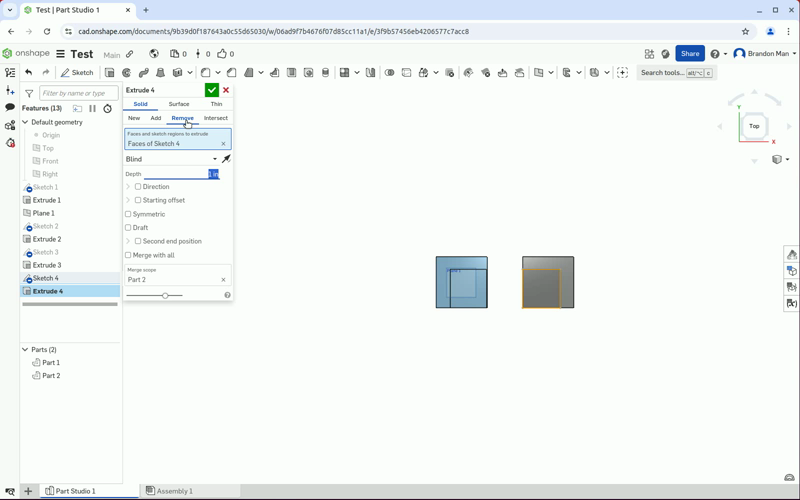
text(2.648)
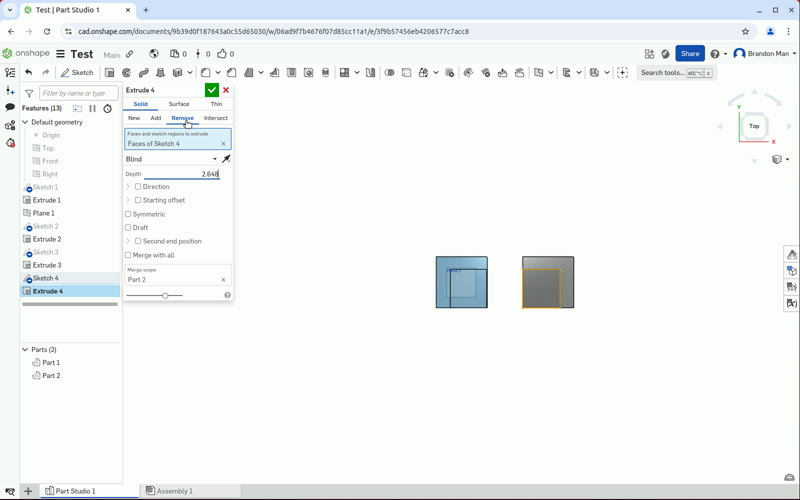
key(tab, 6)
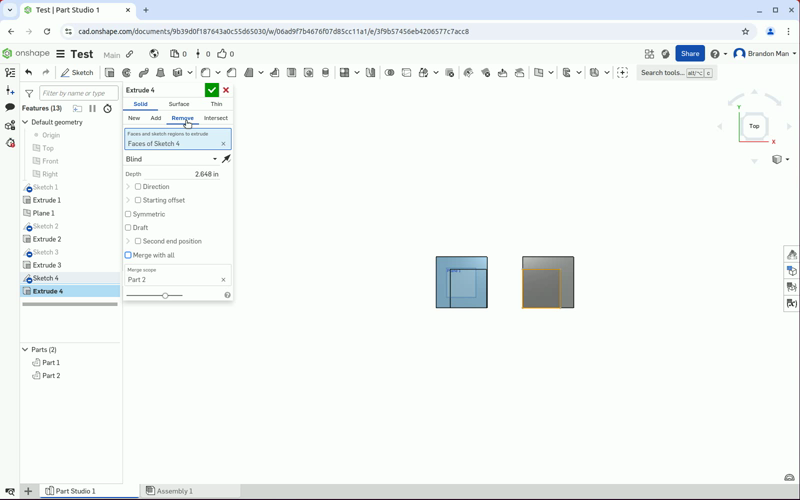
key(space)
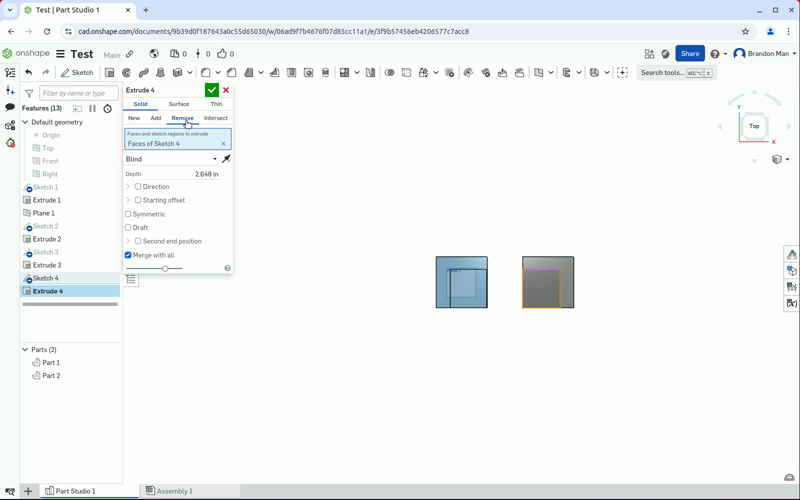
key(enter)
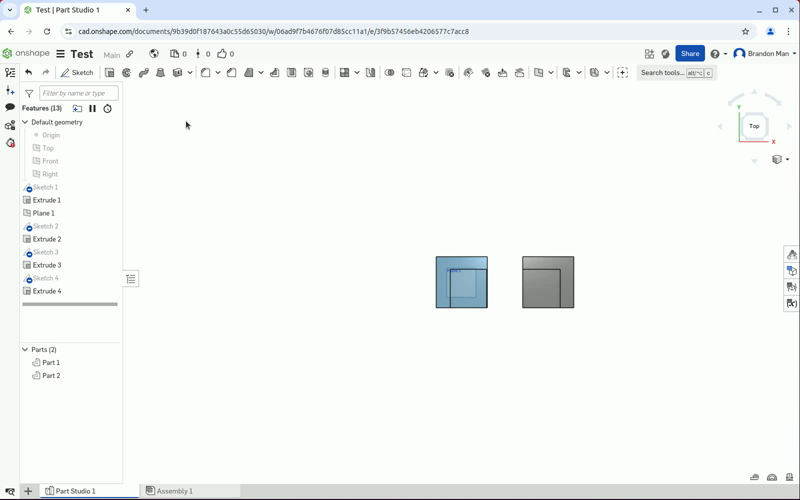
key(shift+h)
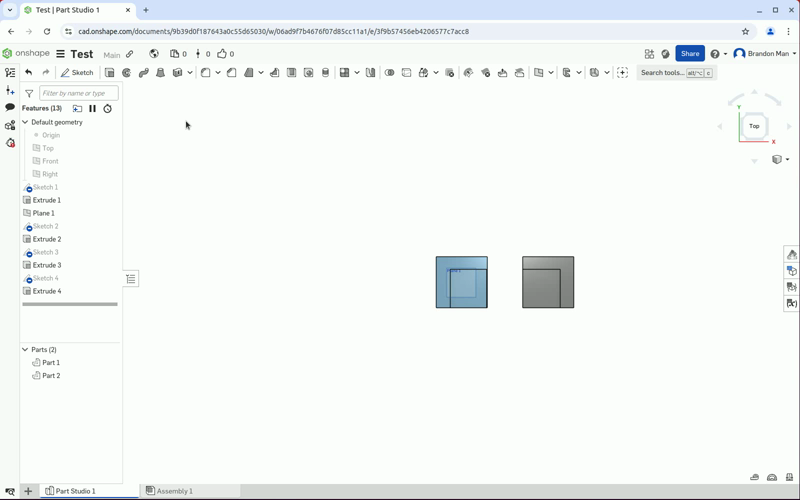
key(shift+h)
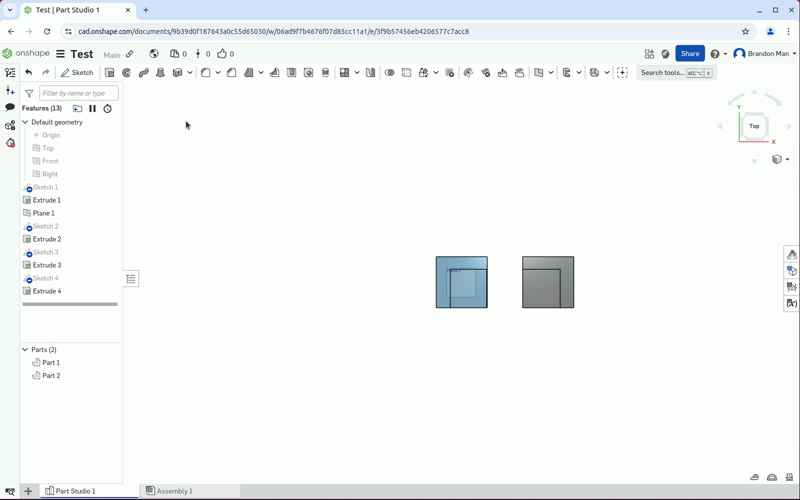
mouse_move(73, 189)
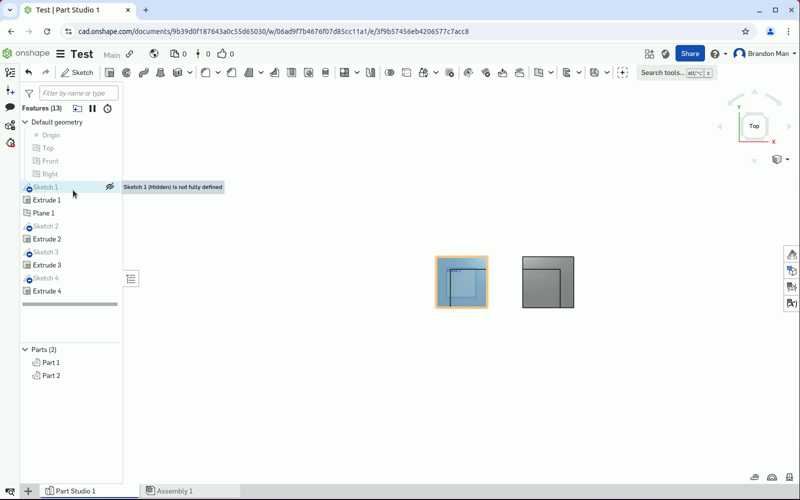
click(73, 189)
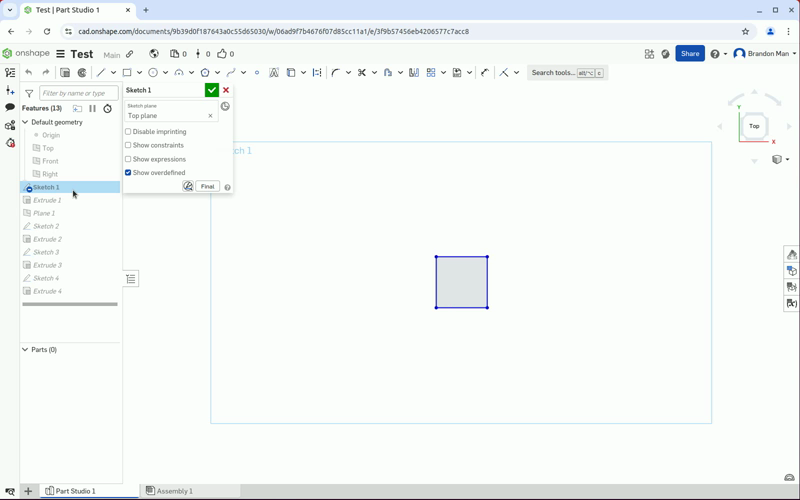
mouse_move(229, 92)
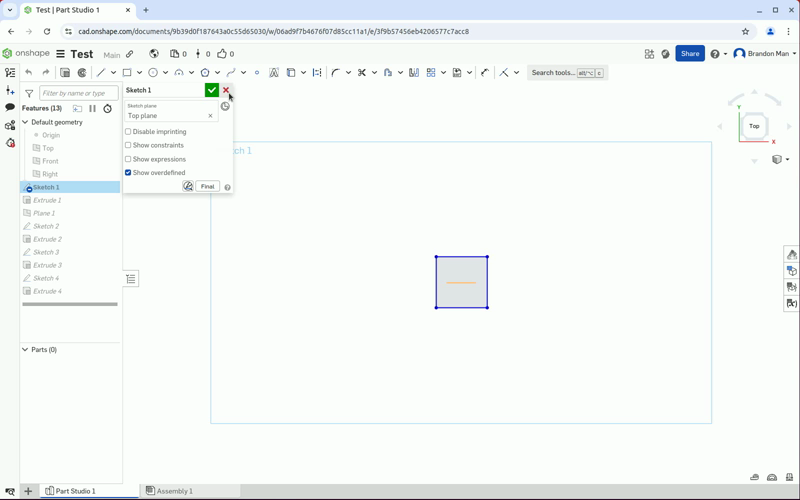
click(229, 92)
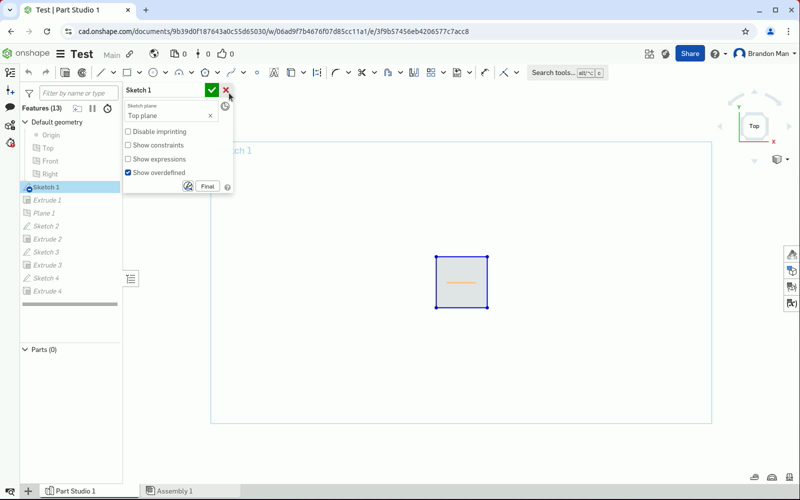
key(shift+s)
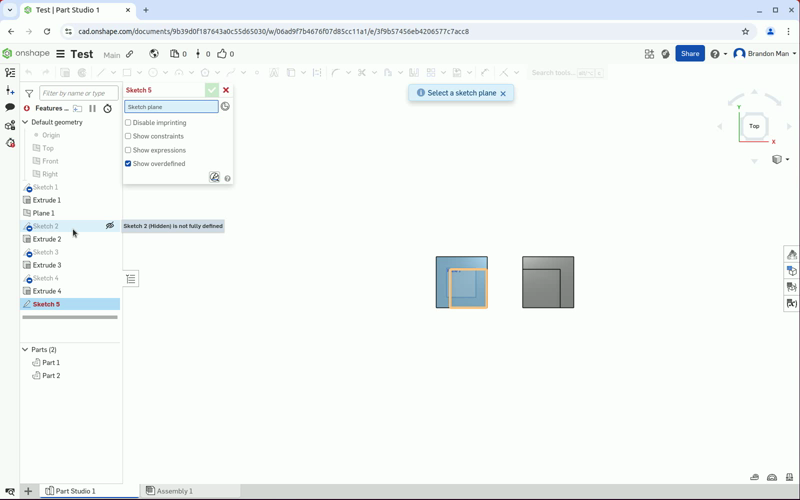
scroll(3)
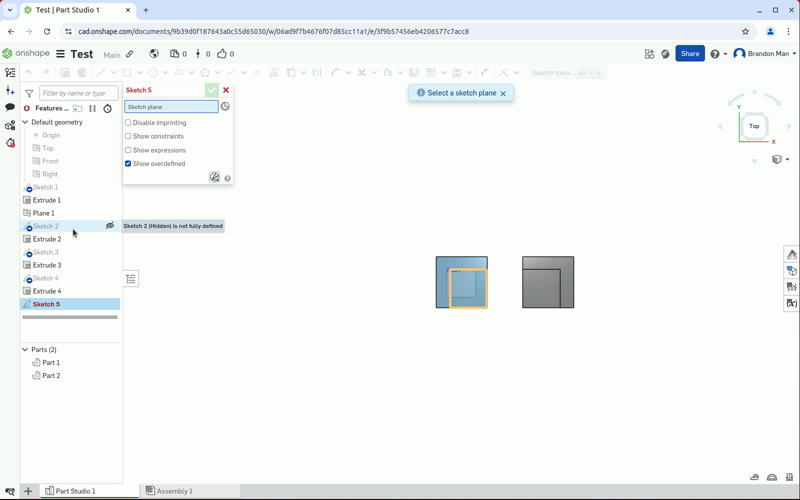
mouse_move(73, 150)
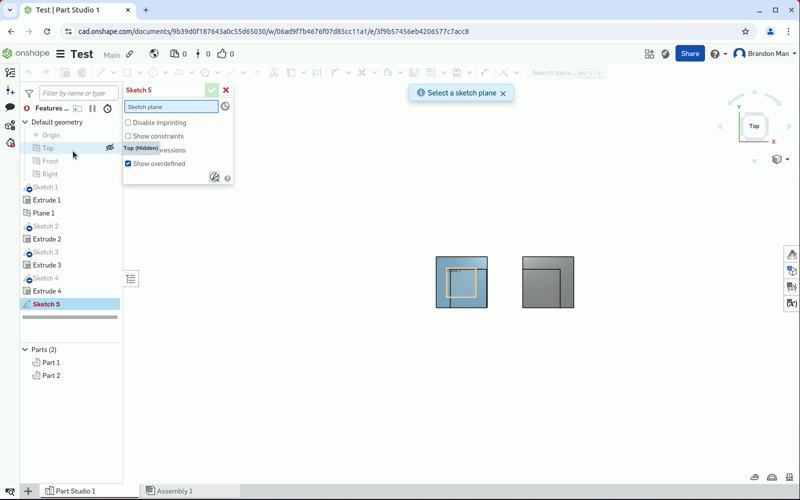
click(73, 150)
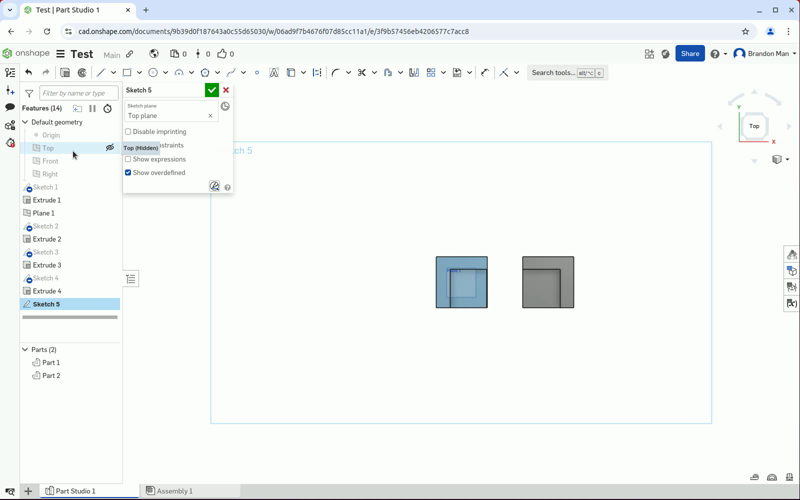
mouse_move(73, 352)
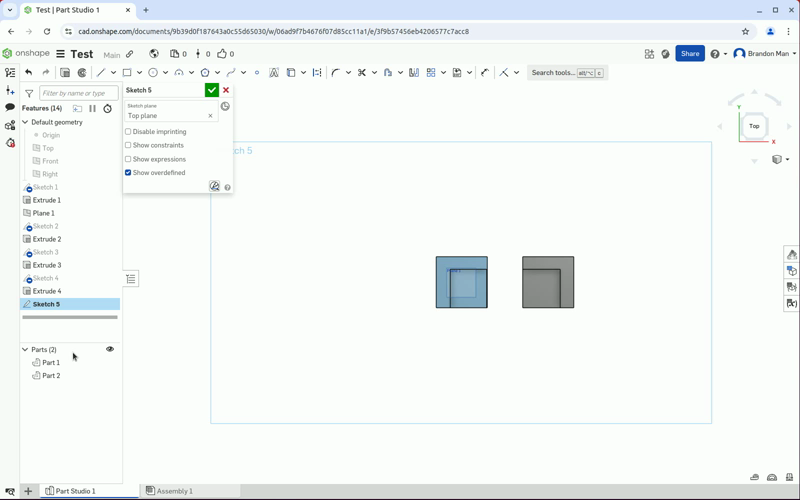
key(y)
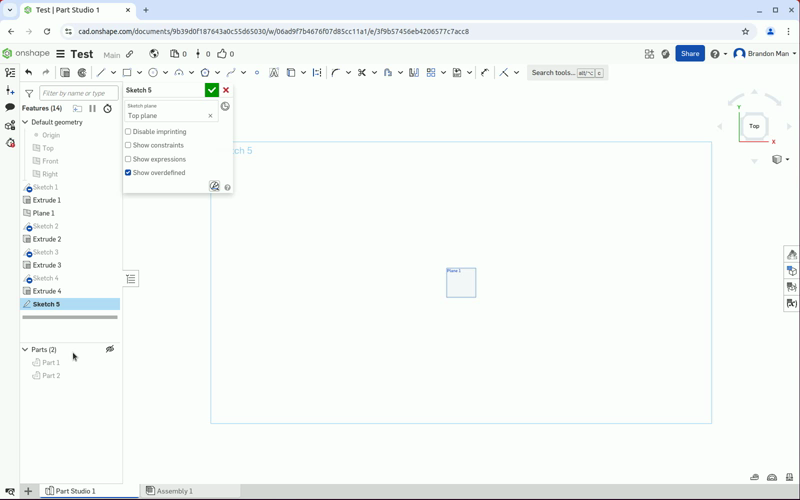
key(c)
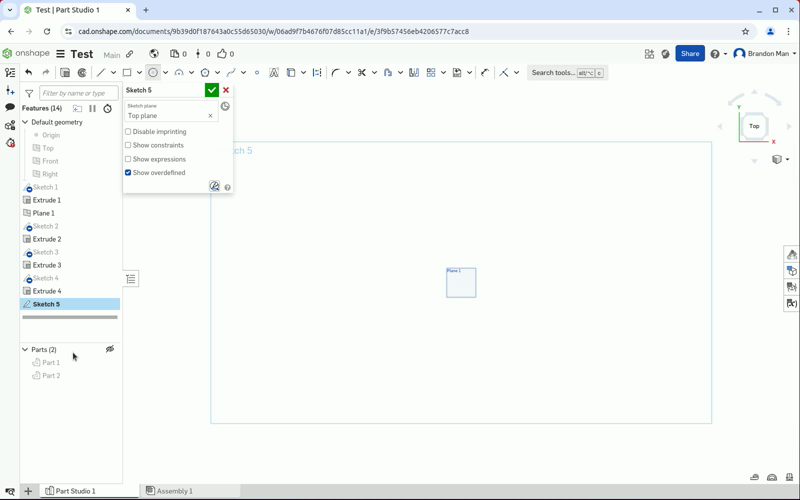
key_down(shift)
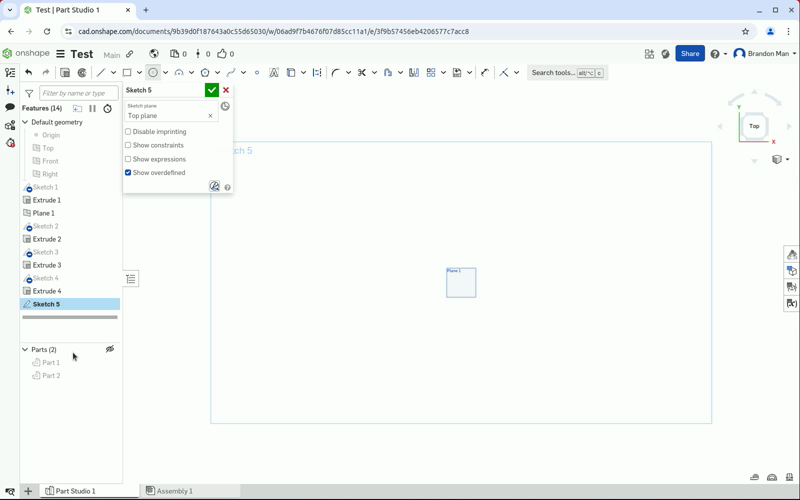
mouse_move(442, 299)
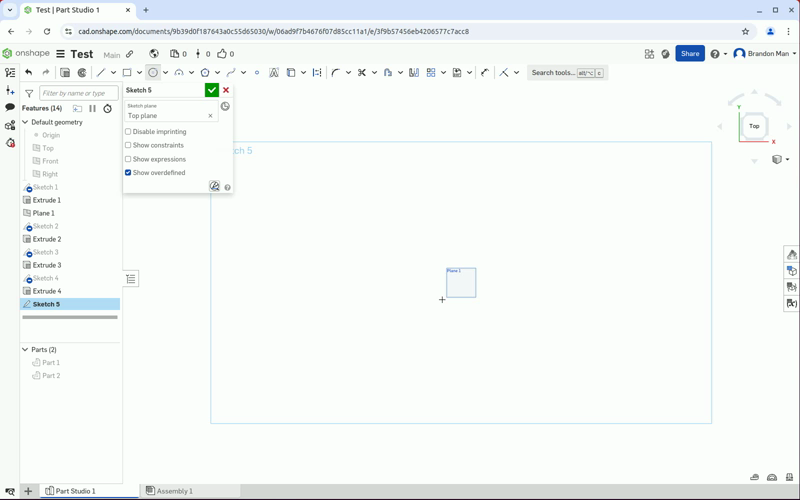
click(442, 299)
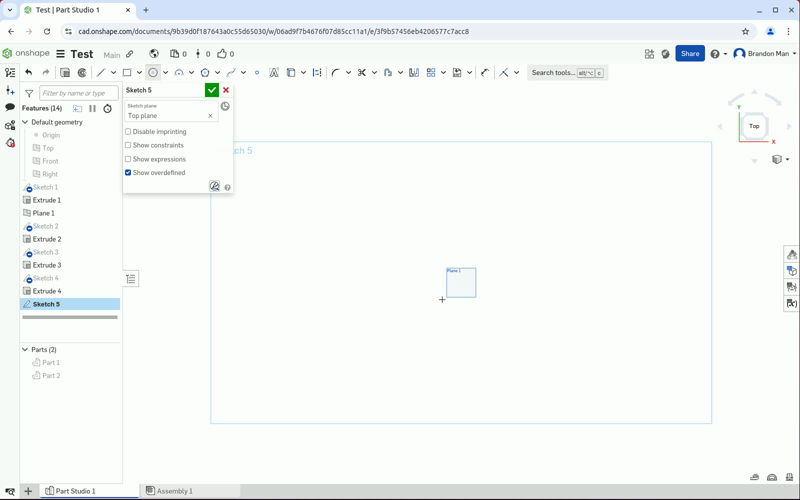
key_up(shift)
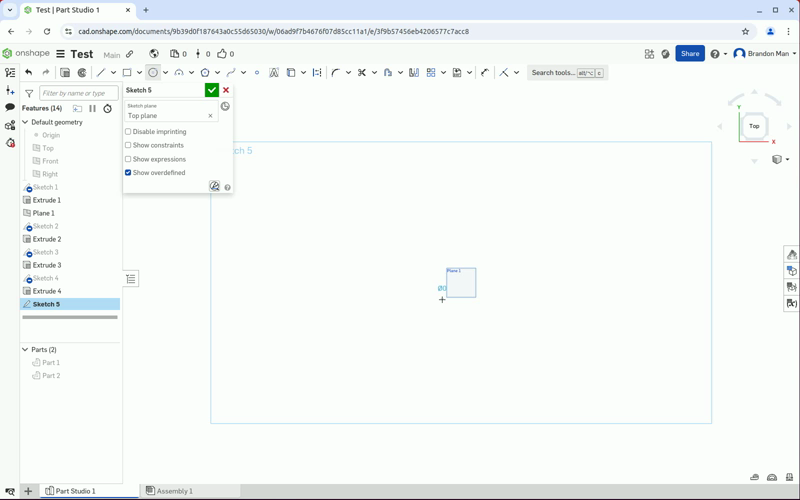
mouse_move(446, 299)
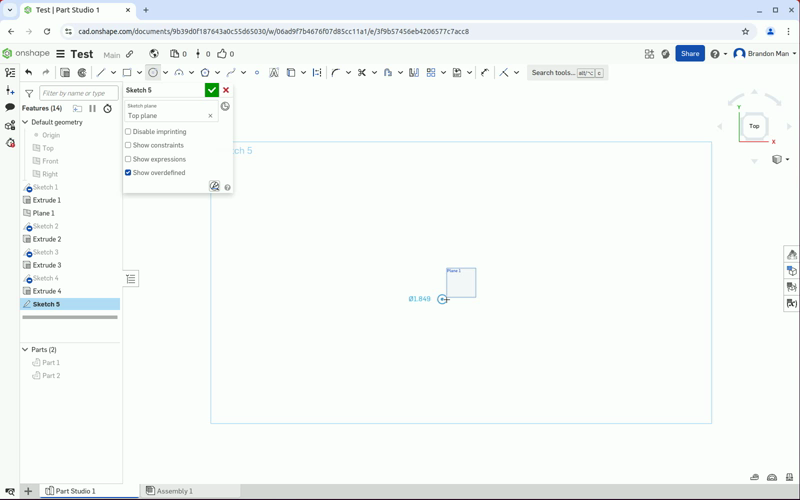
click(446, 299)
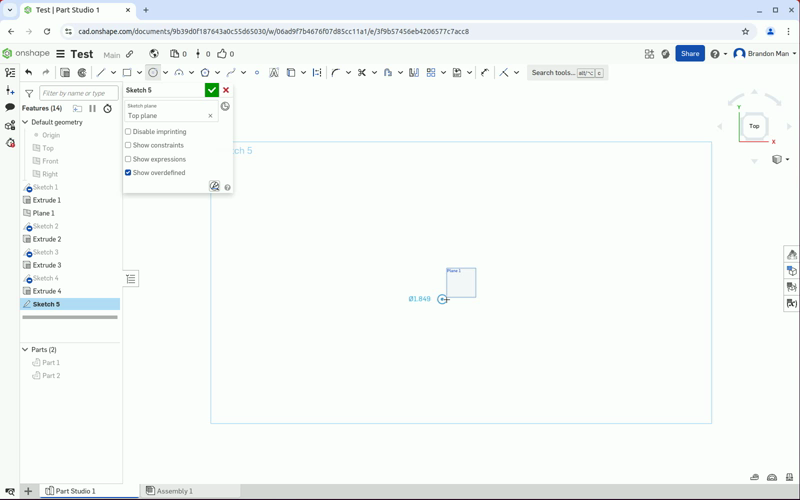
key(esc)
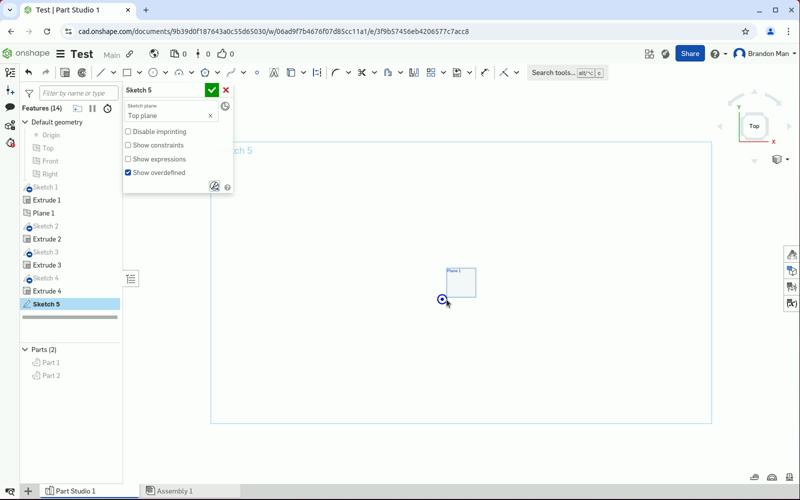
mouse_move(440, 300)
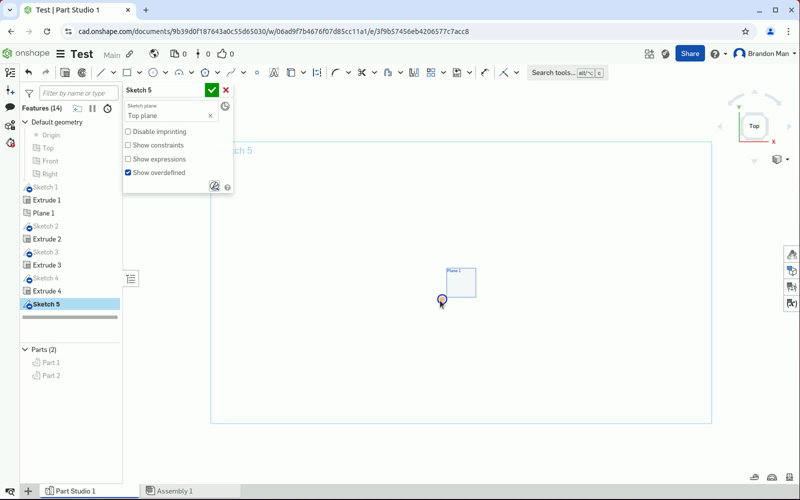
scroll(6)
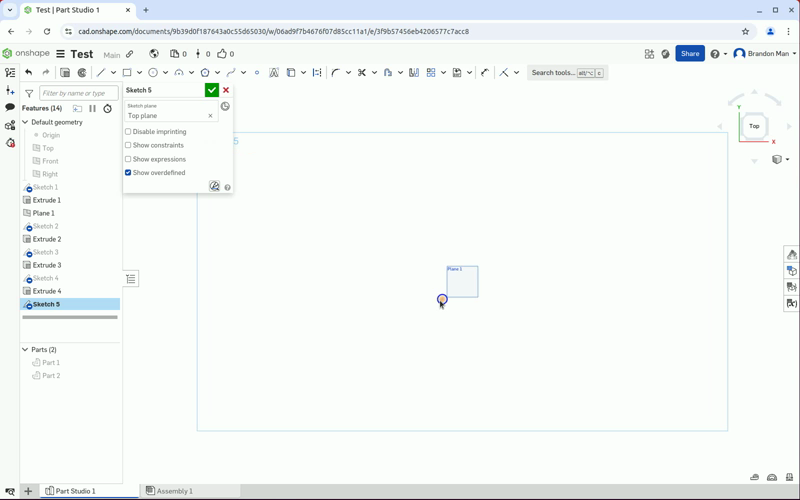
scroll(6)
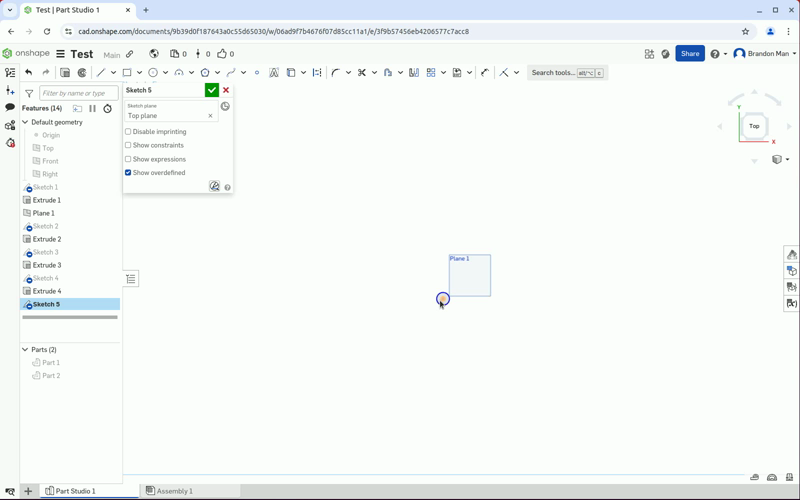
scroll(6)
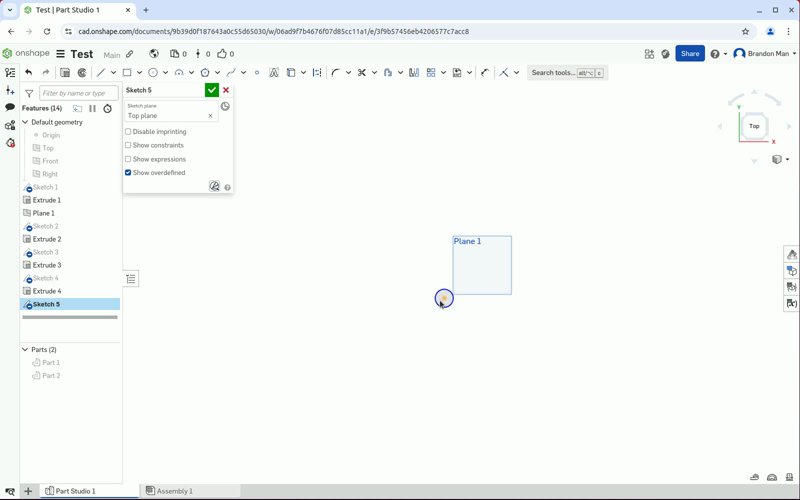
scroll(6)
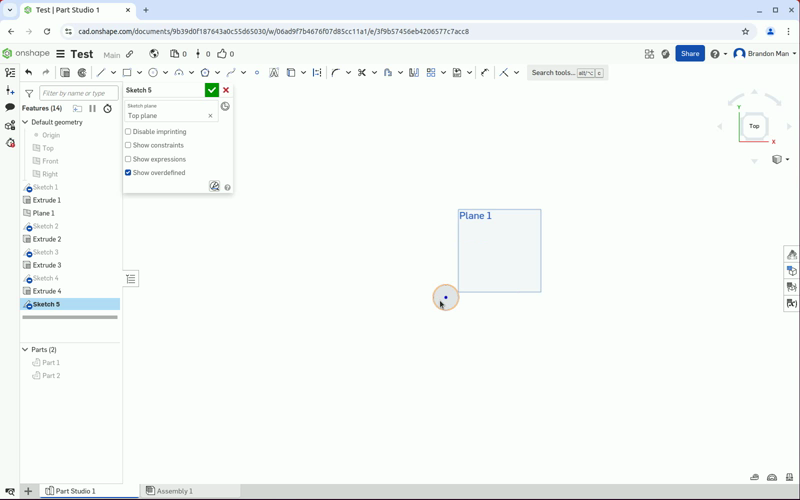
scroll(6)
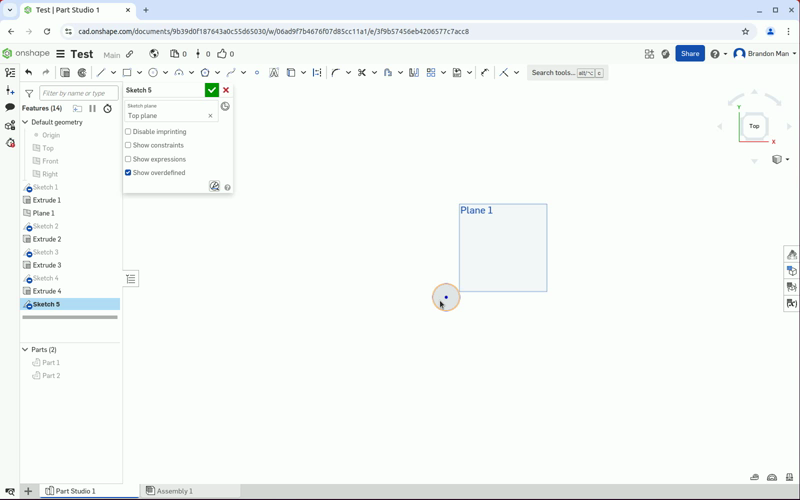
scroll(6)
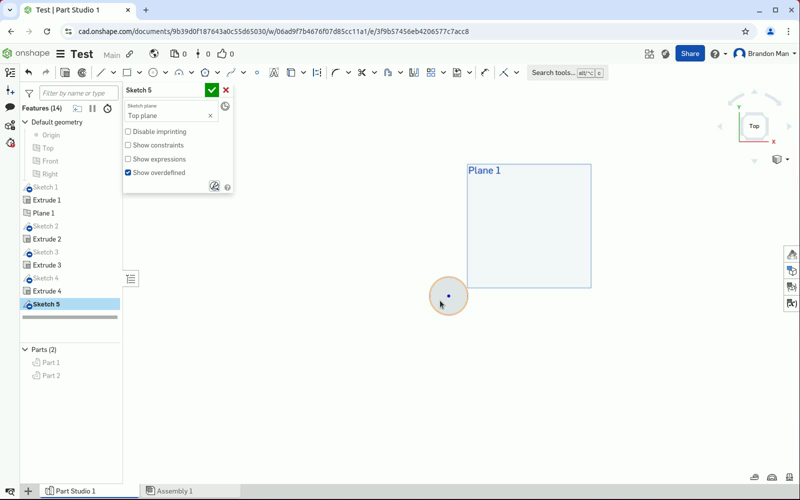
scroll(6)
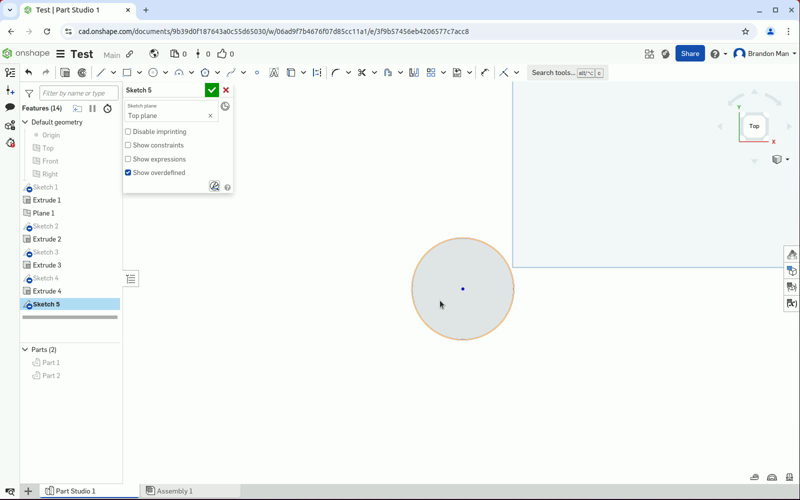
click(440, 300)
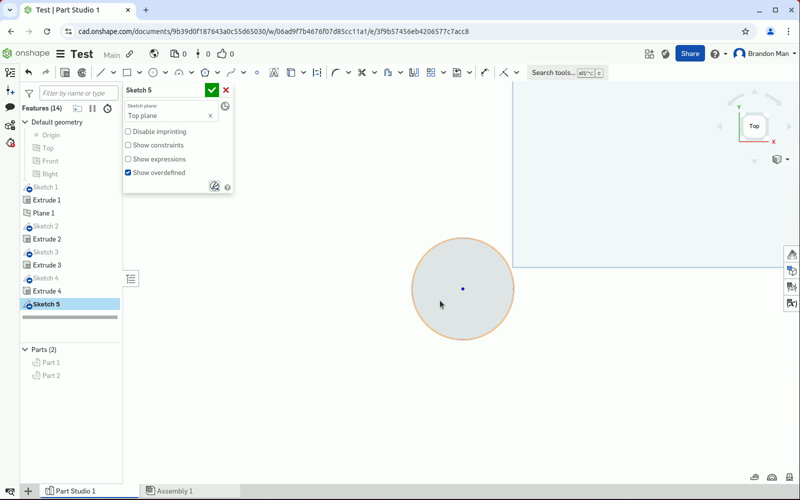
scroll(-6)
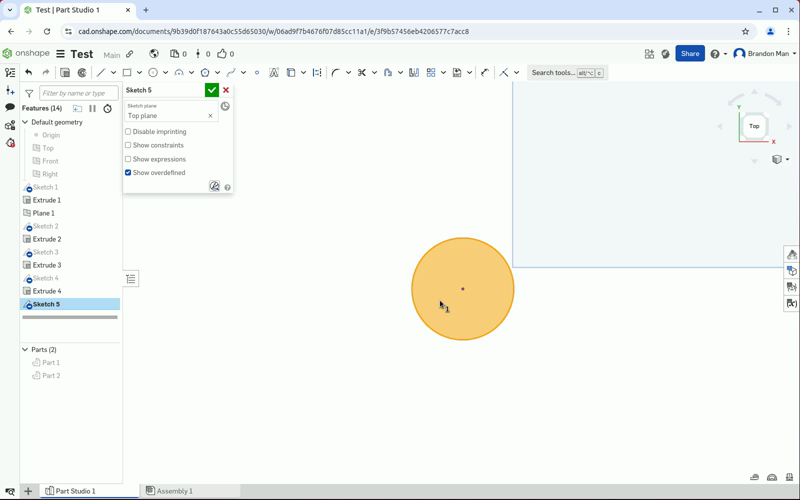
scroll(-6)
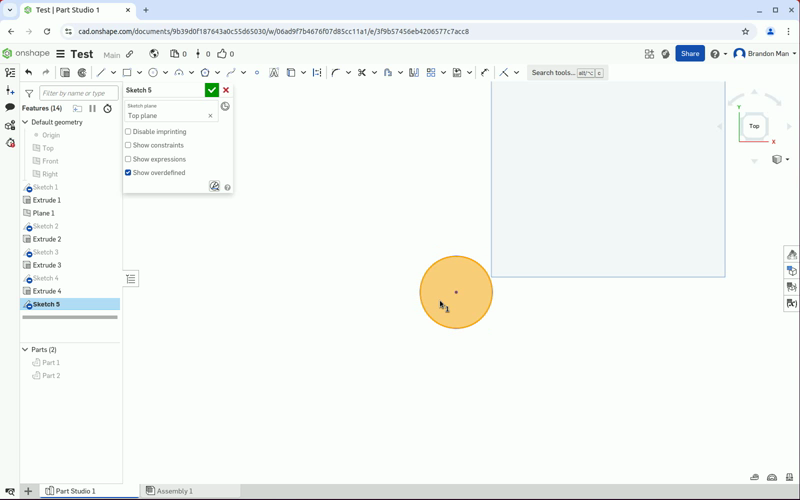
scroll(-6)
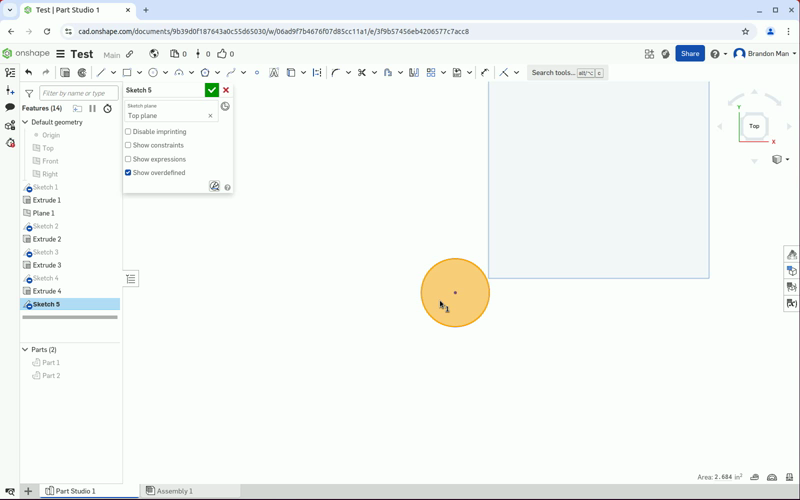
scroll(-6)
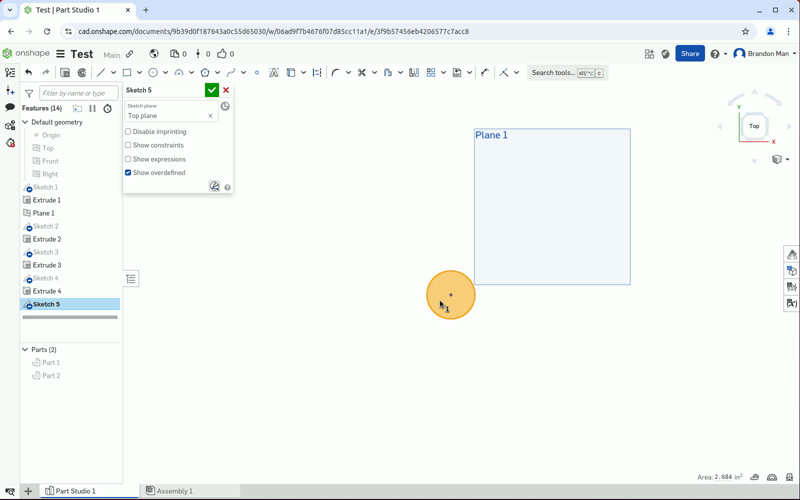
scroll(-6)
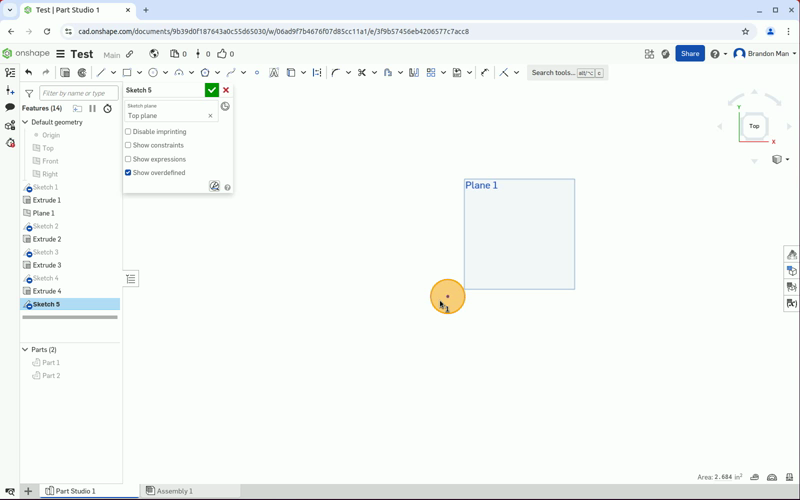
scroll(-6)
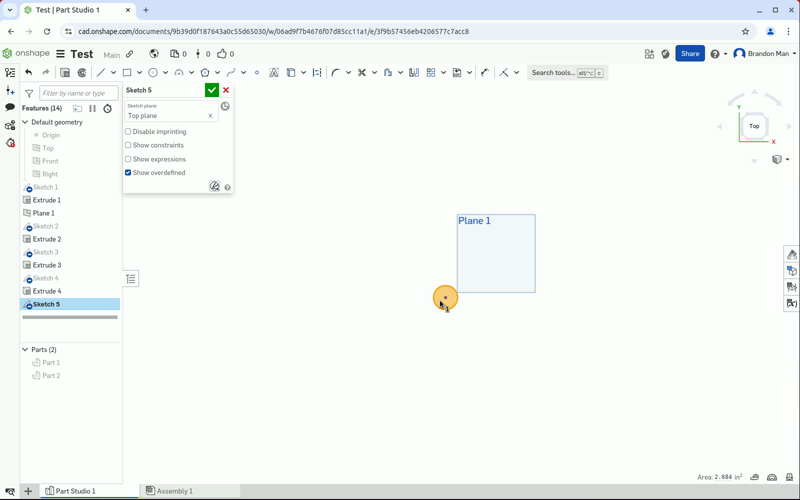
scroll(-6)
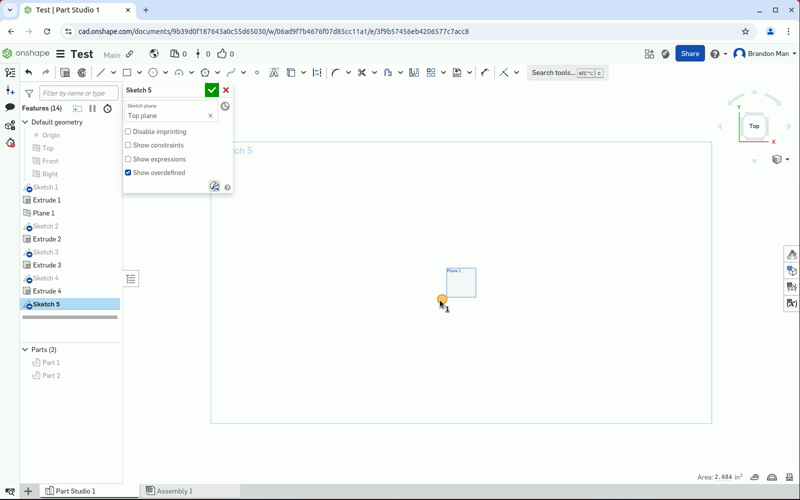
mouse_move(73, 352)
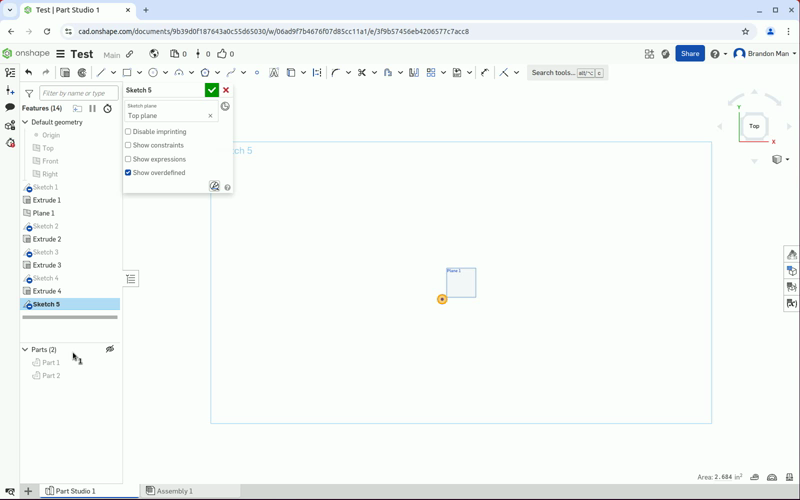
key(shift+y)
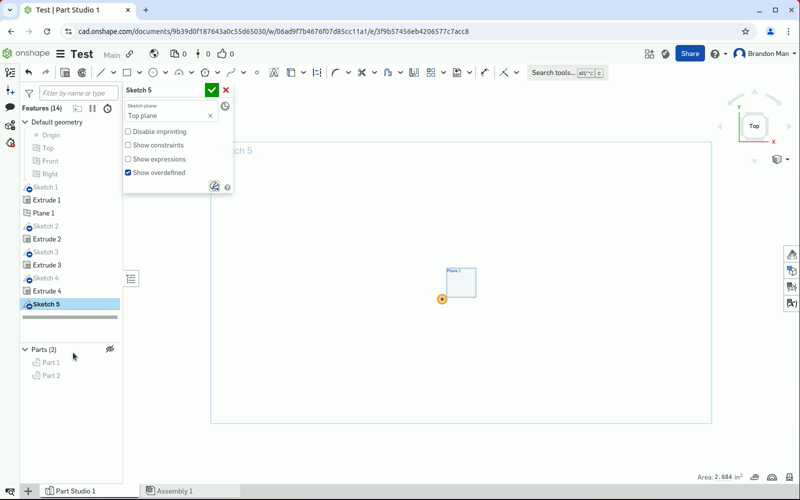
key(shift+e)
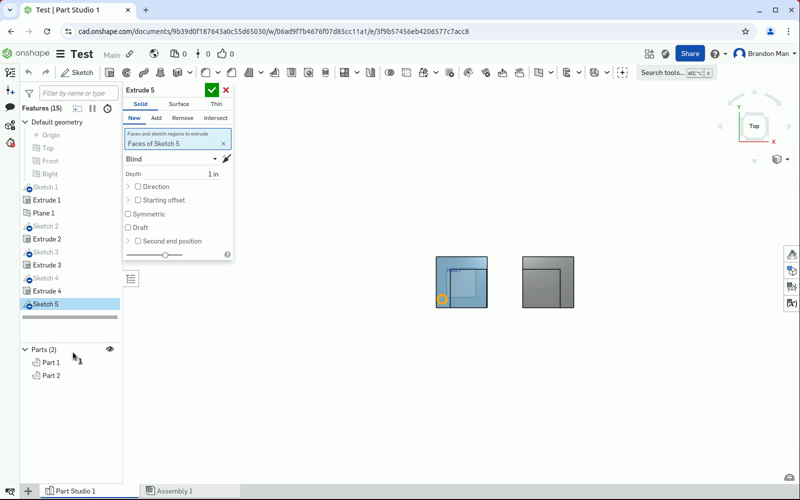
mouse_move(143, 106)
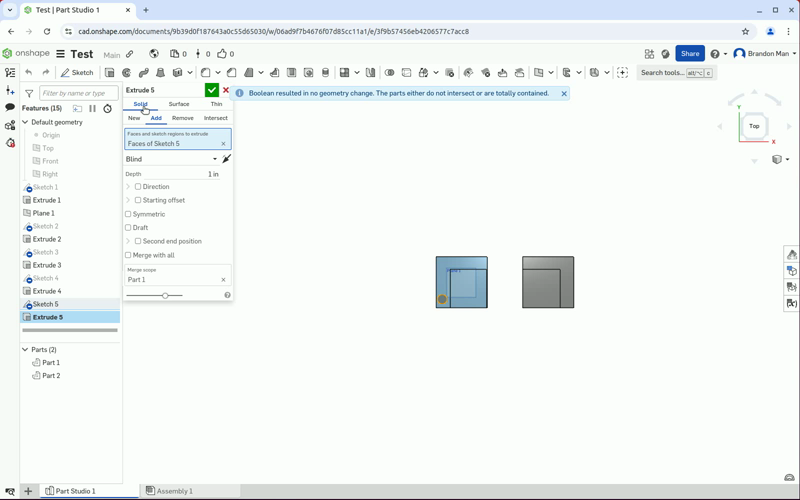
click(143, 106)
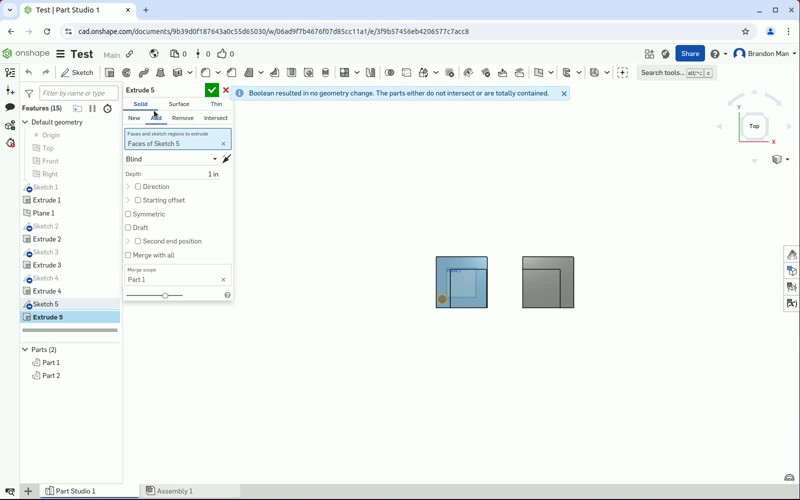
mouse_move(186, 120)
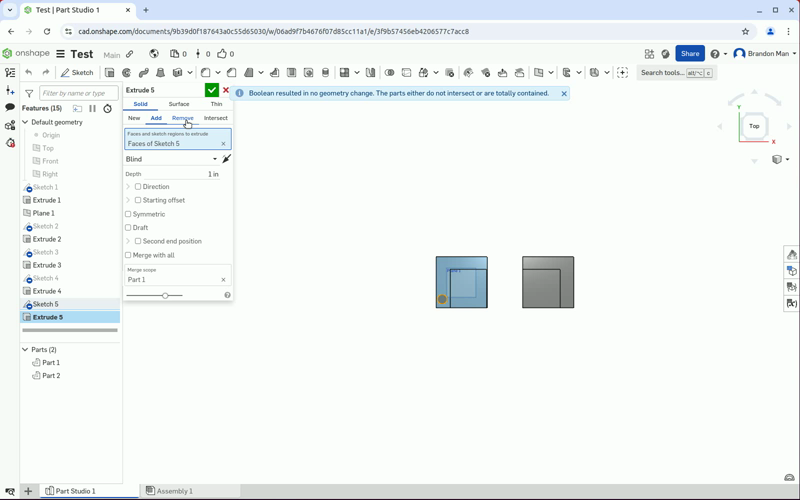
click(186, 120)
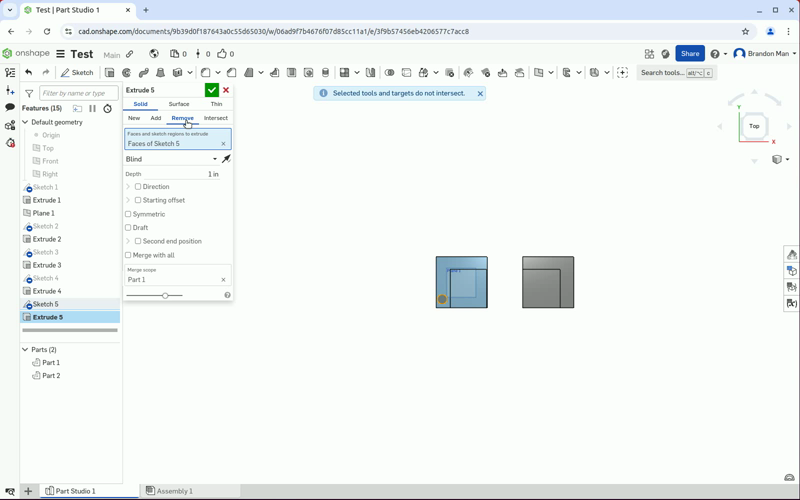
key(tab, 4)
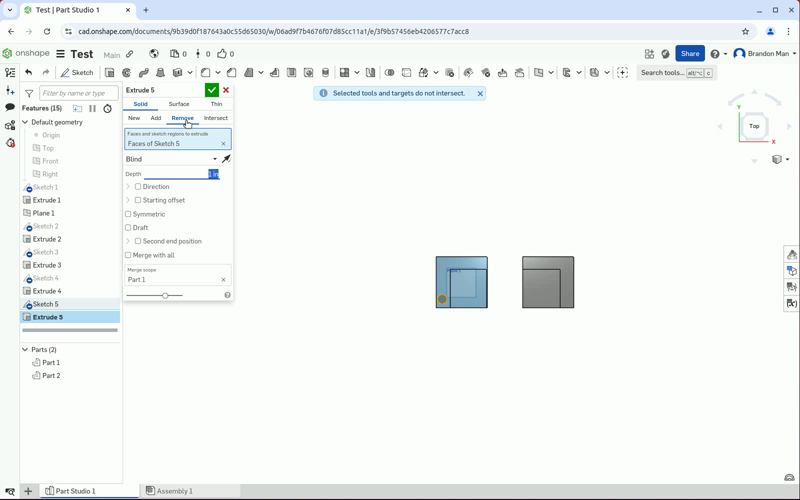
text(-4.333)
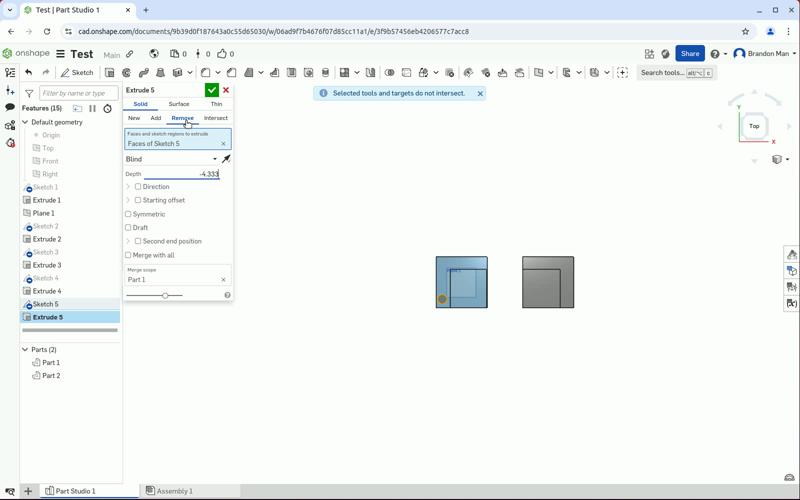
key(tab, 6)
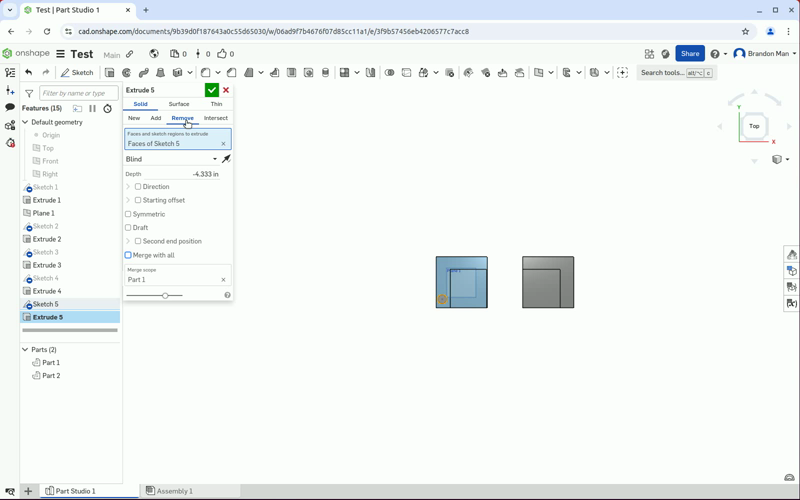
key(space)
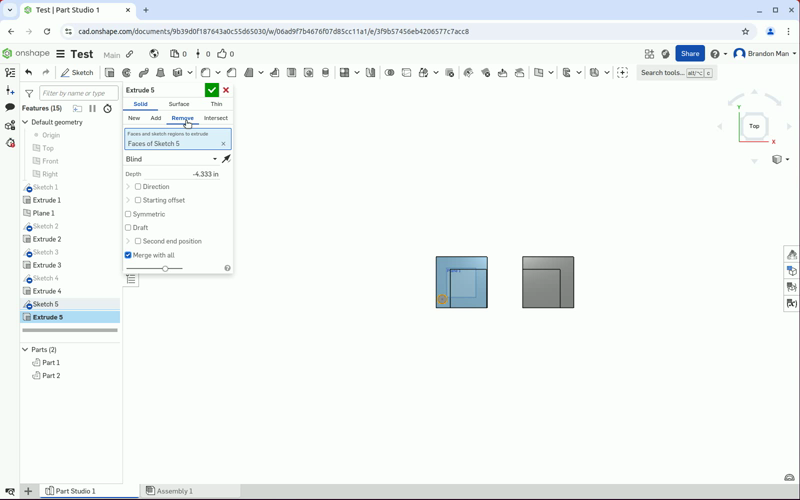
key(enter)
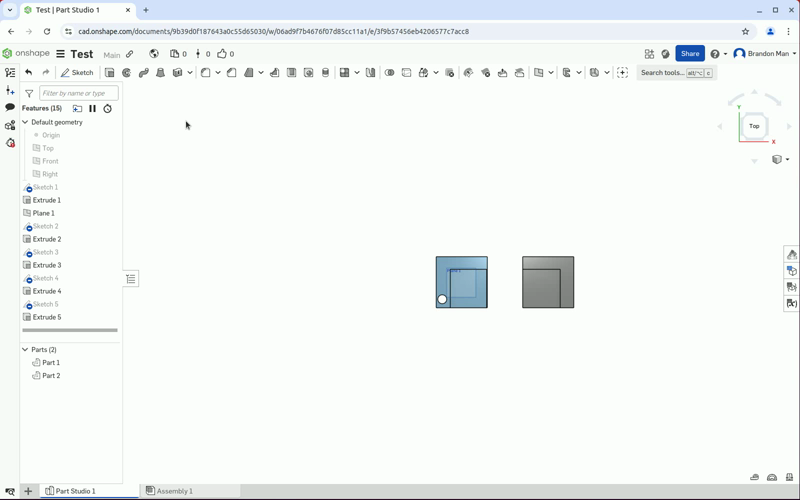
key(shift+h)
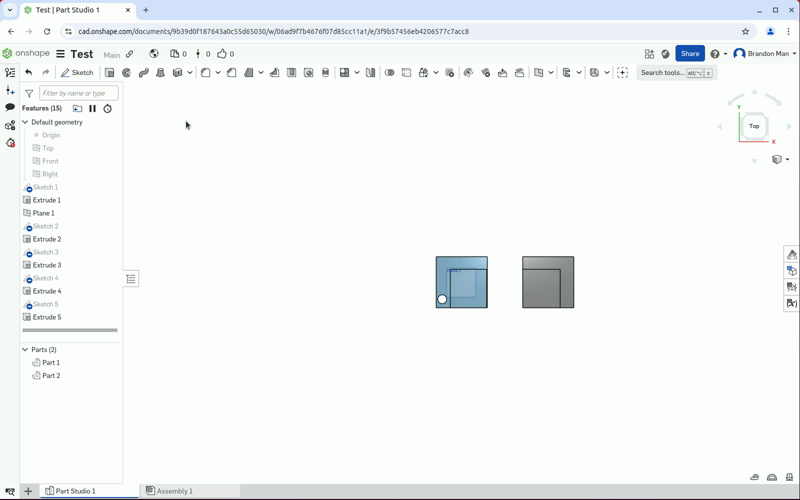
key(shift+h)
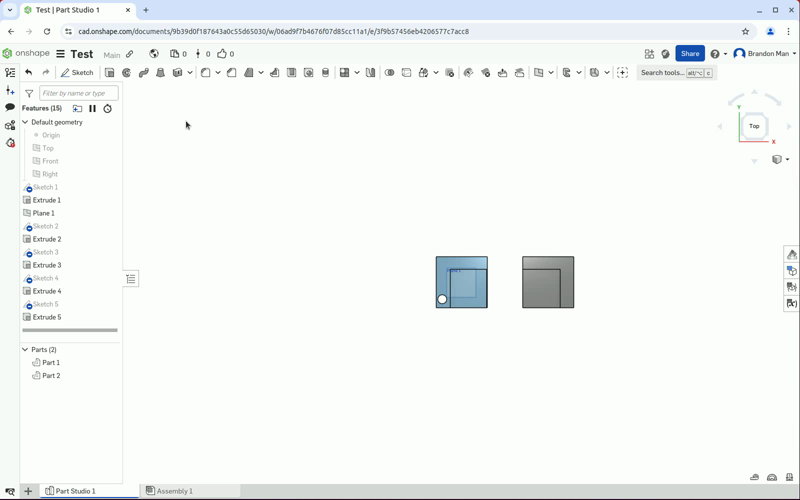
mouse_move(73, 189)
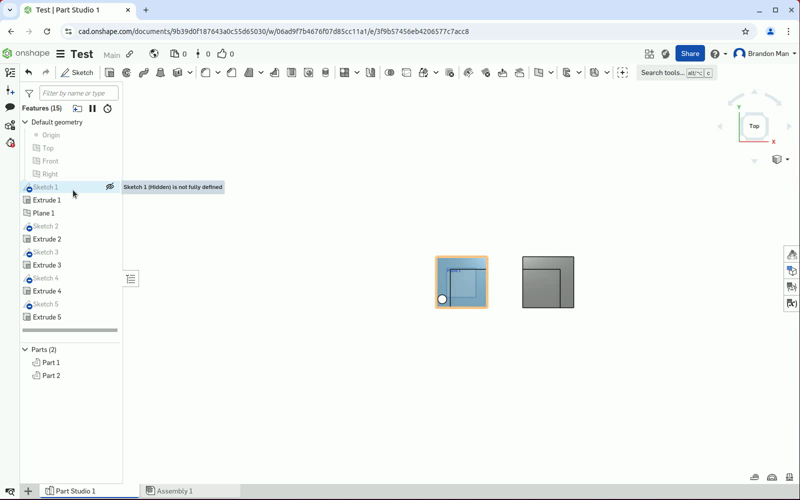
click(73, 189)
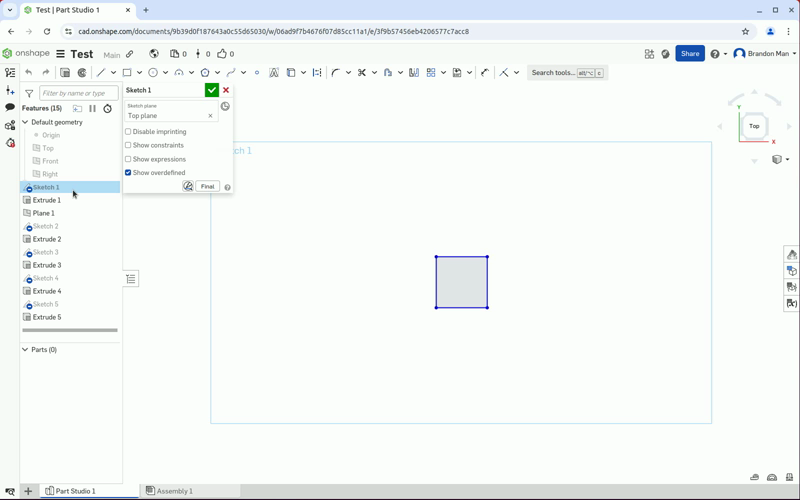
mouse_move(229, 92)
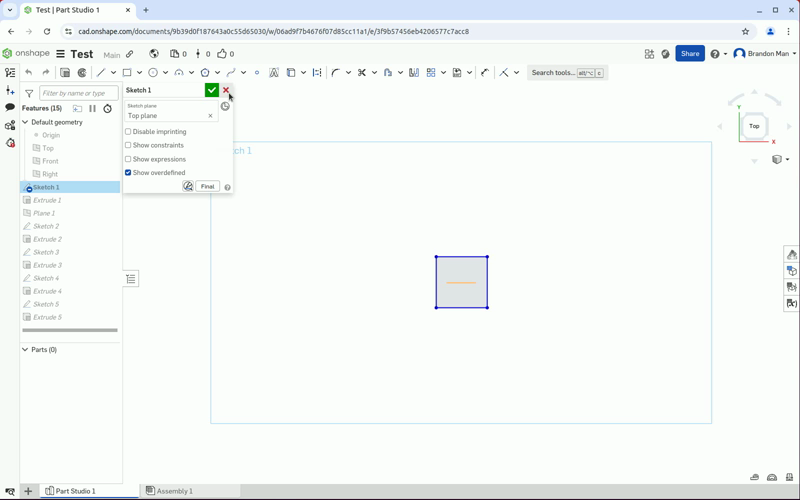
click(229, 92)
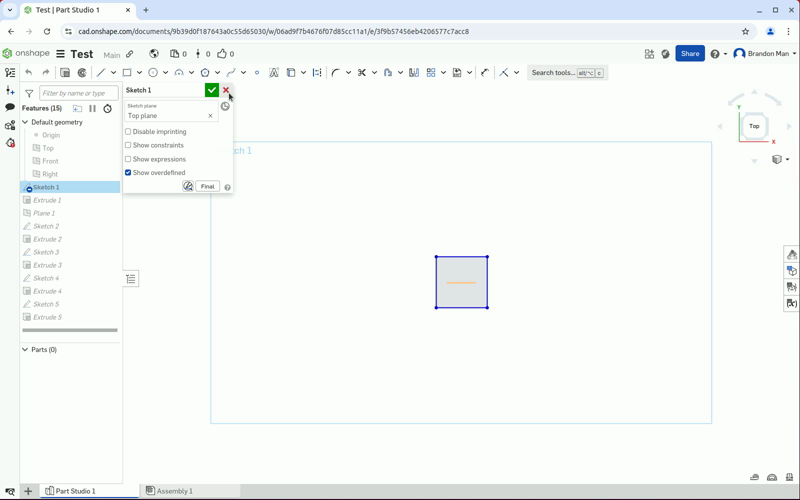
key(shift+s)
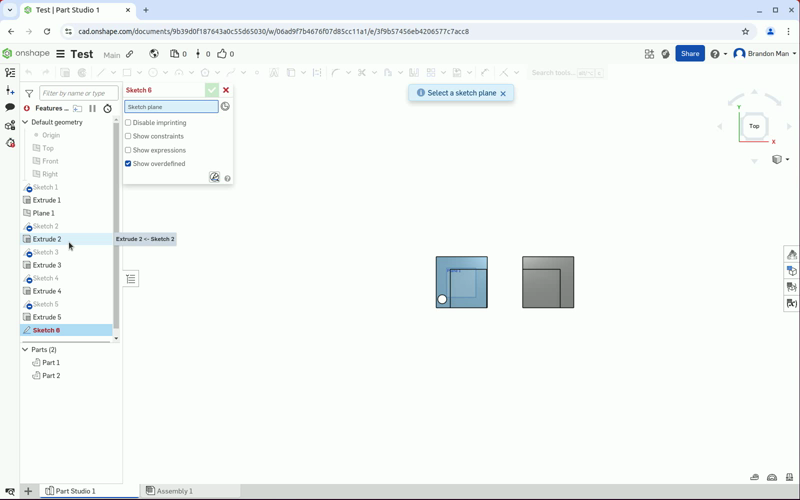
scroll(3)
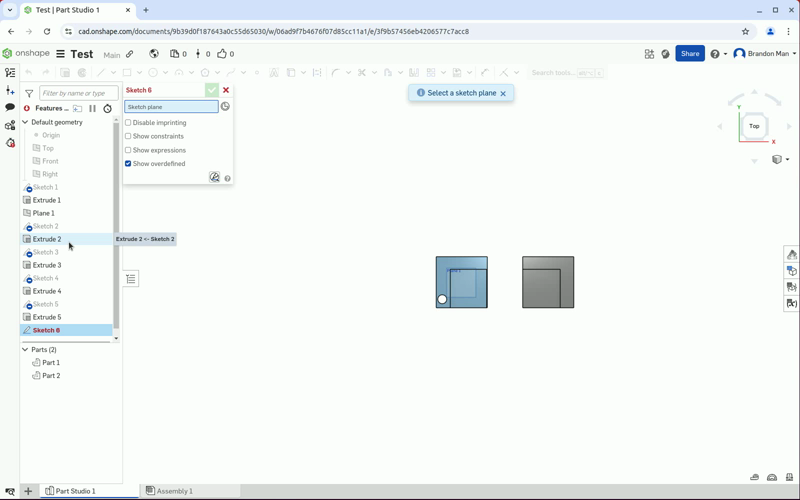
mouse_move(69, 150)
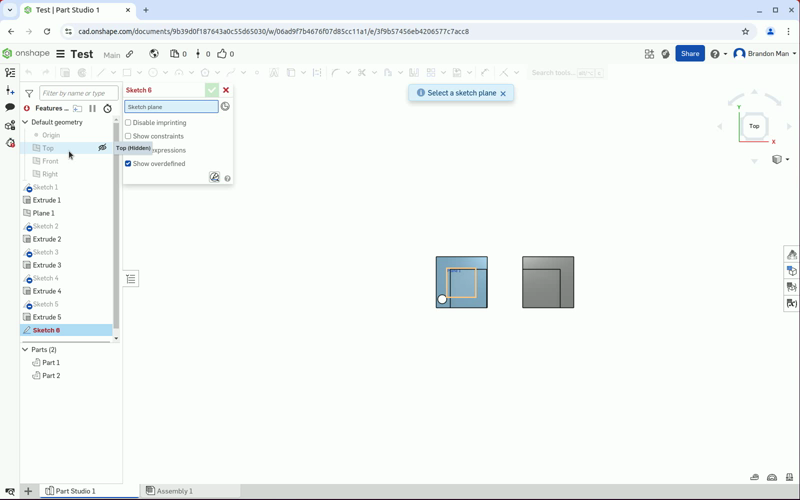
click(69, 150)
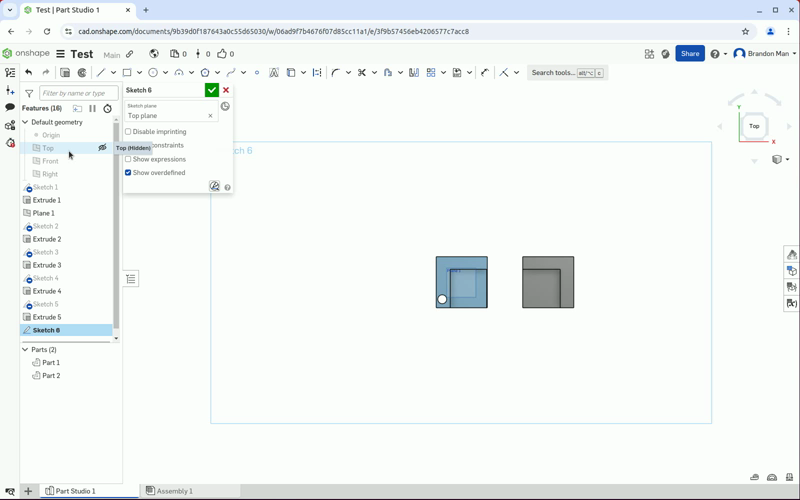
mouse_move(73, 352)
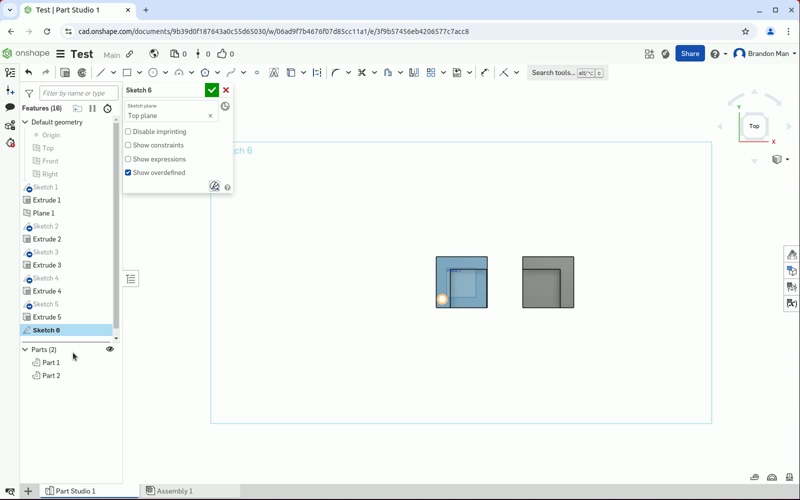
key(y)
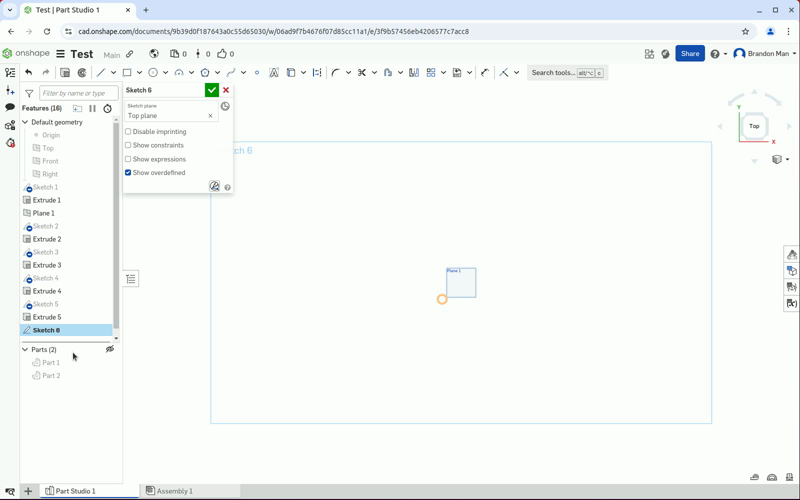
key(c)
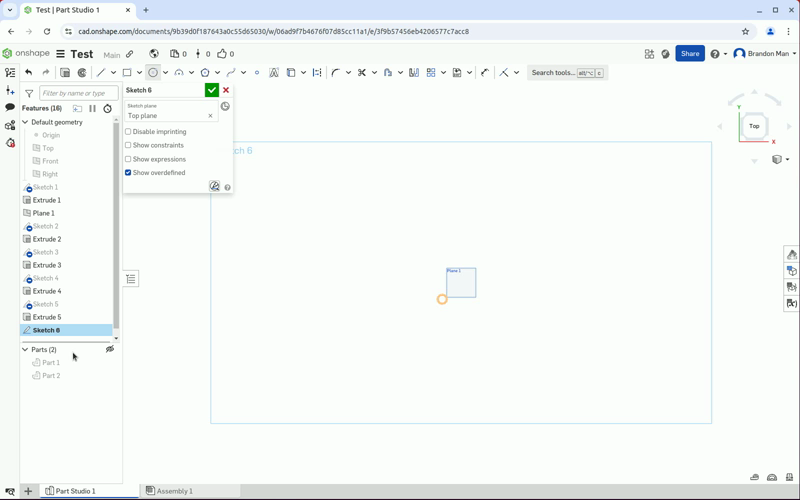
key_down(shift)
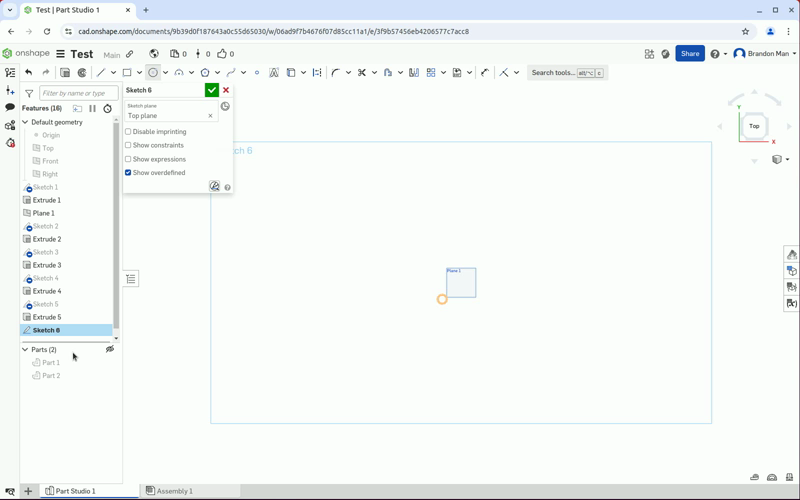
mouse_move(477, 264)
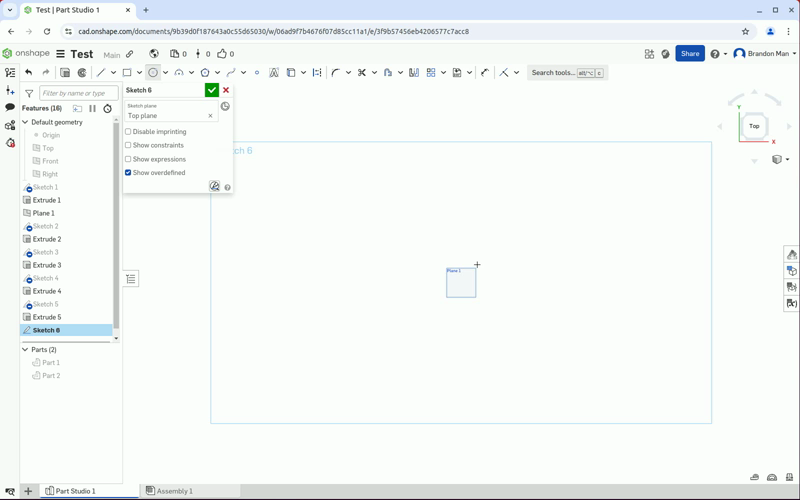
click(477, 264)
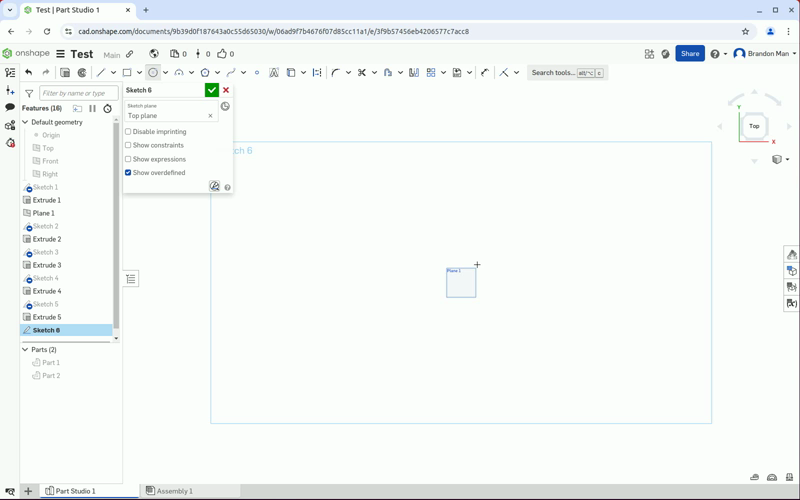
key_up(shift)
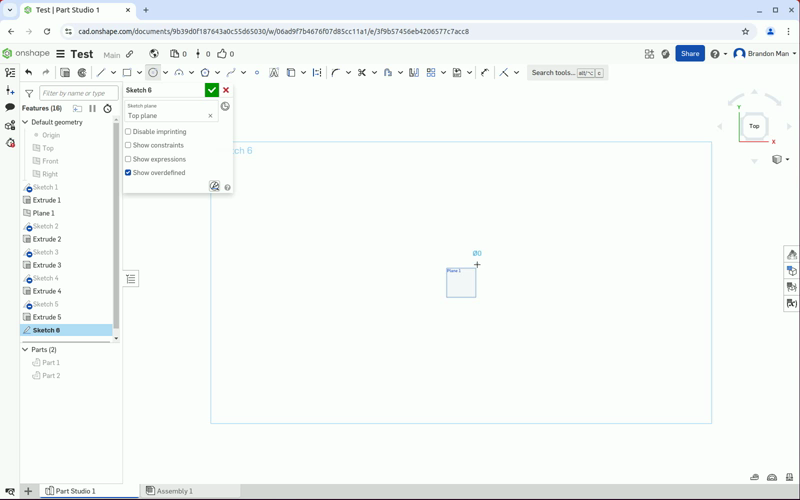
mouse_move(481, 264)
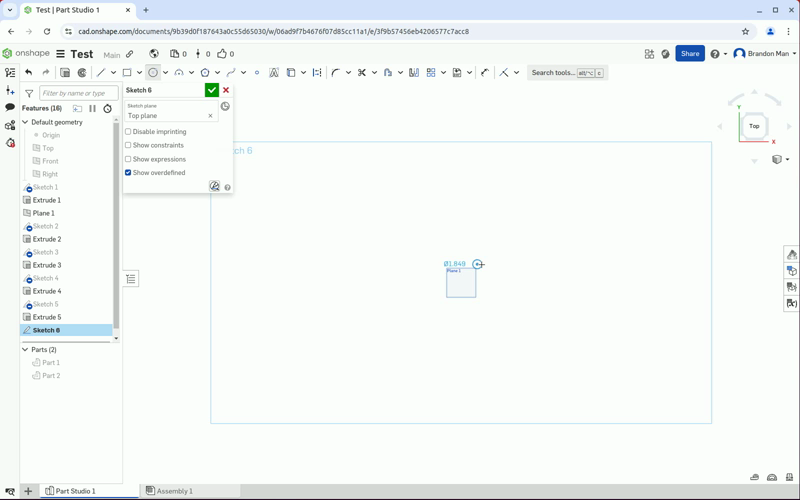
click(481, 264)
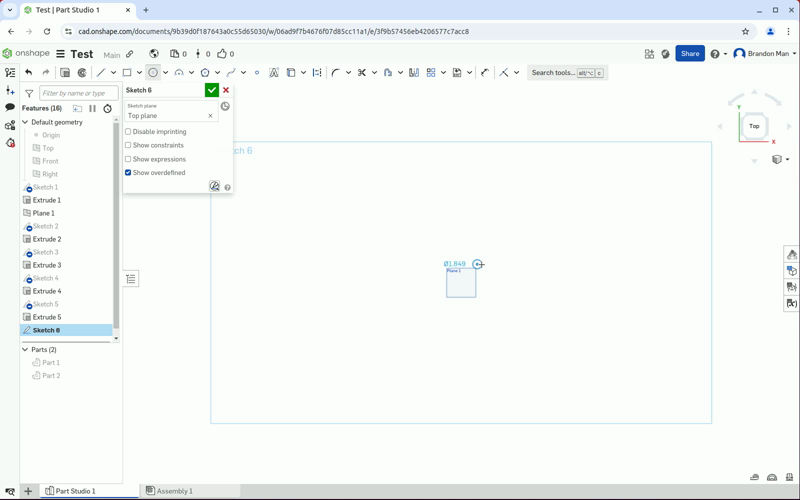
key(esc)
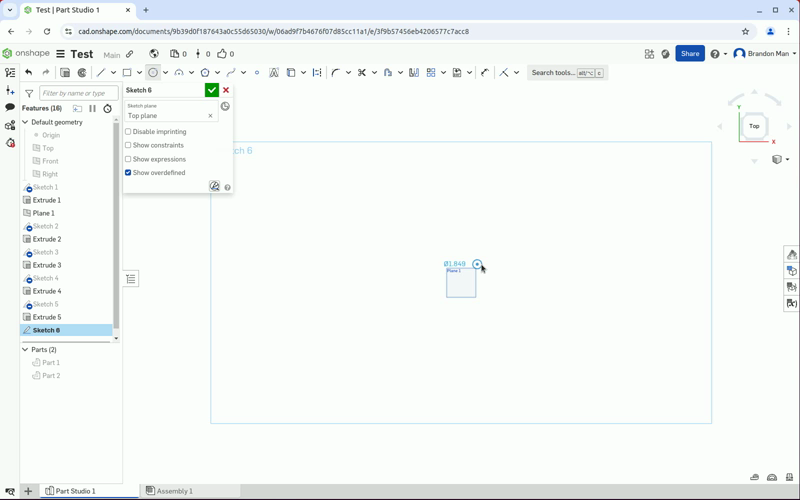
mouse_move(475, 266)
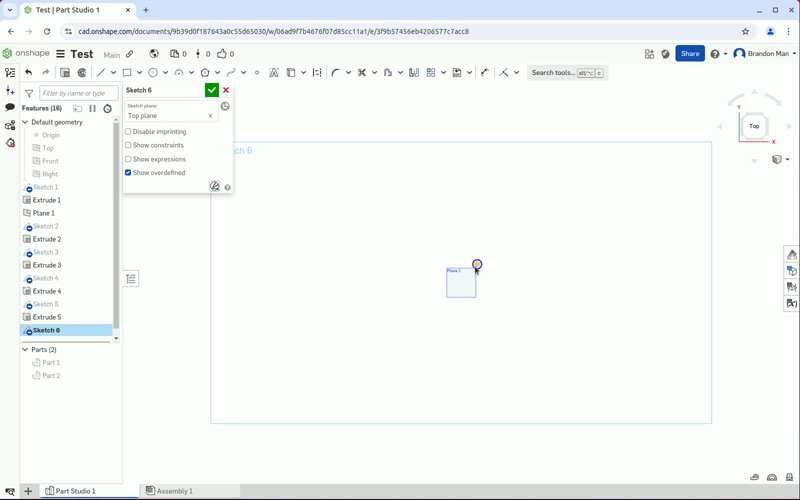
scroll(6)
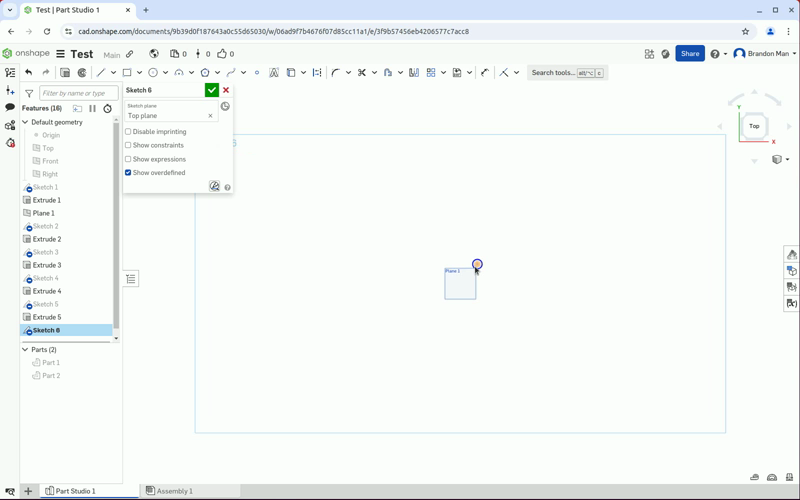
scroll(6)
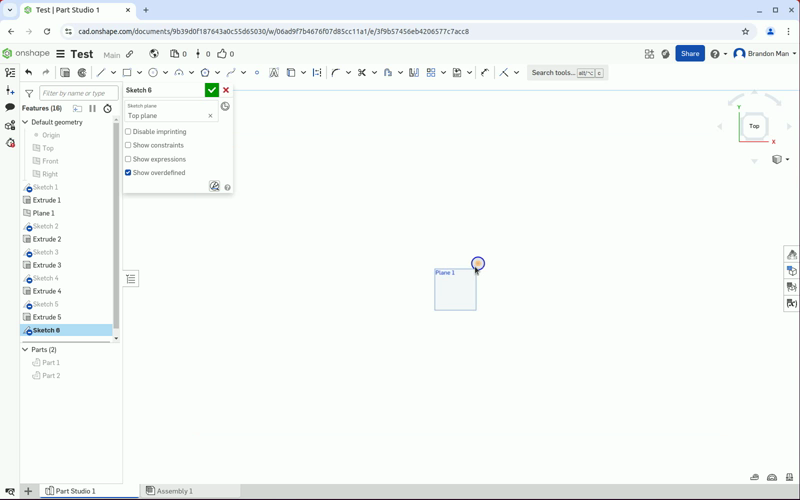
scroll(6)
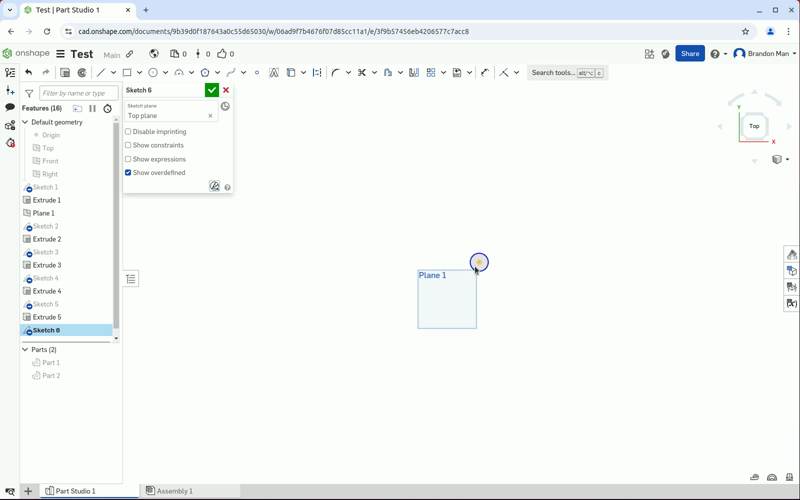
scroll(6)
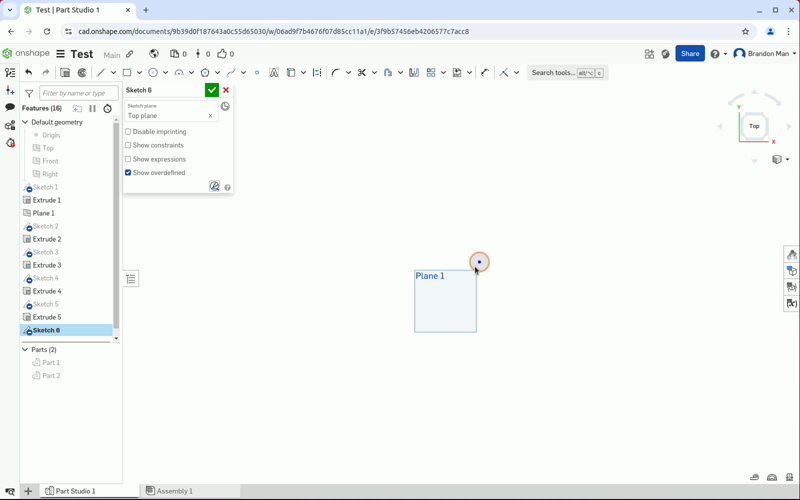
scroll(6)
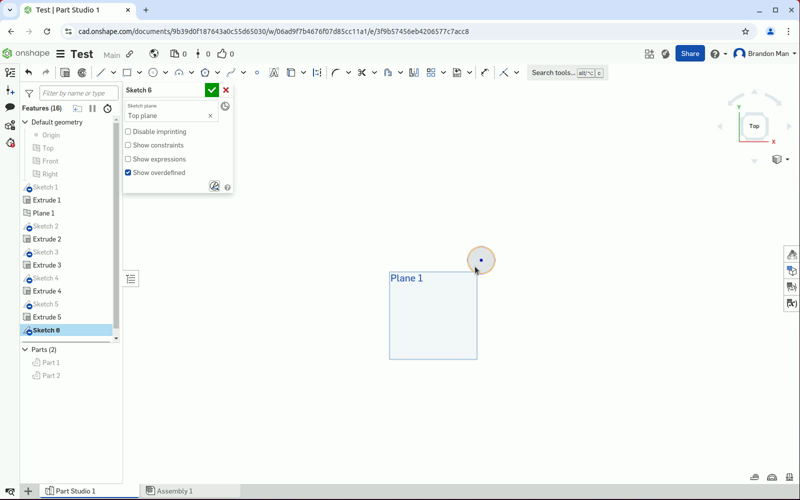
scroll(6)
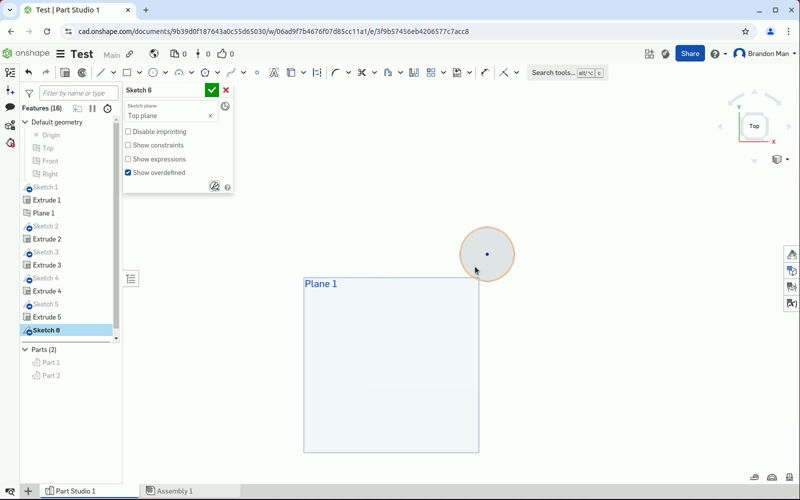
scroll(6)
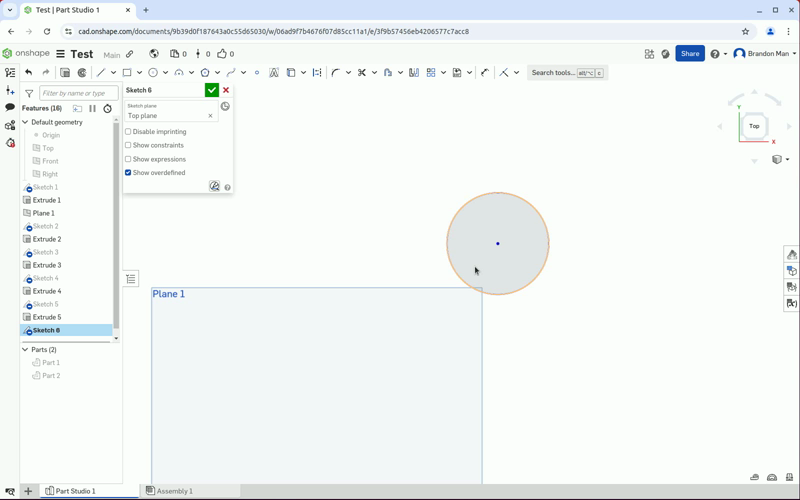
click(475, 266)
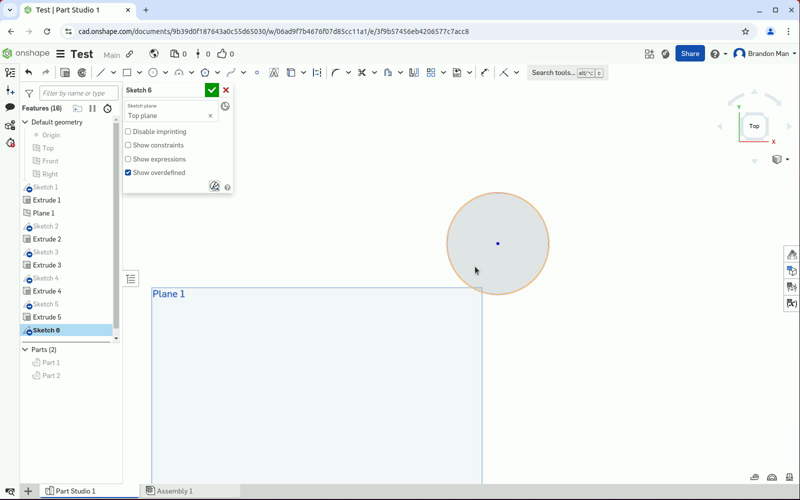
scroll(-6)
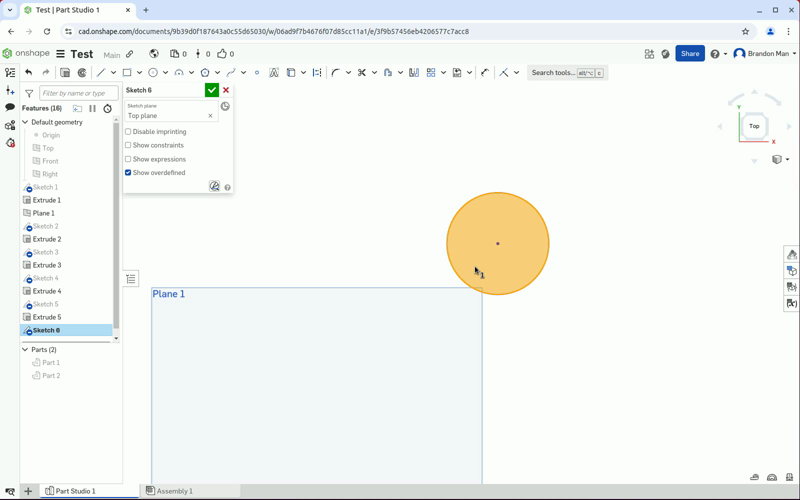
scroll(-6)
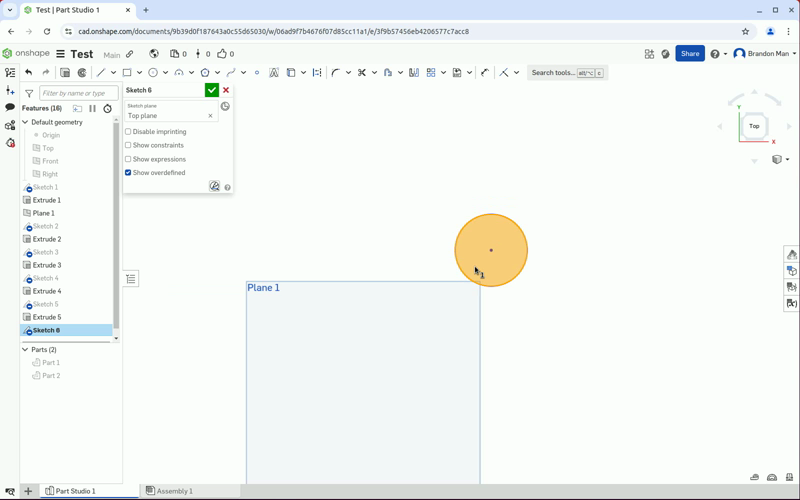
scroll(-6)
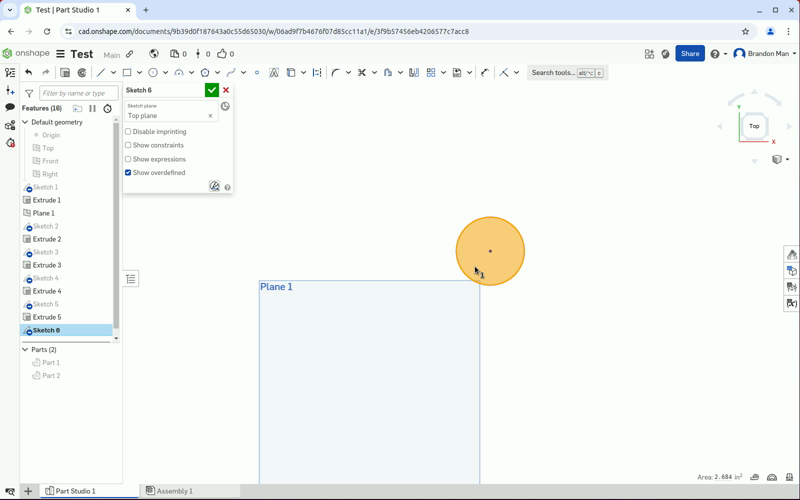
scroll(-6)
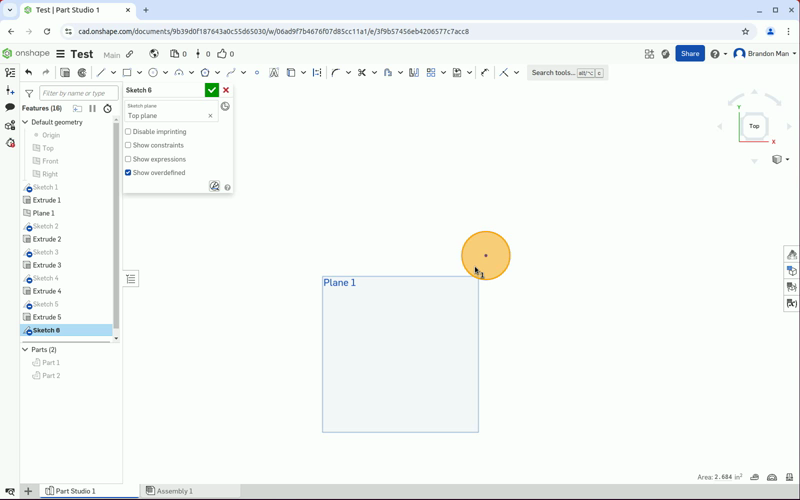
scroll(-6)
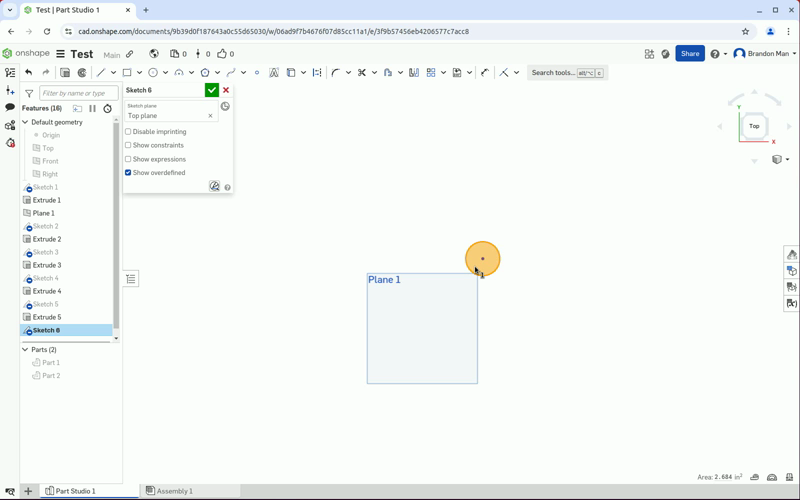
scroll(-6)
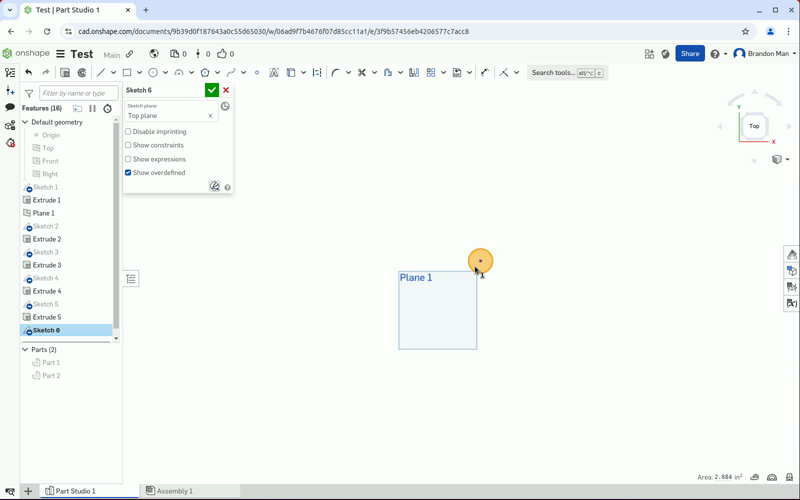
scroll(-6)
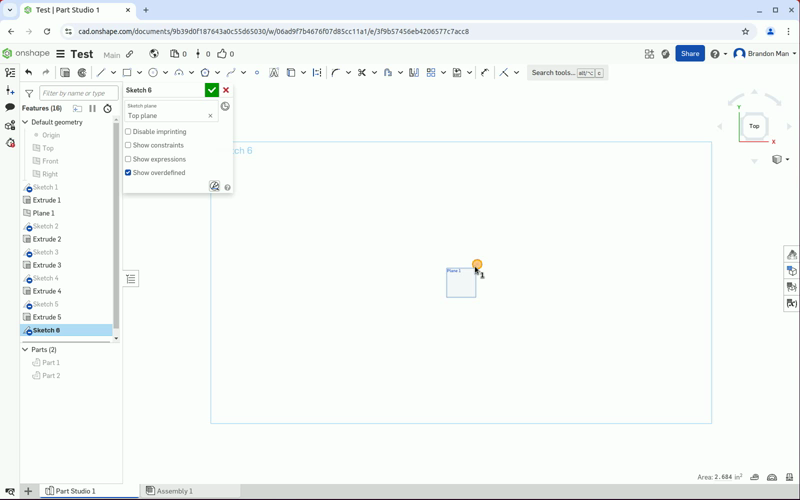
mouse_move(73, 352)
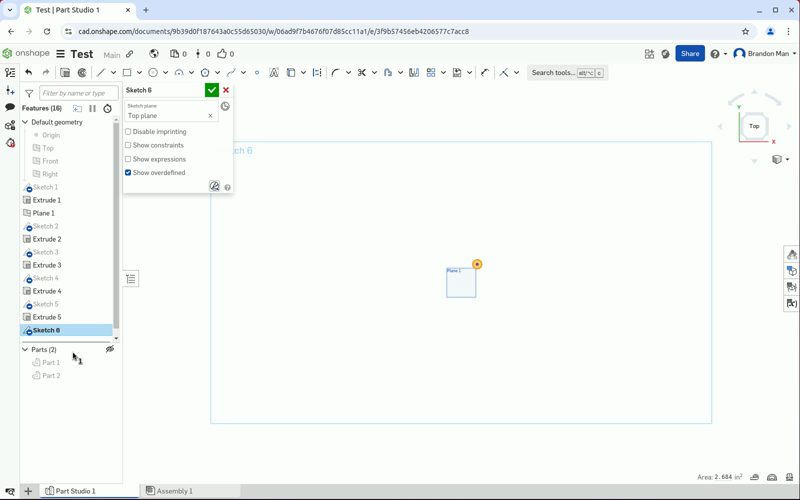
key(shift+y)
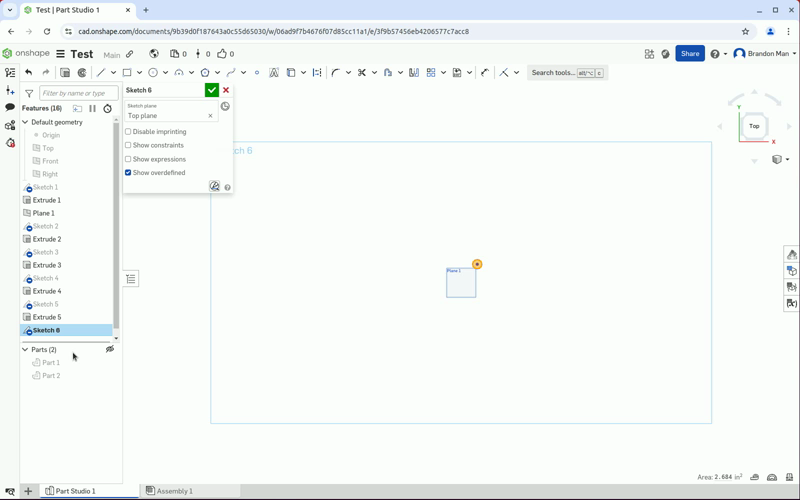
key(shift+e)
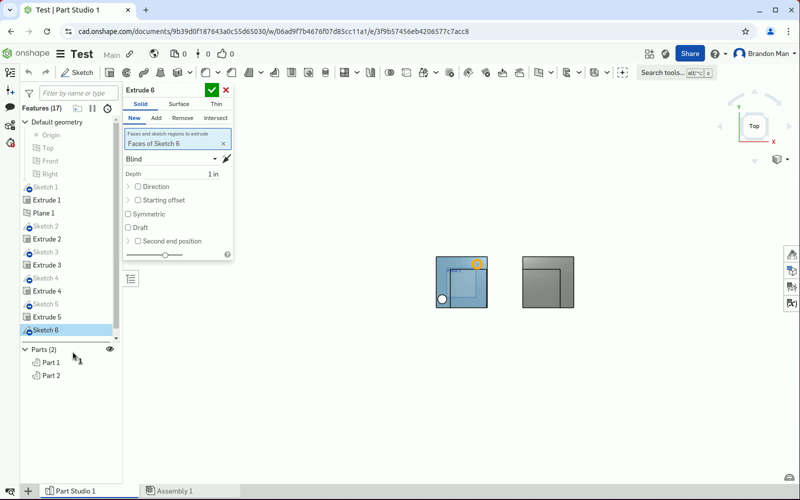
mouse_move(143, 106)
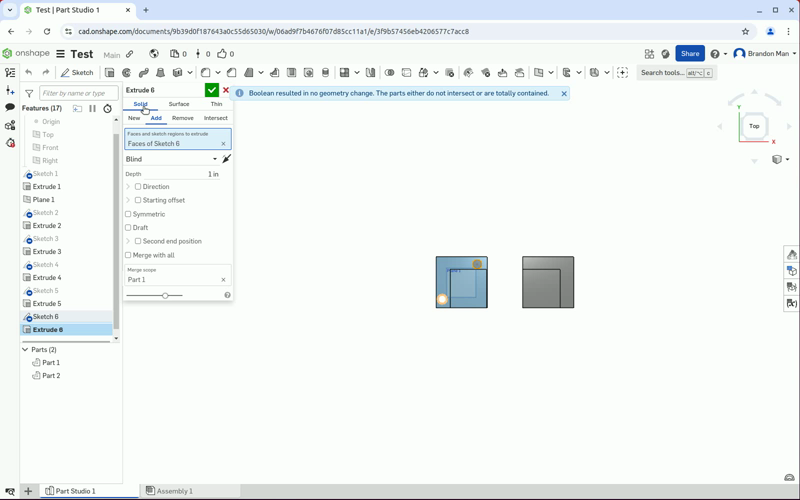
click(143, 106)
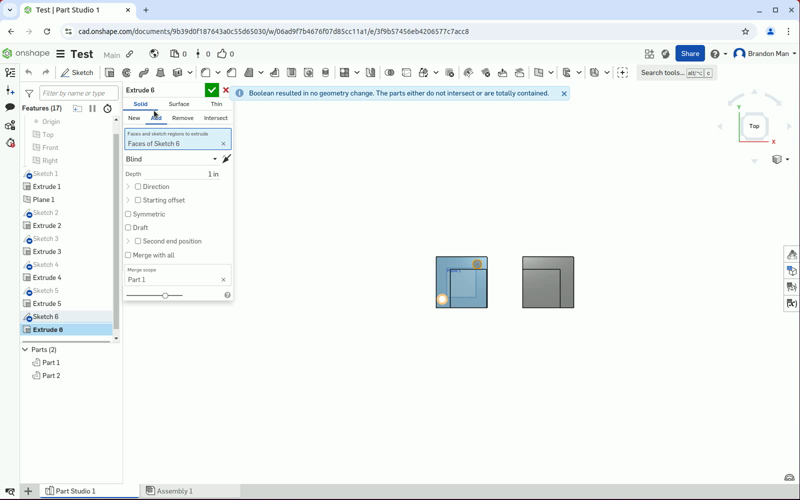
mouse_move(186, 120)
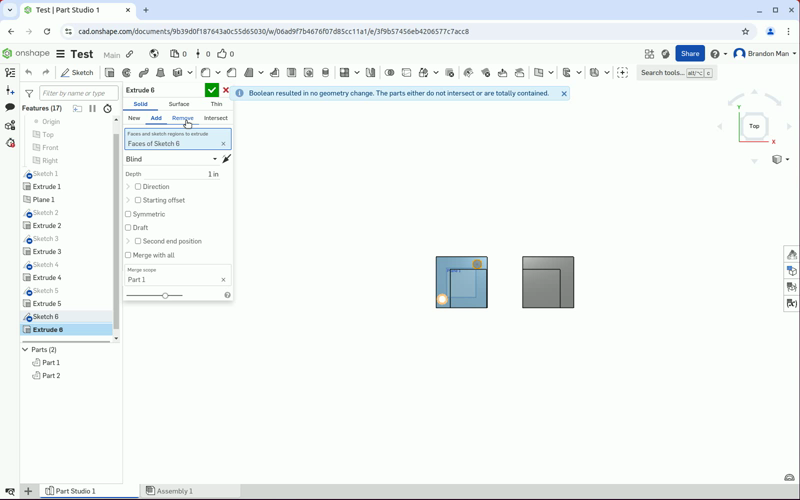
click(186, 120)
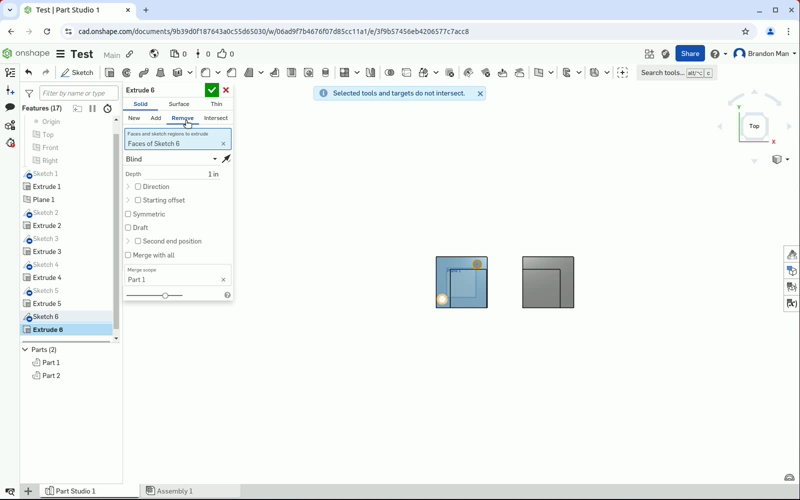
key(tab, 4)
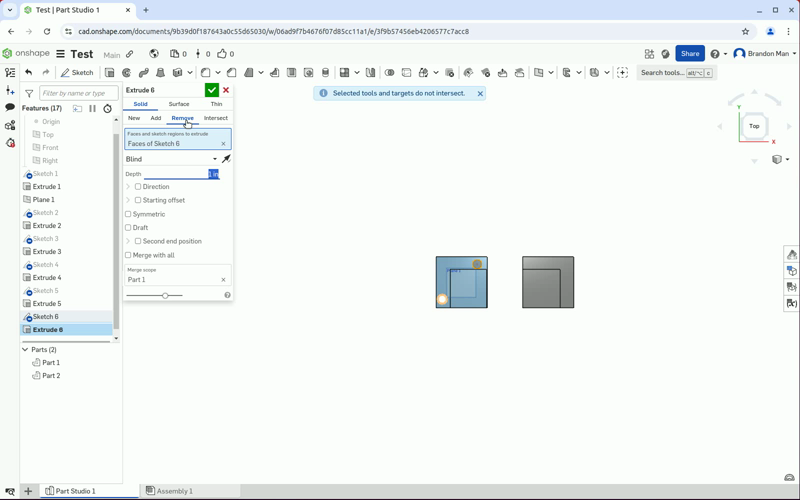
text(-4.333)
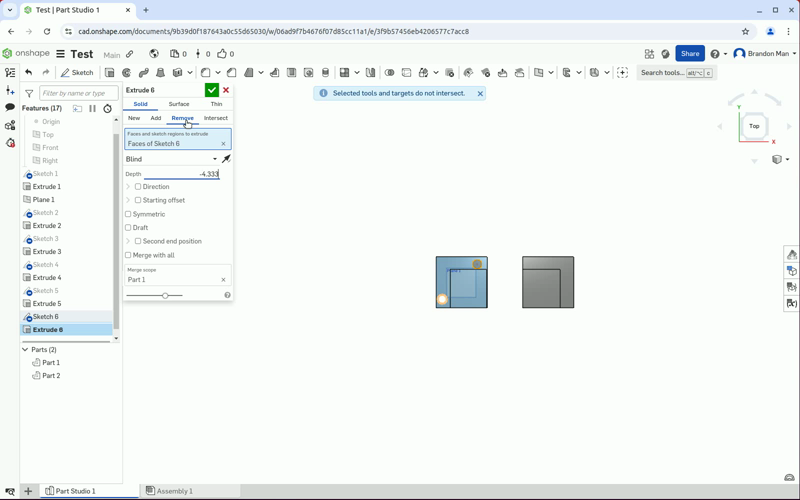
key(tab, 6)
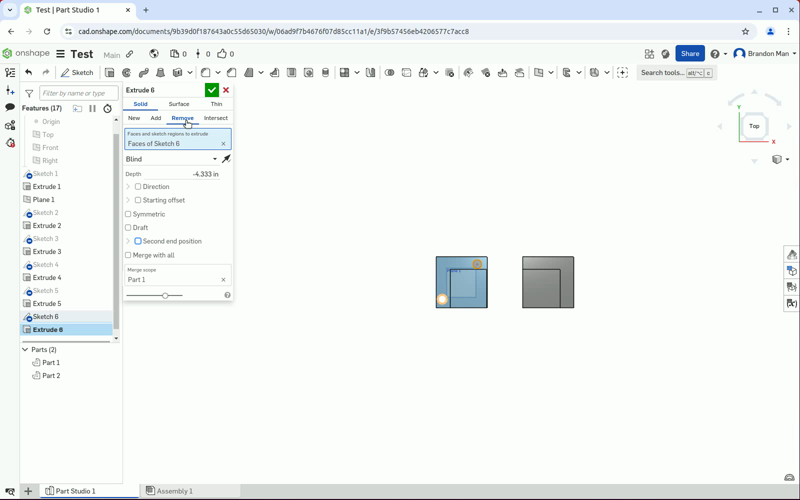
key(space)
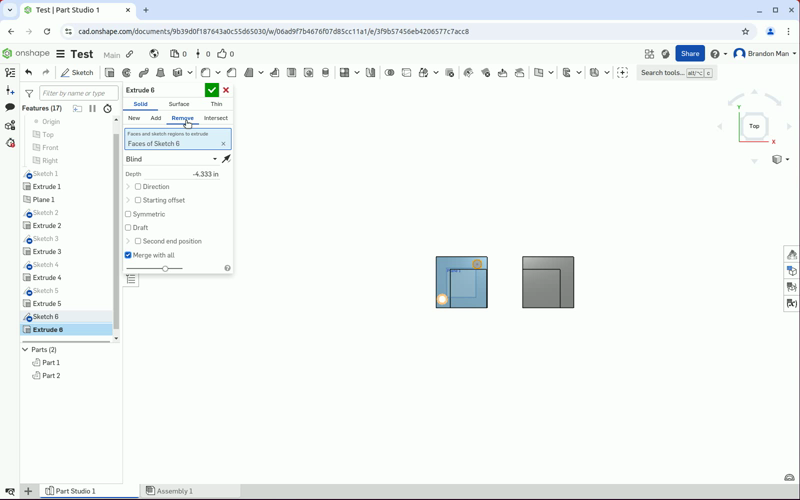
key(enter)
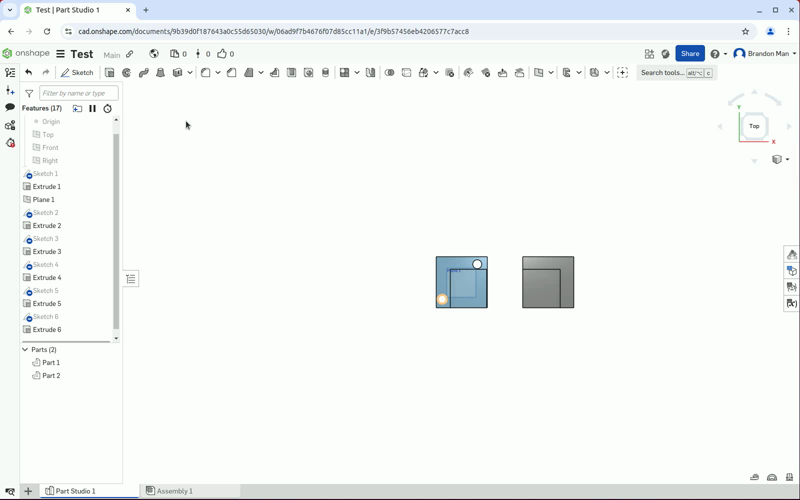
key(shift+h)
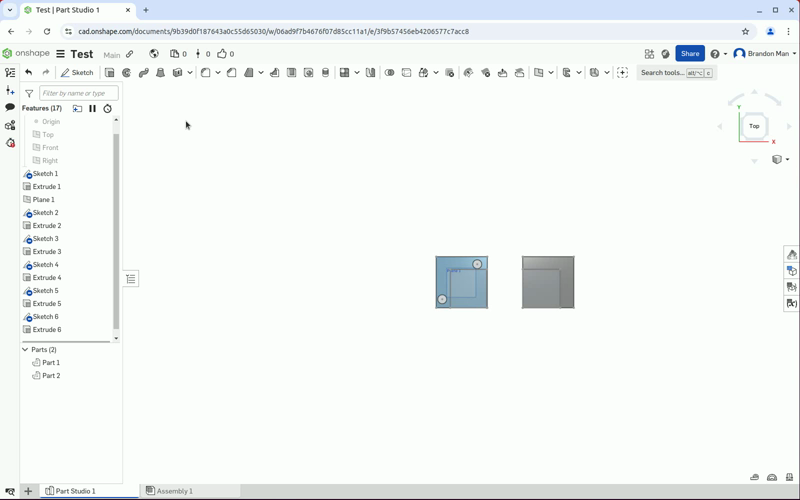
key(shift+h)
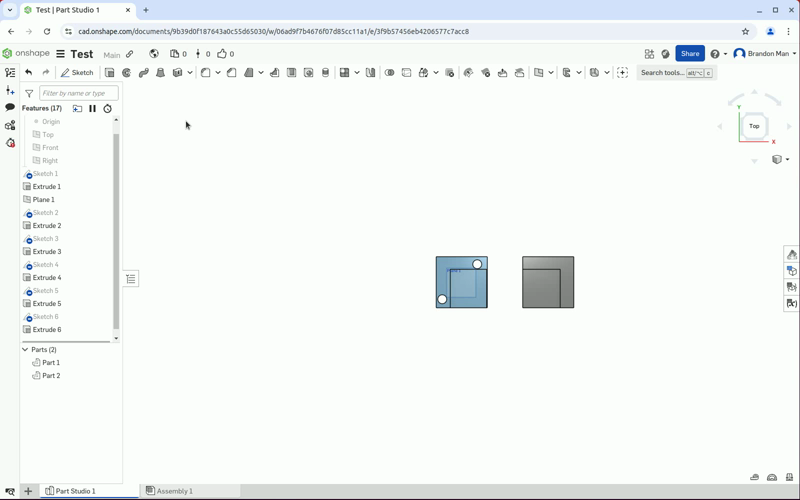
mouse_move(69, 176)
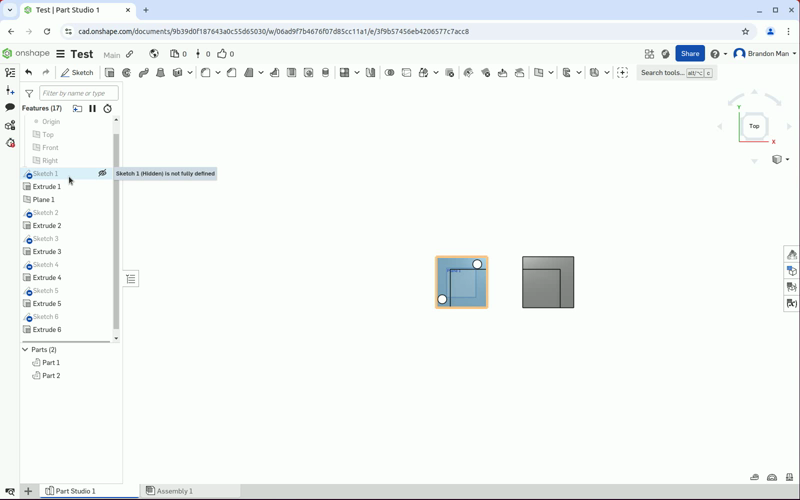
click(69, 176)
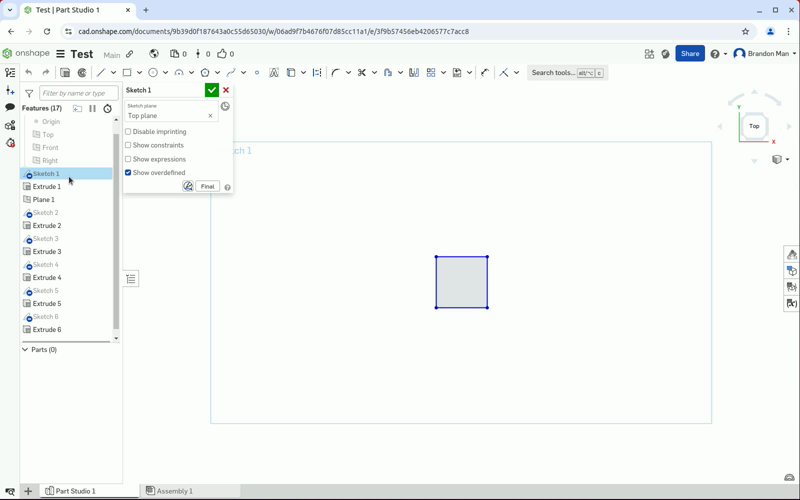
mouse_move(229, 92)
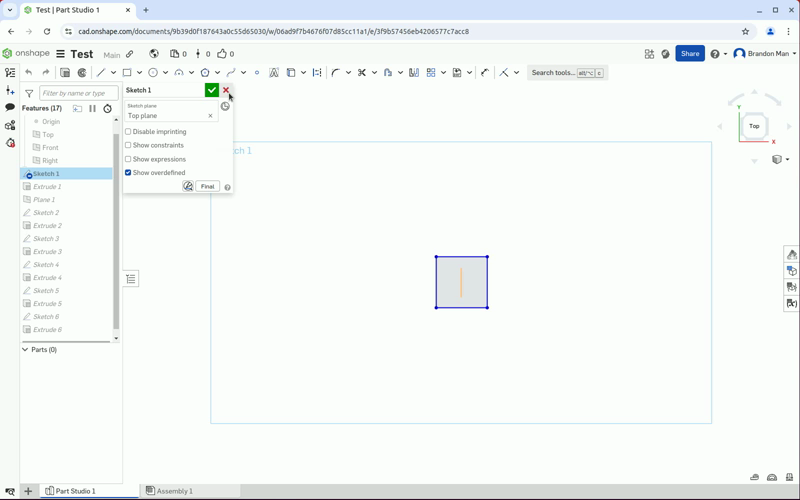
click(229, 92)
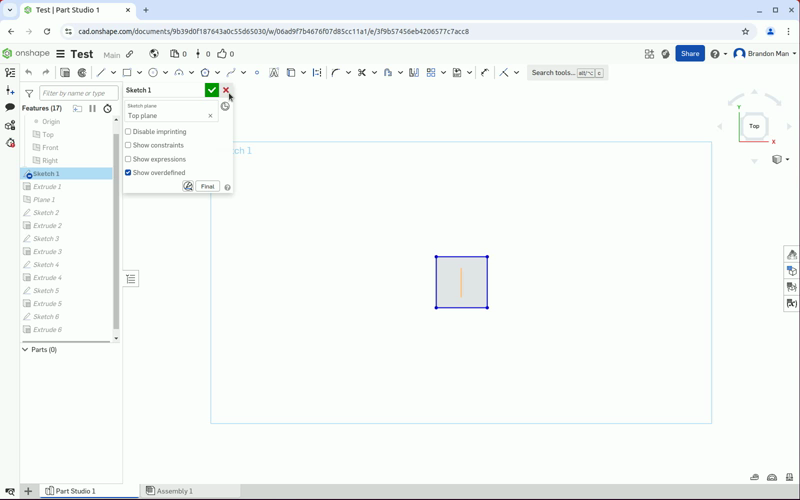
key(shift+s)
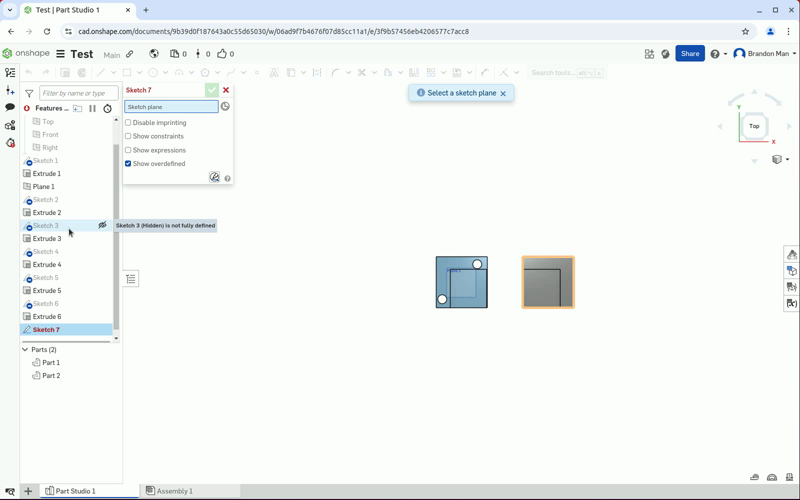
scroll(3)
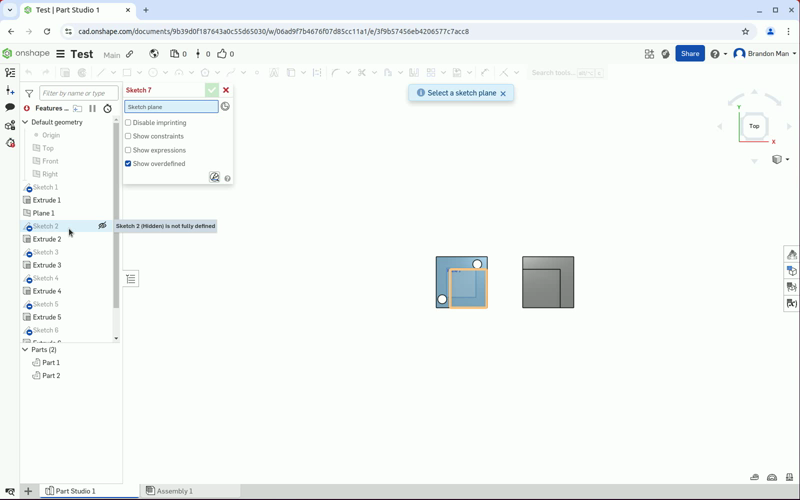
mouse_move(69, 150)
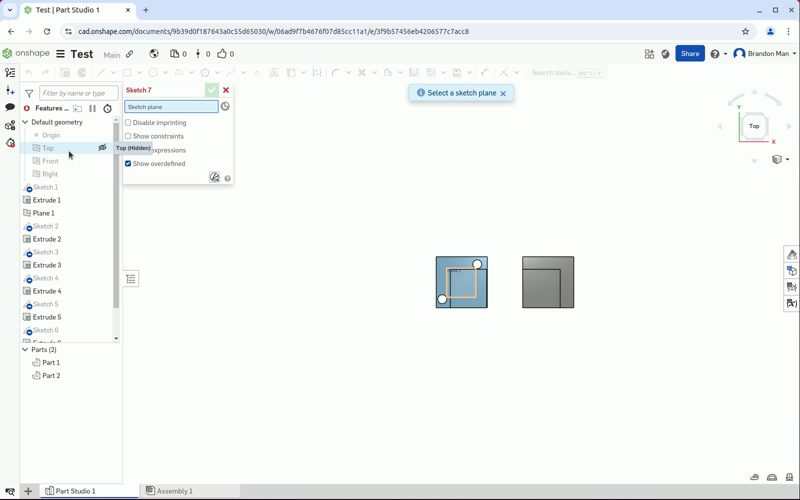
click(69, 150)
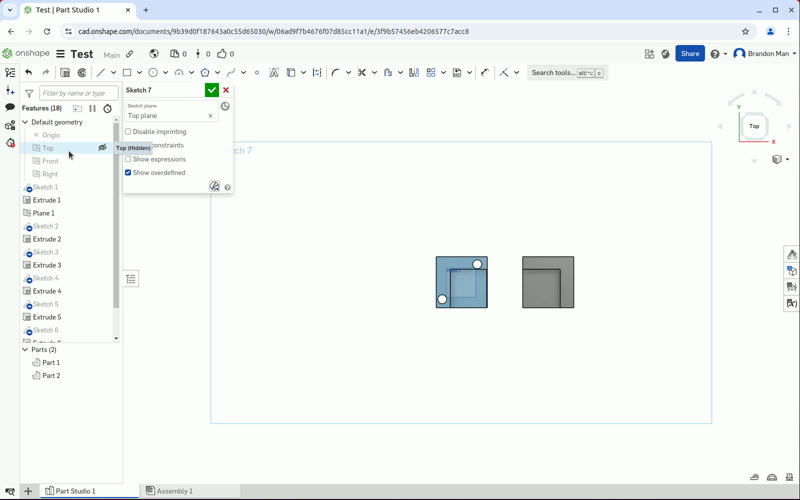
mouse_move(73, 352)
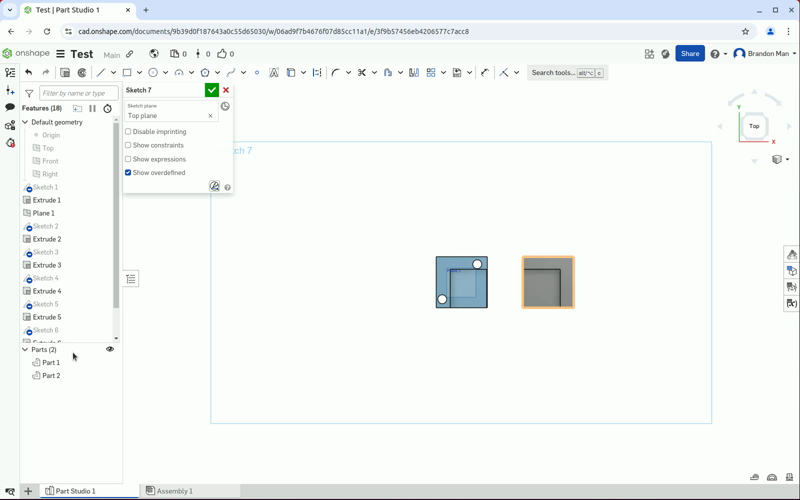
key(y)
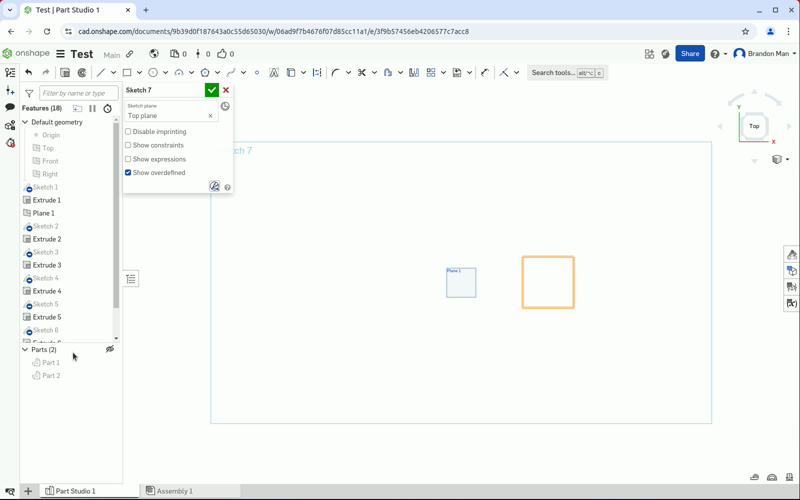
key(c)
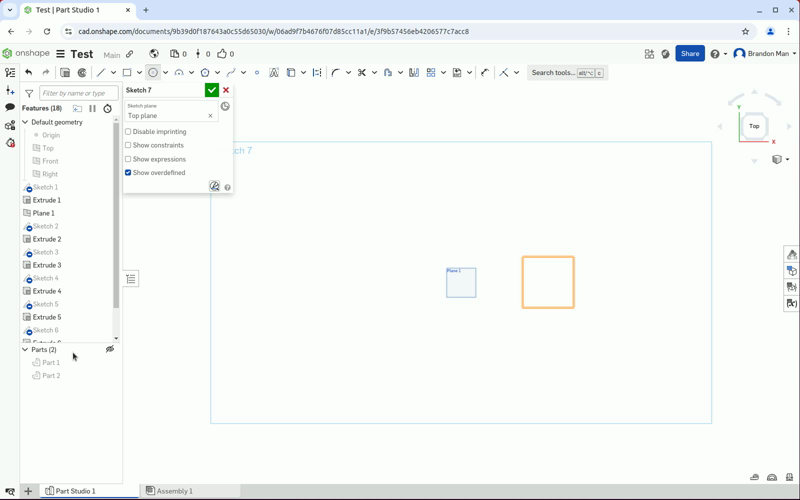
key_down(shift)
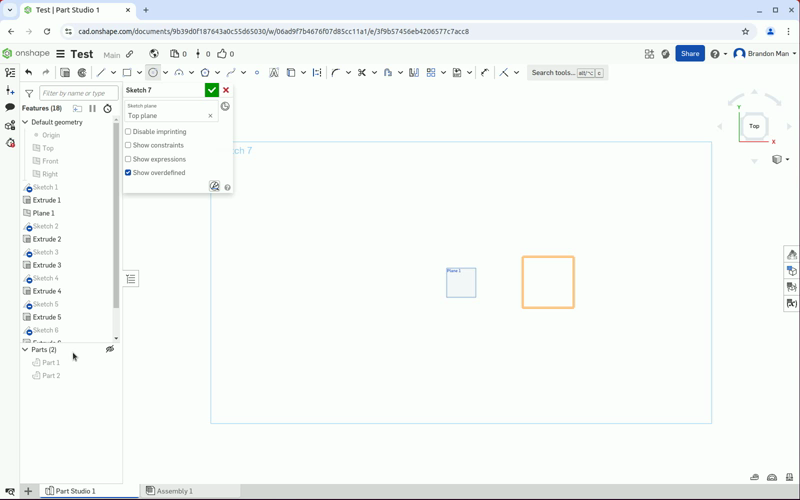
mouse_move(532, 264)
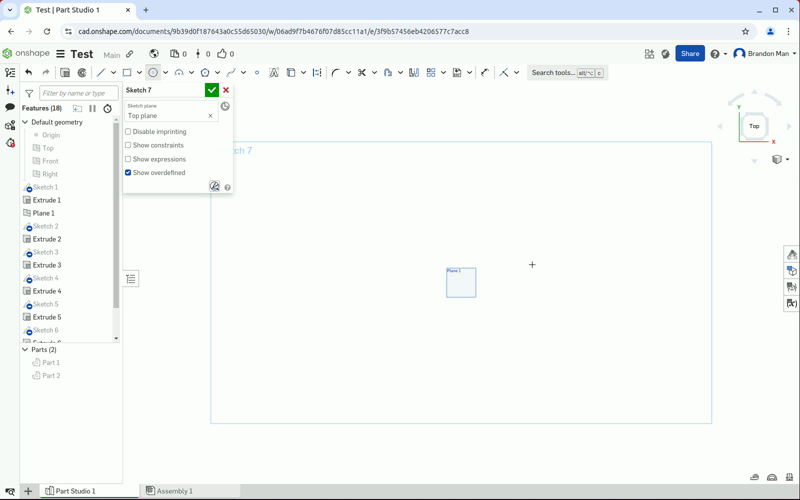
click(532, 264)
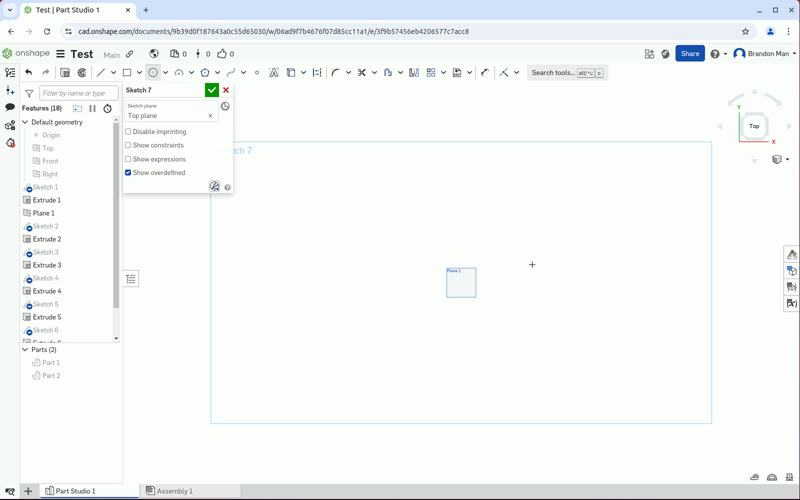
key_up(shift)
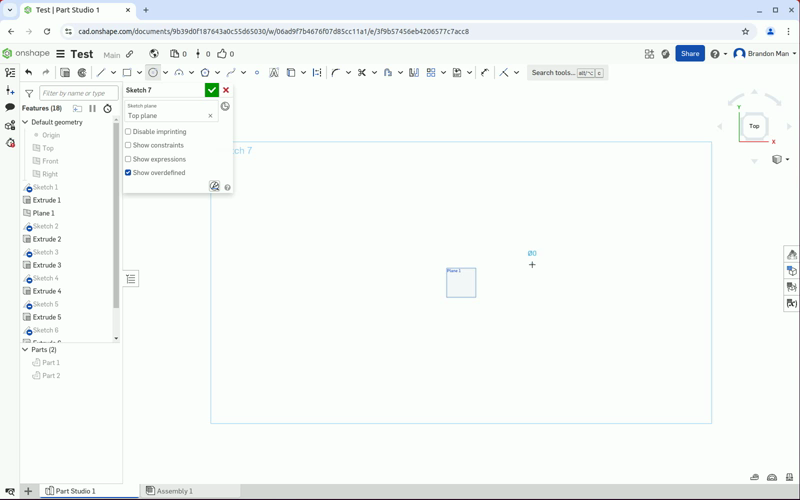
mouse_move(536, 264)
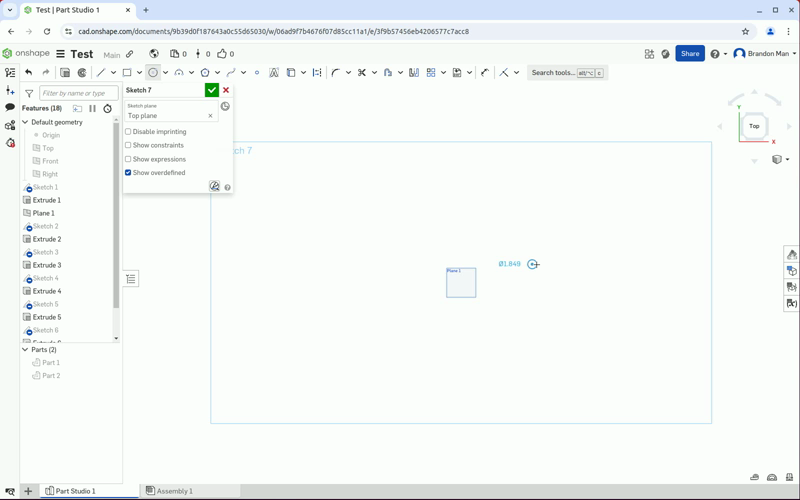
click(536, 264)
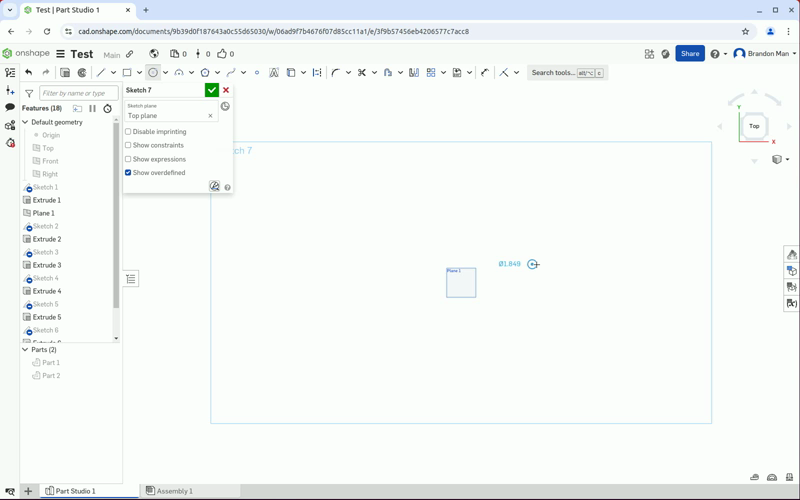
key(esc)
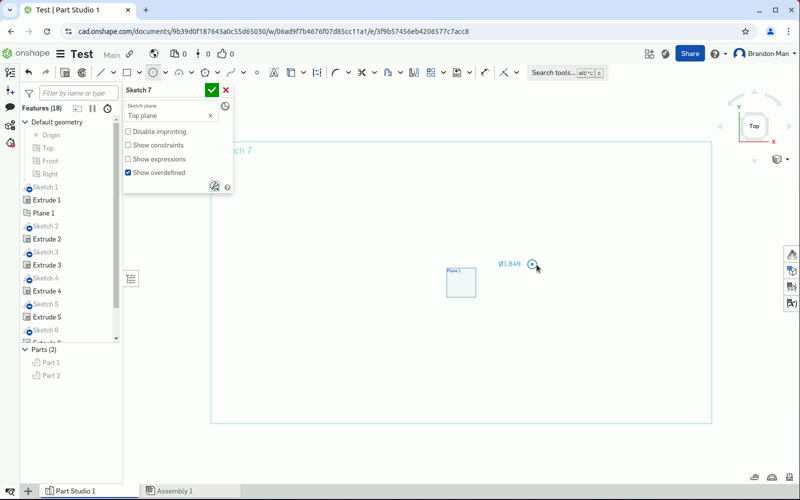
mouse_move(535, 265)
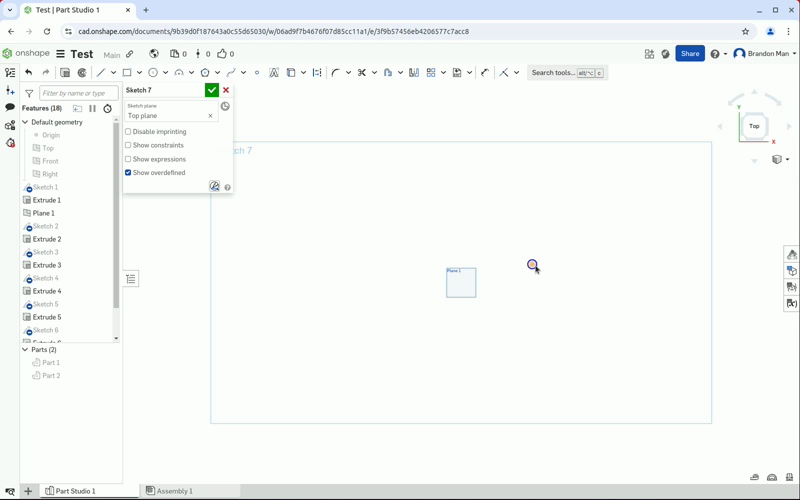
scroll(6)
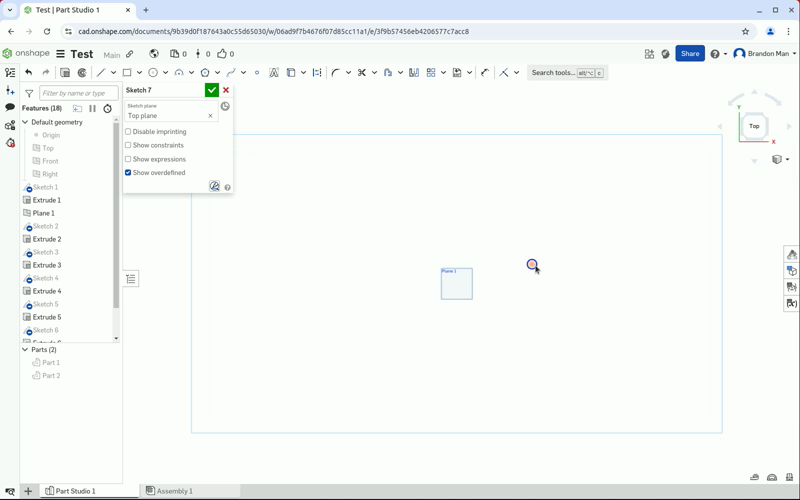
scroll(6)
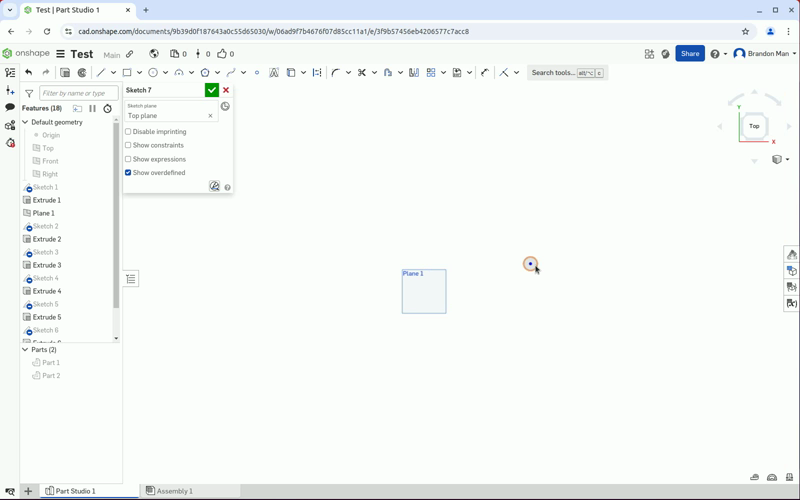
scroll(6)
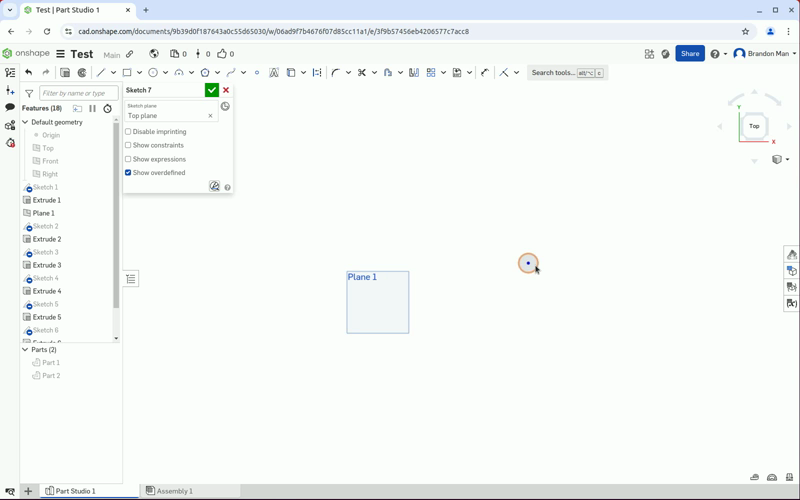
scroll(6)
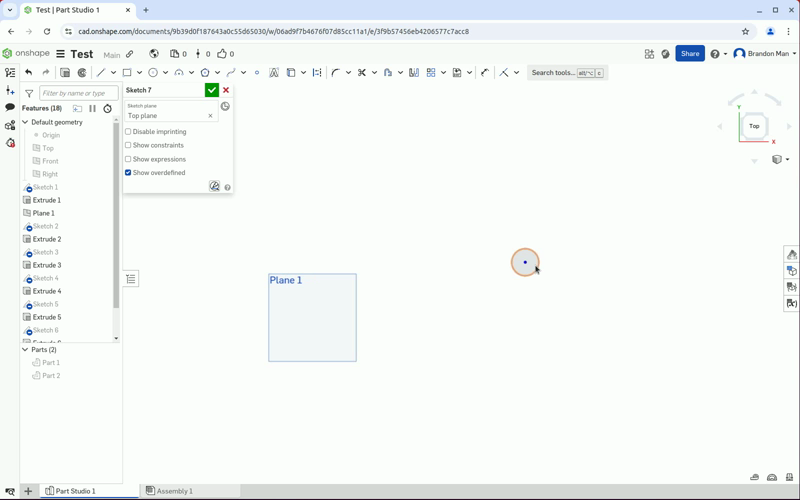
scroll(6)
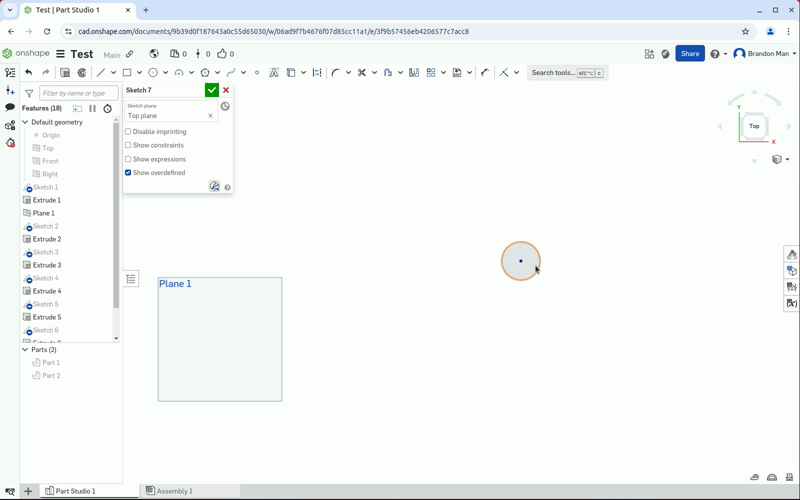
scroll(6)
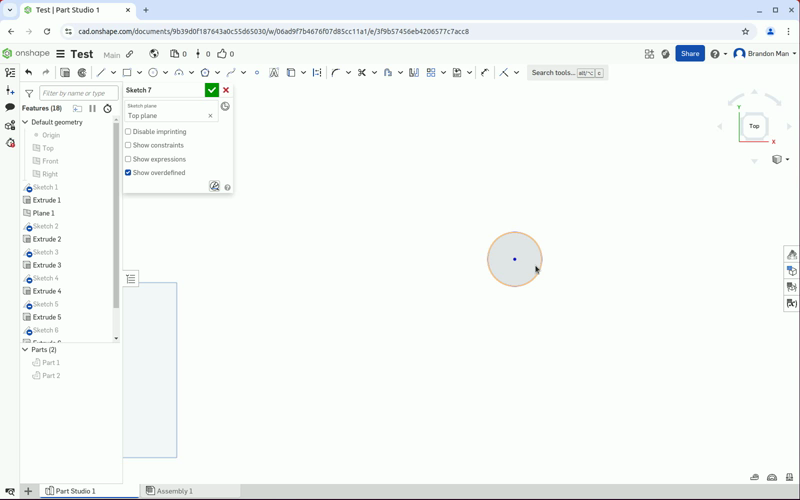
scroll(6)
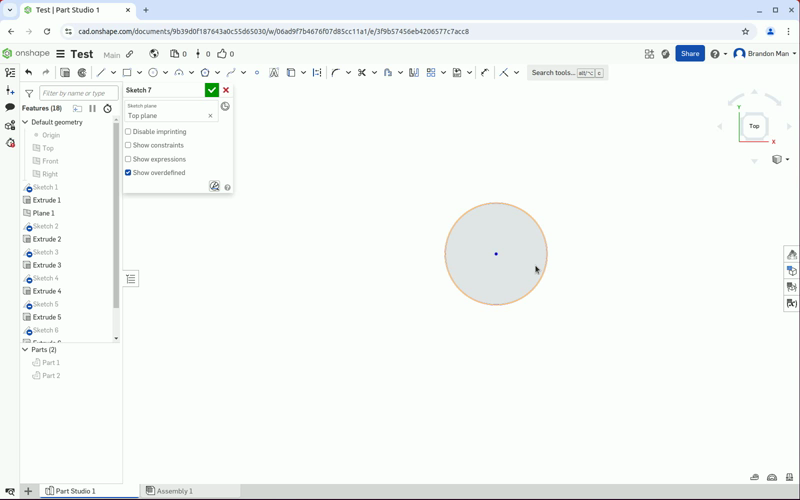
click(535, 265)
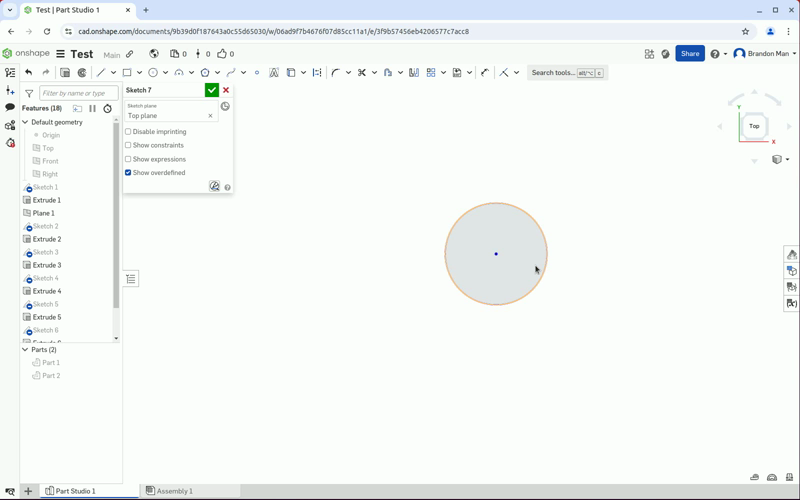
scroll(-6)
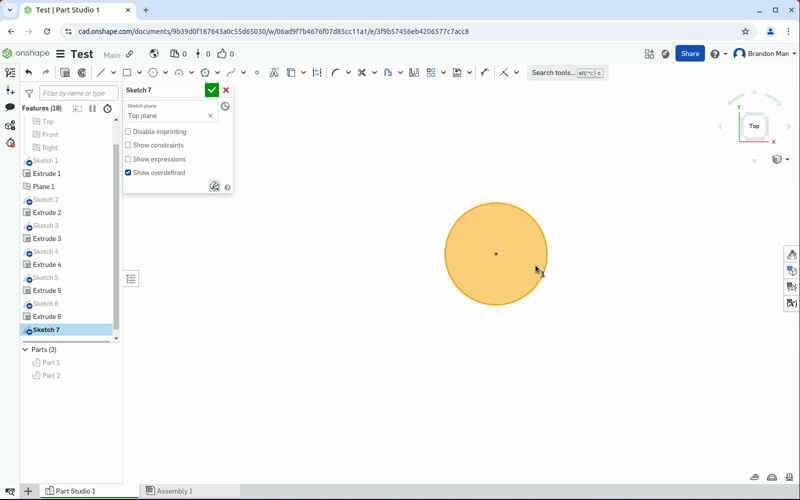
scroll(-6)
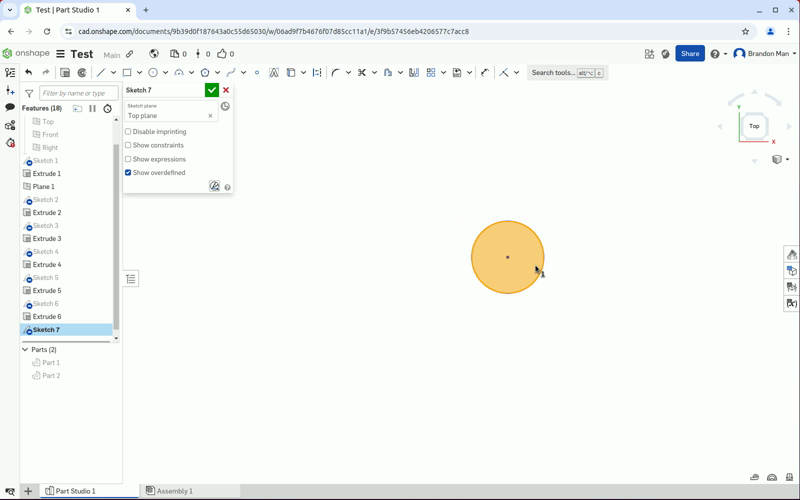
scroll(-6)
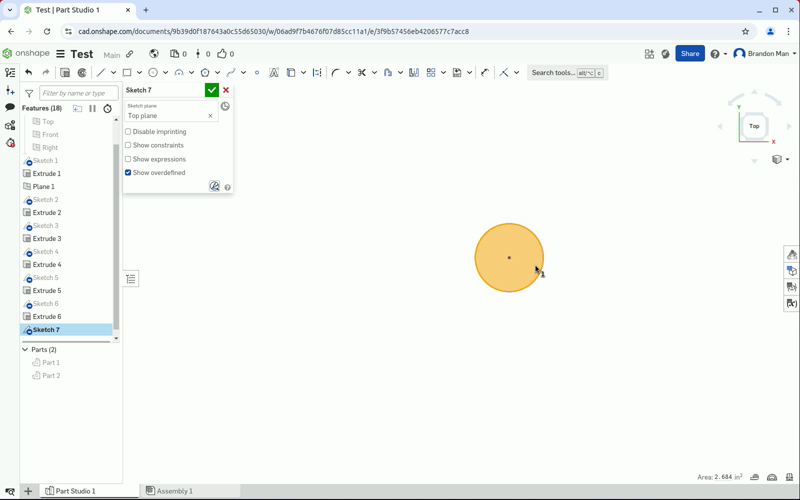
scroll(-6)
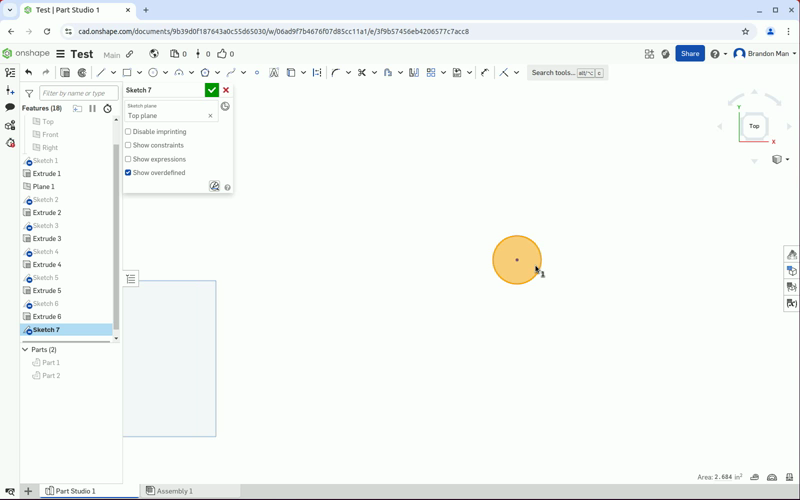
scroll(-6)
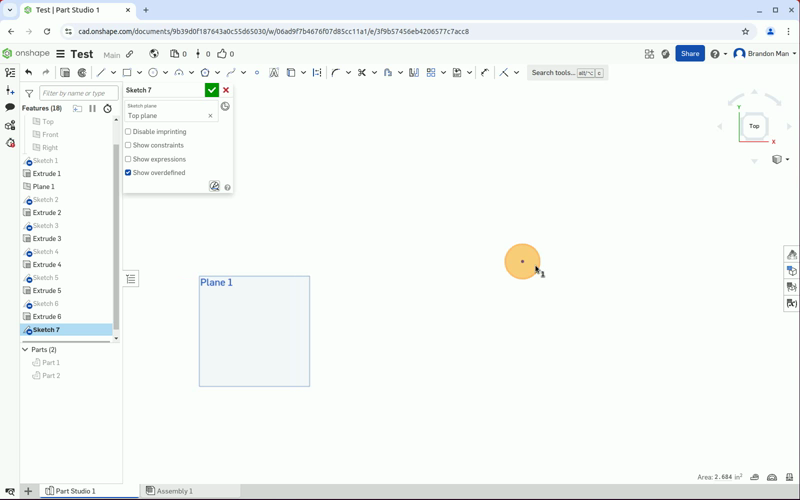
scroll(-6)
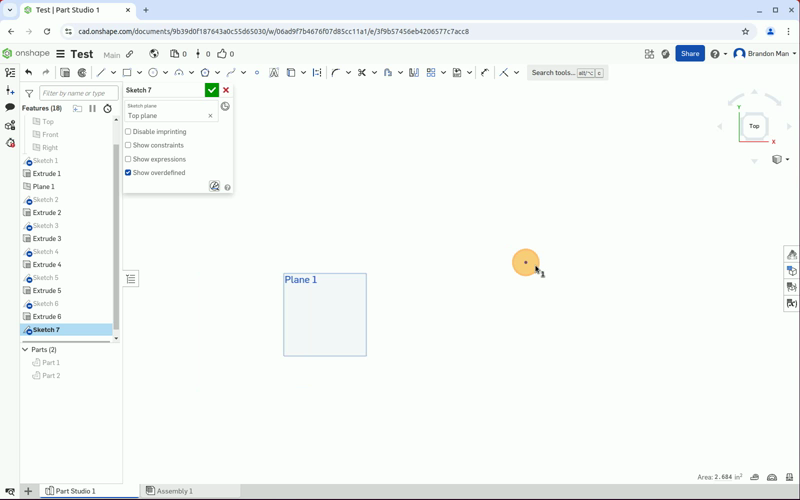
scroll(-6)
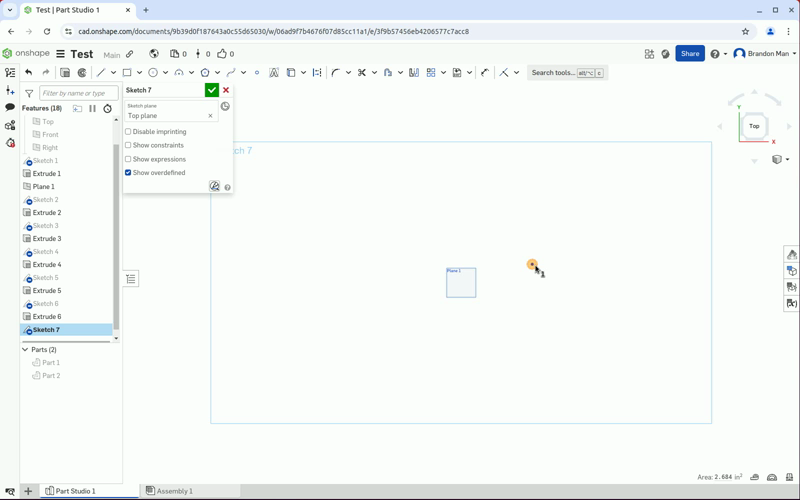
mouse_move(73, 352)
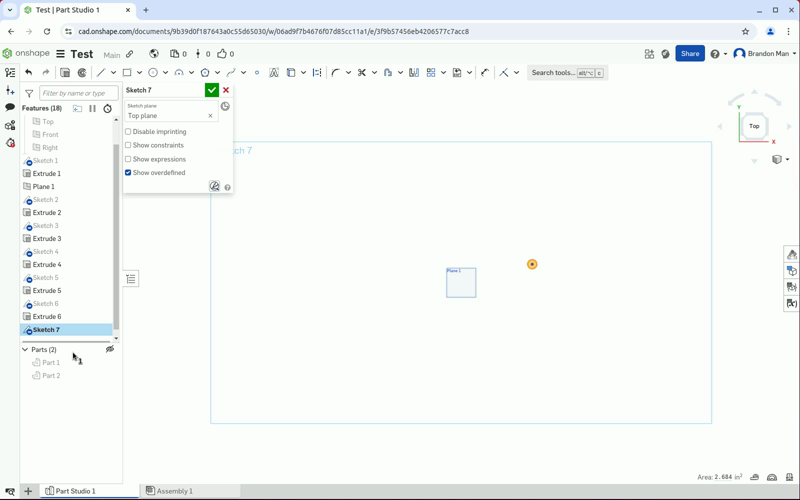
key(shift+y)
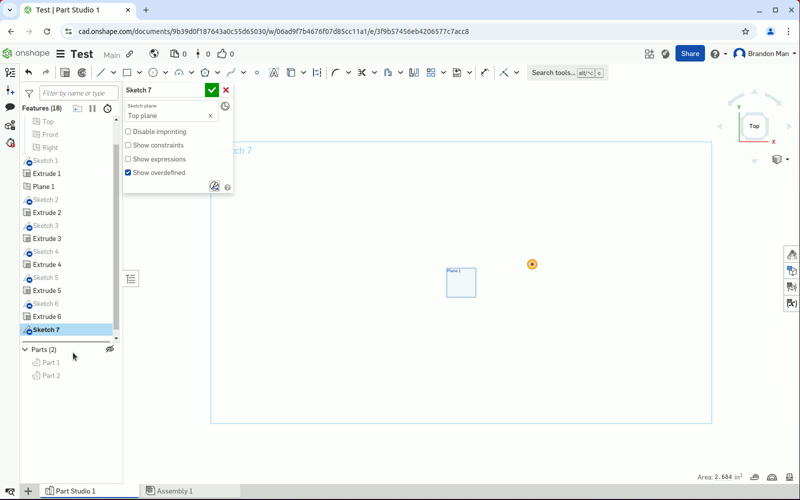
key(shift+e)
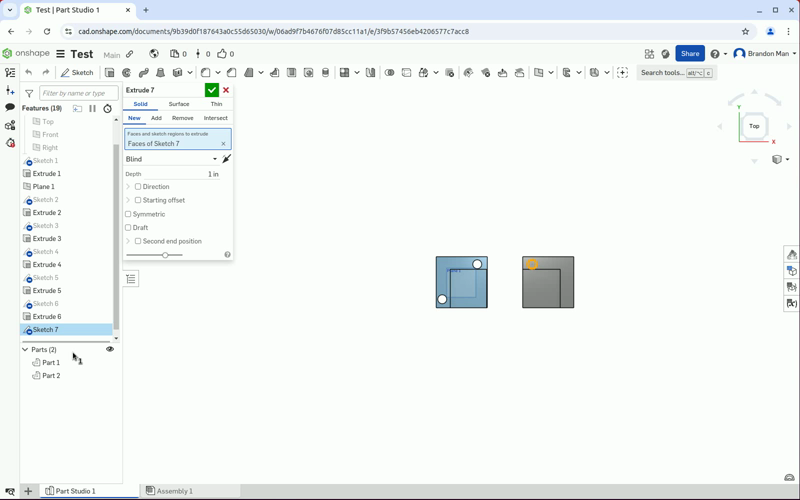
mouse_move(143, 106)
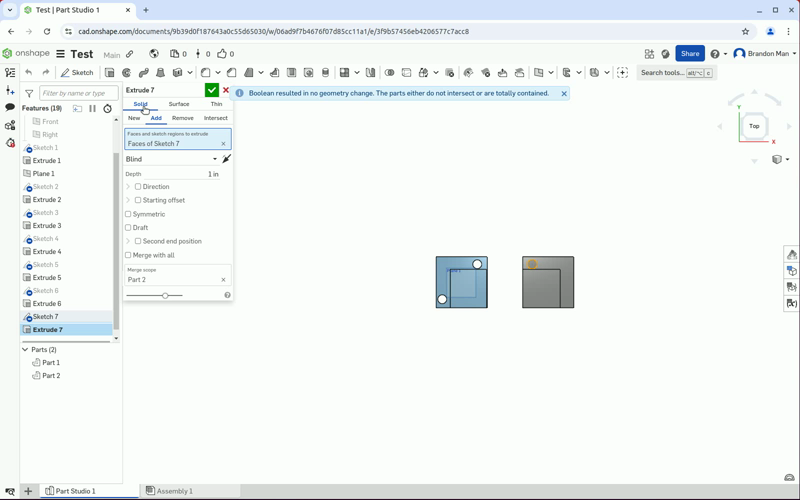
click(143, 106)
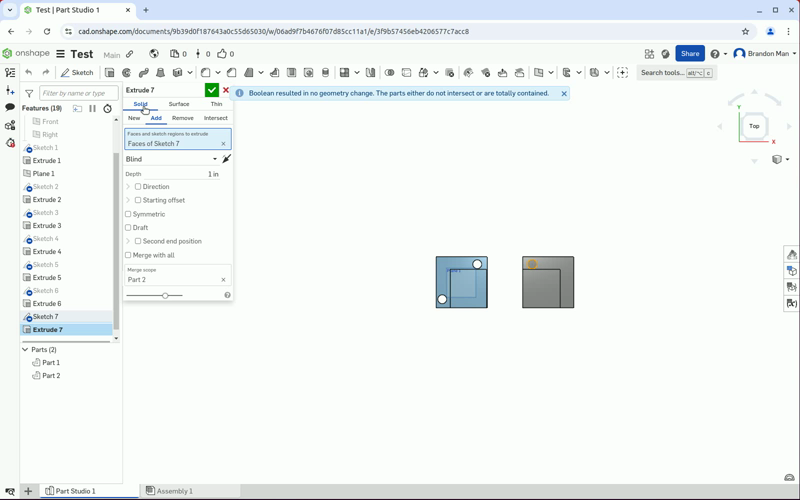
mouse_move(186, 120)
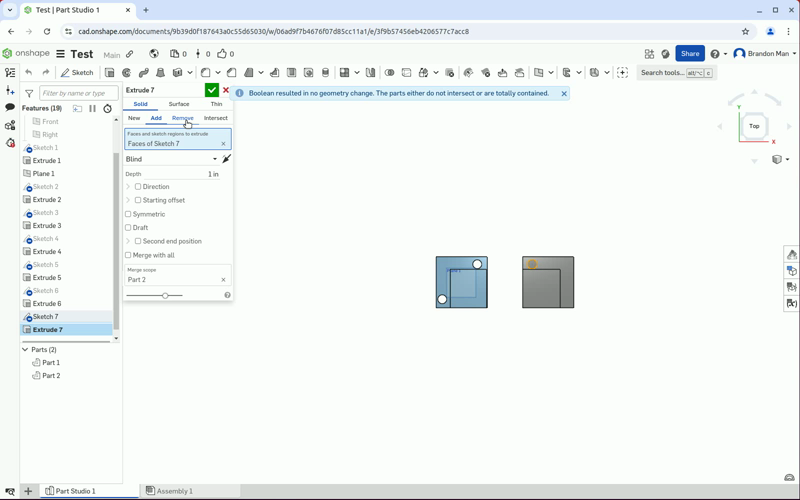
click(186, 120)
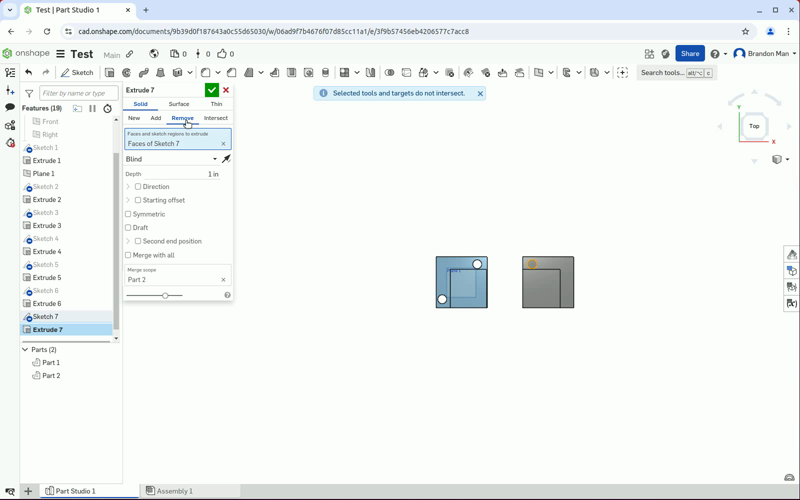
key(tab, 4)
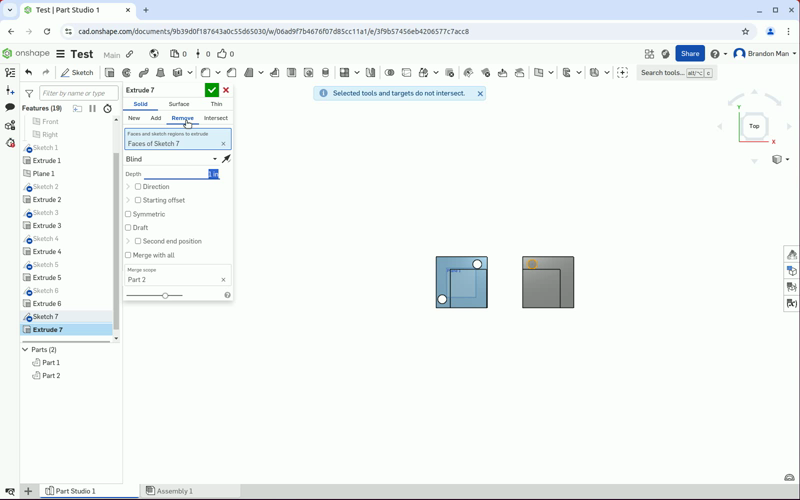
text(-4.333)
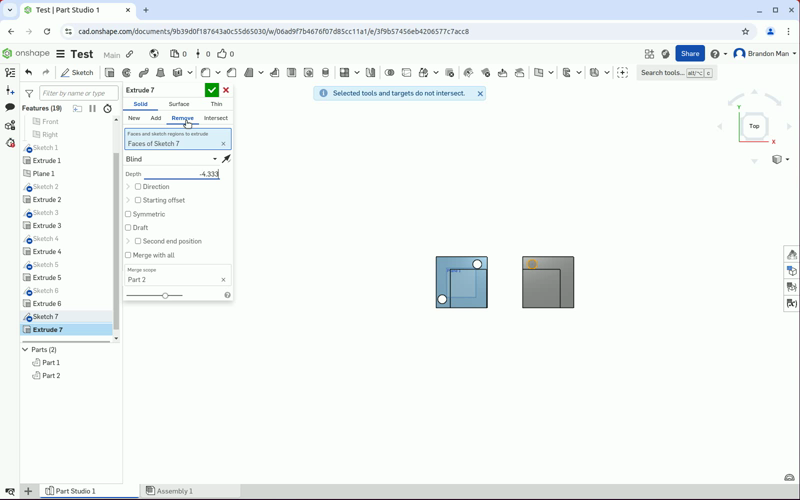
key(tab, 6)
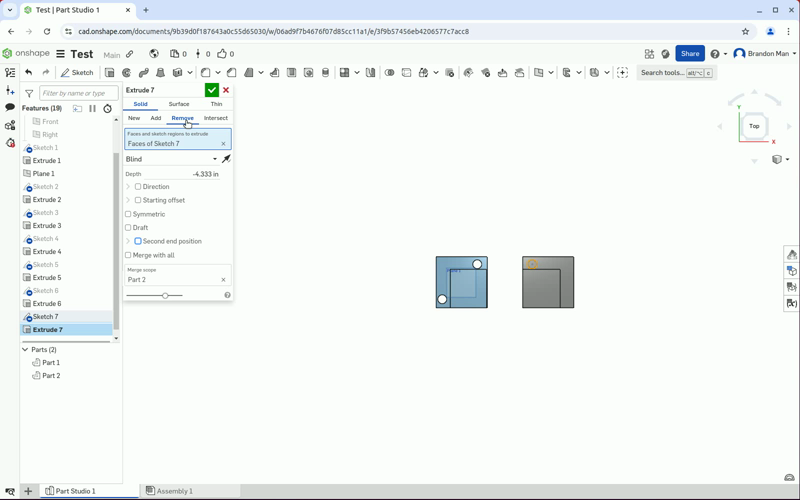
key(space)
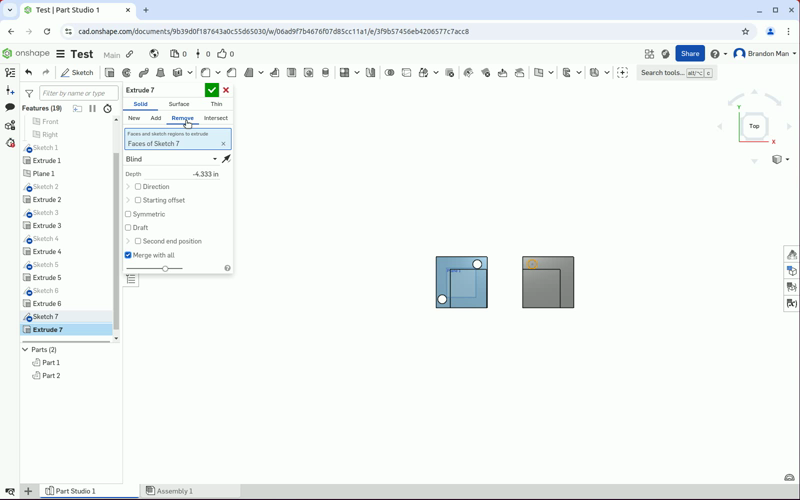
key(enter)
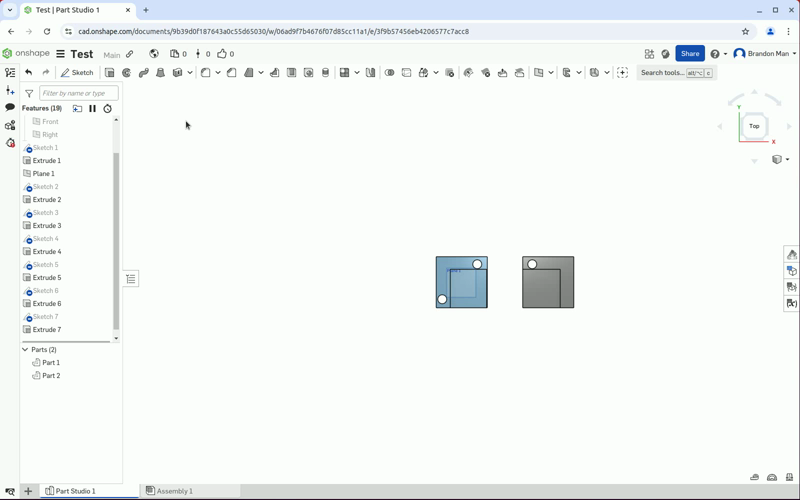
key(shift+h)
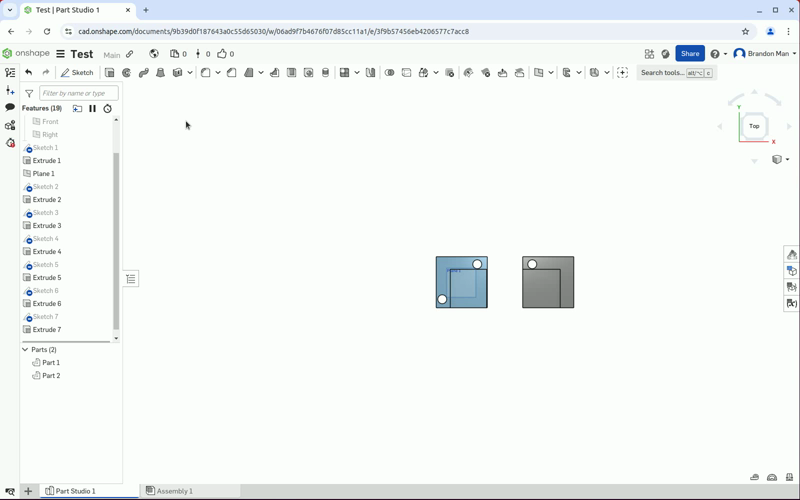
key(shift+h)
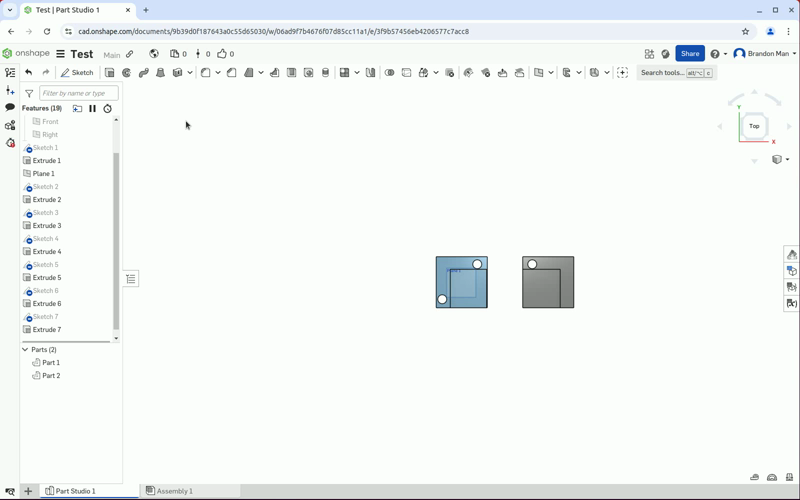
mouse_move(69, 150)
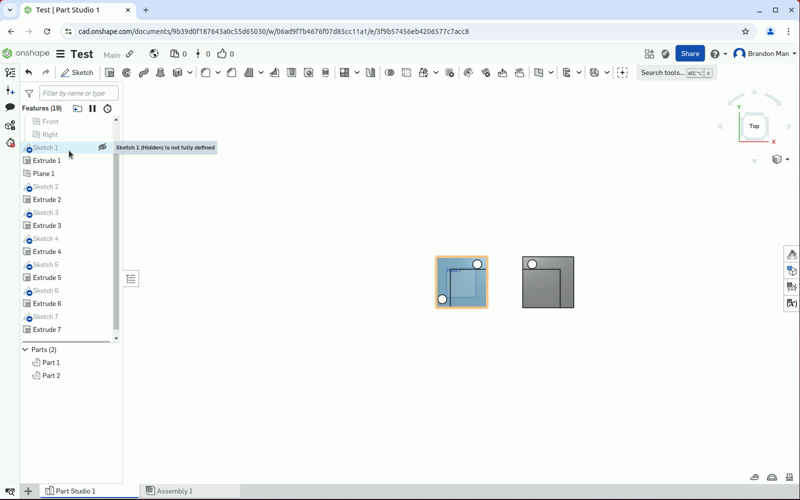
click(69, 150)
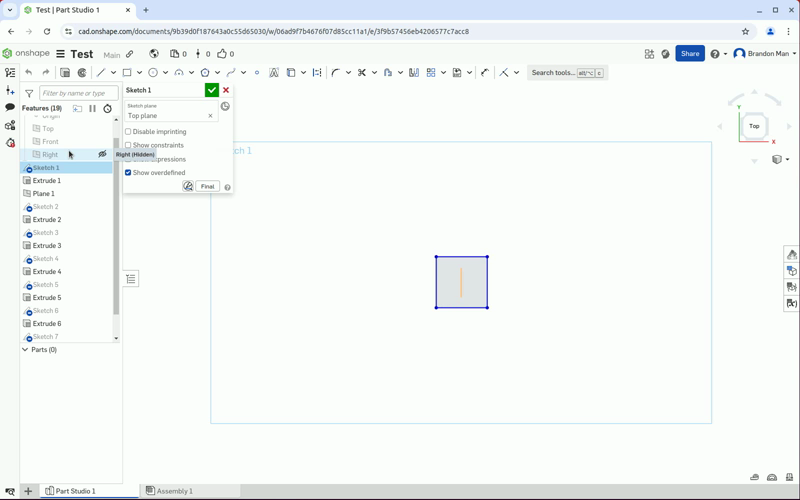
mouse_move(229, 92)
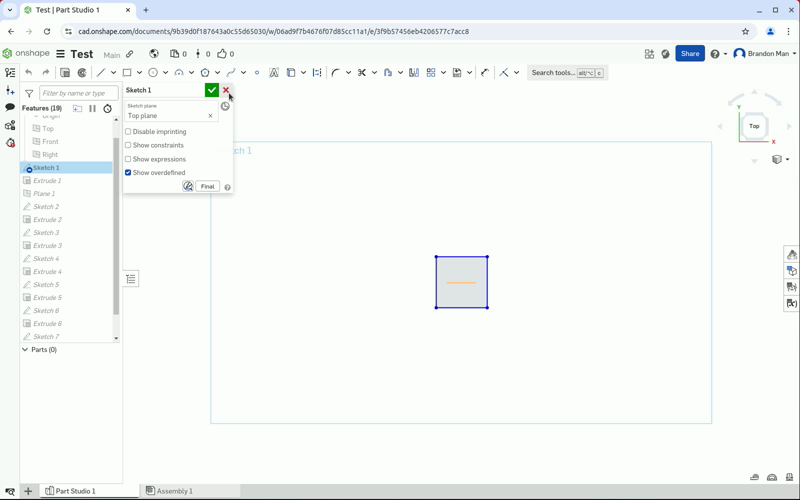
click(229, 92)
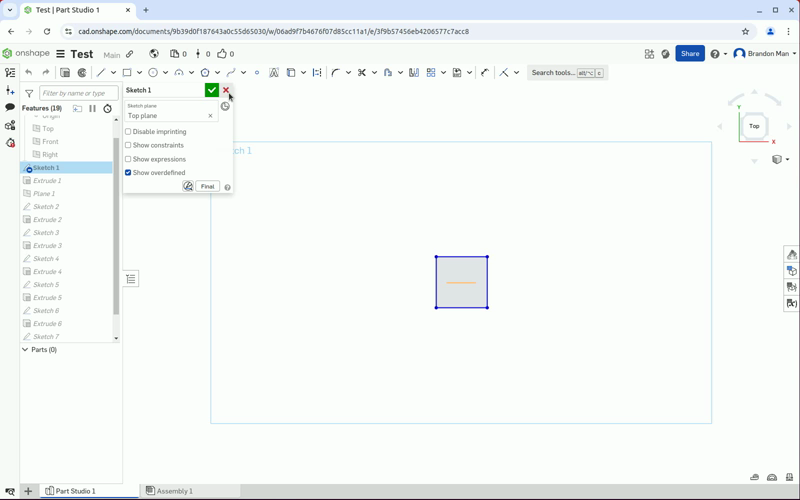
key(shift+s)
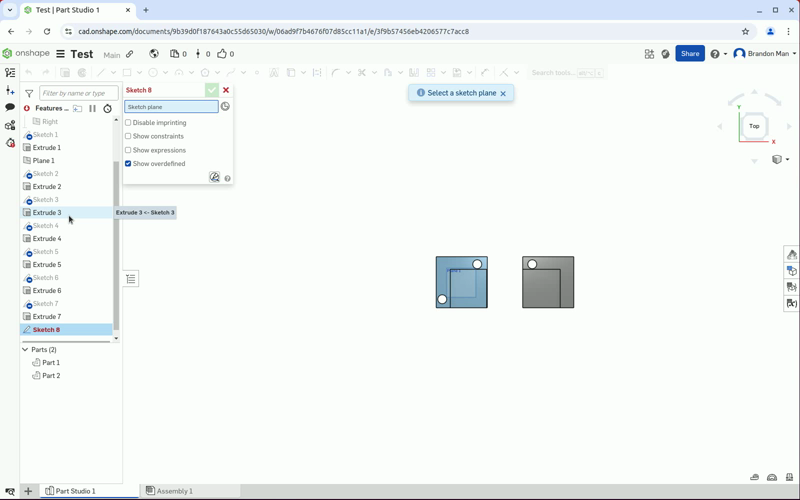
scroll(3)
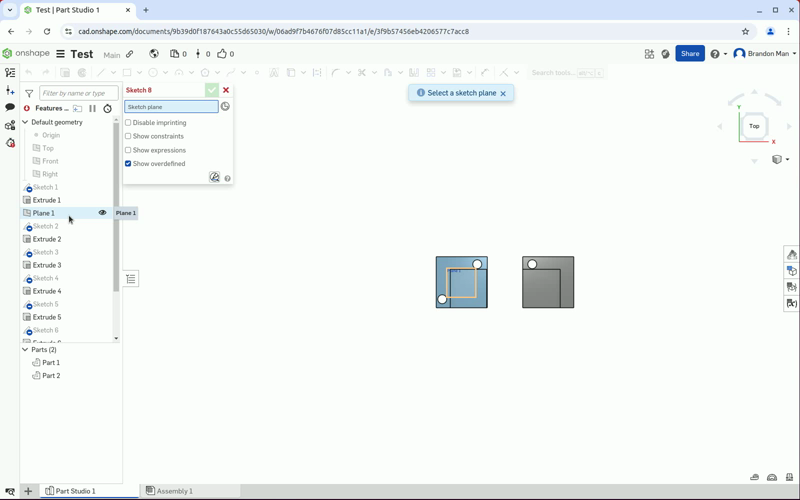
mouse_move(69, 150)
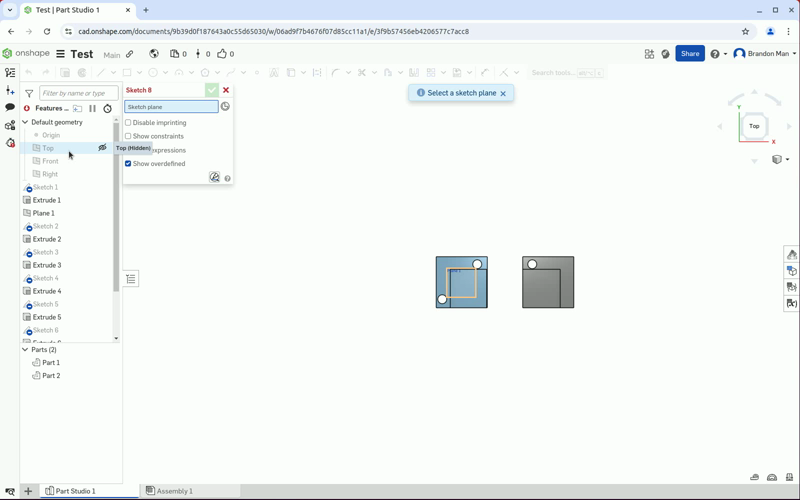
click(69, 150)
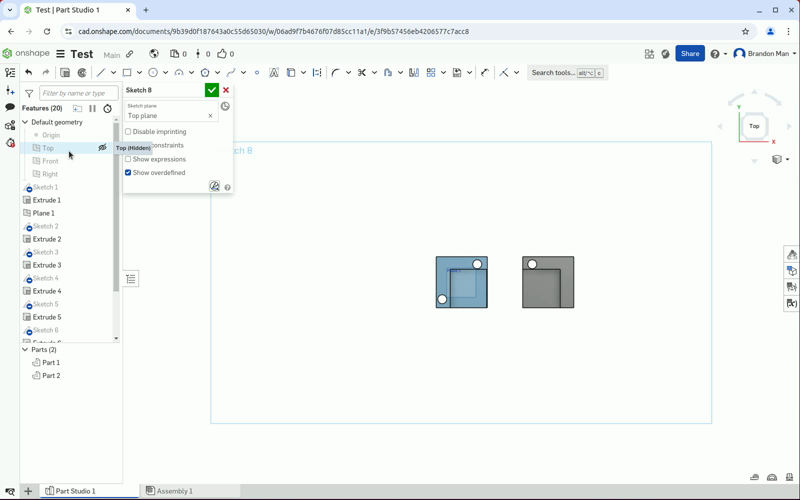
mouse_move(73, 352)
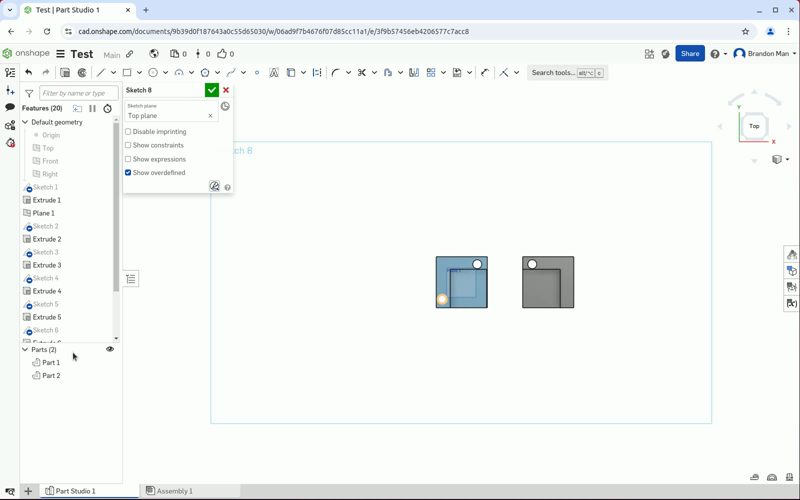
key(y)
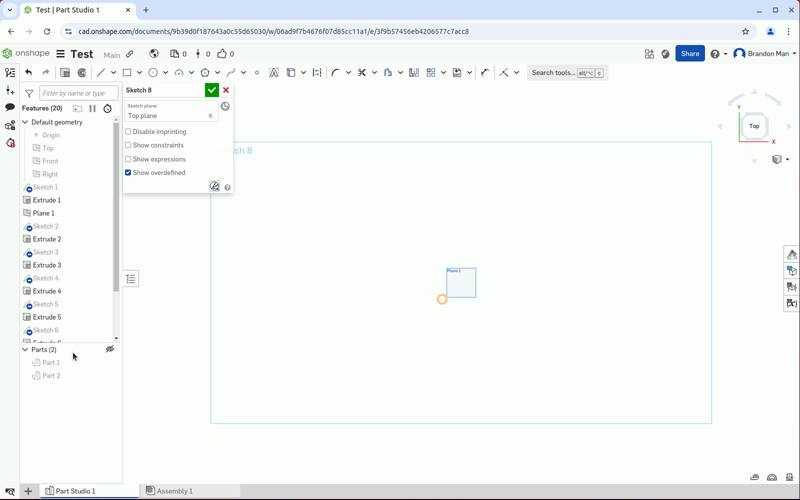
key(c)
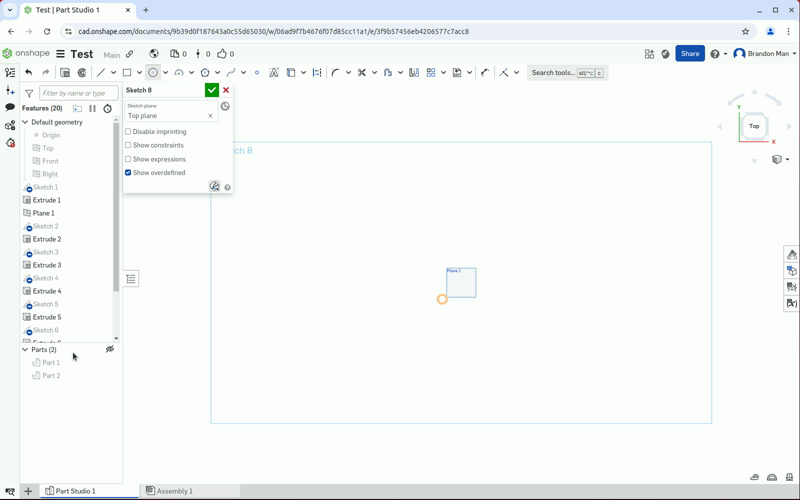
key_down(shift)
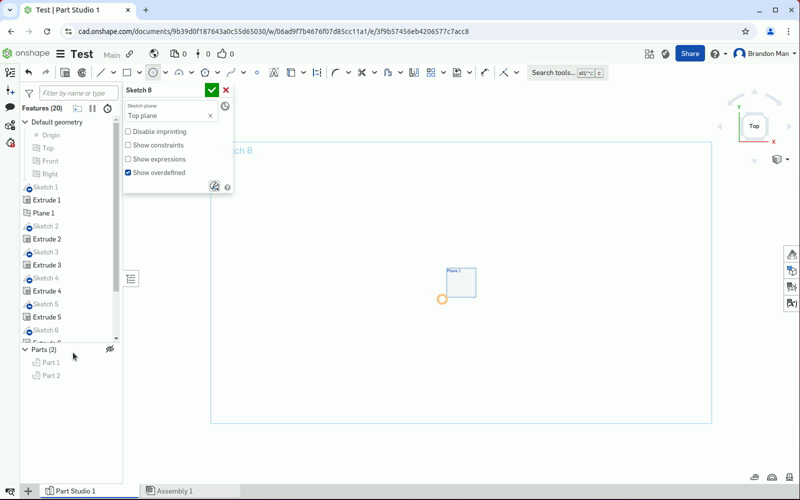
mouse_move(567, 299)
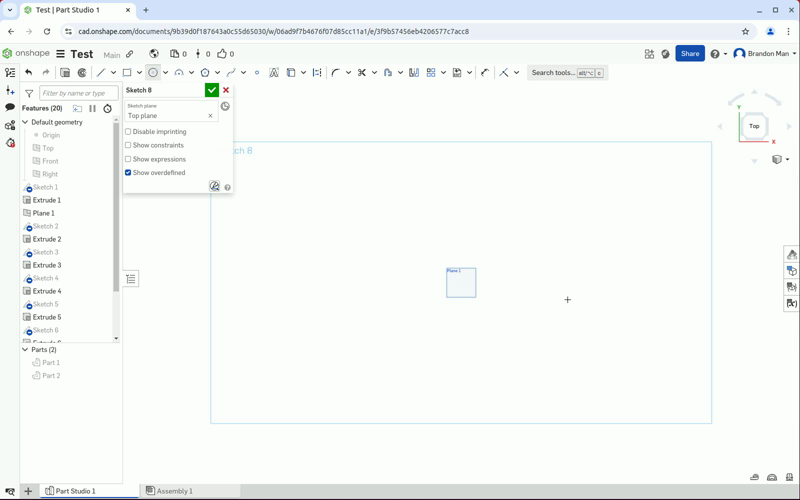
click(567, 299)
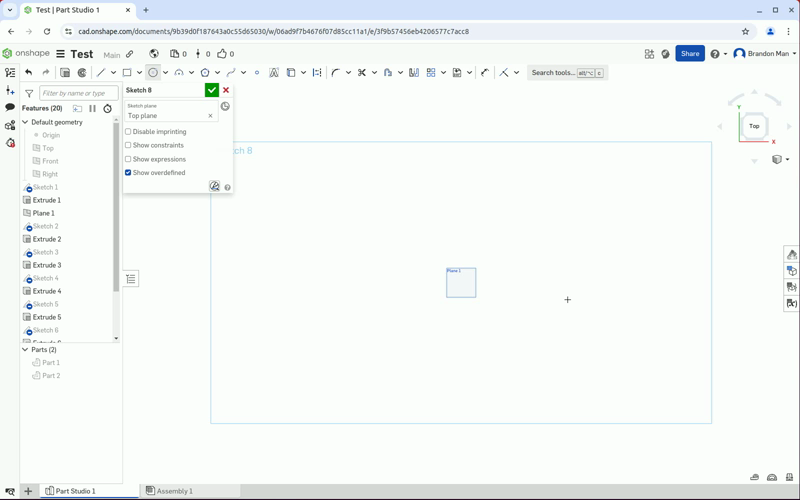
key_up(shift)
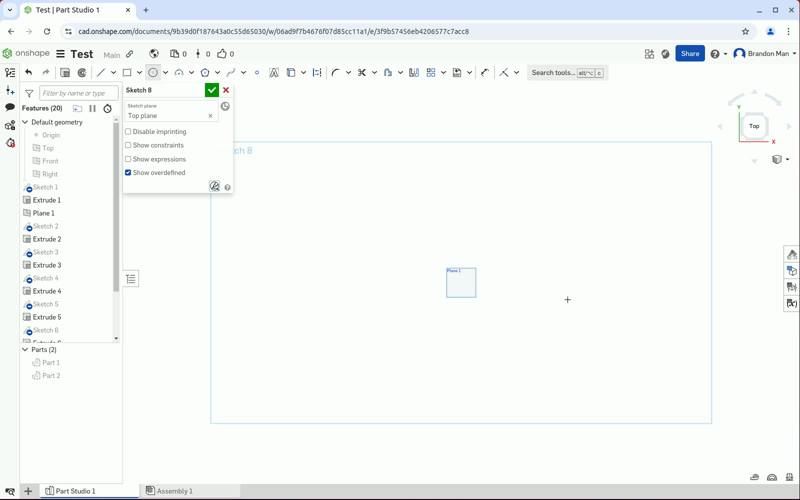
mouse_move(572, 299)
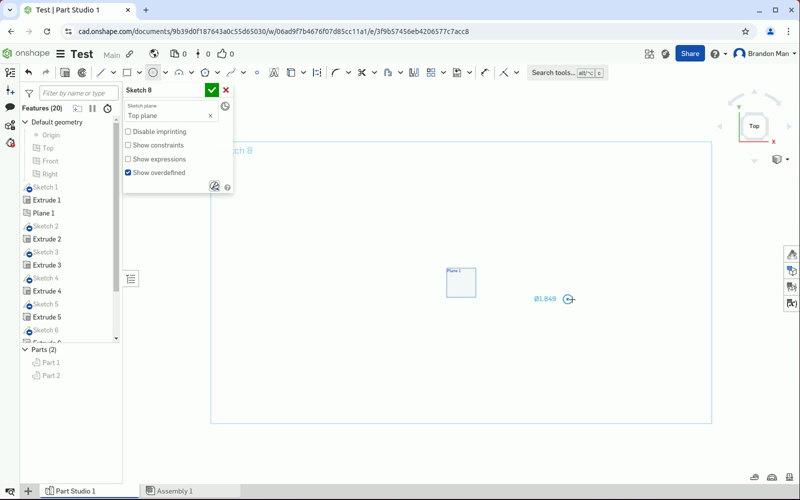
click(572, 299)
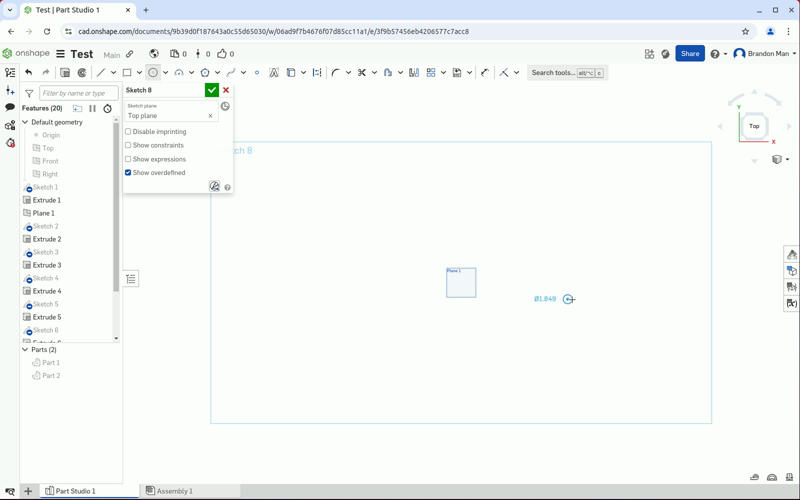
key(esc)
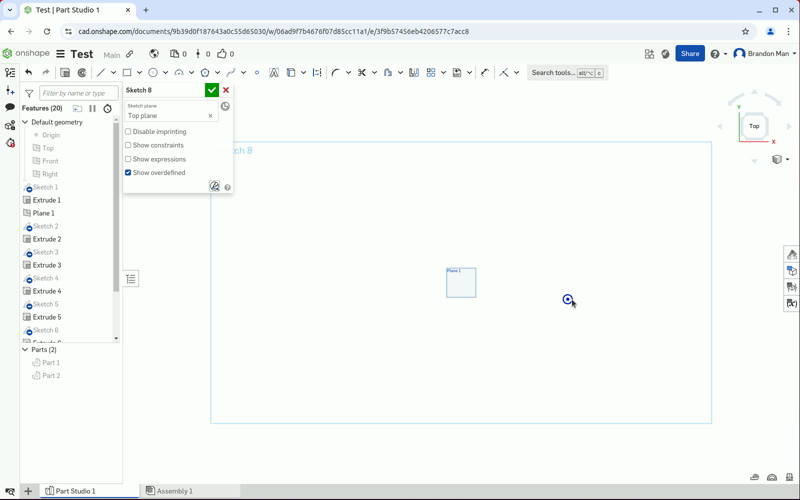
mouse_move(564, 298)
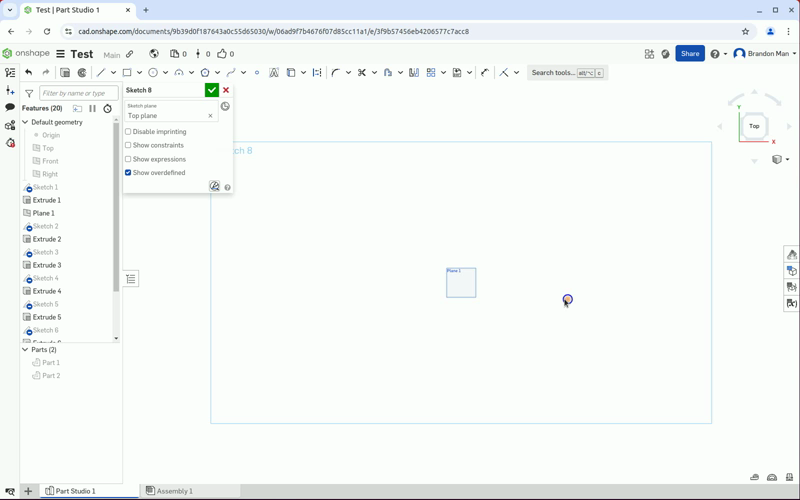
scroll(6)
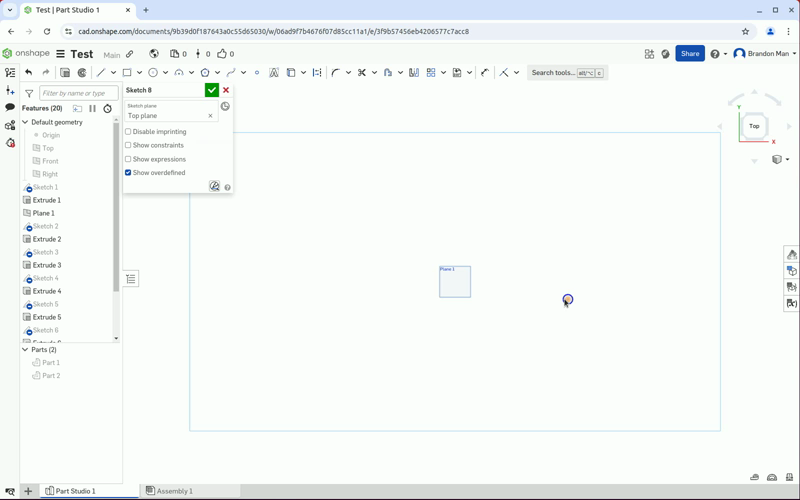
scroll(6)
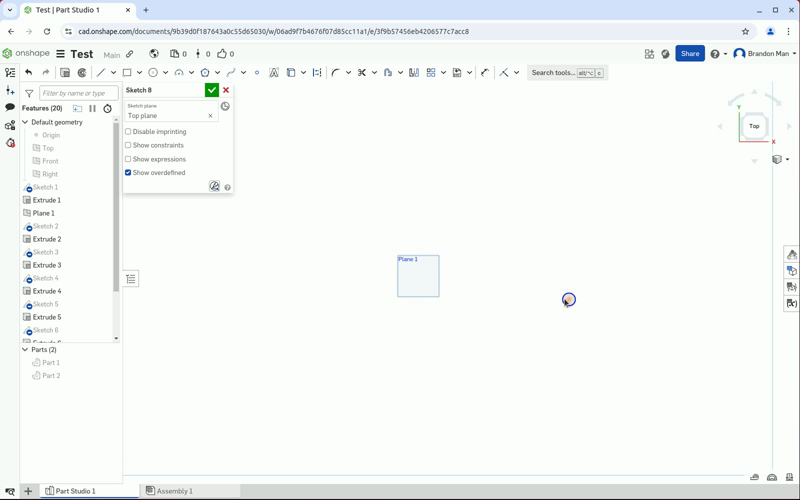
scroll(6)
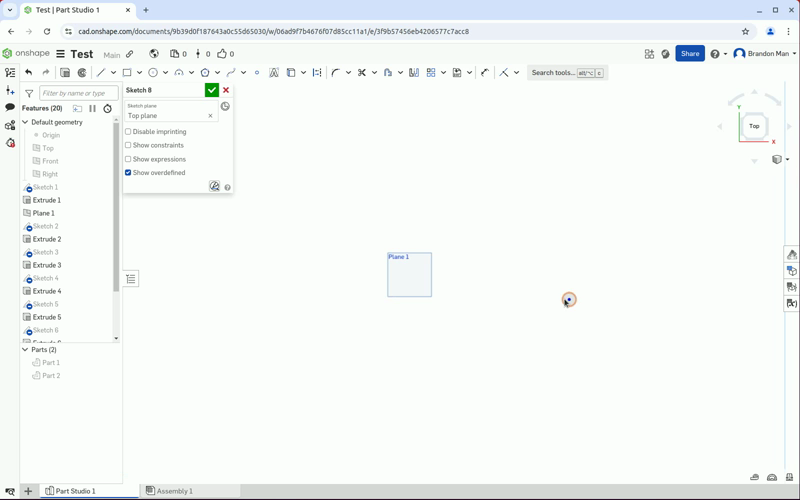
scroll(6)
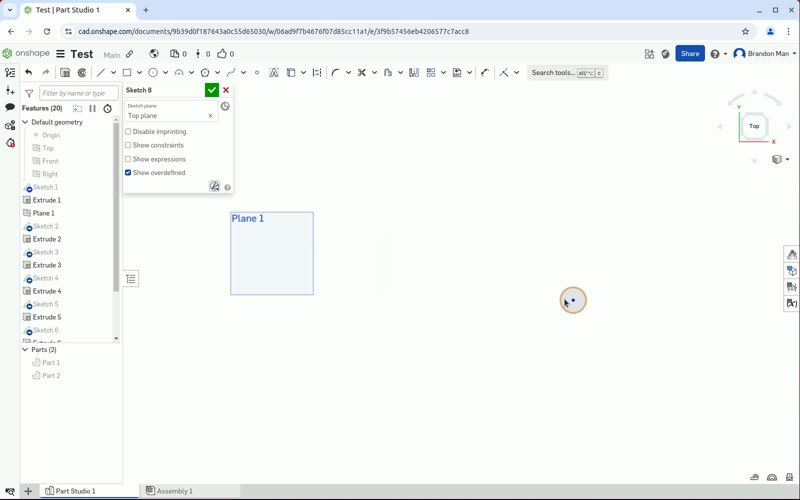
scroll(6)
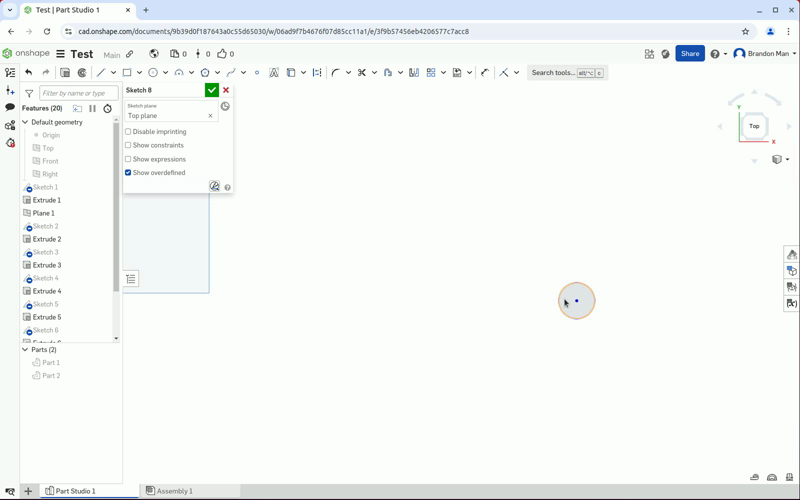
scroll(6)
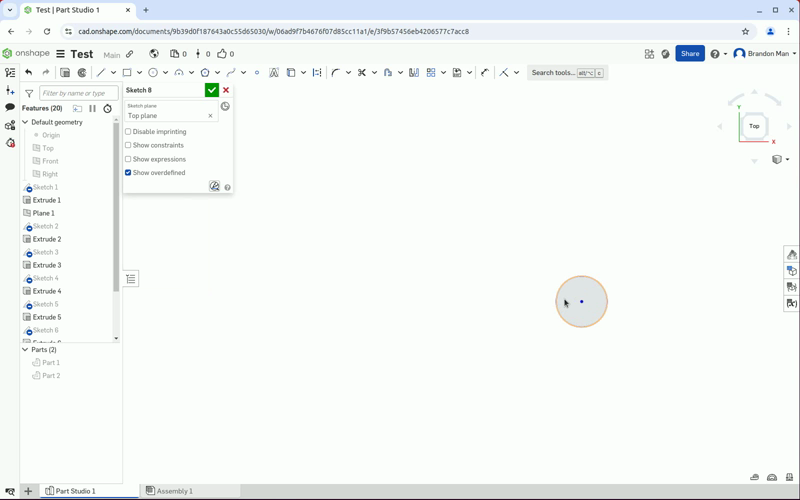
scroll(6)
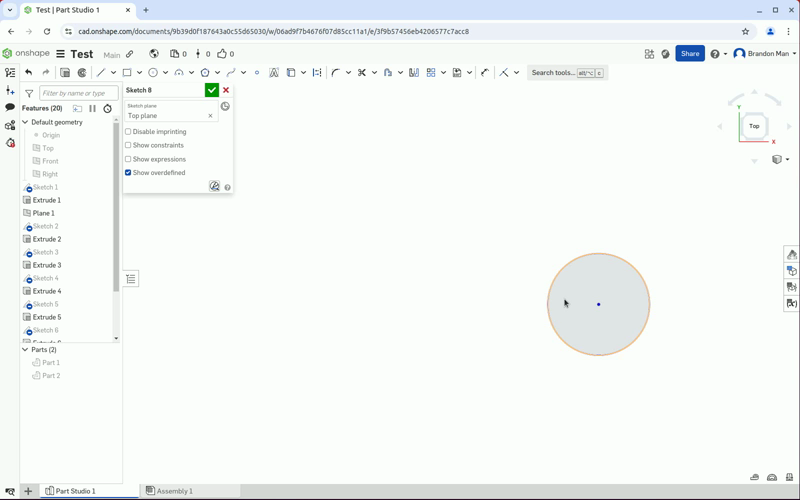
click(564, 298)
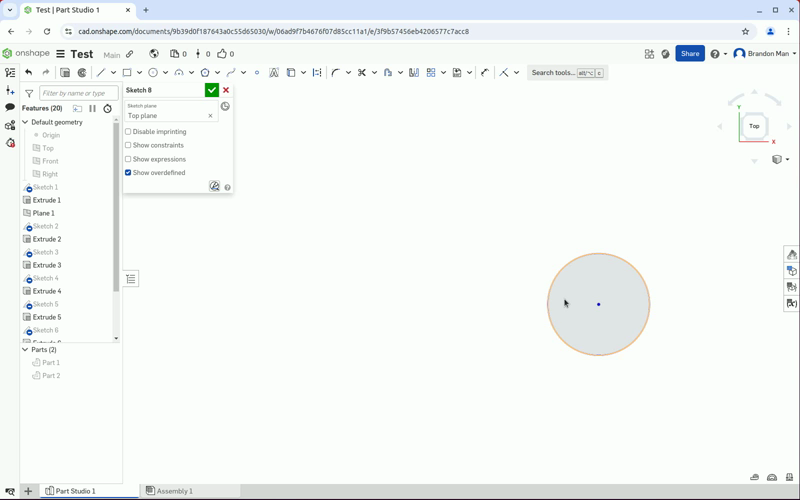
scroll(-6)
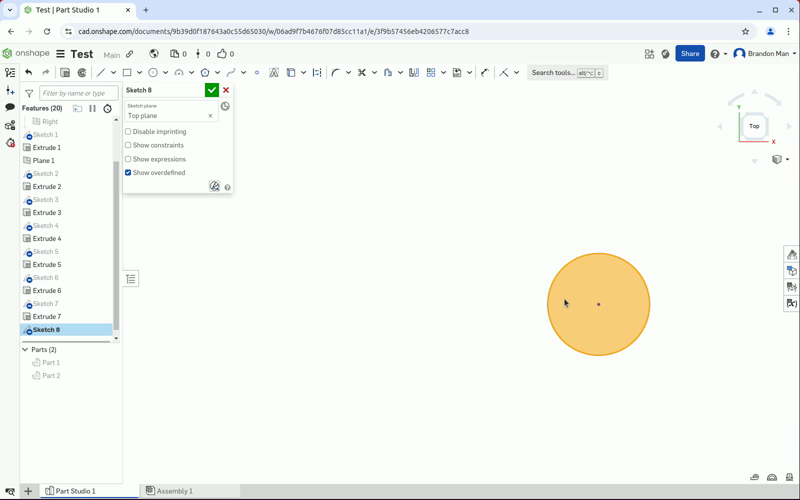
scroll(-6)
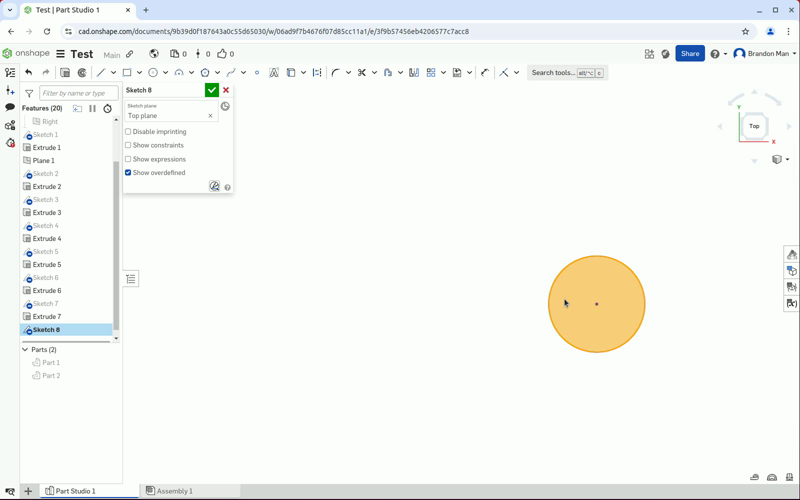
scroll(-6)
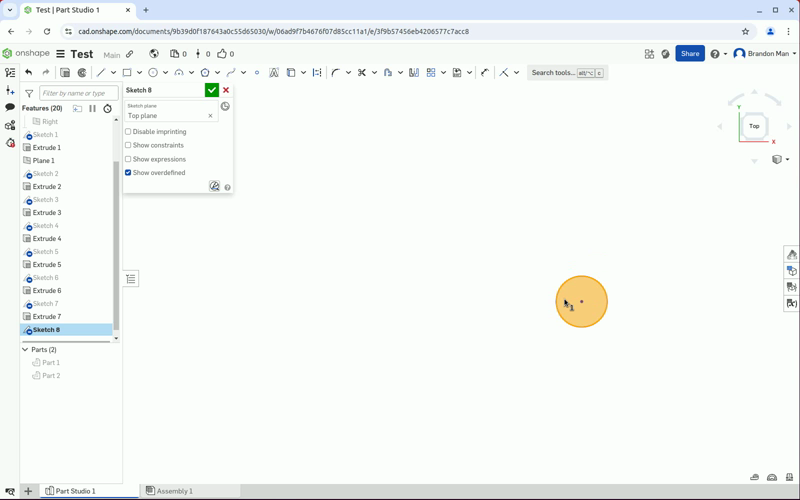
scroll(-6)
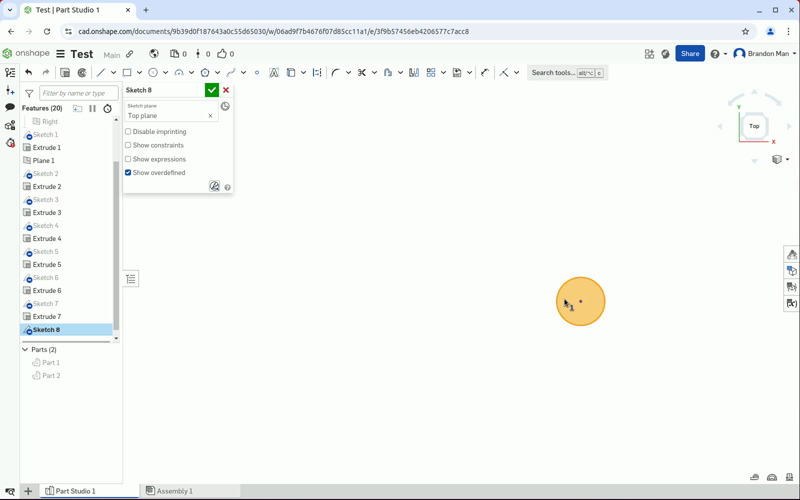
scroll(-6)
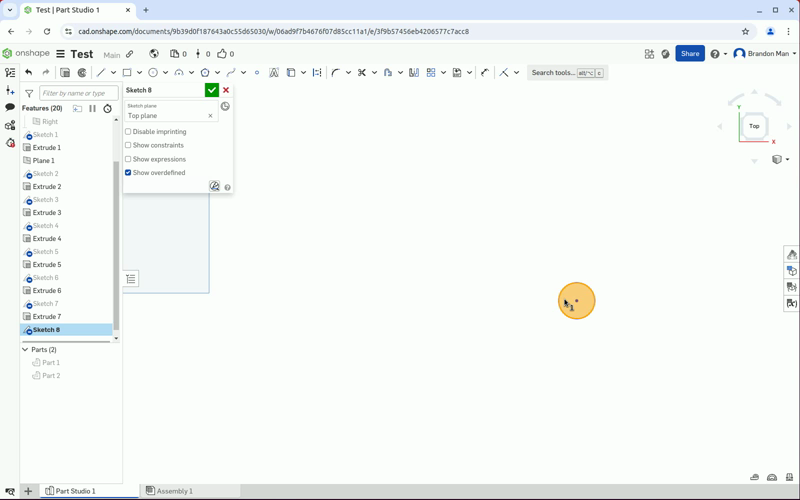
scroll(-6)
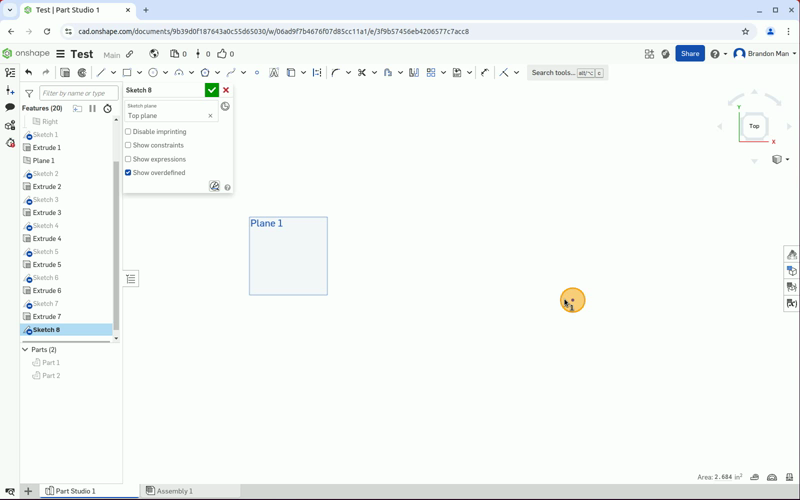
scroll(-6)
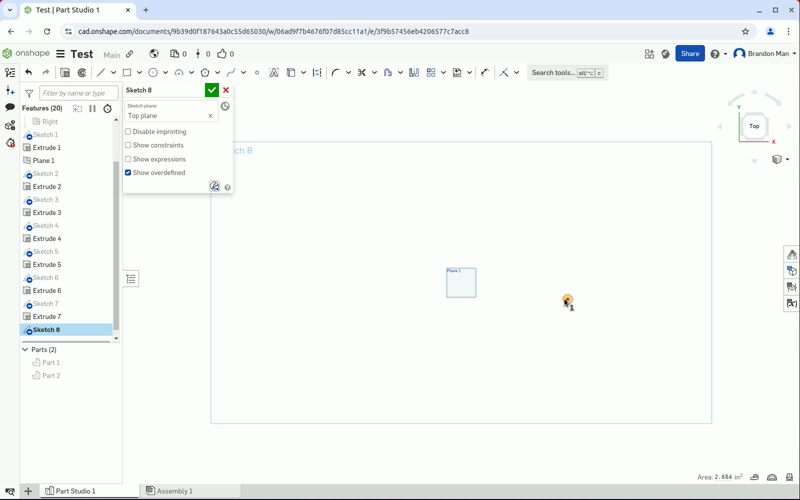
mouse_move(73, 352)
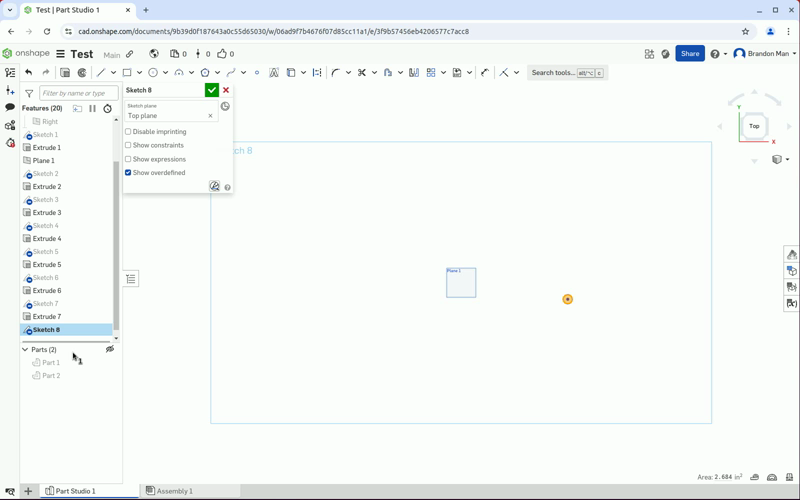
key(shift+y)
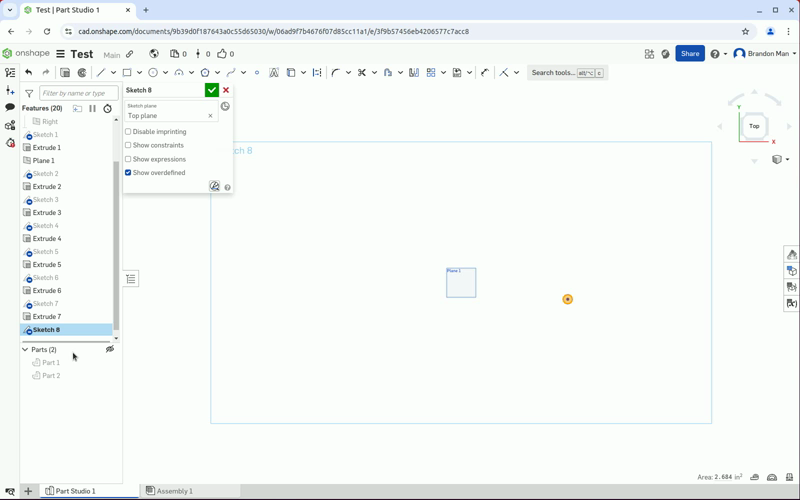
key(shift+e)
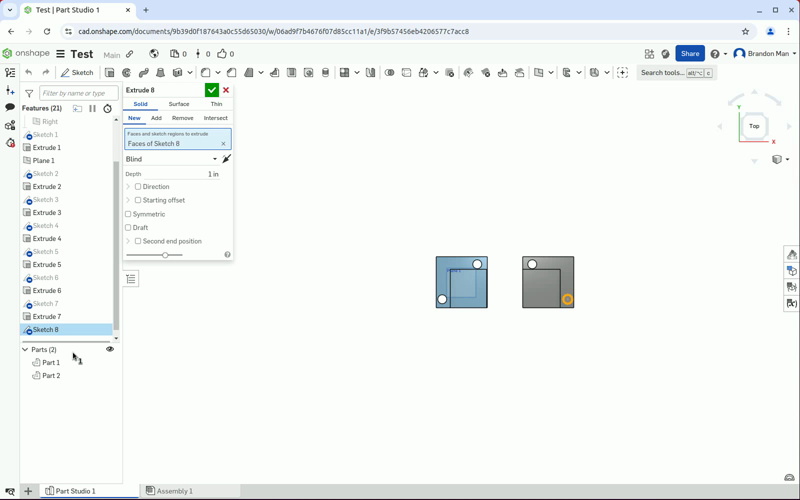
mouse_move(143, 106)
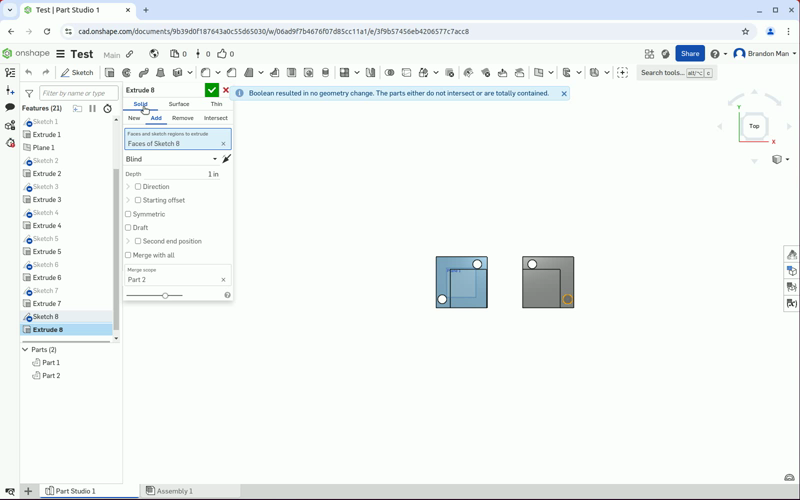
click(143, 106)
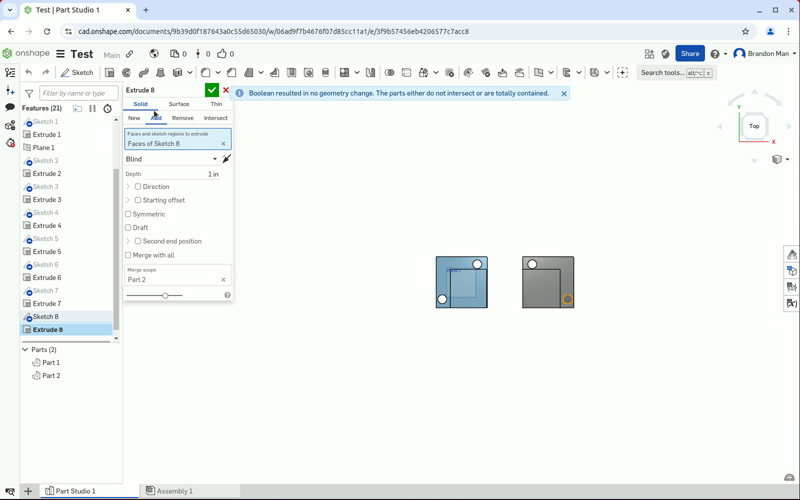
mouse_move(186, 120)
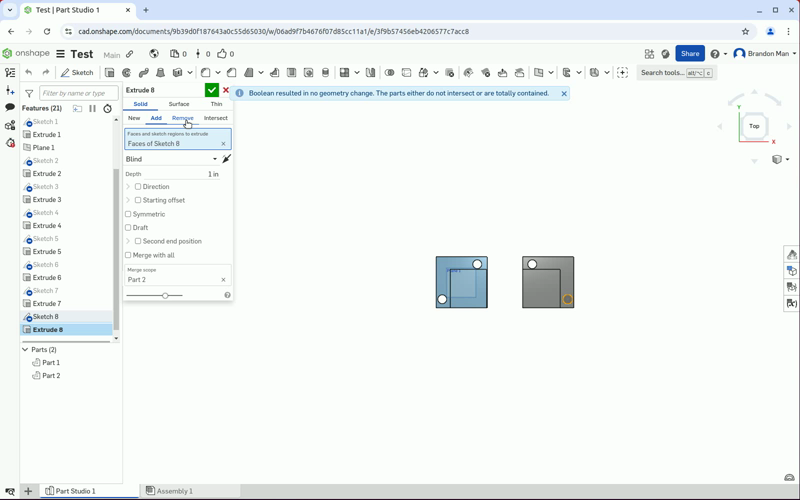
click(186, 120)
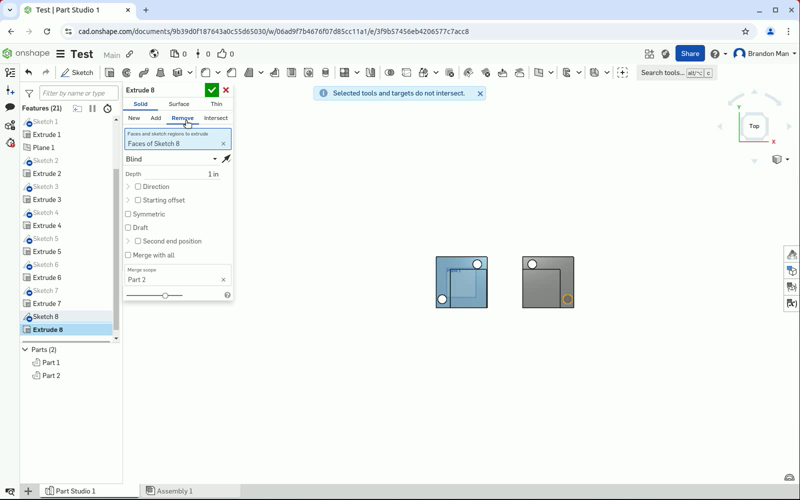
key(tab, 4)
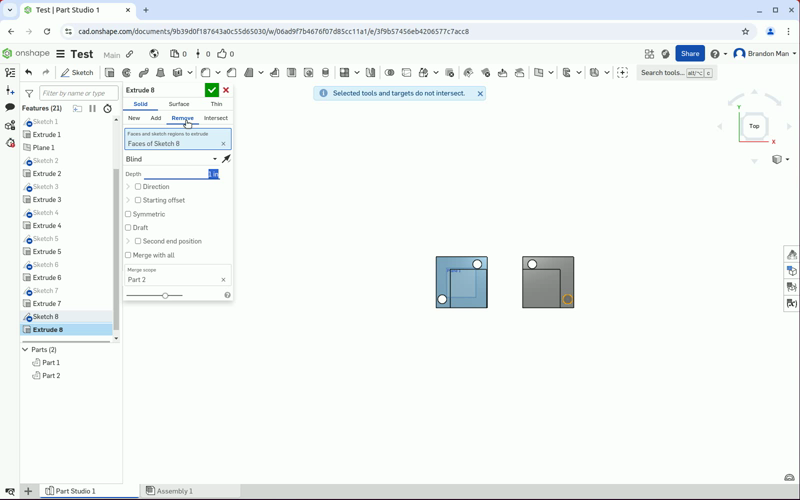
text(-4.333)
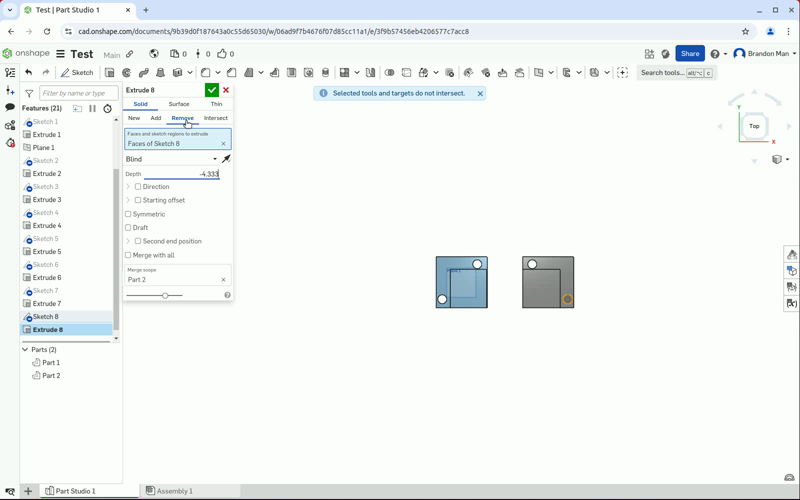
key(tab, 6)
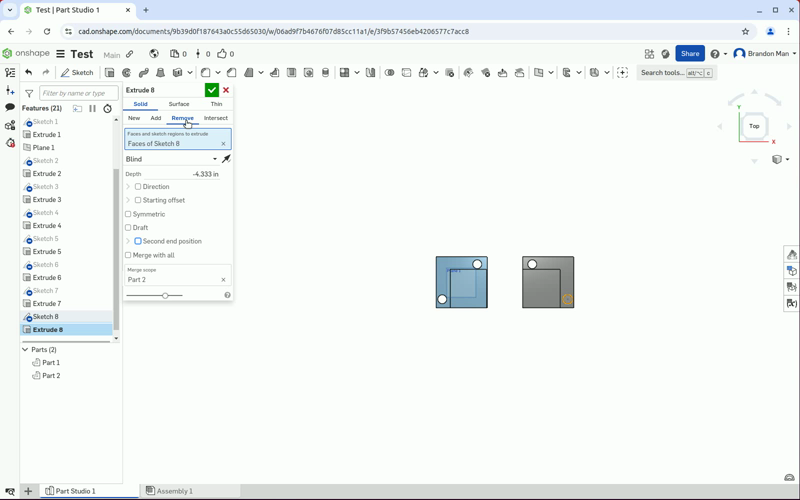
key(space)
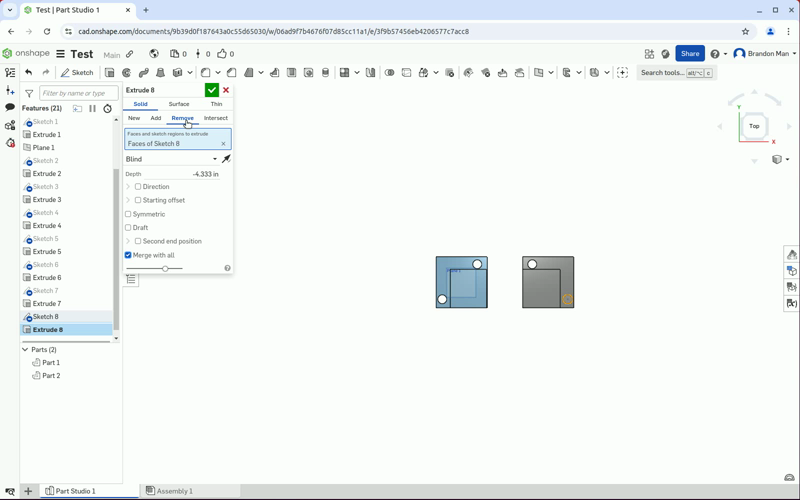
key(enter)
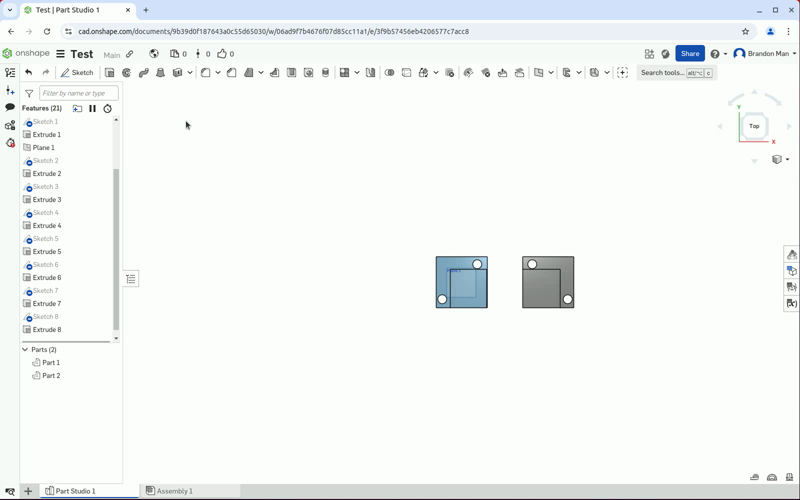
key(shift+h)
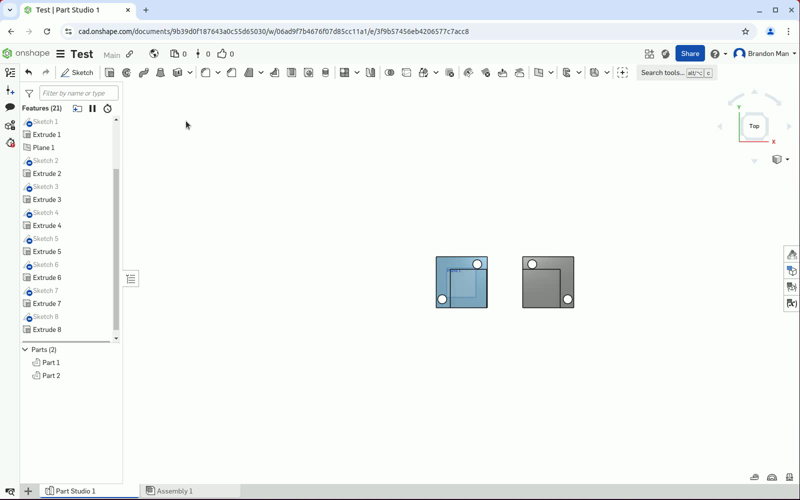
key(shift+h)
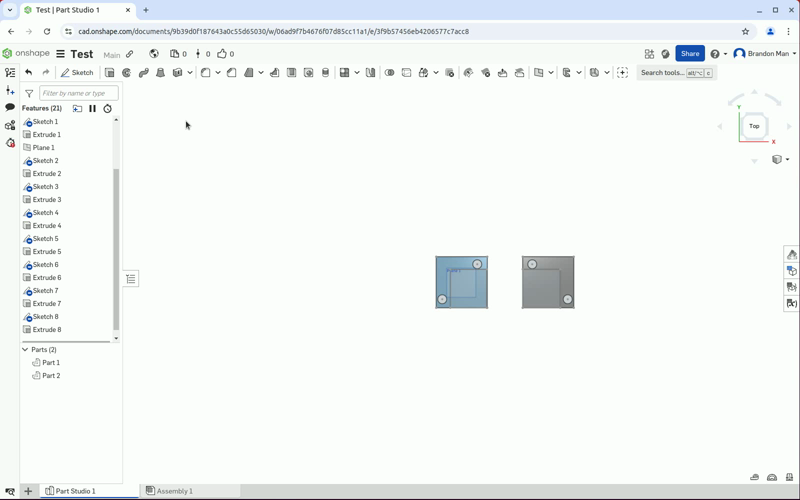
key(shift+7)
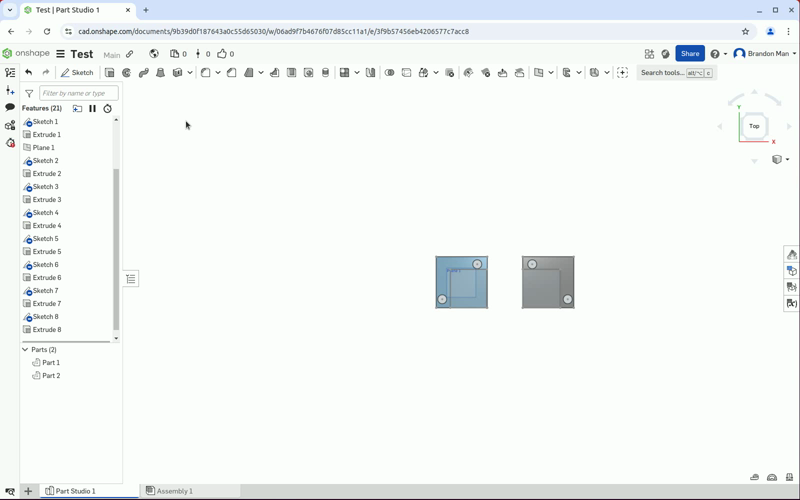
key(up, 3)
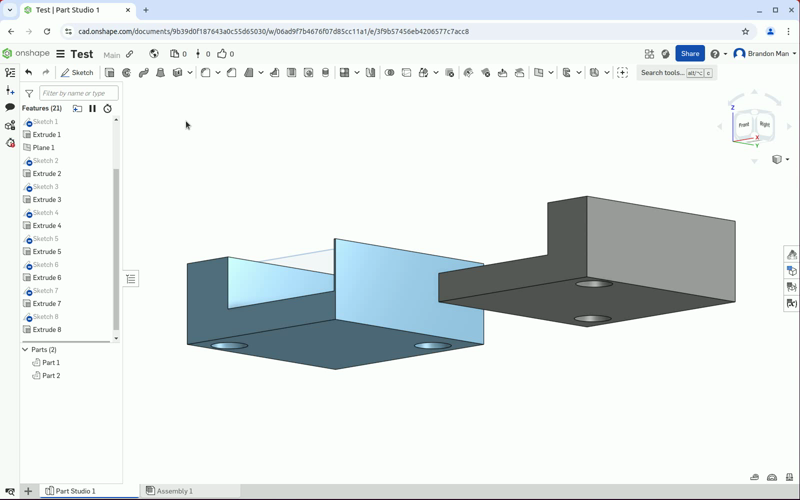
key(left, 3)
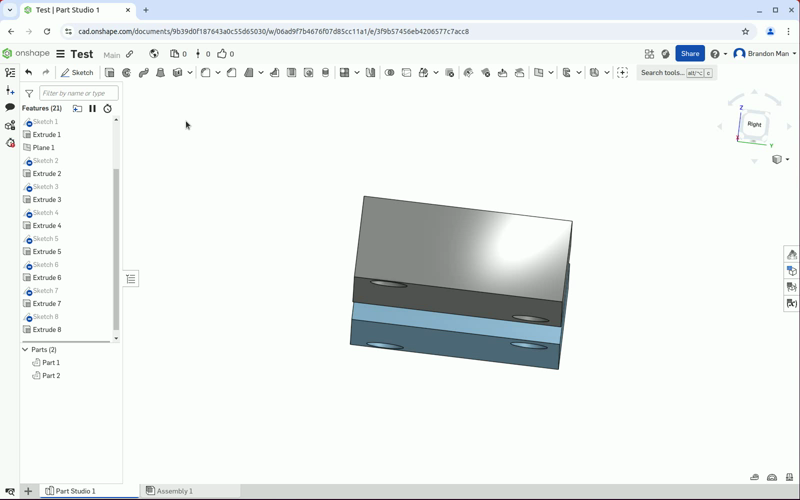
key(right, 3)
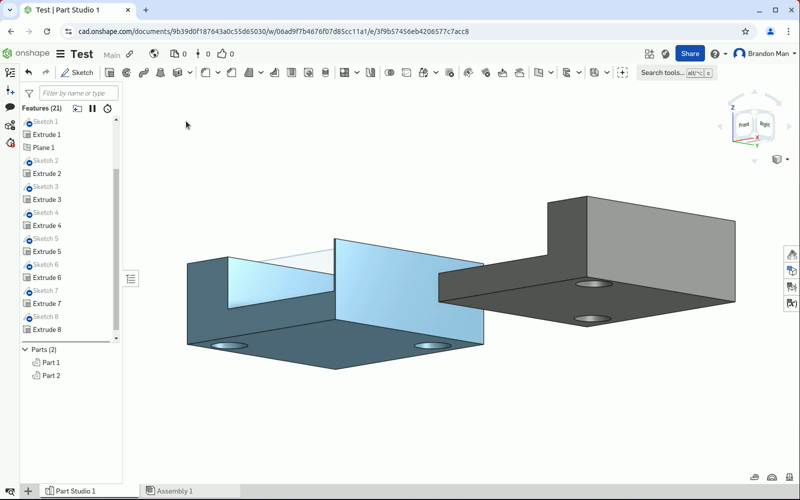
key(down, 3)
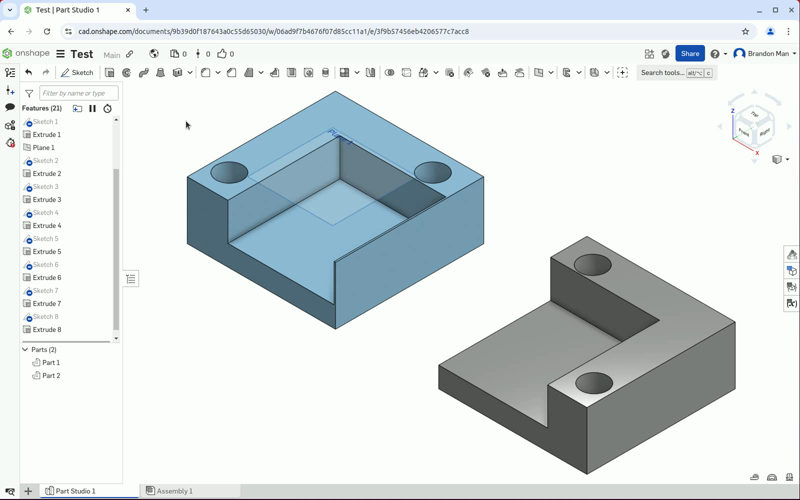
mouse_move(69, 124)
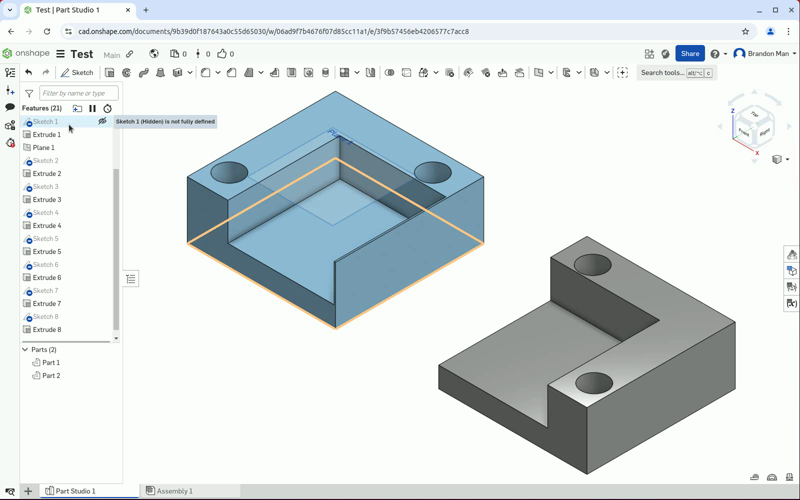
click(69, 124)